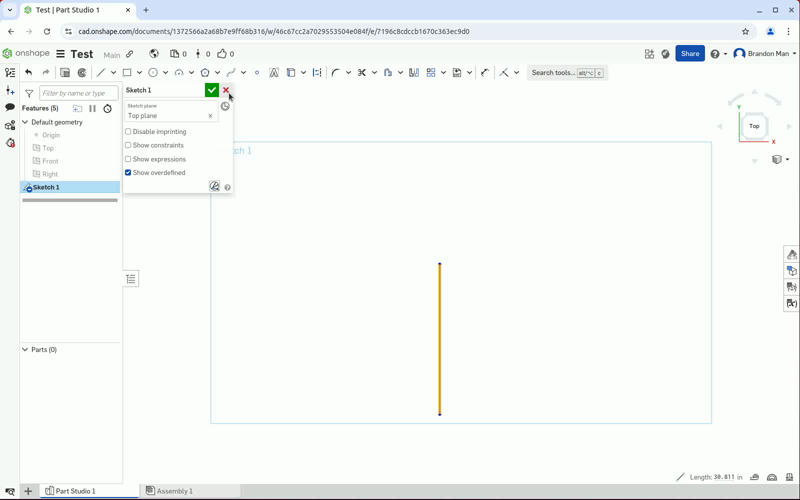
key(shift+h)
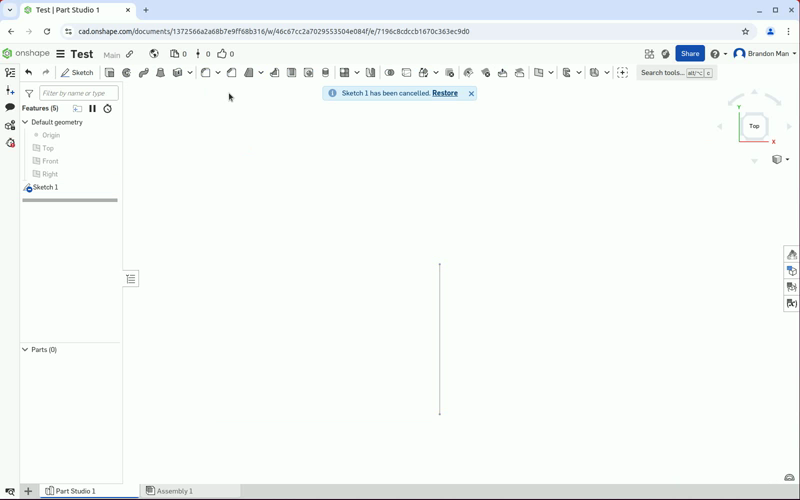
key(shift+s)
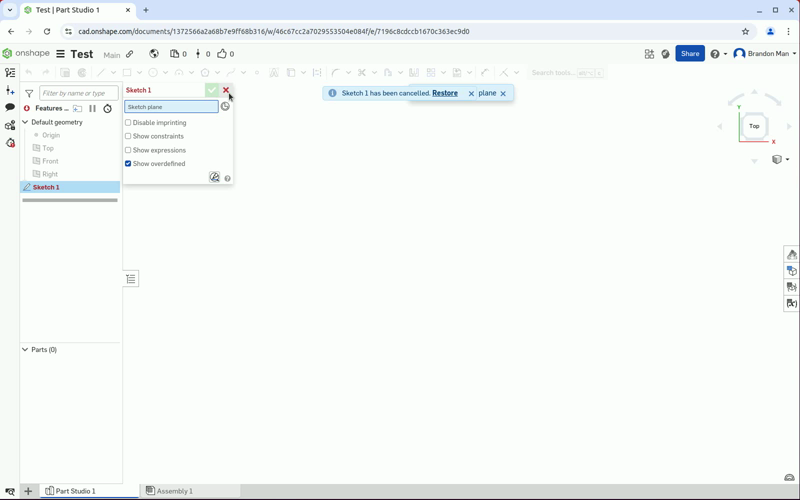
mouse_move(73, 150)
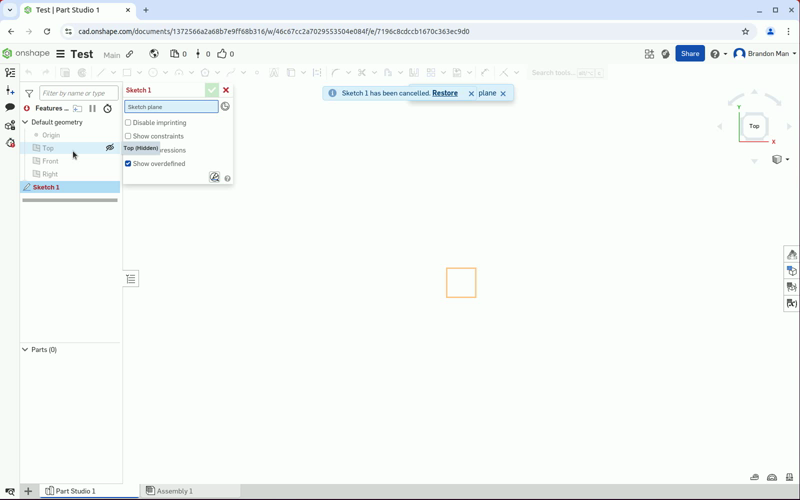
click(73, 150)
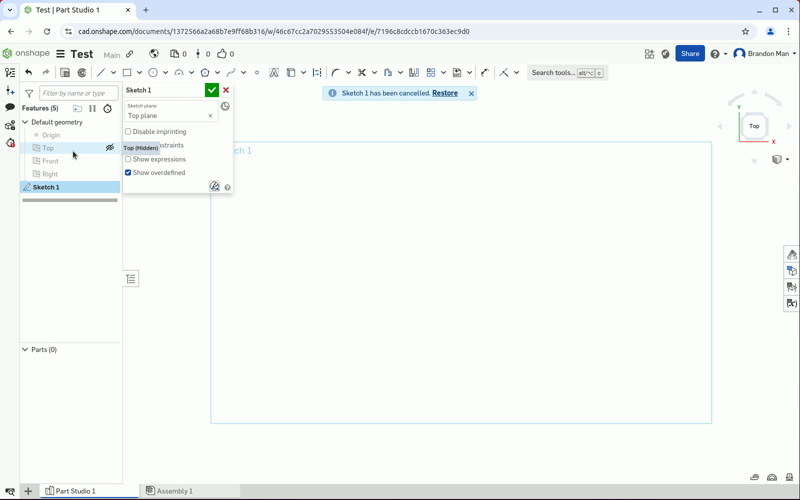
mouse_move(73, 352)
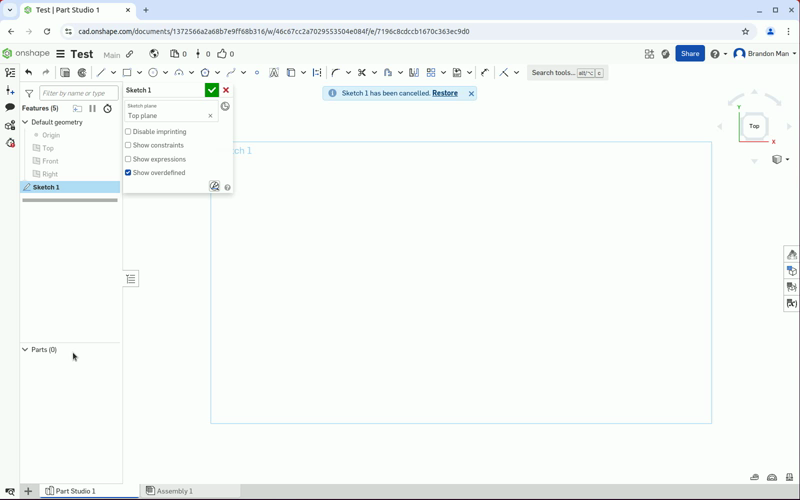
key(y)
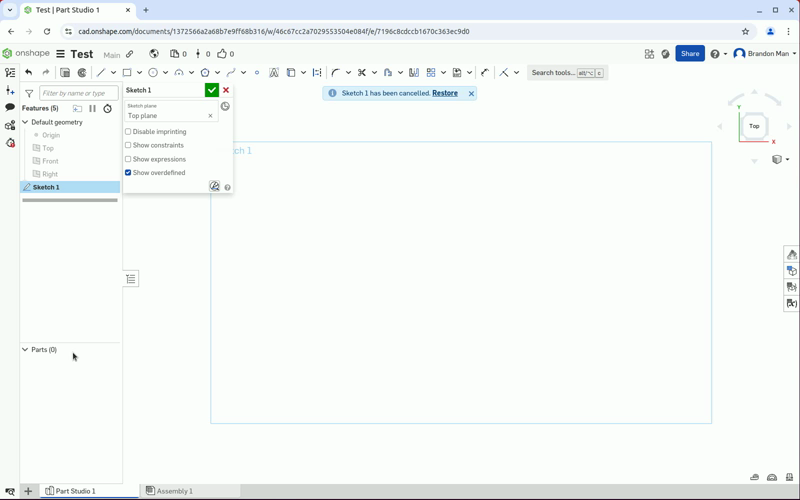
key(l)
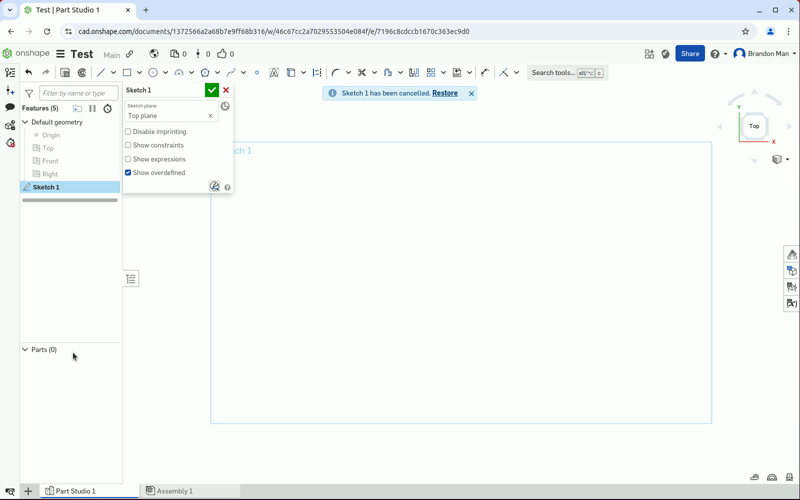
key_down(shift)
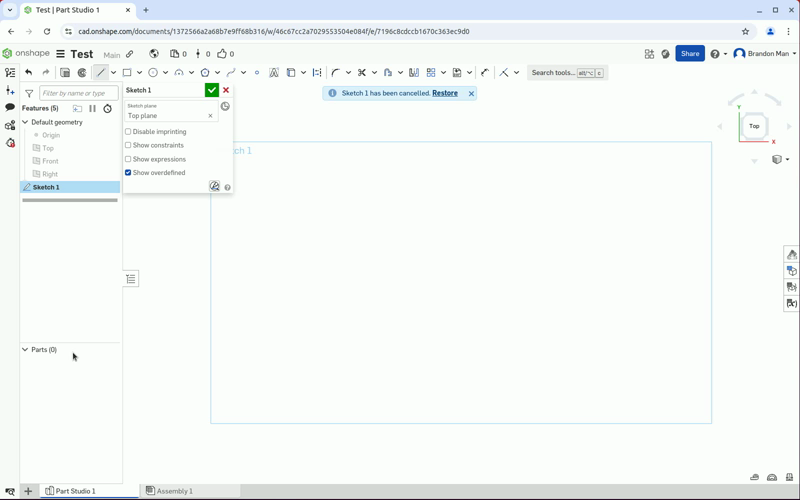
mouse_move(506, 339)
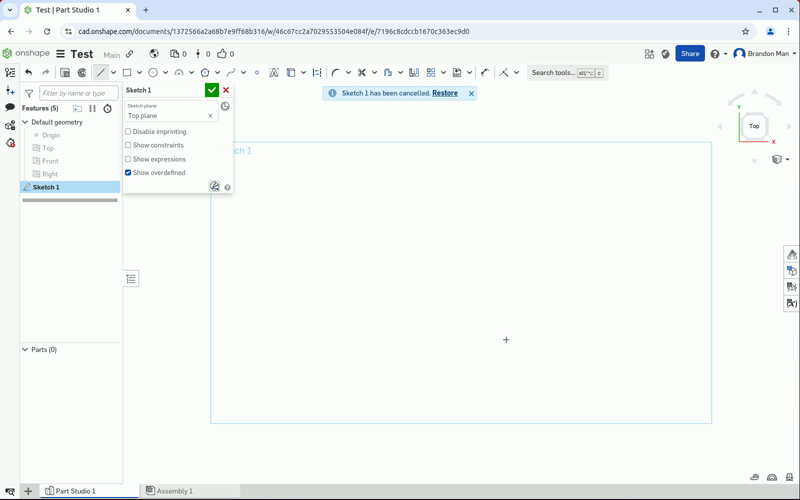
click(506, 339)
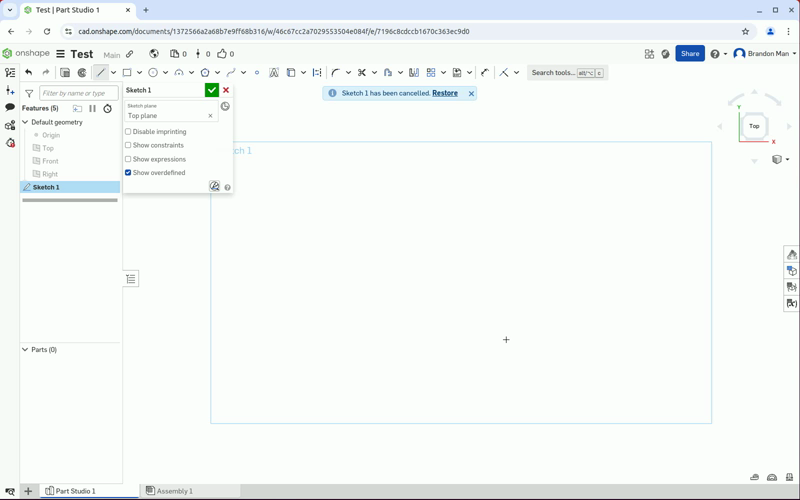
key_up(shift)
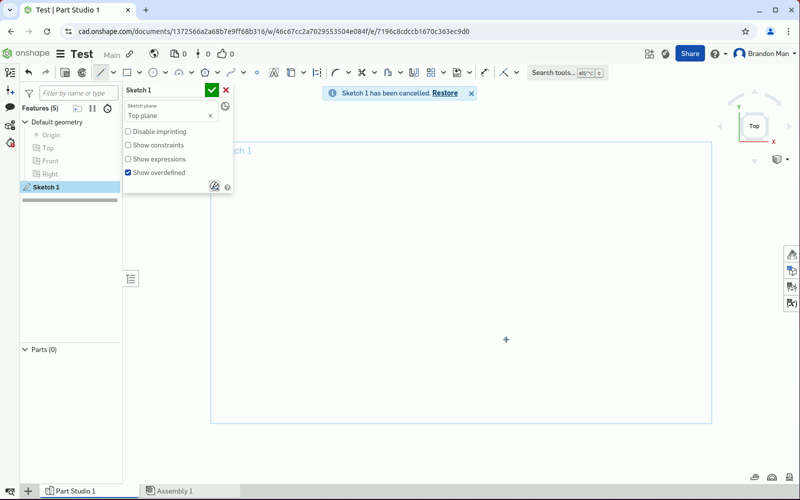
key_down(shift)
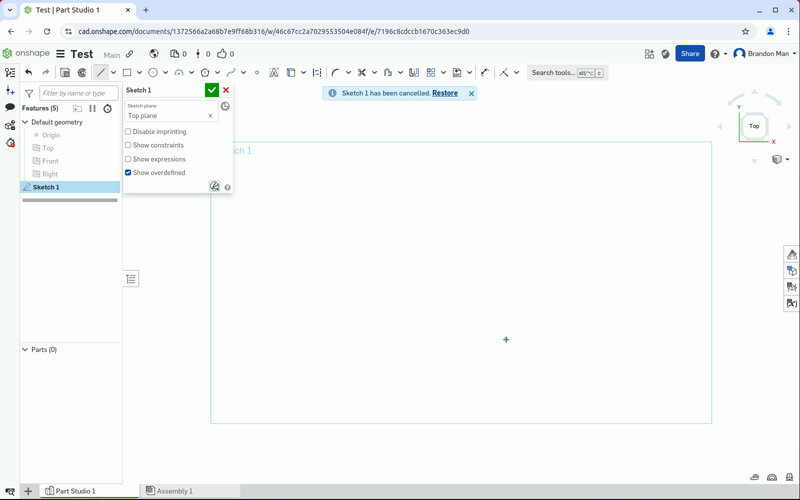
mouse_move(536, 339)
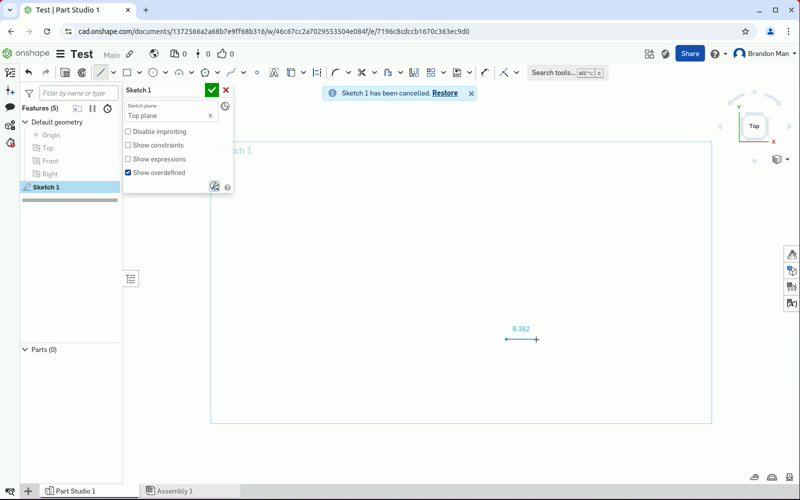
mouse_move(509, 339)
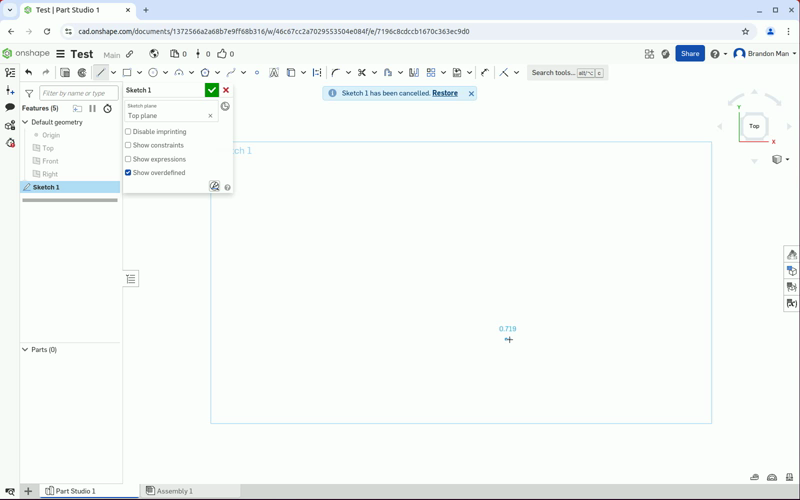
scroll(6)
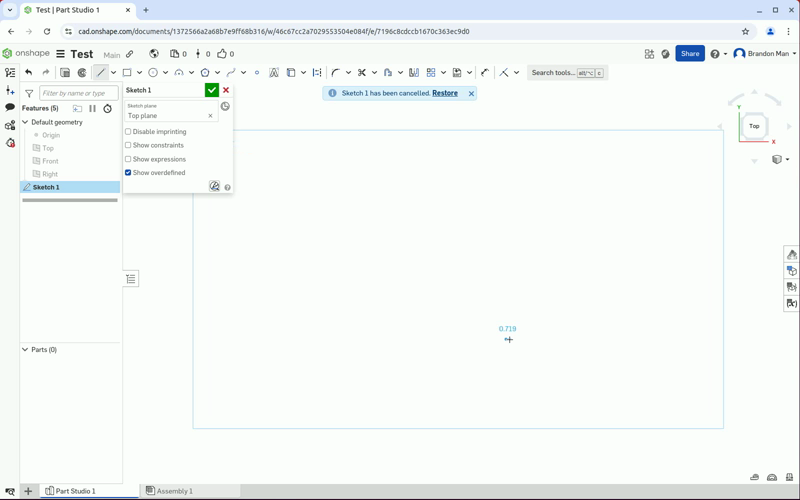
scroll(6)
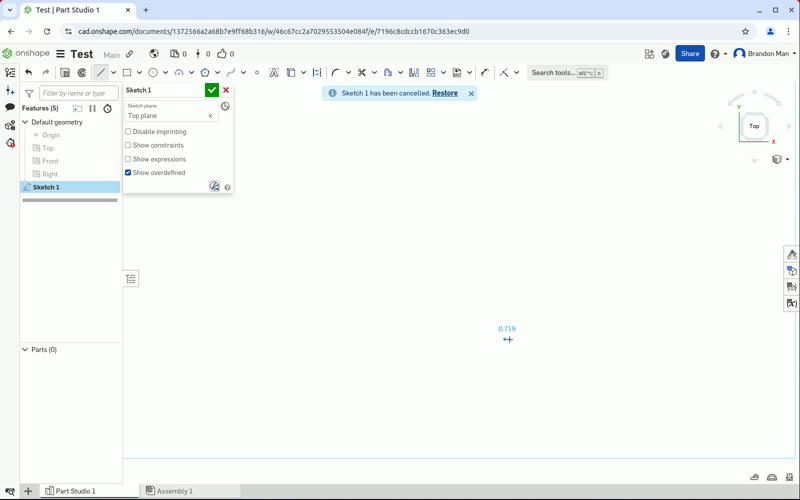
scroll(6)
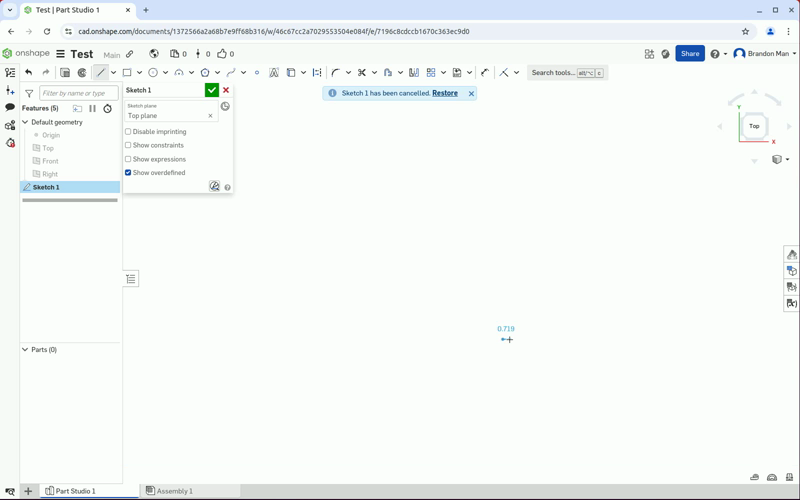
scroll(6)
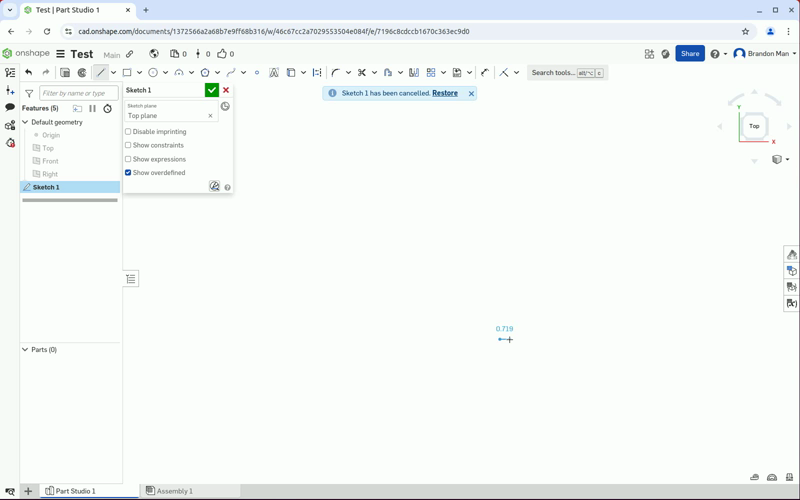
scroll(6)
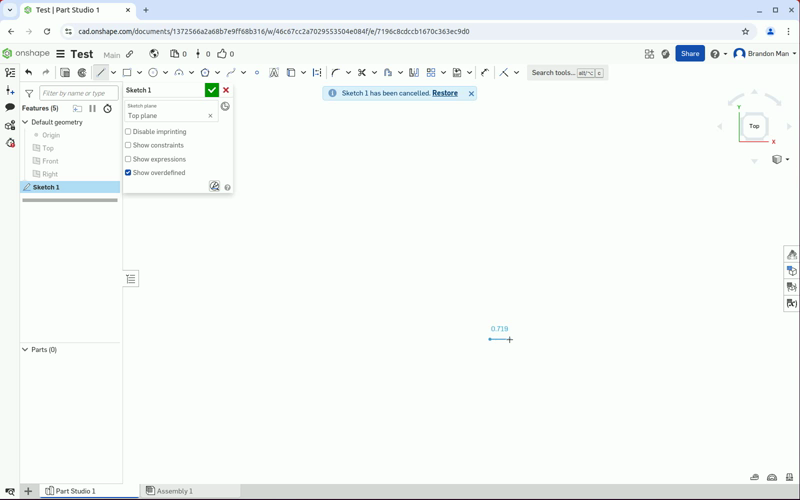
scroll(6)
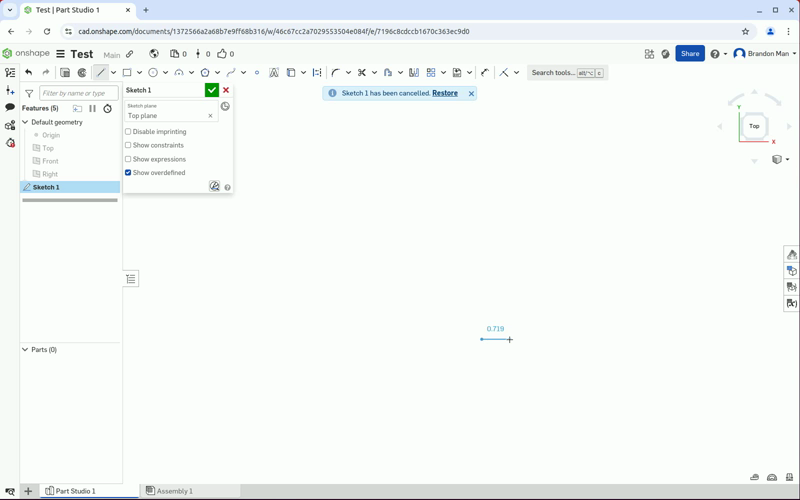
scroll(6)
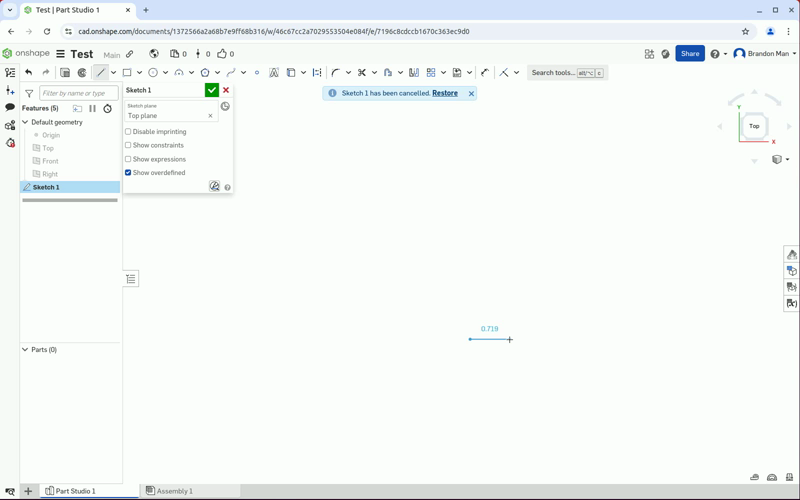
click(509, 339)
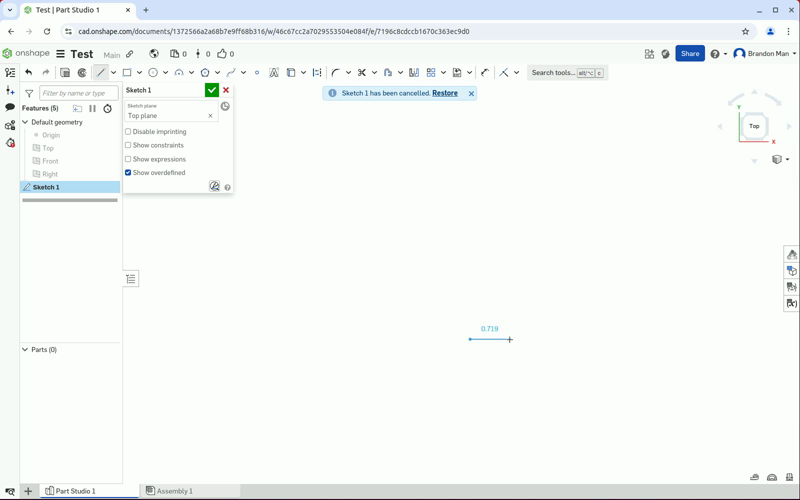
scroll(-6)
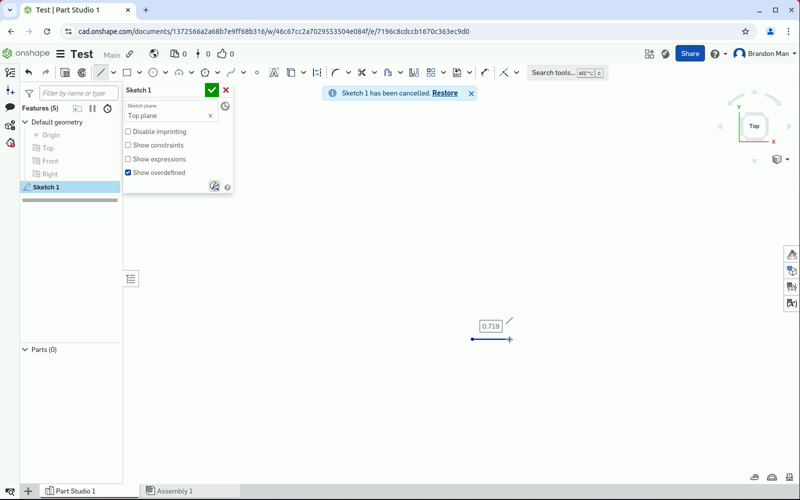
scroll(-6)
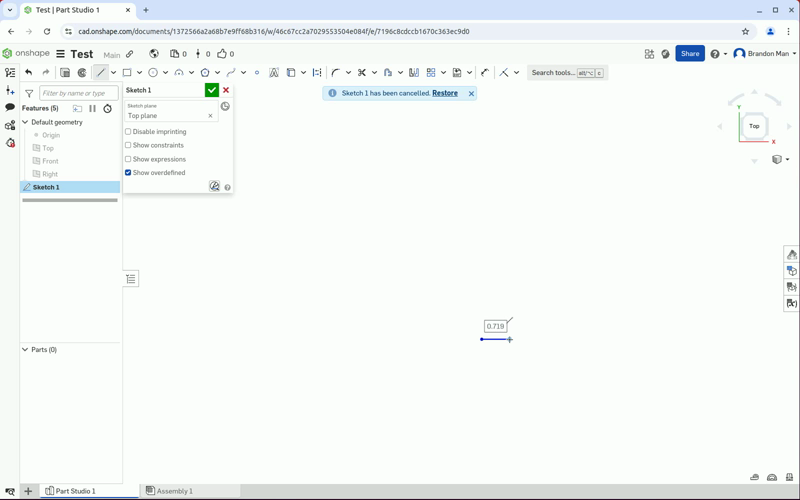
scroll(-6)
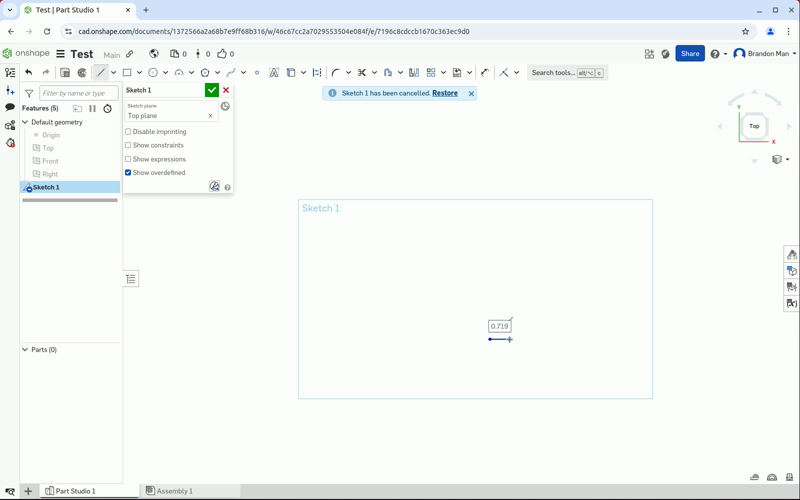
scroll(-6)
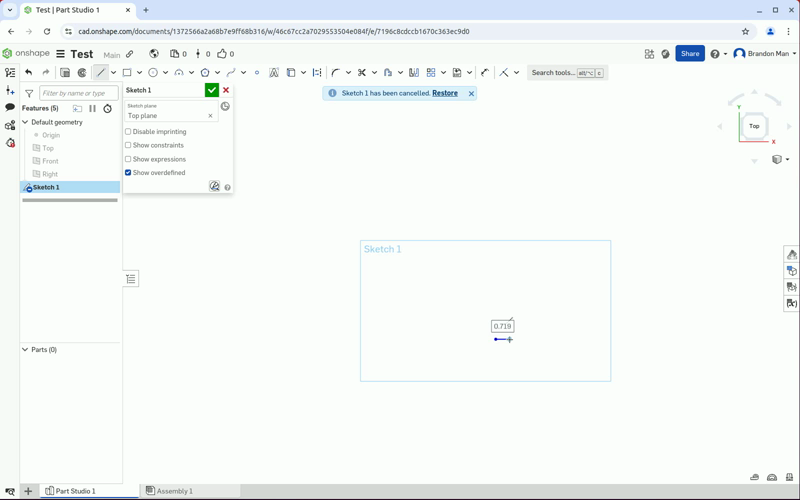
scroll(-6)
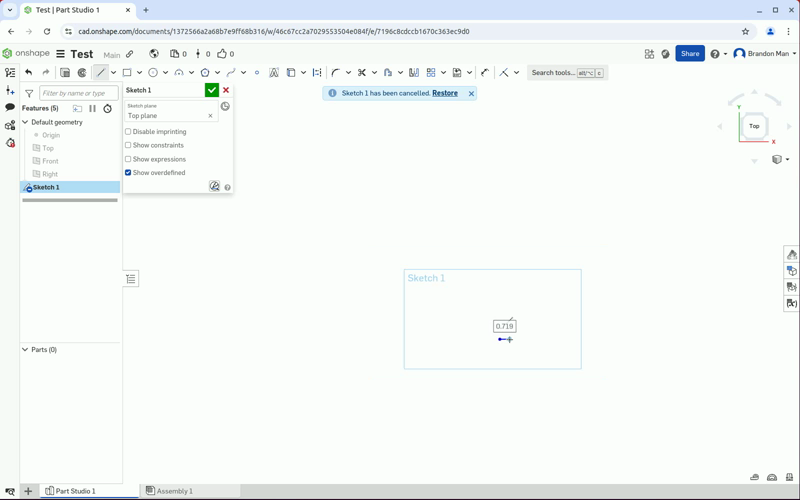
scroll(-6)
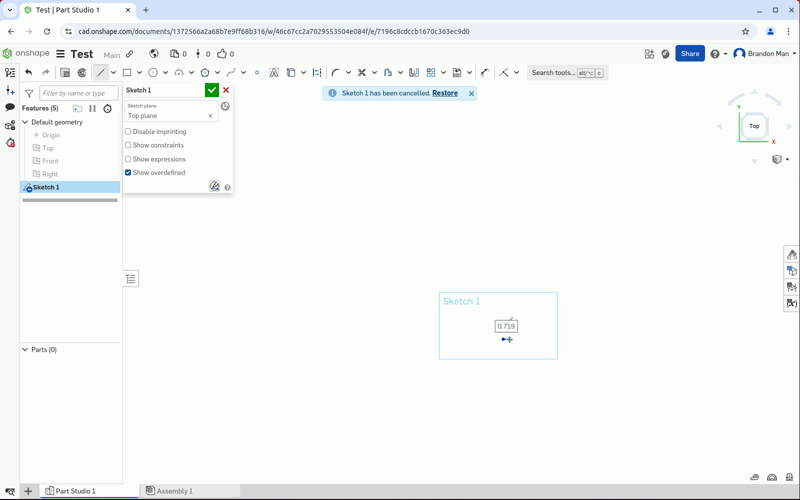
scroll(-6)
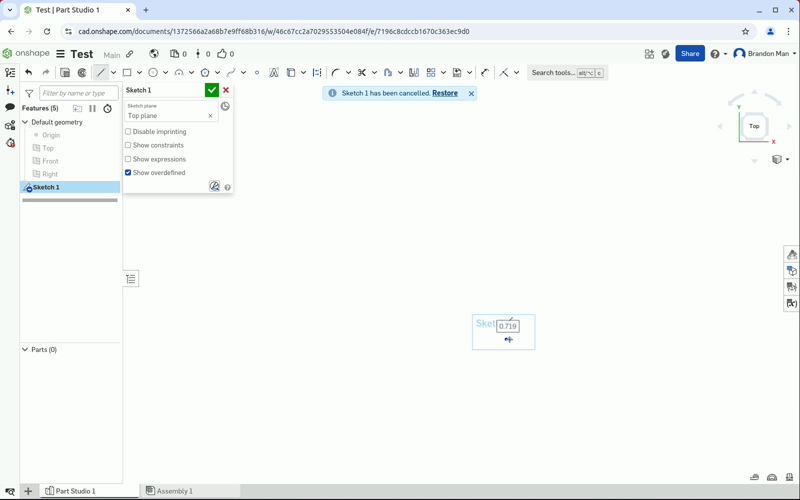
key_up(shift)
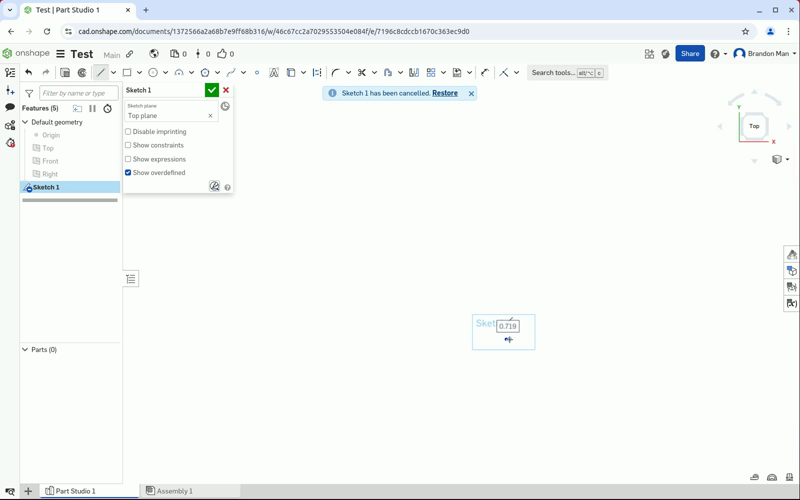
key_down(shift)
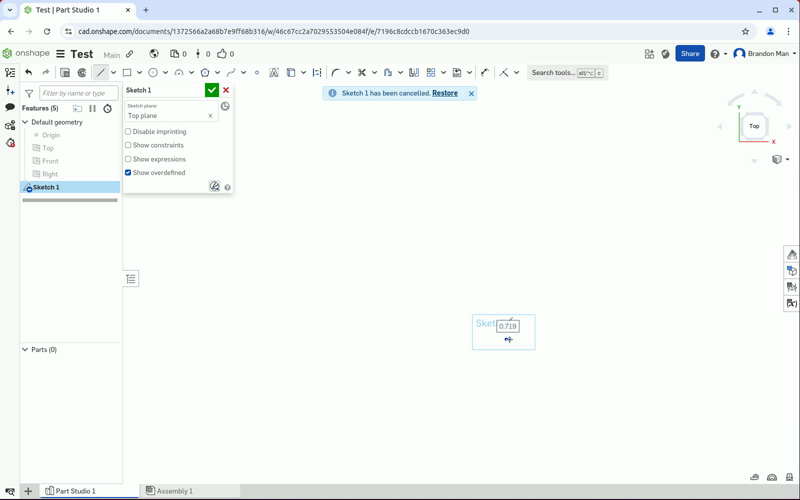
mouse_move(539, 339)
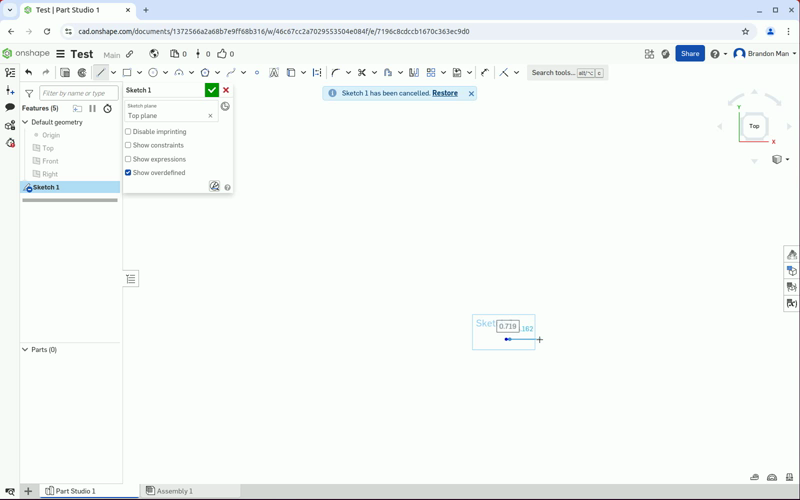
mouse_move(509, 342)
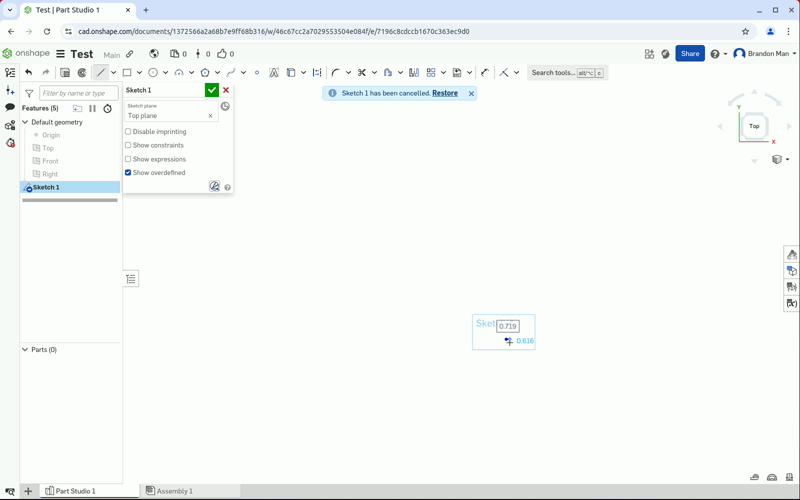
scroll(6)
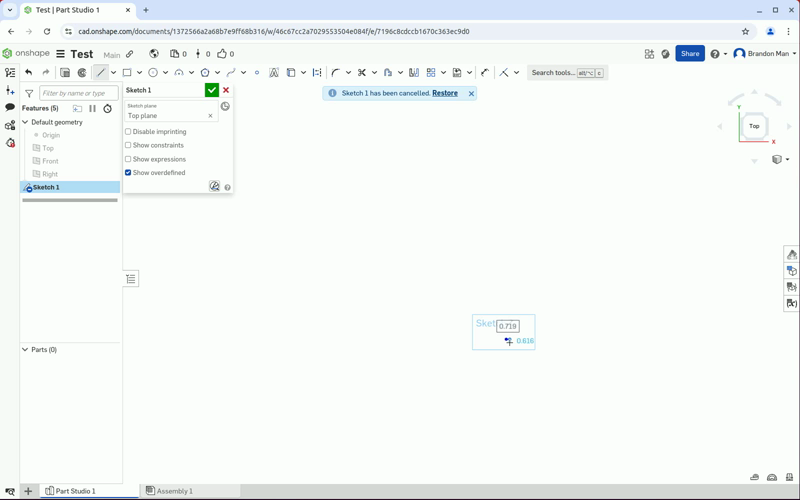
scroll(6)
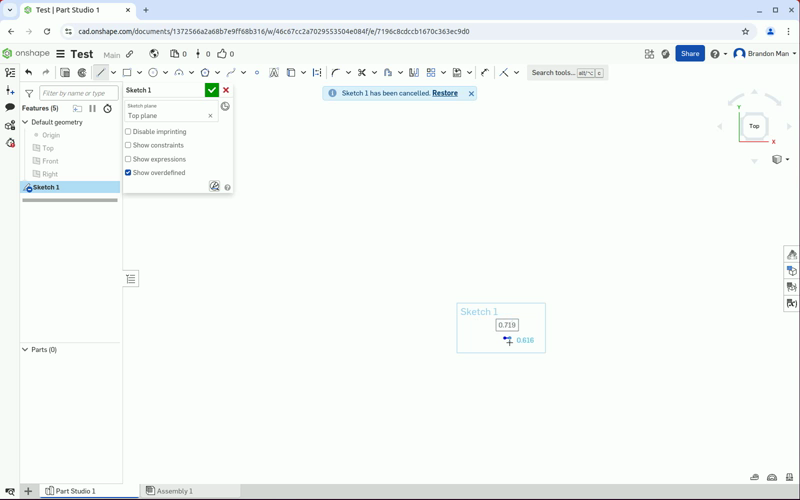
scroll(6)
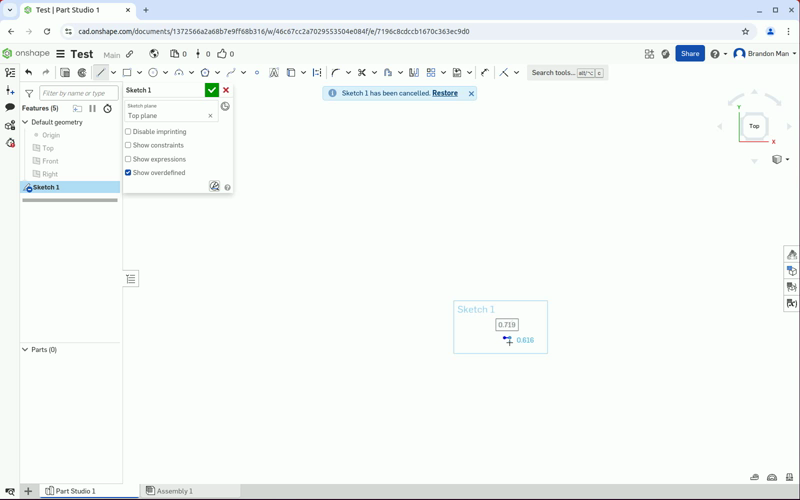
scroll(6)
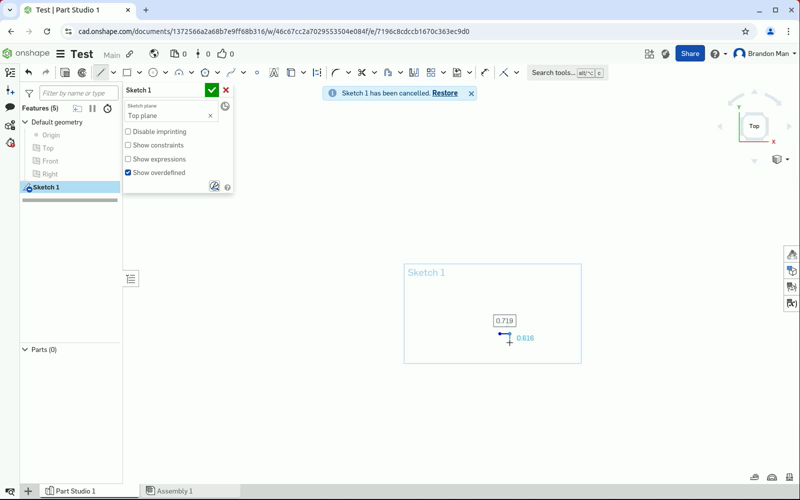
scroll(6)
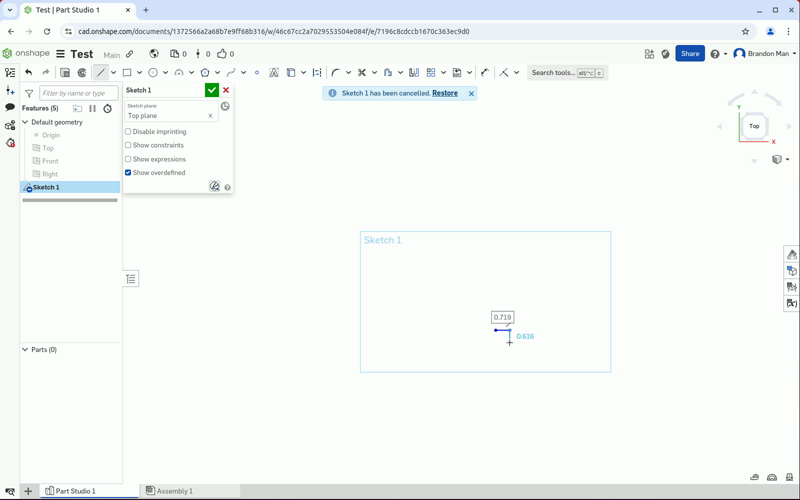
scroll(6)
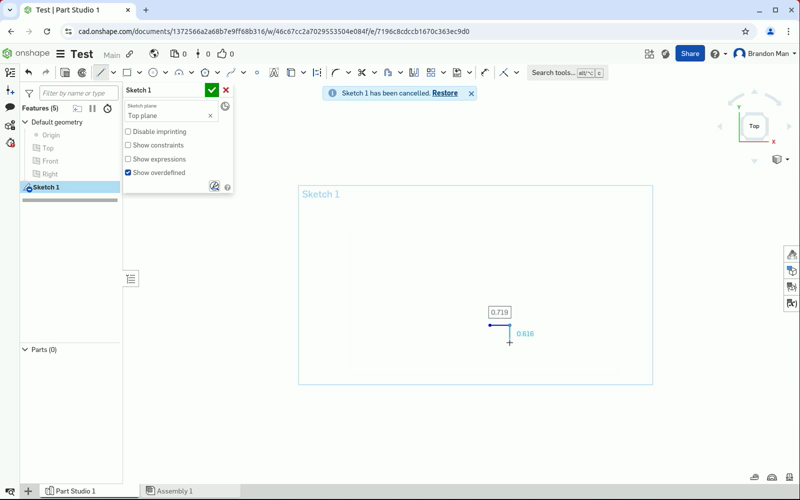
scroll(6)
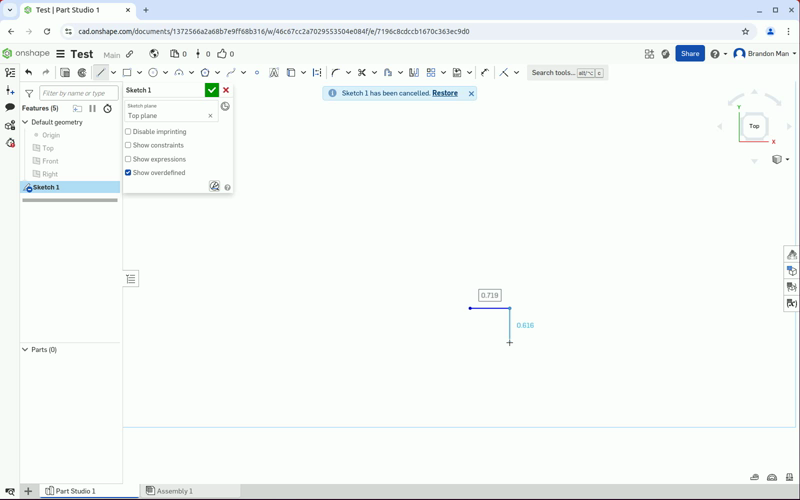
click(509, 342)
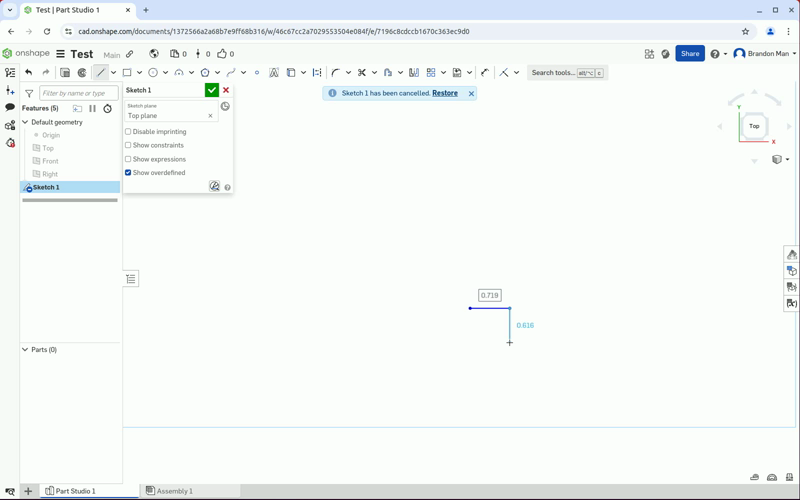
scroll(-6)
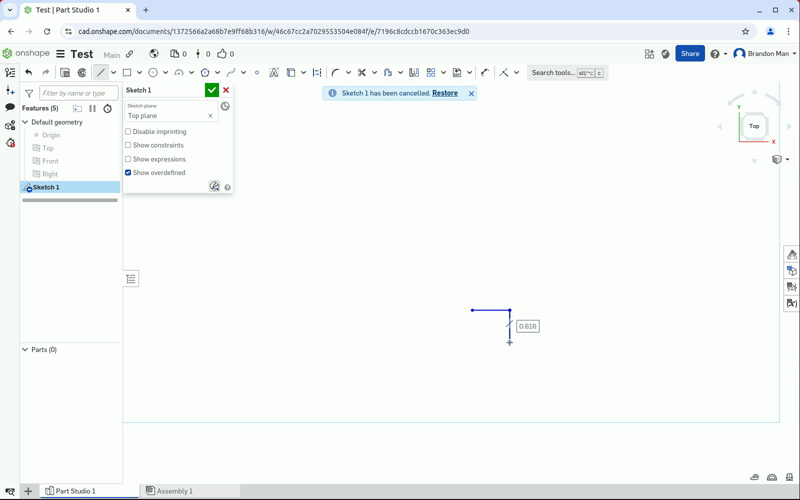
scroll(-6)
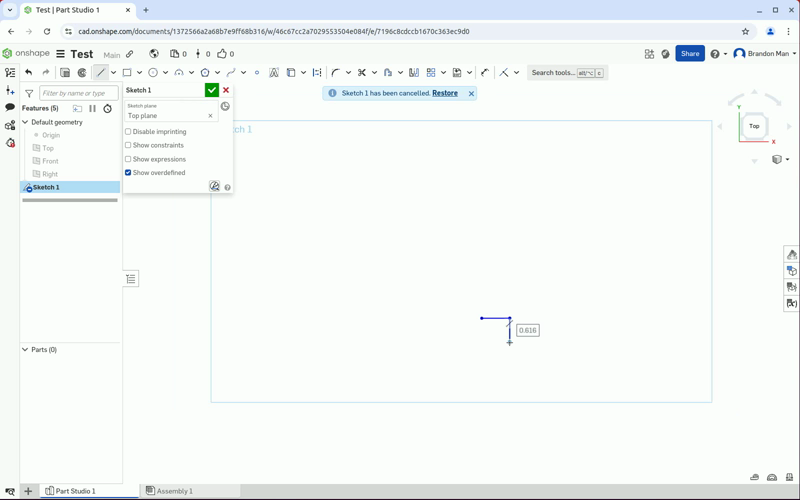
scroll(-6)
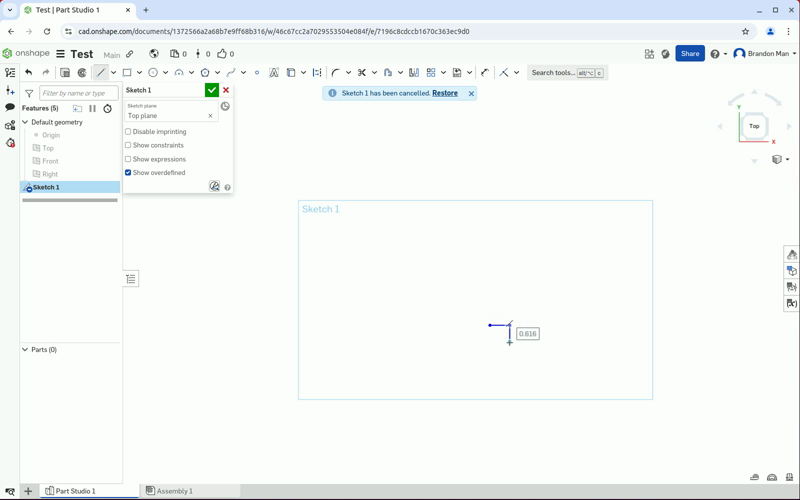
scroll(-6)
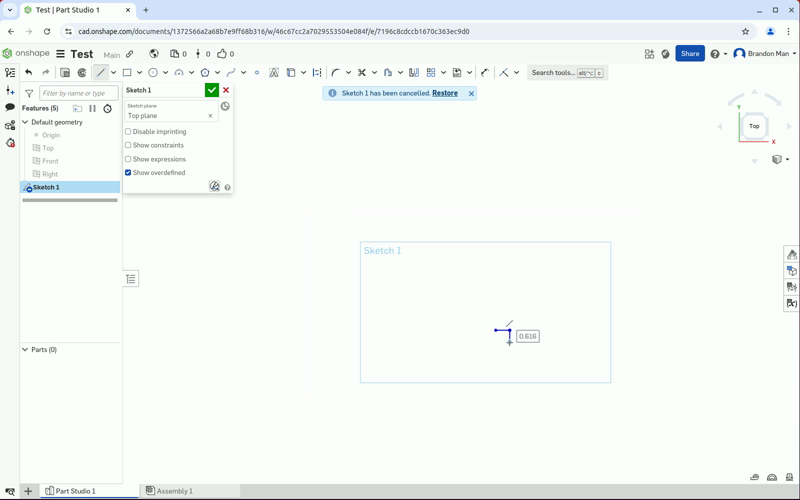
scroll(-6)
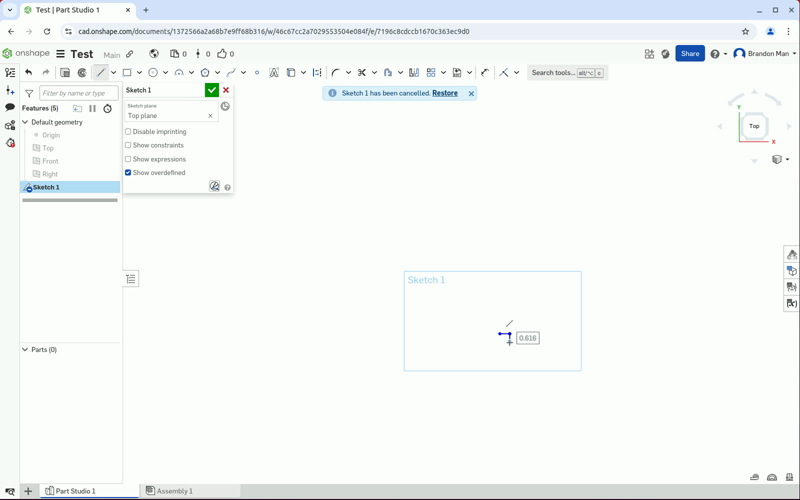
scroll(-6)
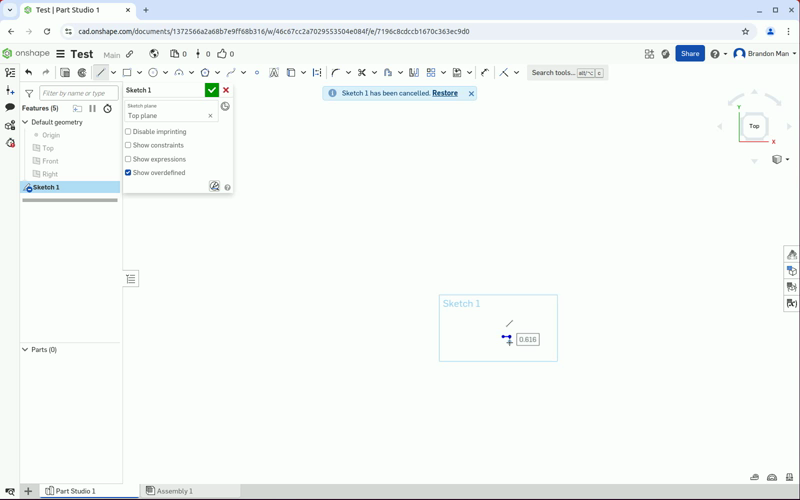
scroll(-6)
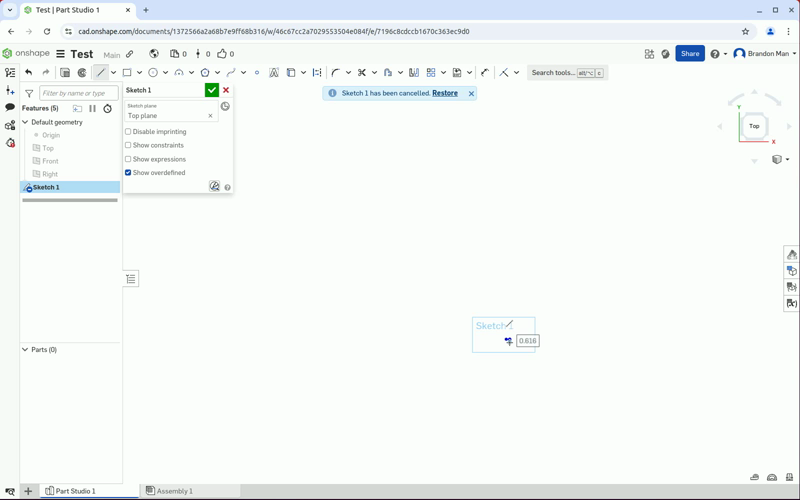
key_up(shift)
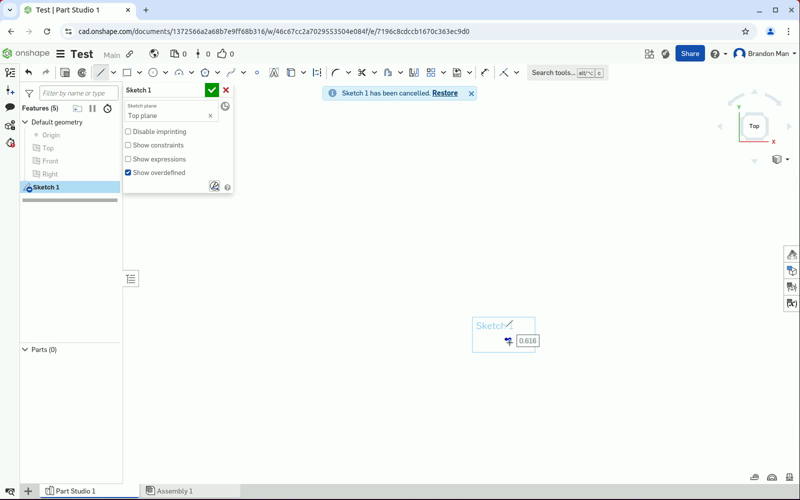
key_down(shift)
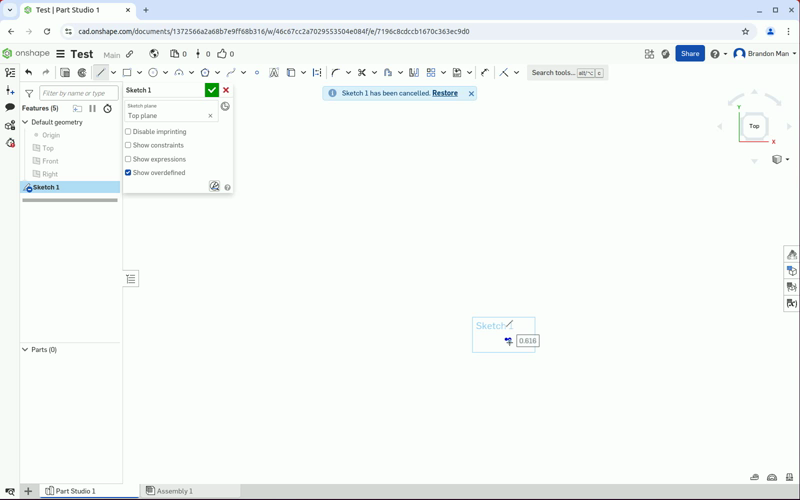
mouse_move(539, 342)
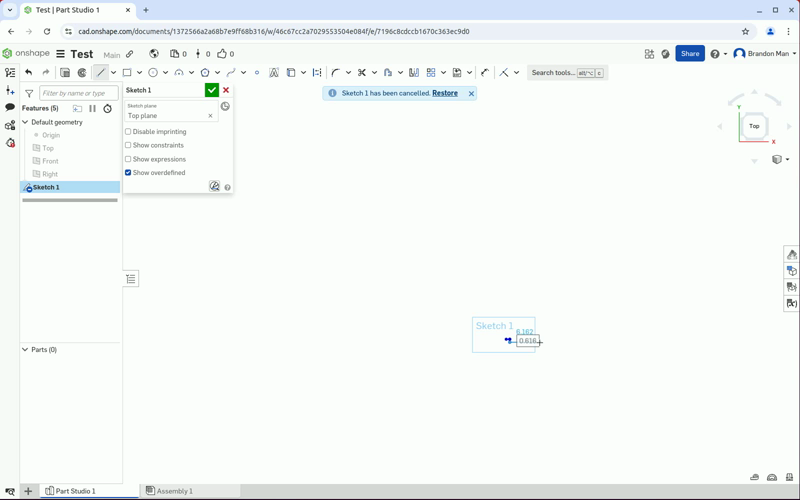
mouse_move(564, 342)
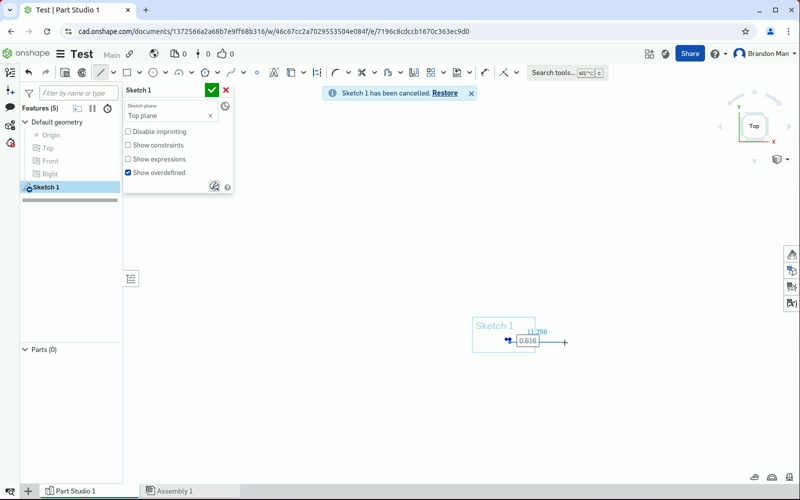
click(564, 342)
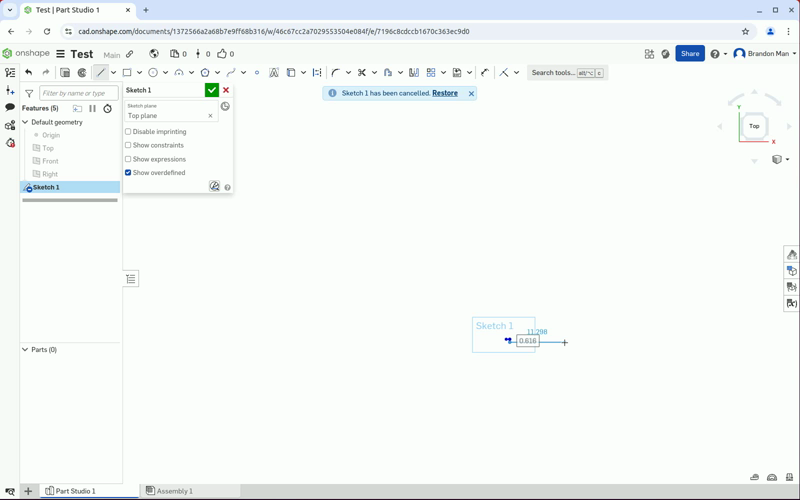
key_up(shift)
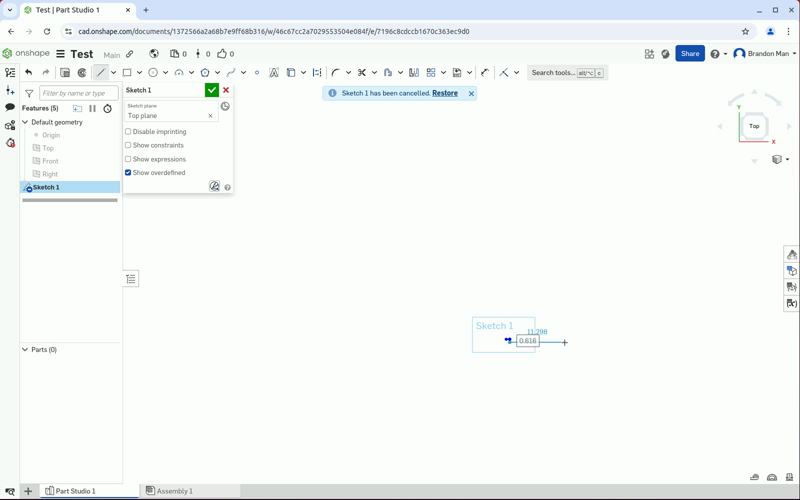
key_down(shift)
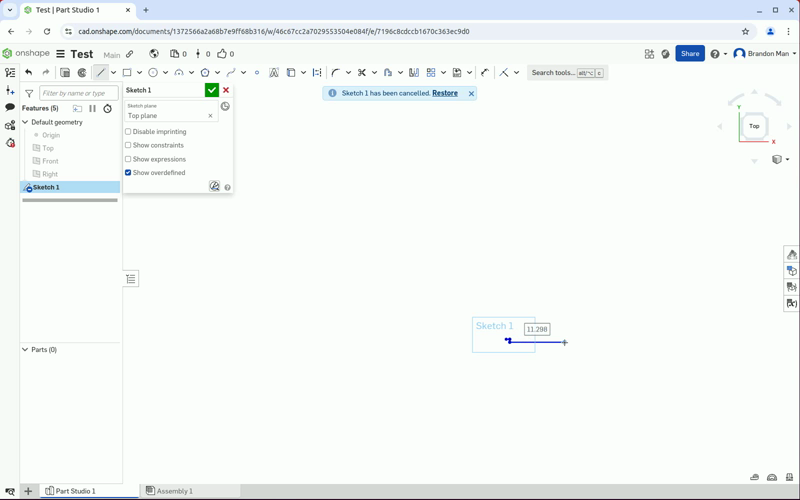
mouse_move(589, 342)
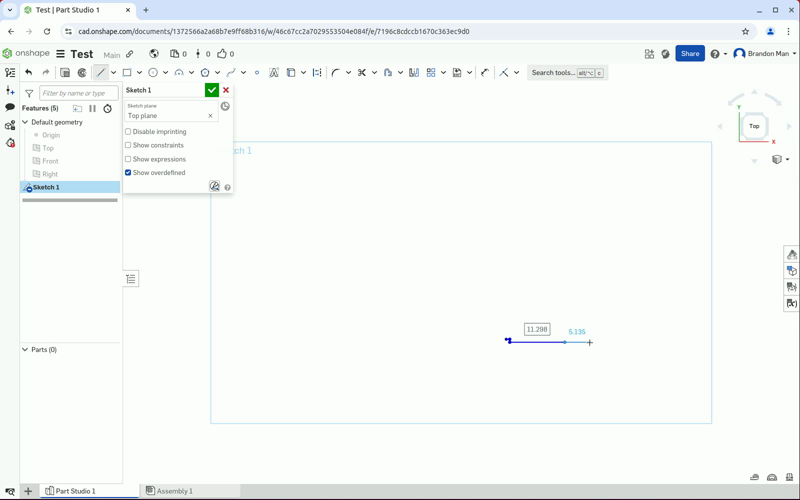
mouse_move(564, 339)
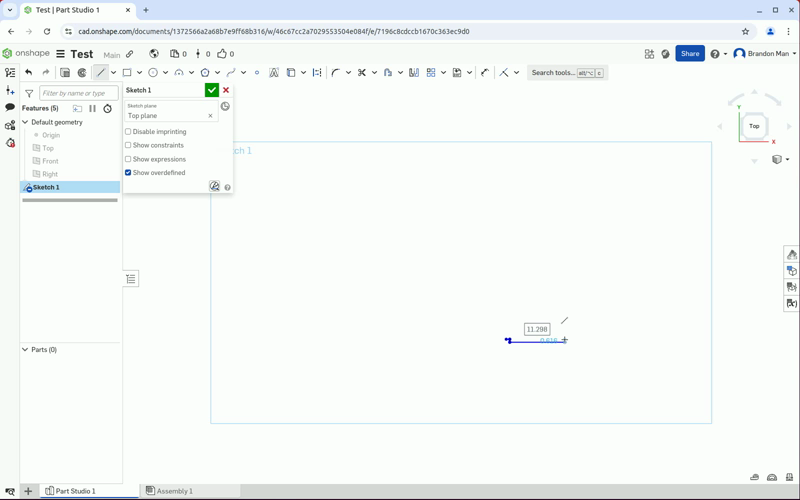
scroll(6)
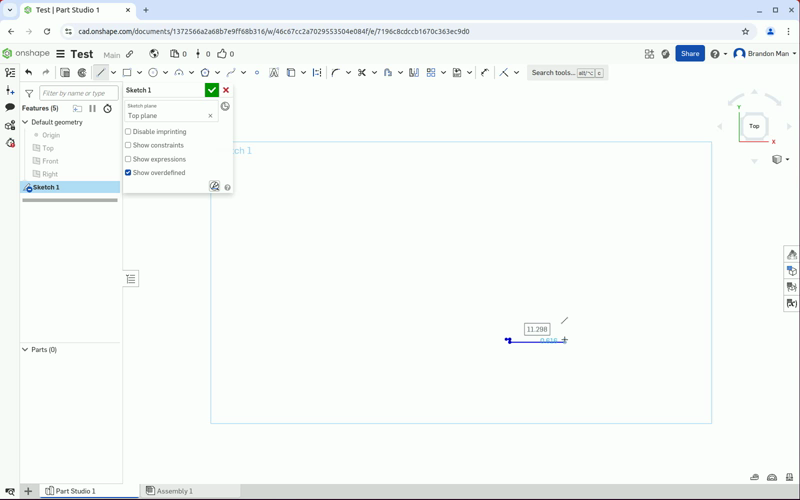
scroll(6)
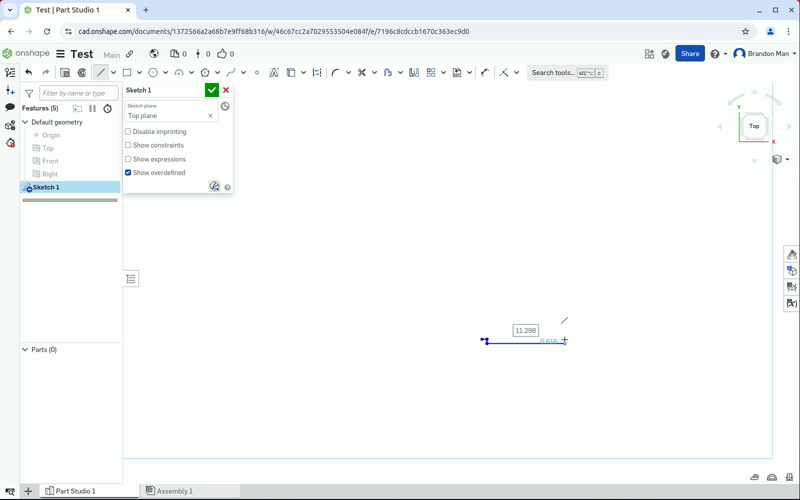
scroll(6)
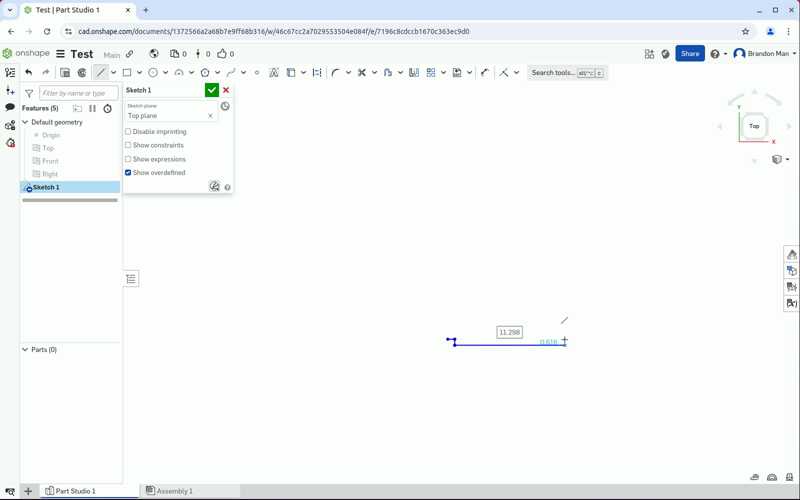
scroll(6)
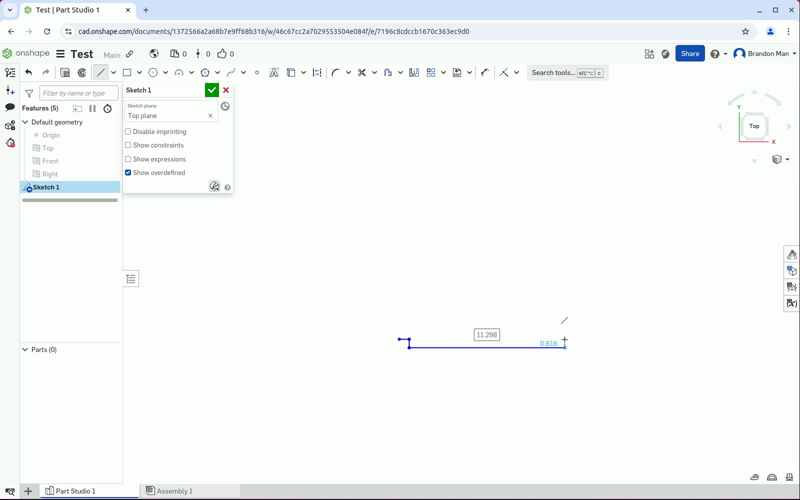
scroll(6)
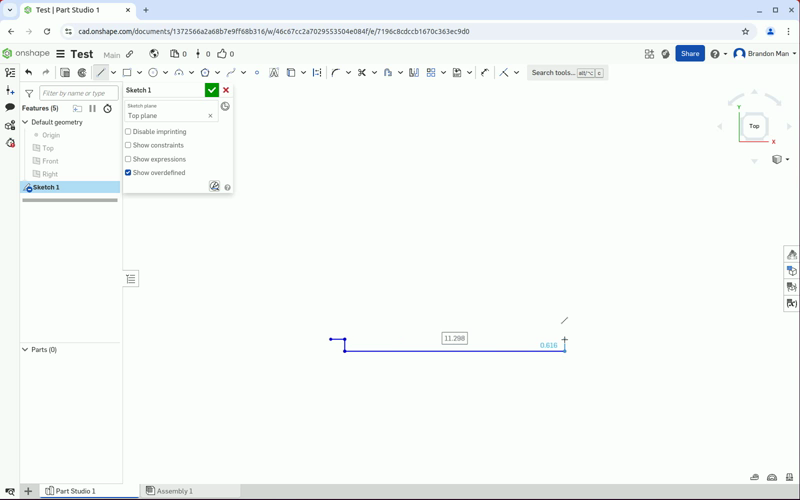
scroll(6)
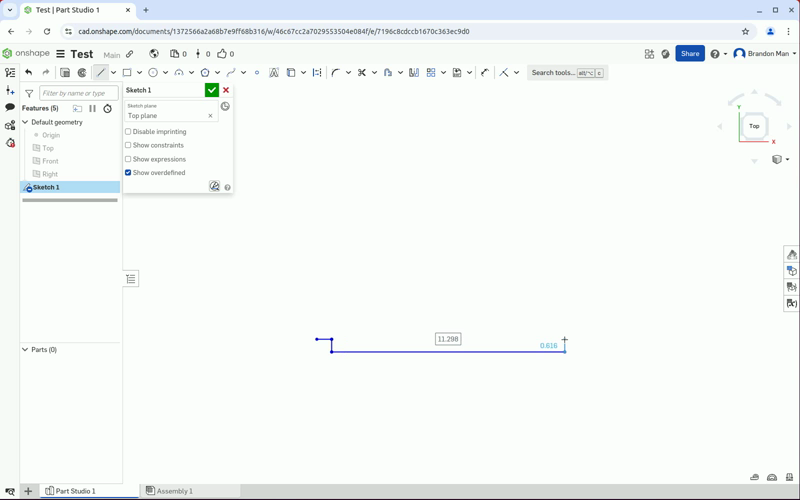
scroll(6)
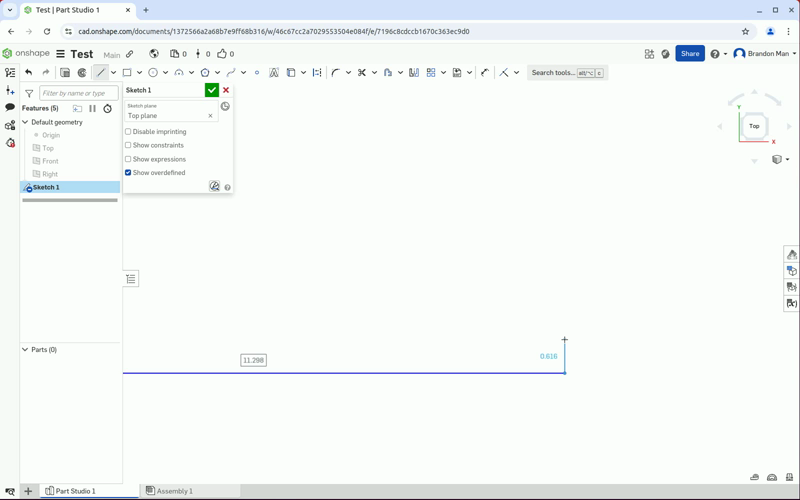
click(564, 339)
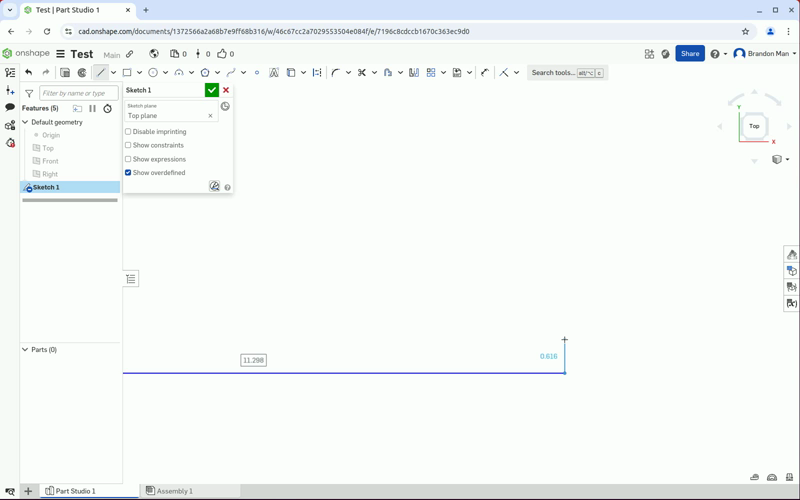
scroll(-6)
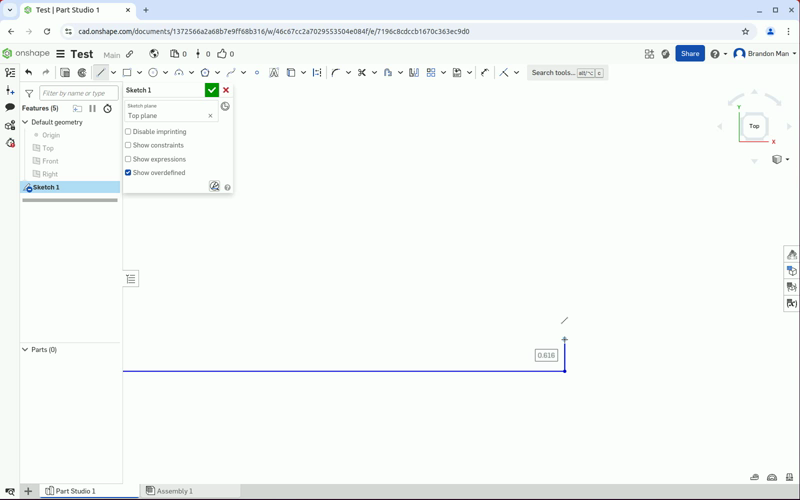
scroll(-6)
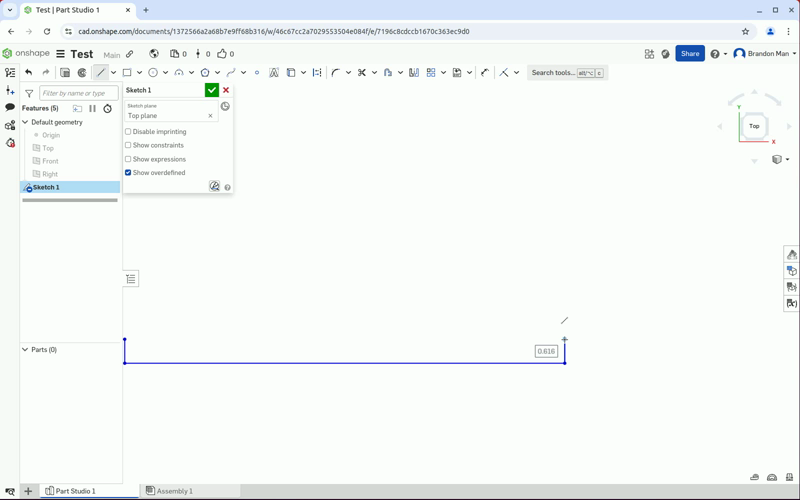
scroll(-6)
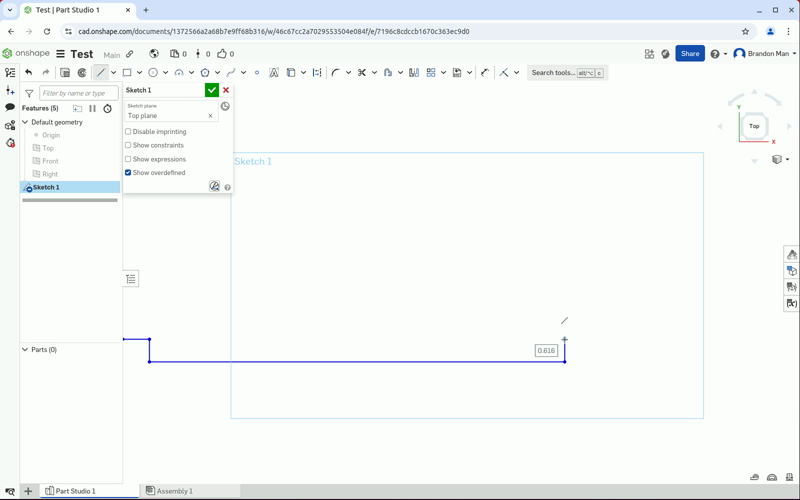
scroll(-6)
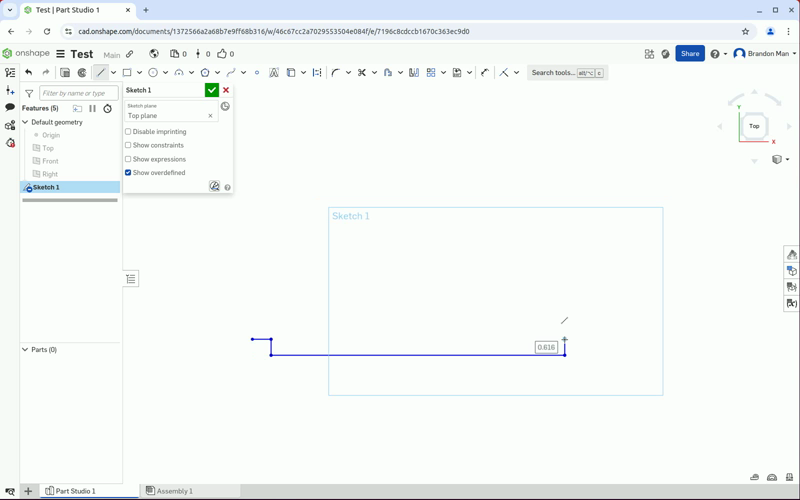
scroll(-6)
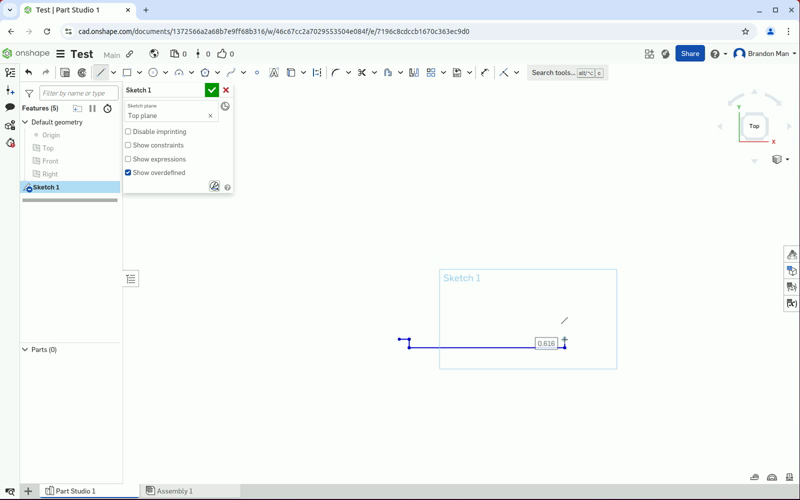
scroll(-6)
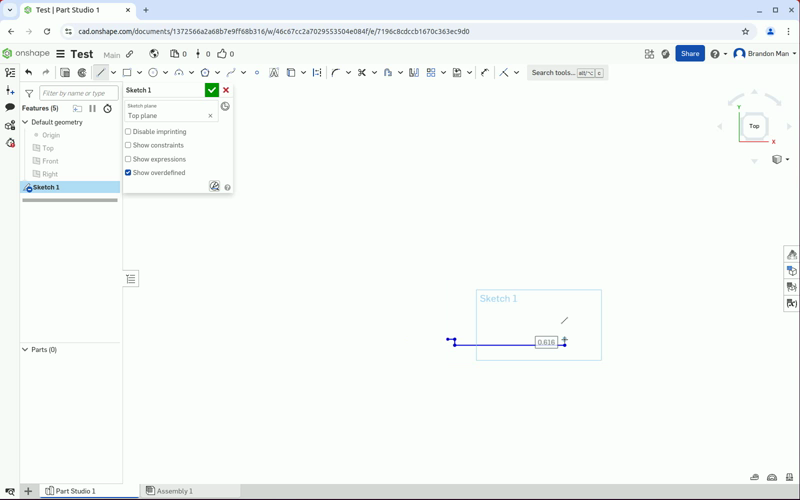
scroll(-6)
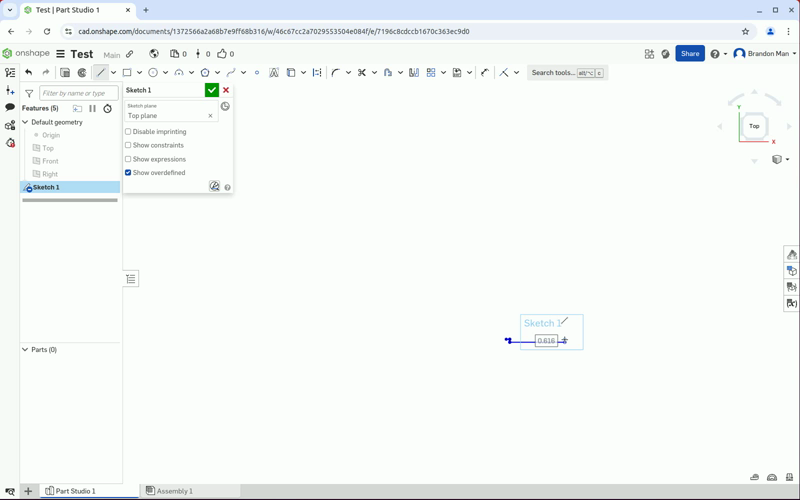
key_up(shift)
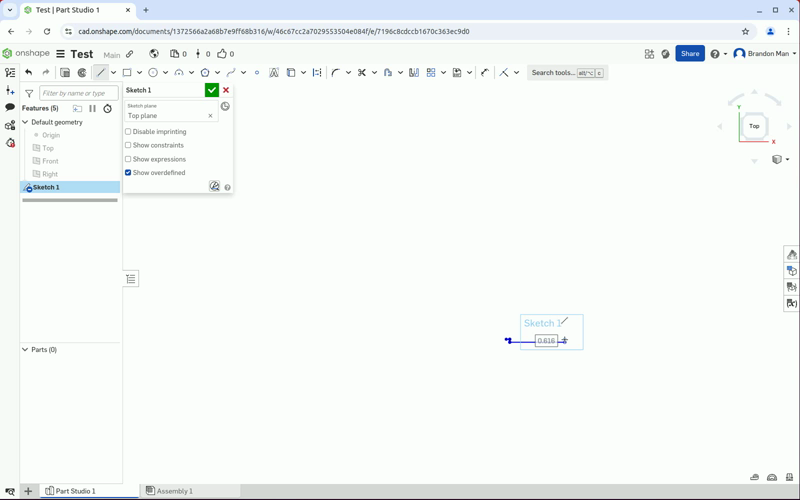
key_down(shift)
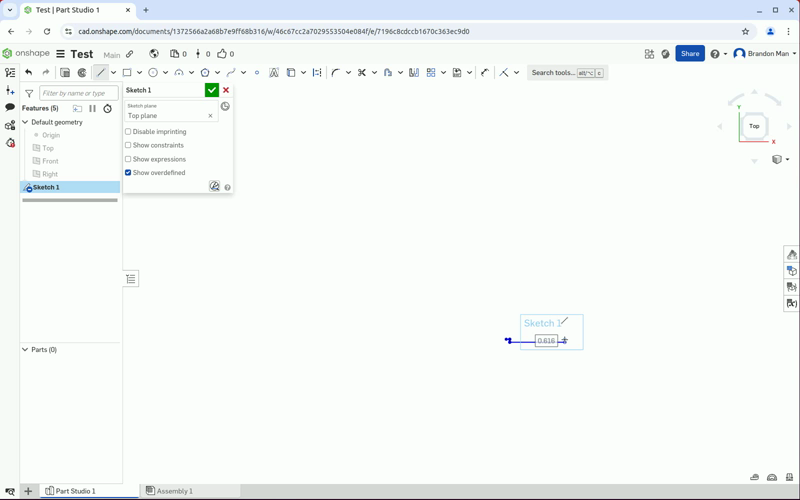
mouse_move(589, 339)
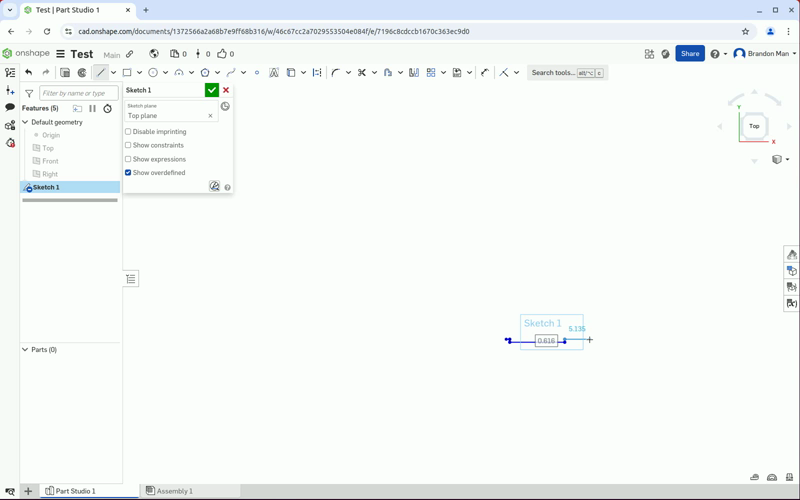
mouse_move(567, 339)
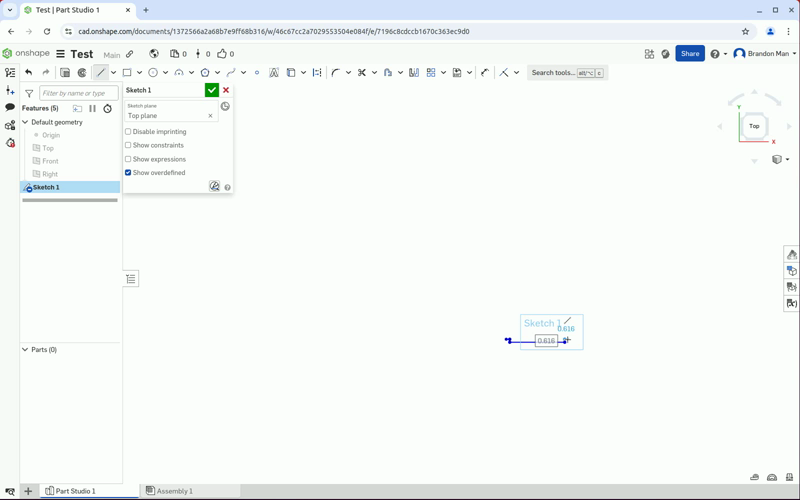
scroll(6)
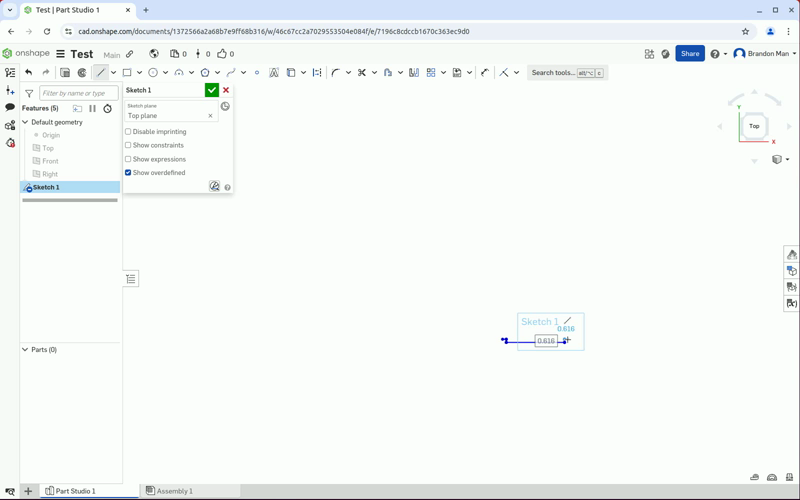
scroll(6)
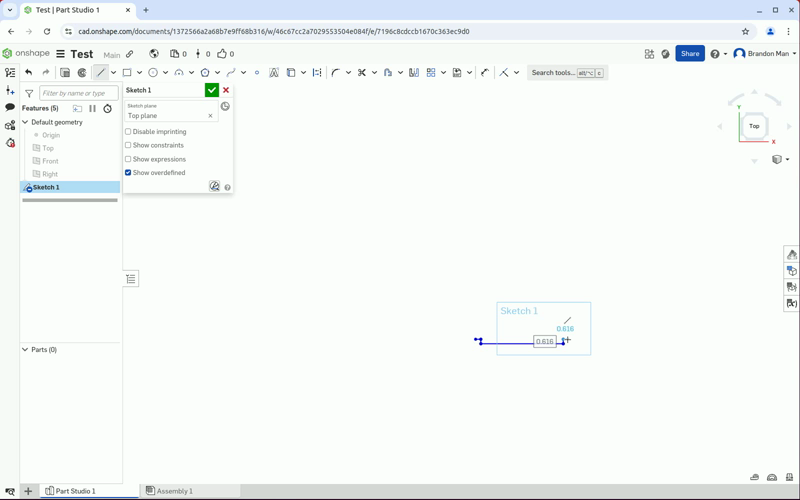
scroll(6)
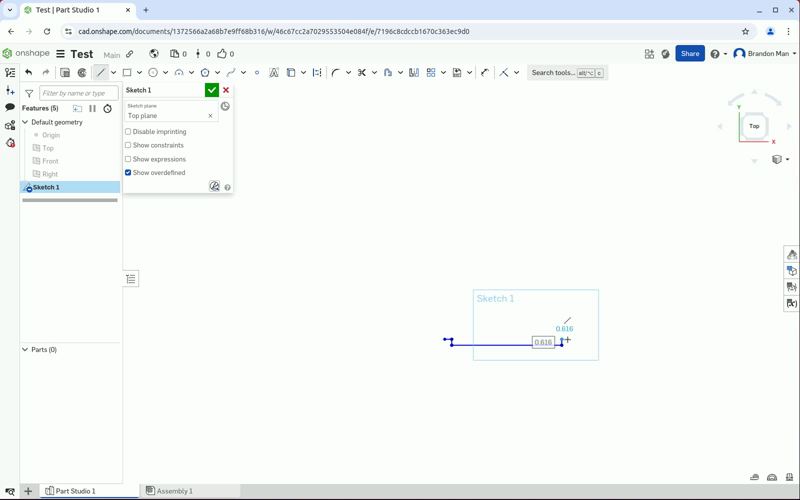
scroll(6)
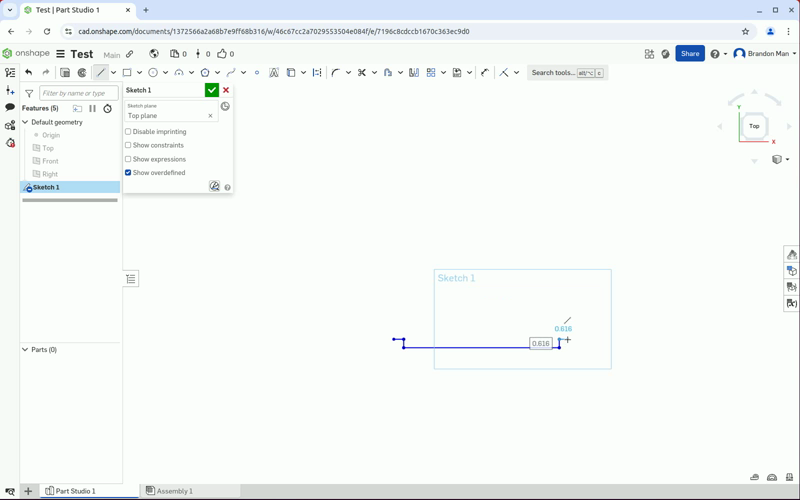
scroll(6)
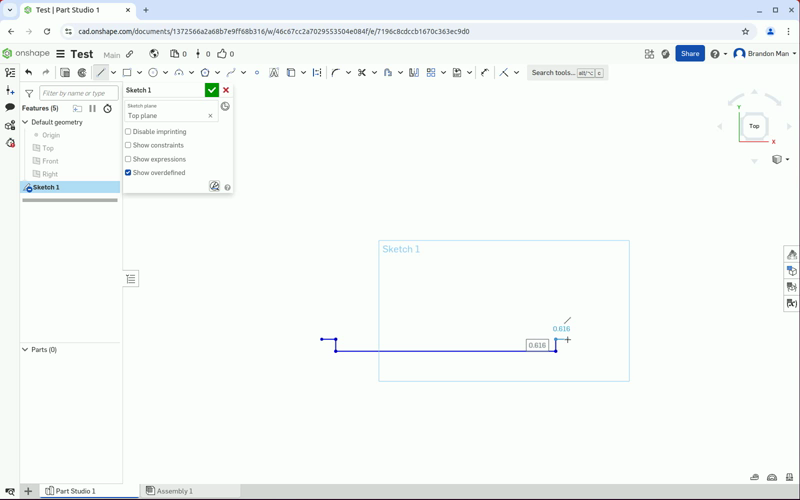
scroll(6)
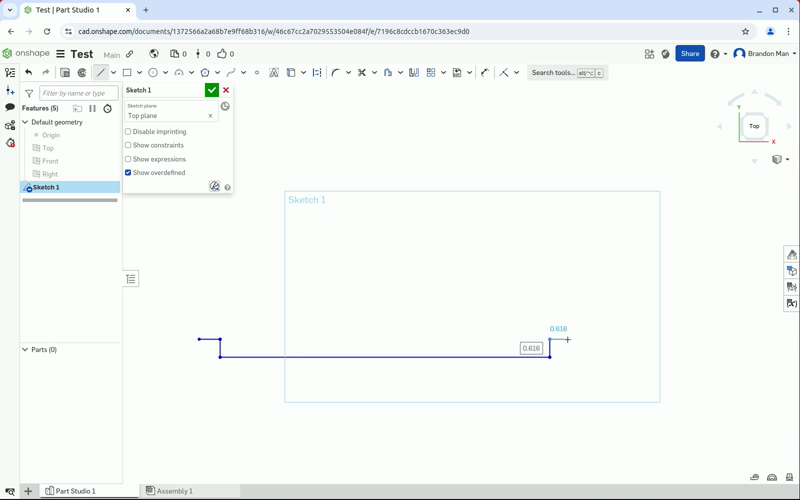
scroll(6)
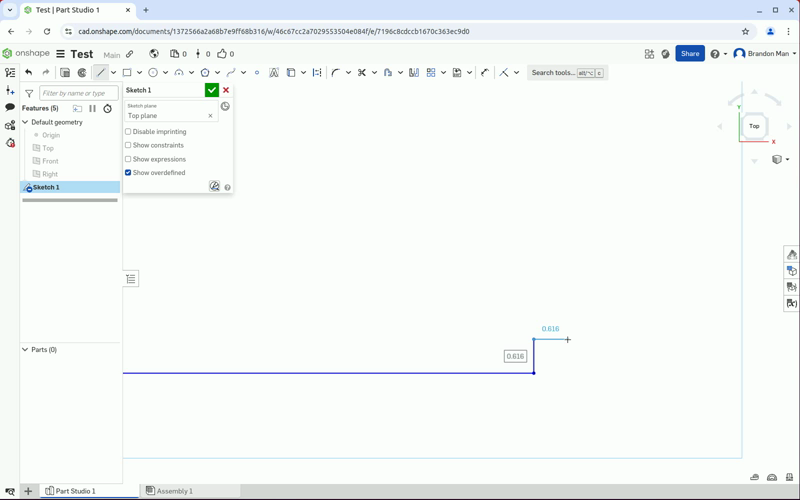
click(567, 339)
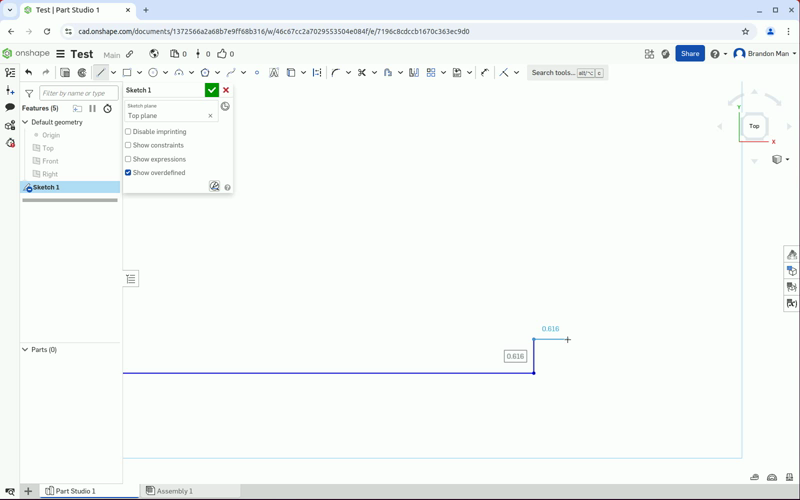
scroll(-6)
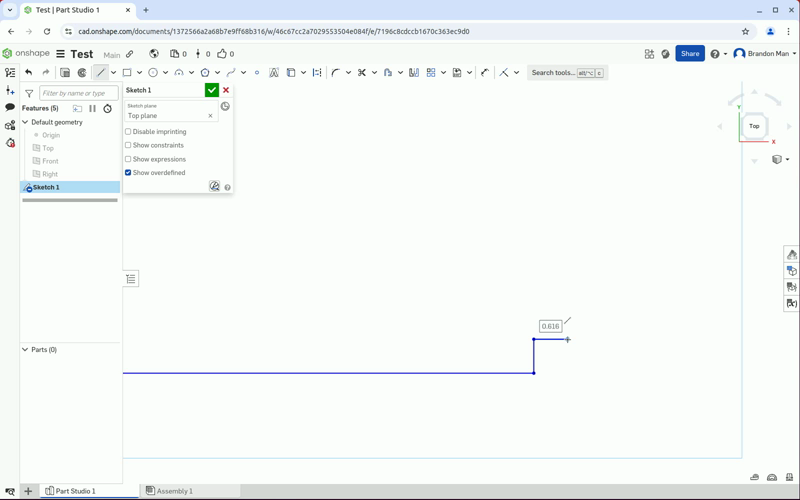
scroll(-6)
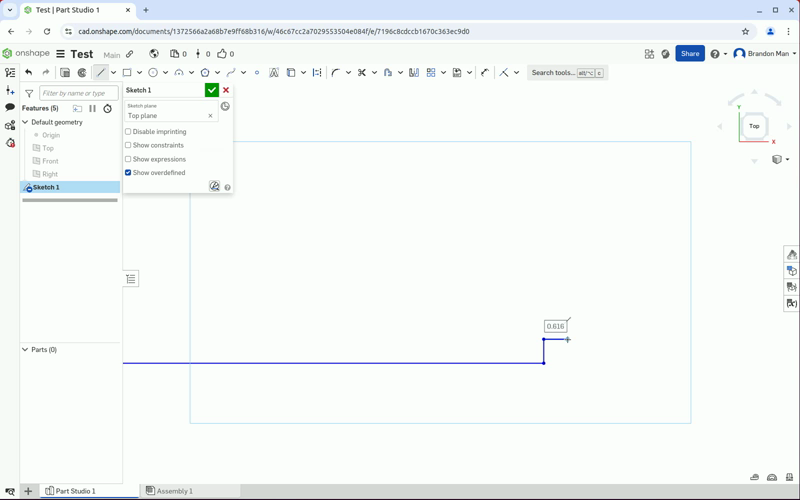
scroll(-6)
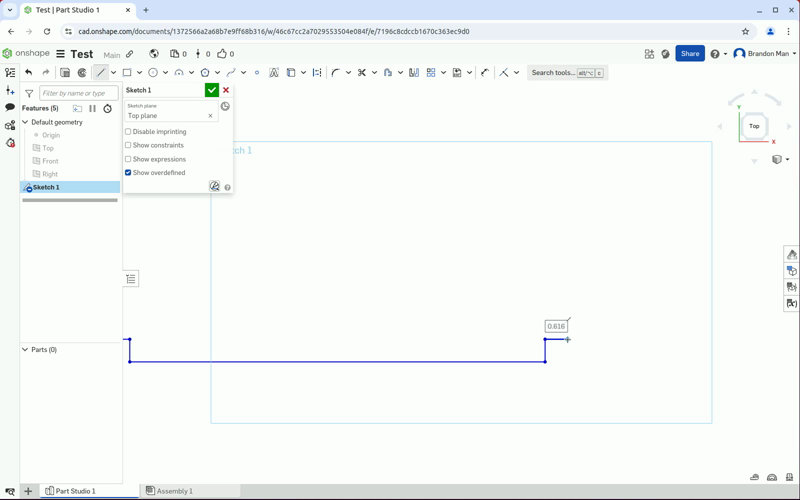
scroll(-6)
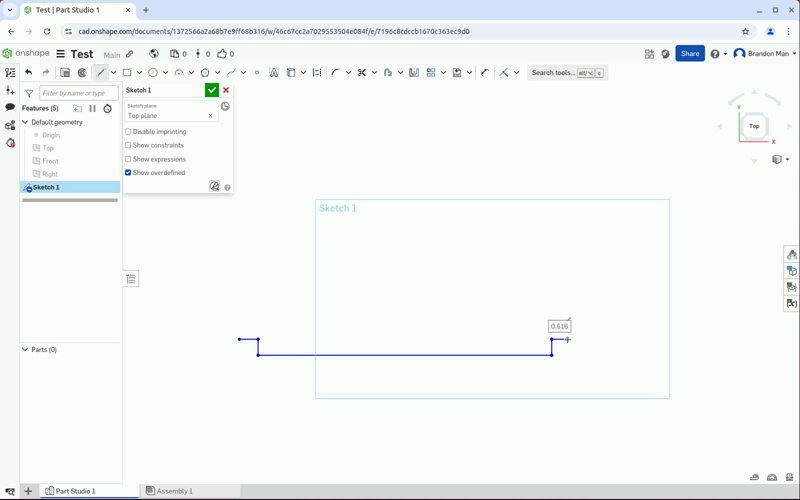
scroll(-6)
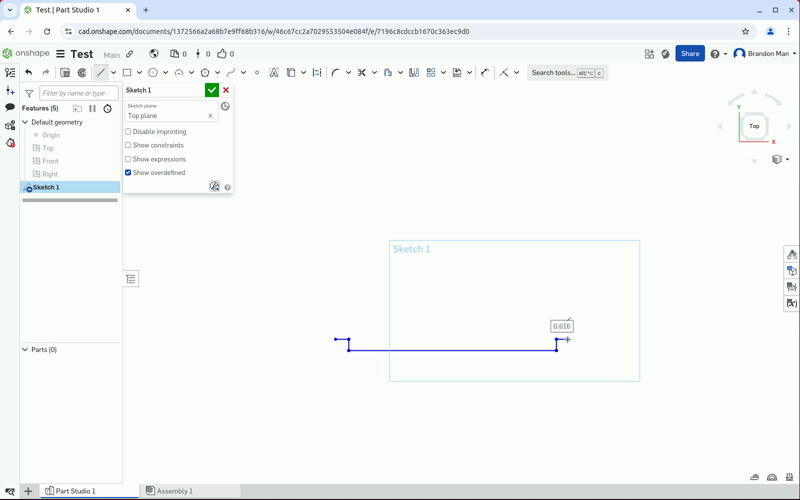
scroll(-6)
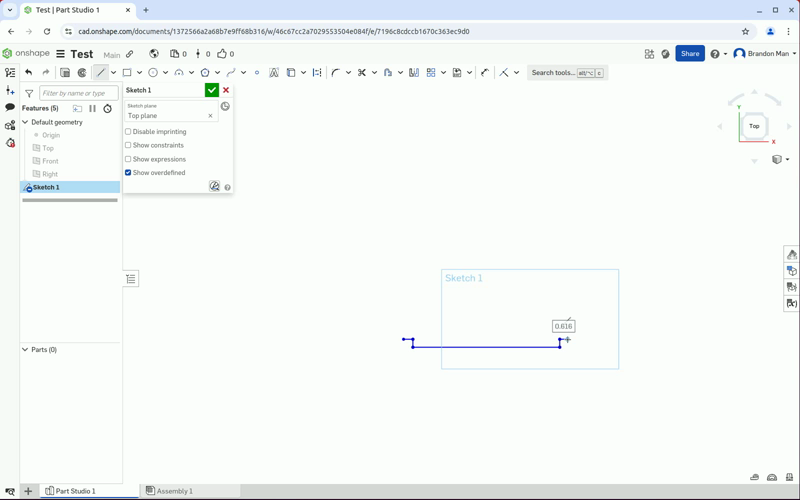
scroll(-6)
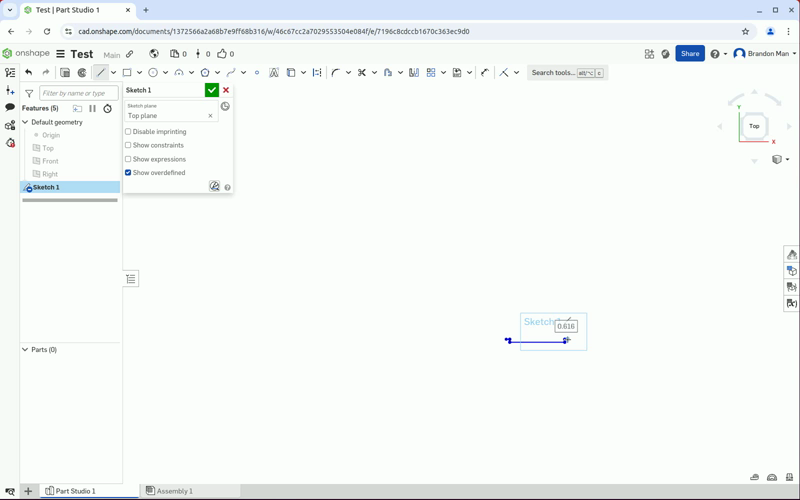
key_up(shift)
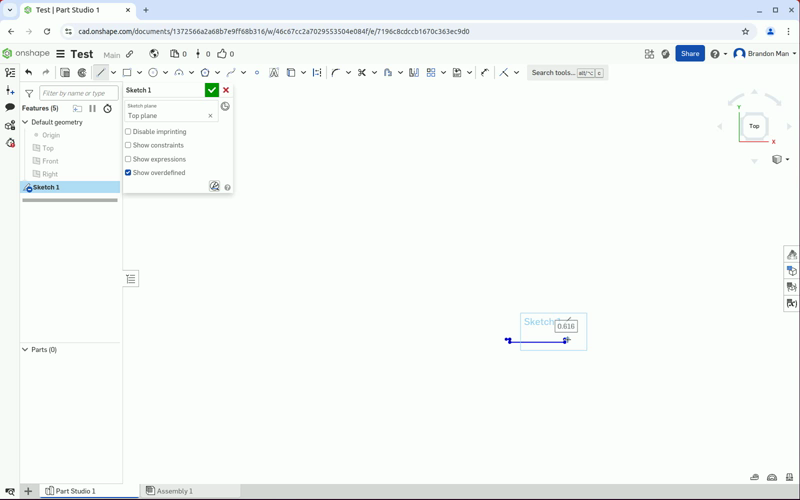
key_down(shift)
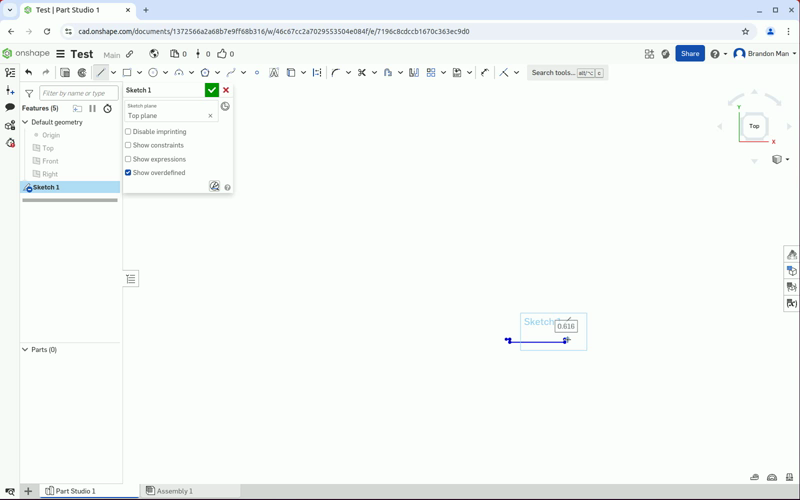
mouse_move(589, 339)
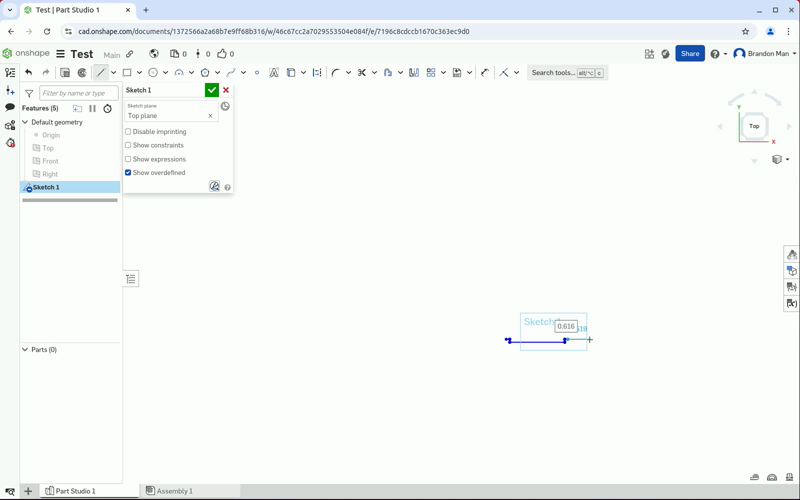
mouse_move(567, 308)
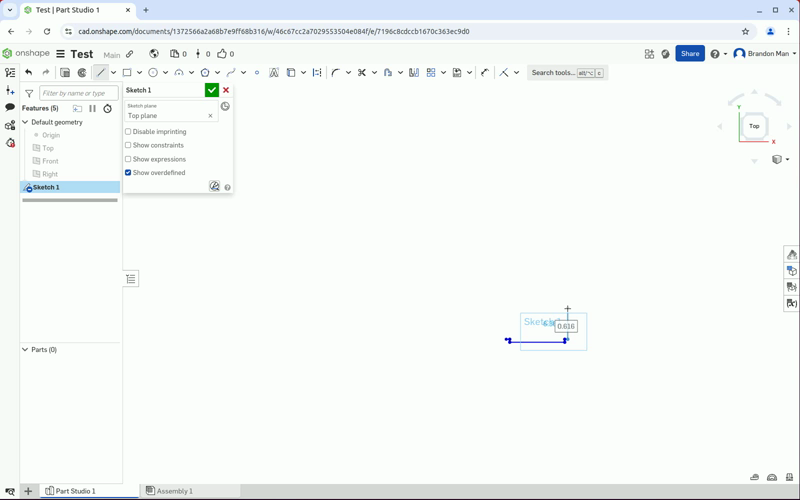
click(567, 308)
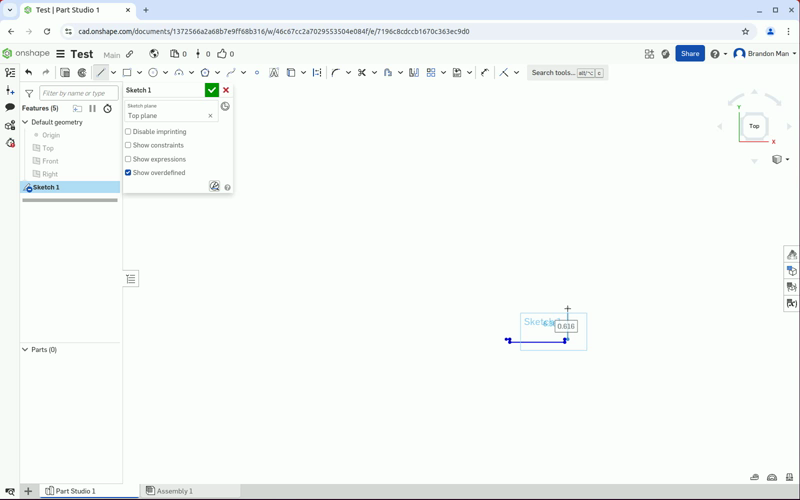
key_up(shift)
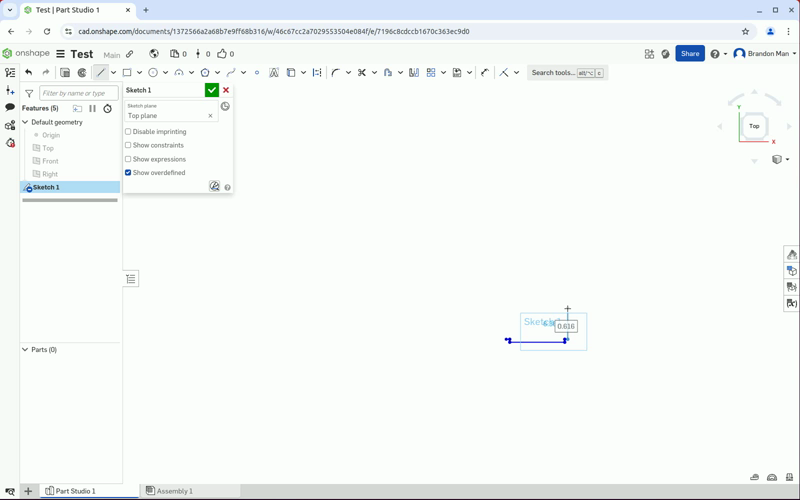
key_down(shift)
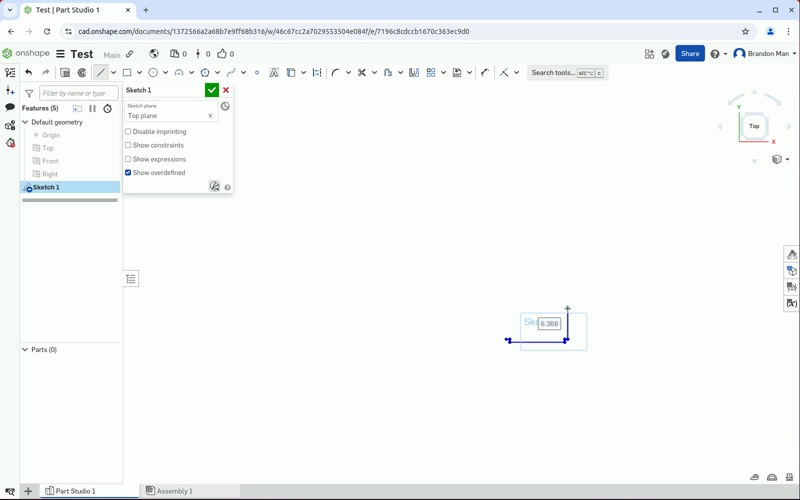
mouse_move(506, 308)
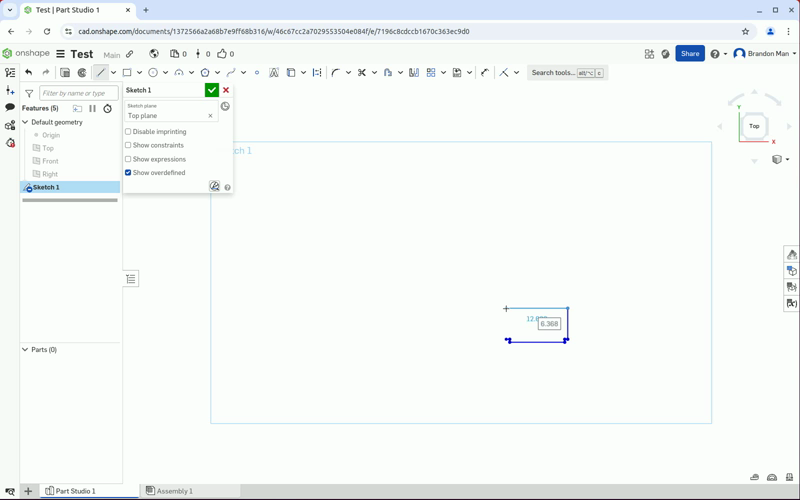
click(506, 308)
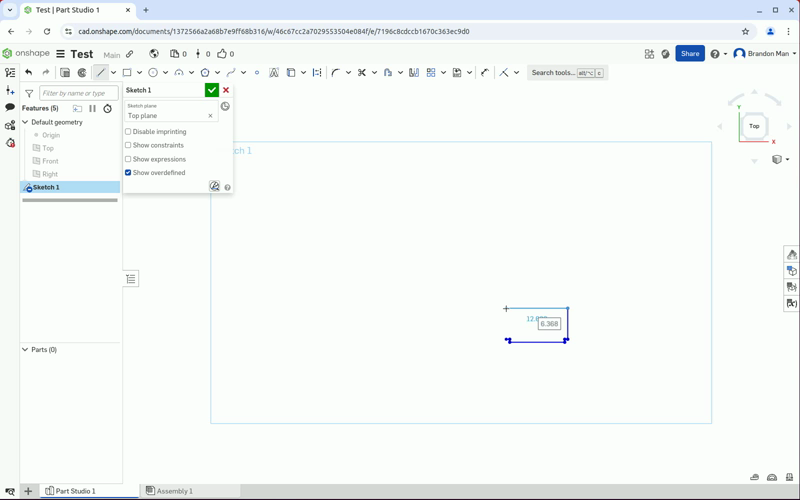
key_up(shift)
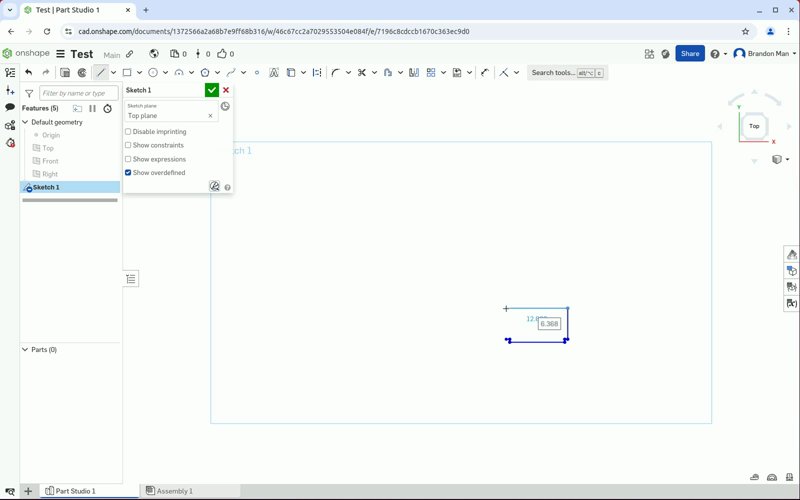
mouse_move(536, 308)
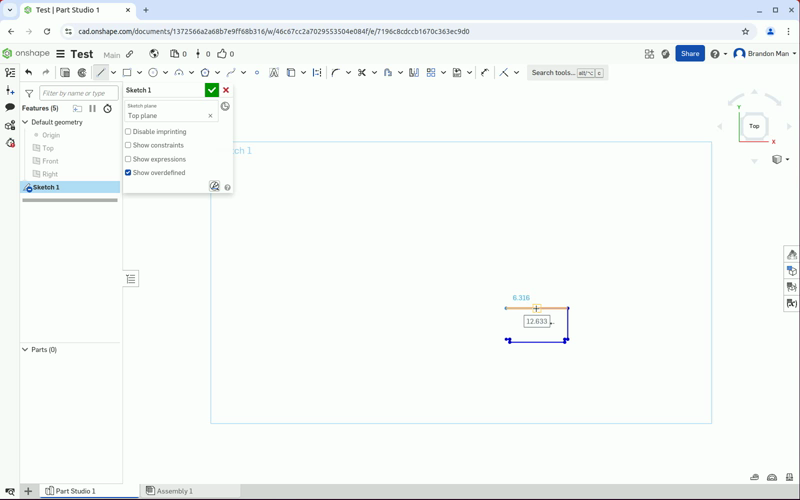
key_down(shift)
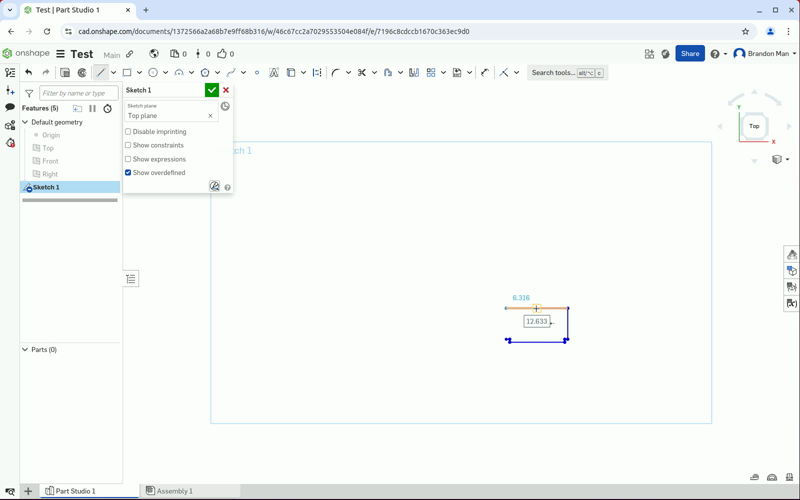
mouse_move(506, 339)
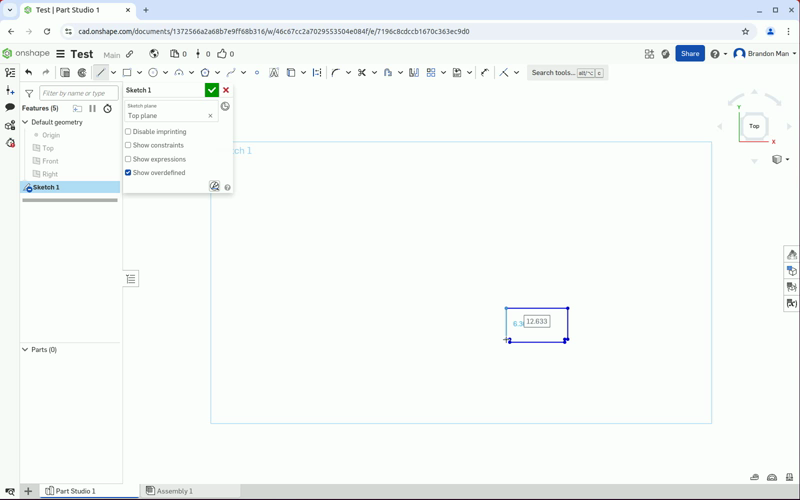
scroll(6)
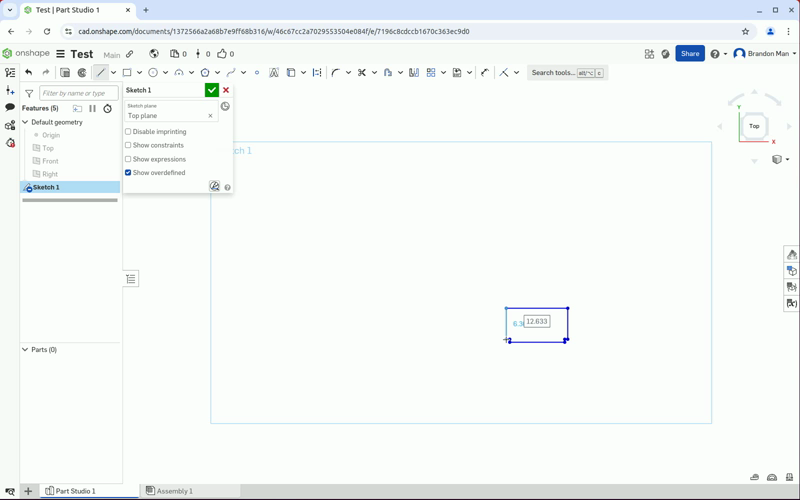
scroll(6)
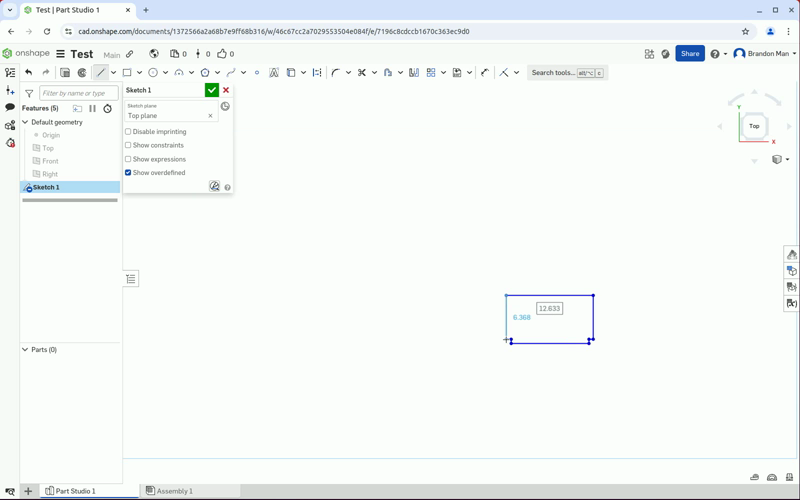
scroll(6)
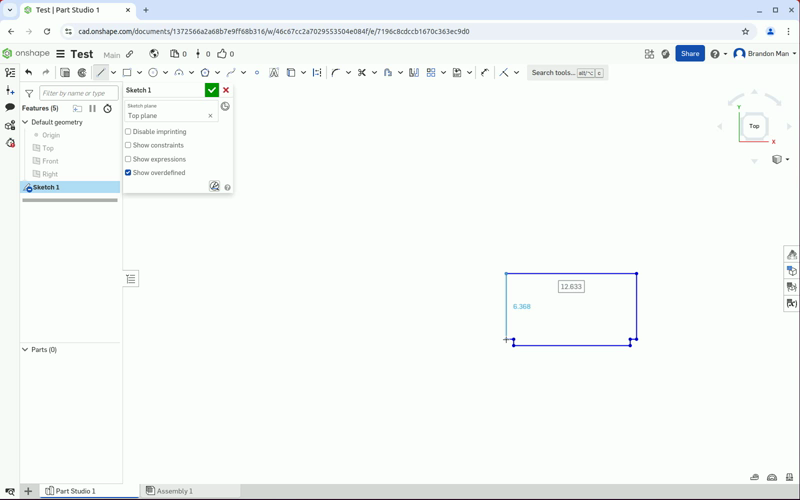
scroll(6)
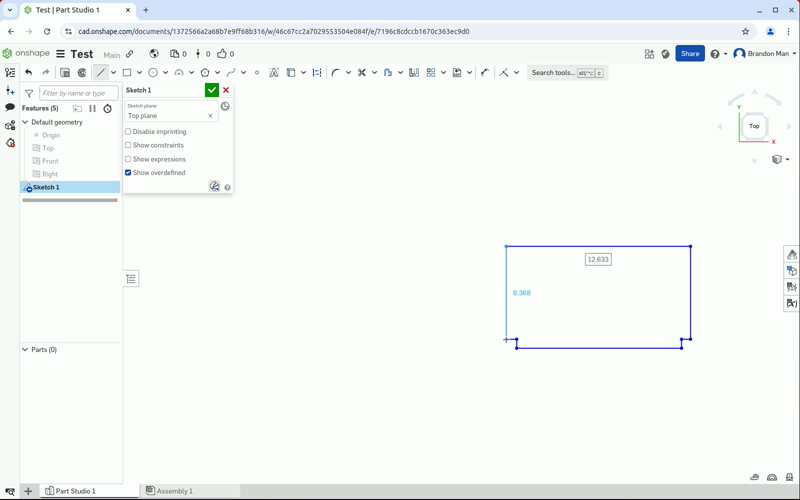
scroll(6)
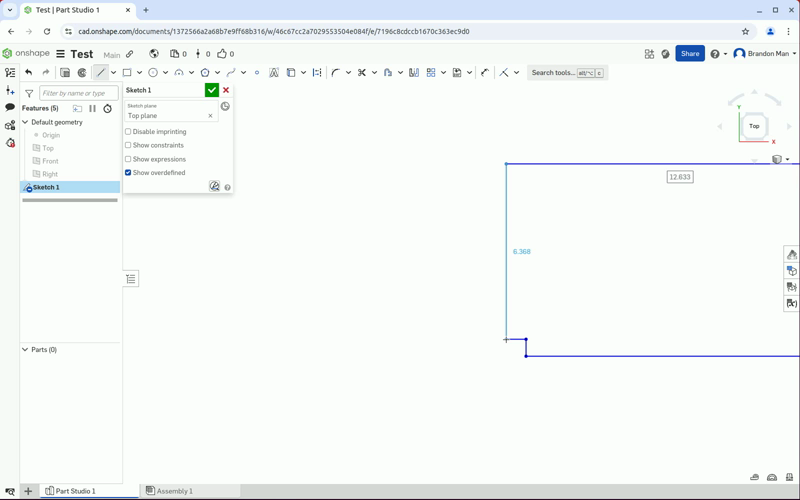
scroll(6)
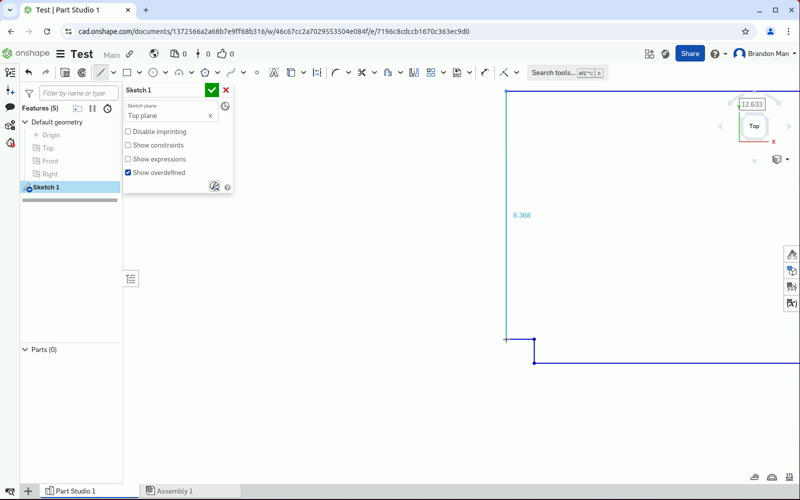
scroll(6)
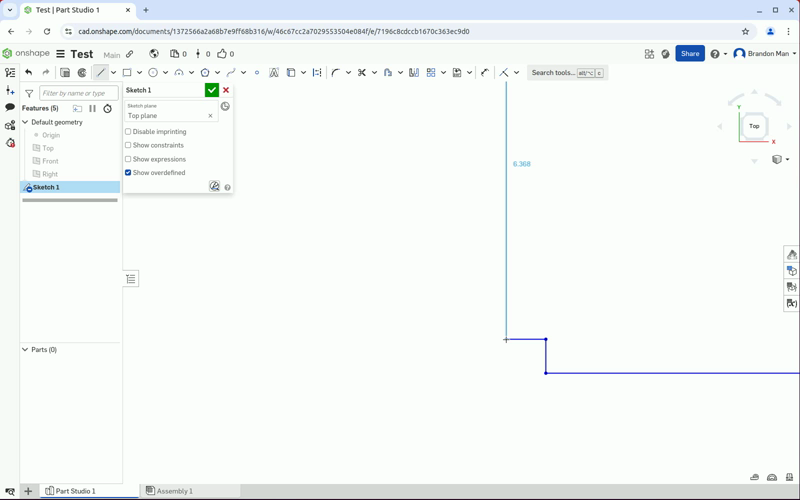
key_up(shift)
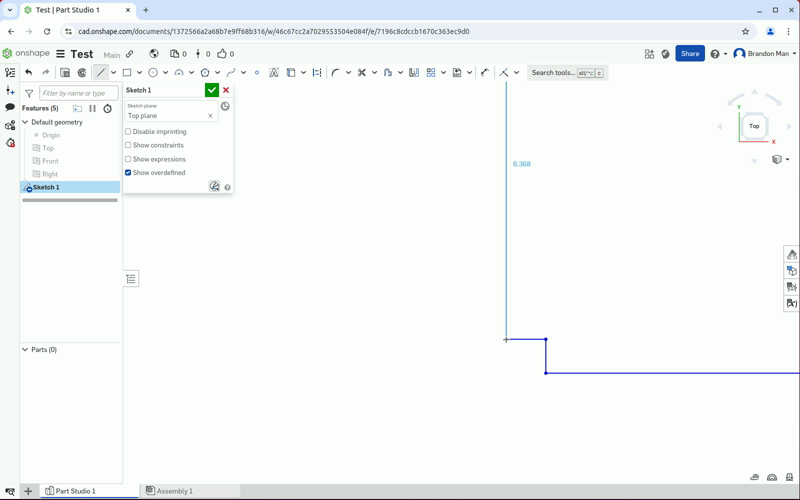
click(506, 339)
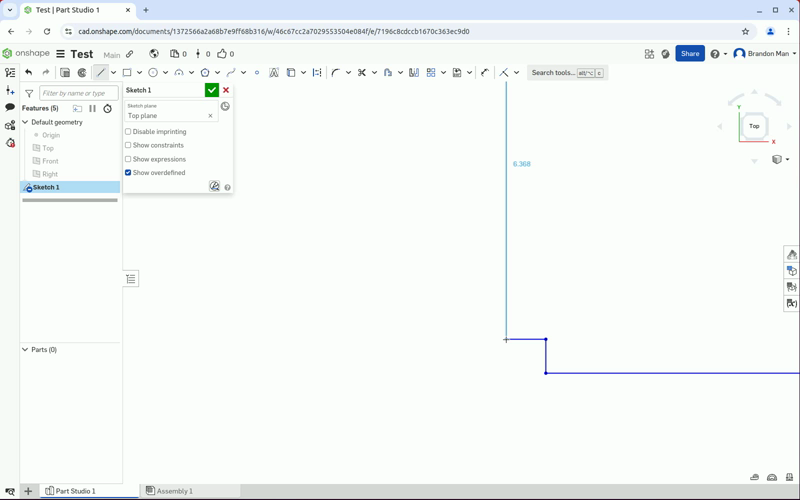
scroll(-6)
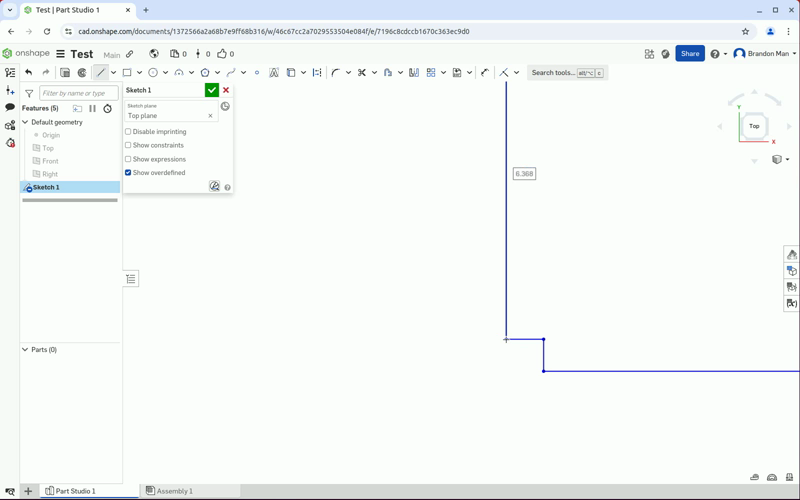
scroll(-6)
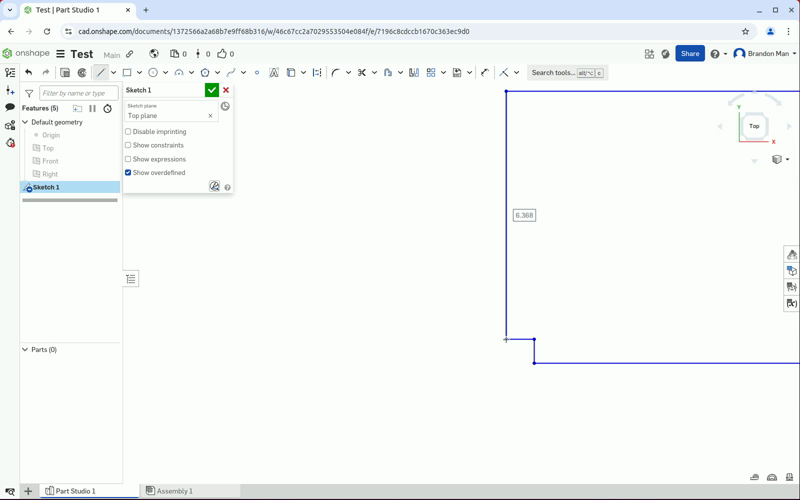
scroll(-6)
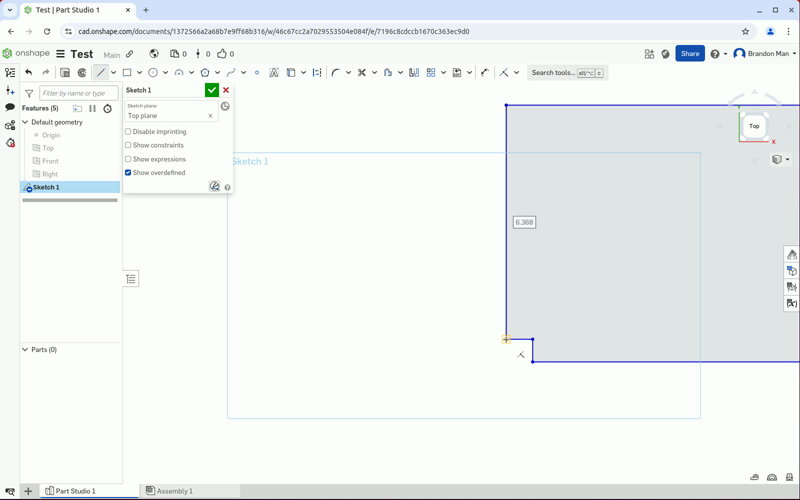
scroll(-6)
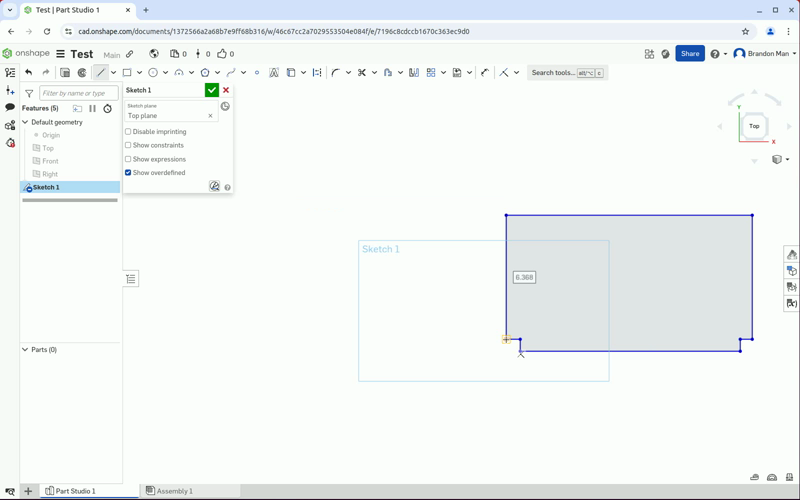
scroll(-6)
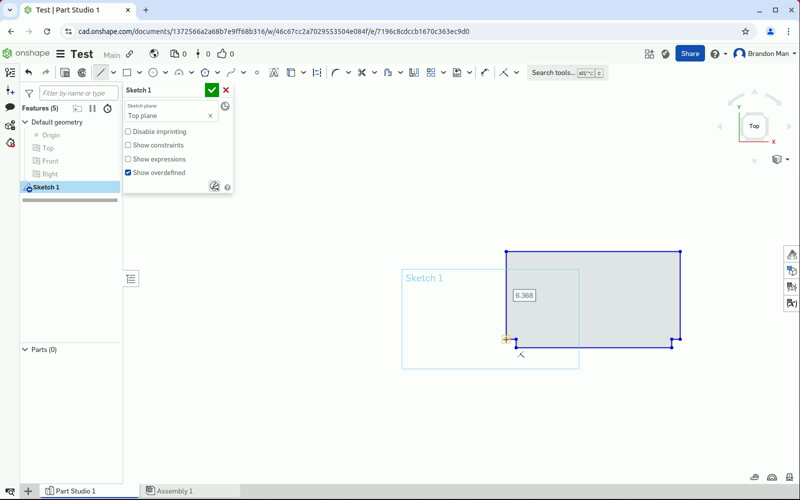
scroll(-6)
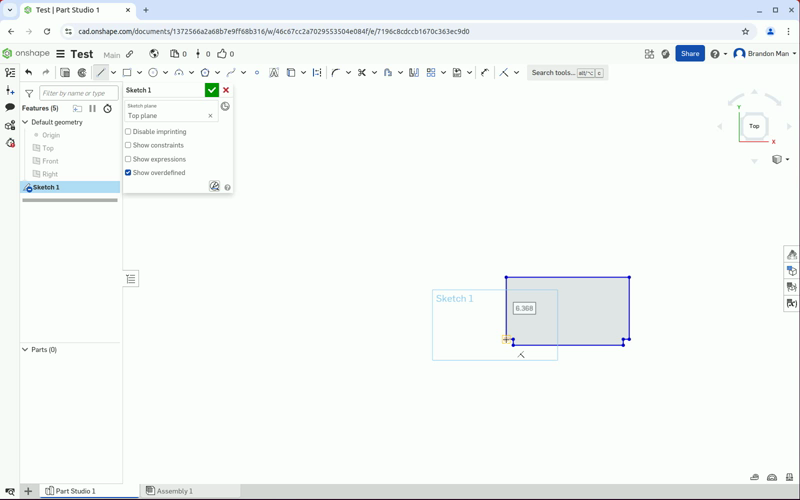
scroll(-6)
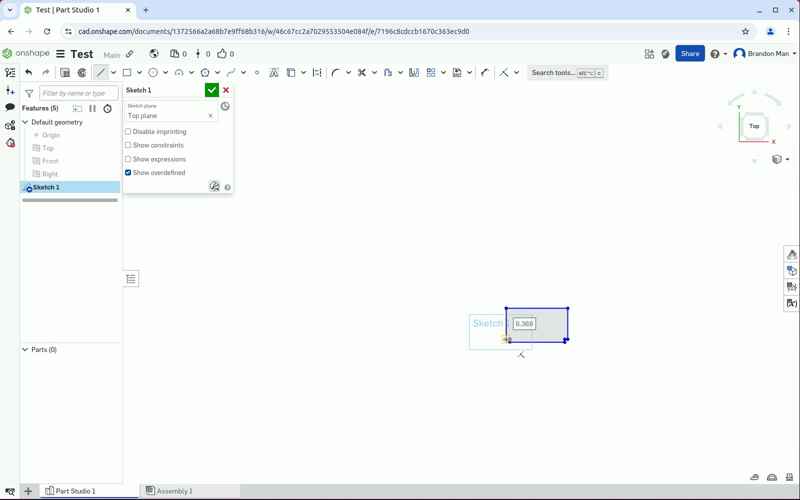
key(esc)
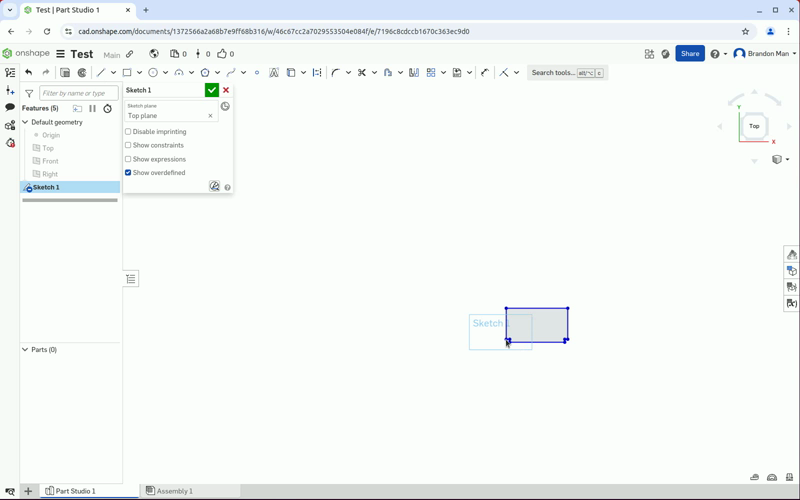
key(c)
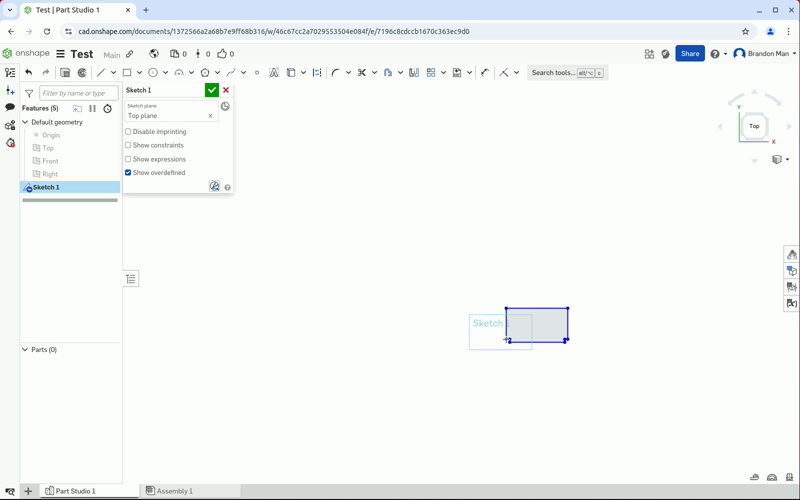
key_down(shift)
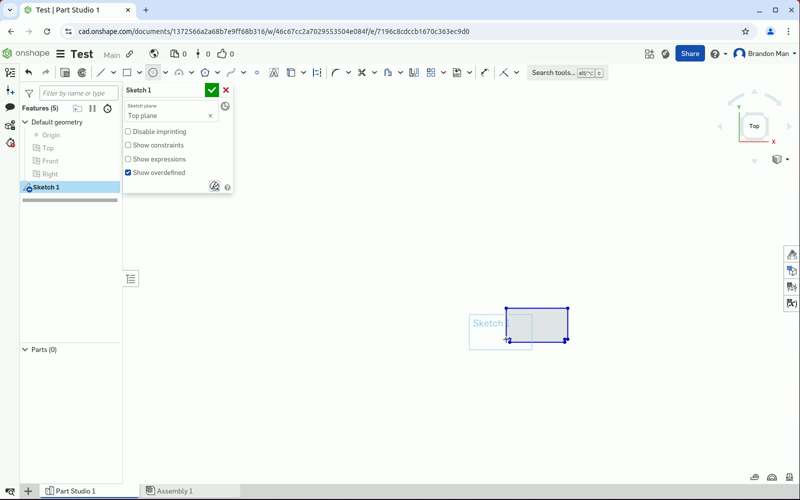
mouse_move(522, 332)
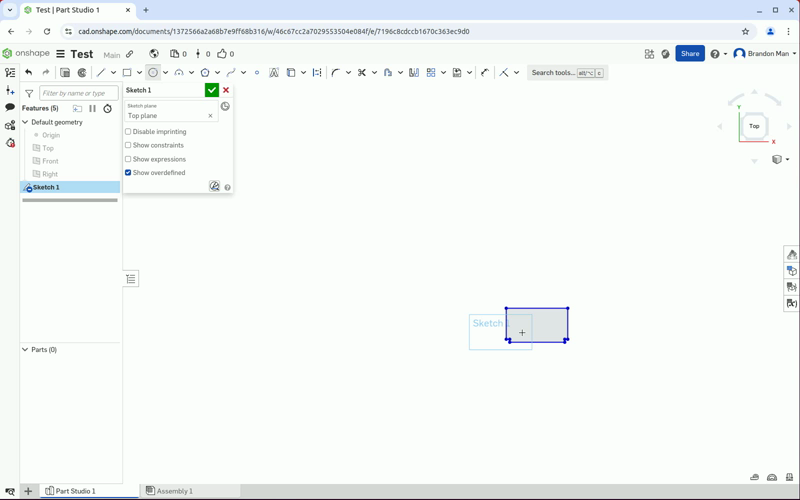
click(522, 332)
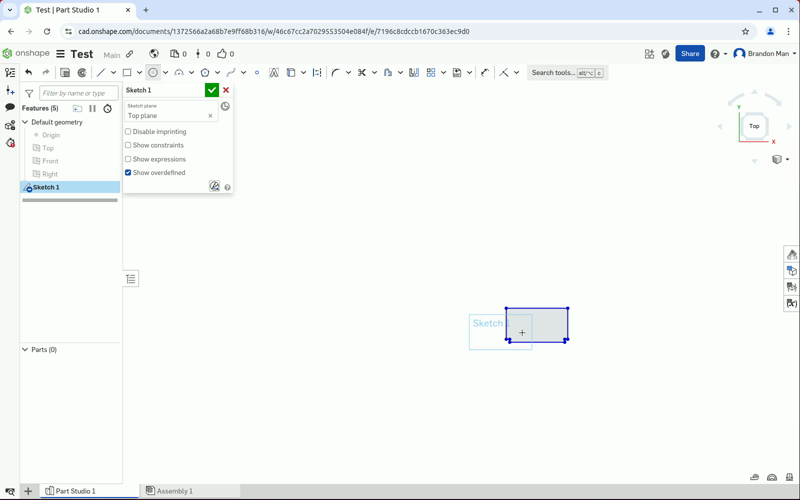
key_up(shift)
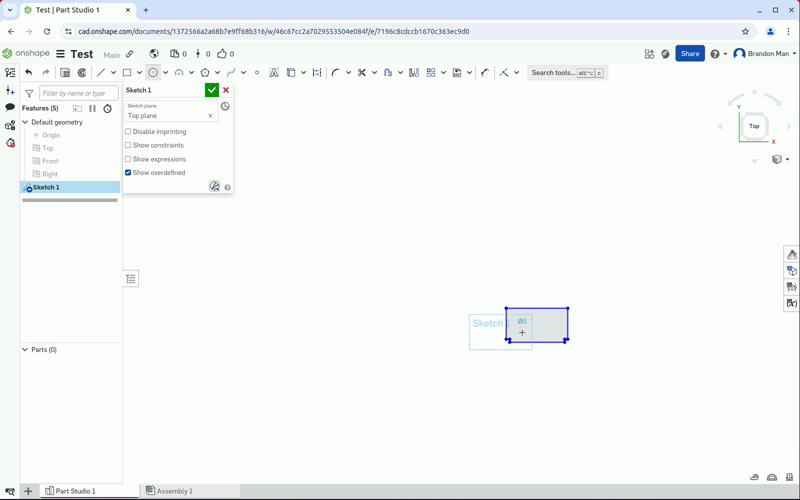
mouse_move(525, 332)
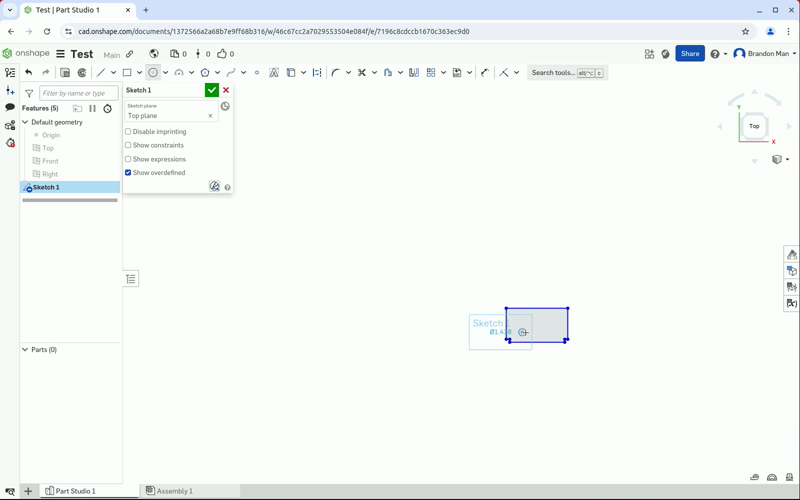
click(525, 332)
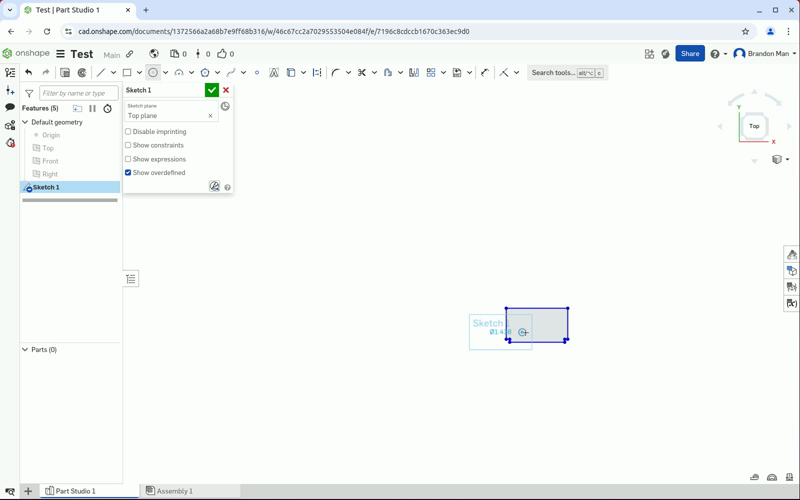
key(esc)
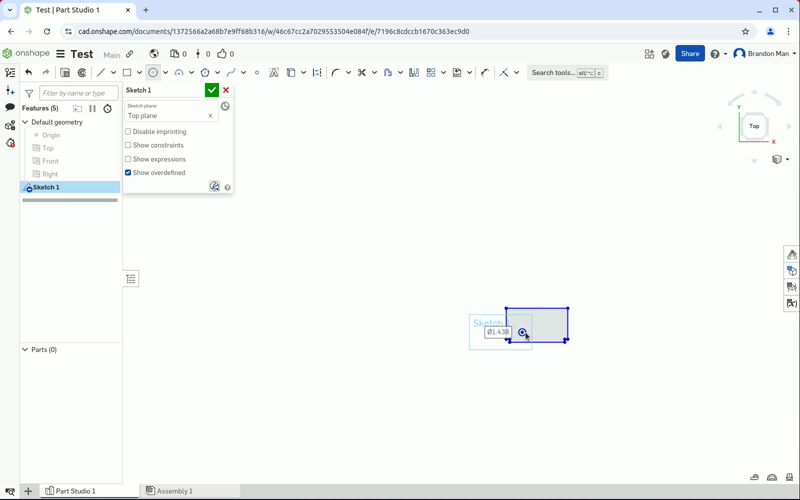
key(c)
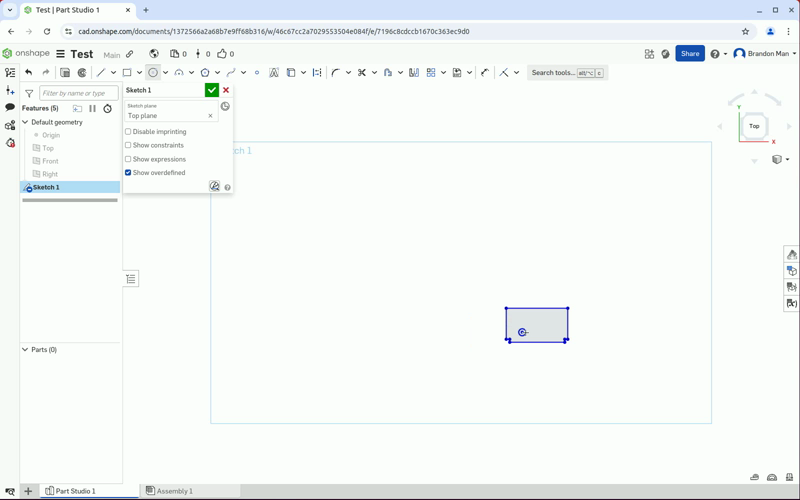
key_down(shift)
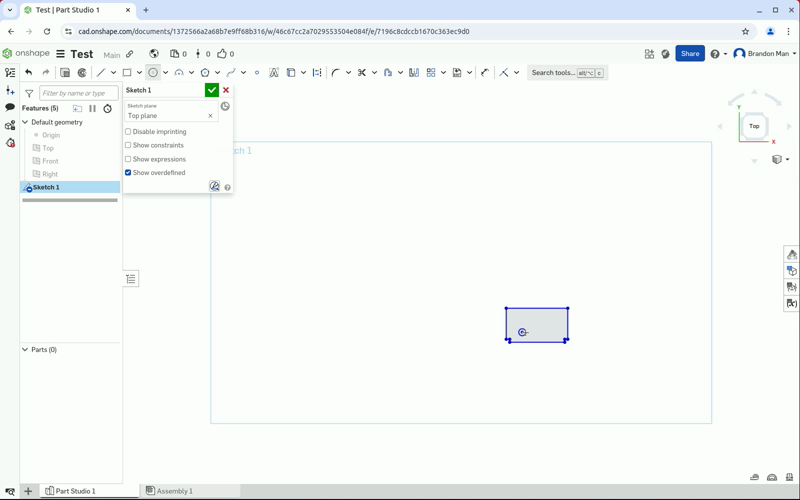
mouse_move(551, 332)
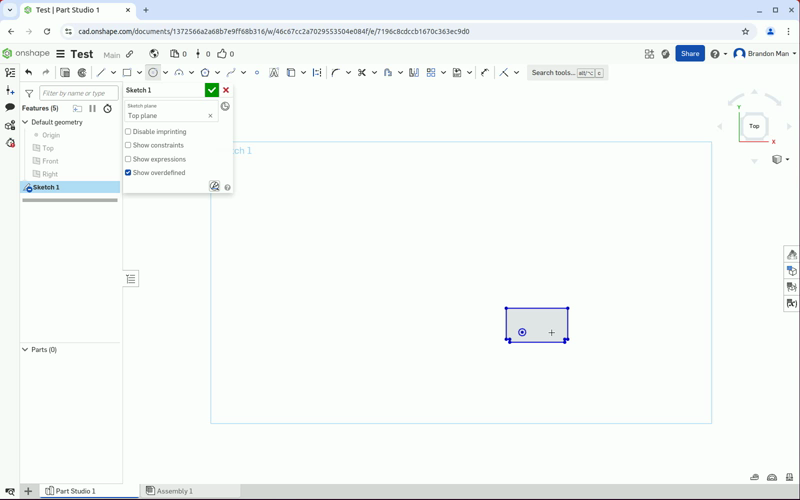
click(551, 332)
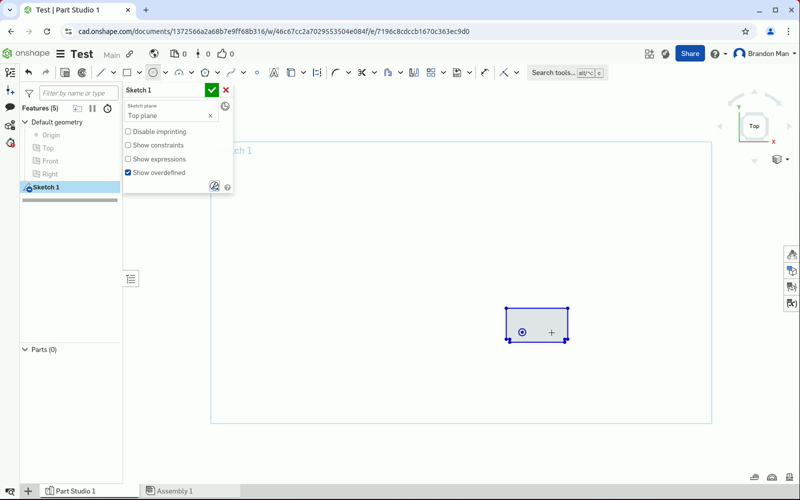
key_up(shift)
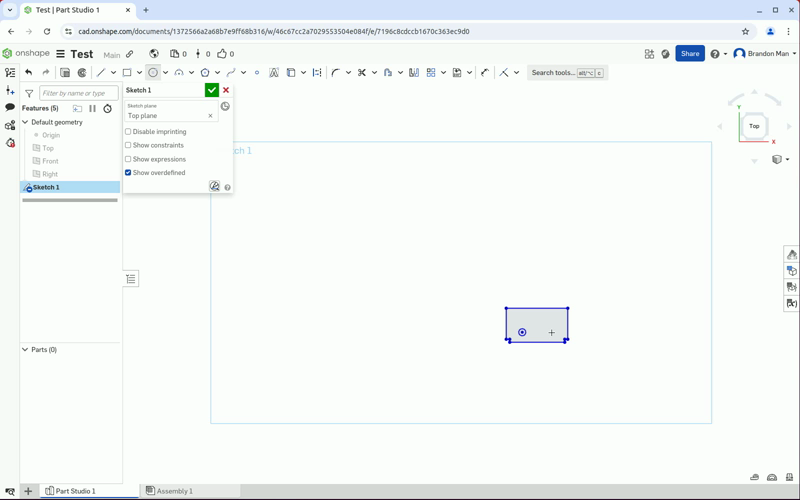
mouse_move(555, 332)
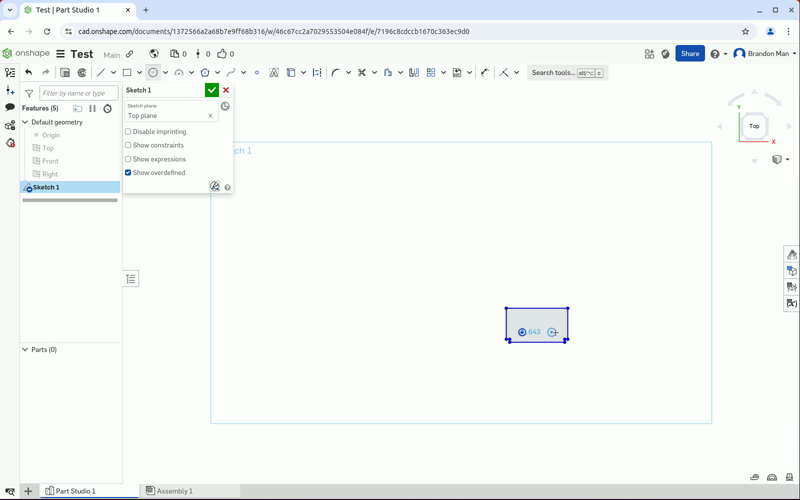
click(555, 332)
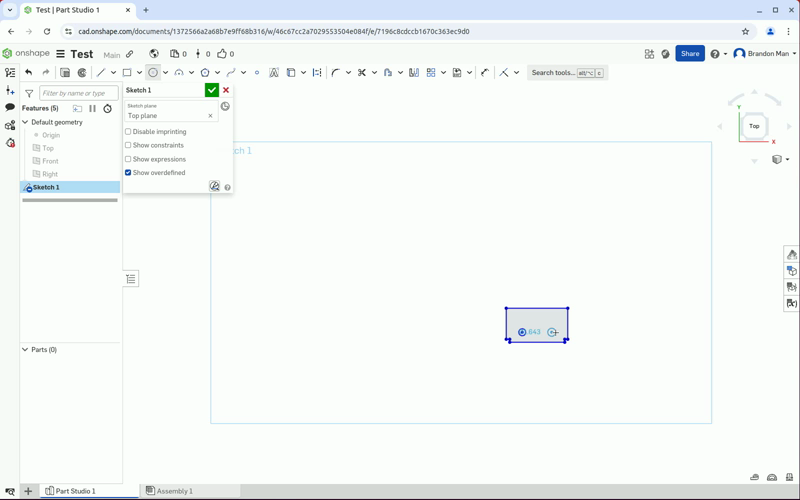
key(esc)
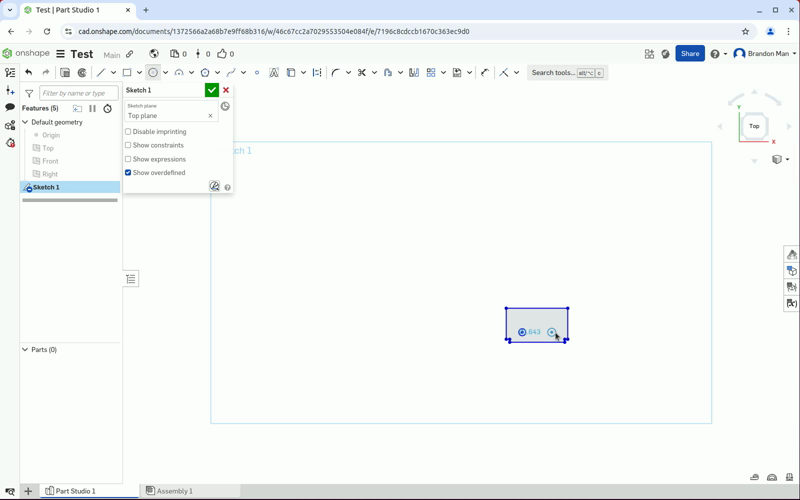
mouse_move(541, 328)
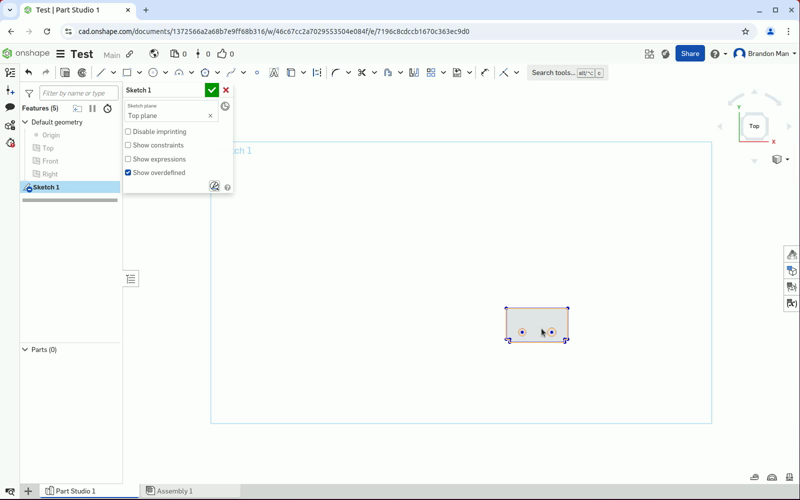
click(541, 328)
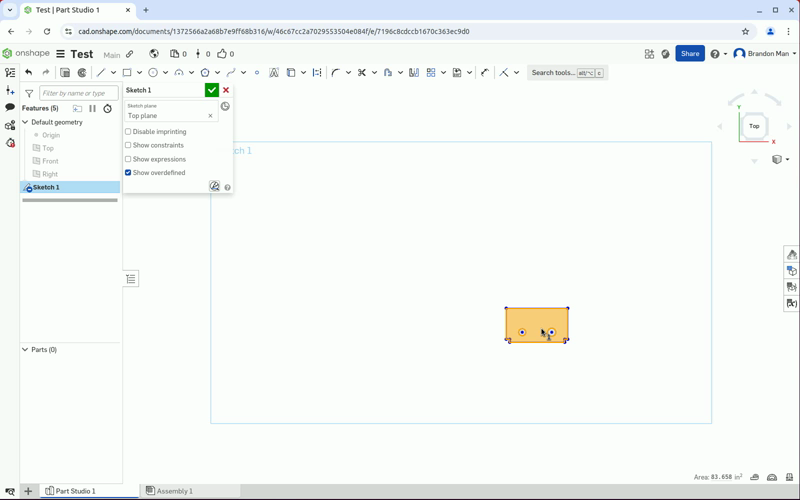
mouse_move(73, 352)
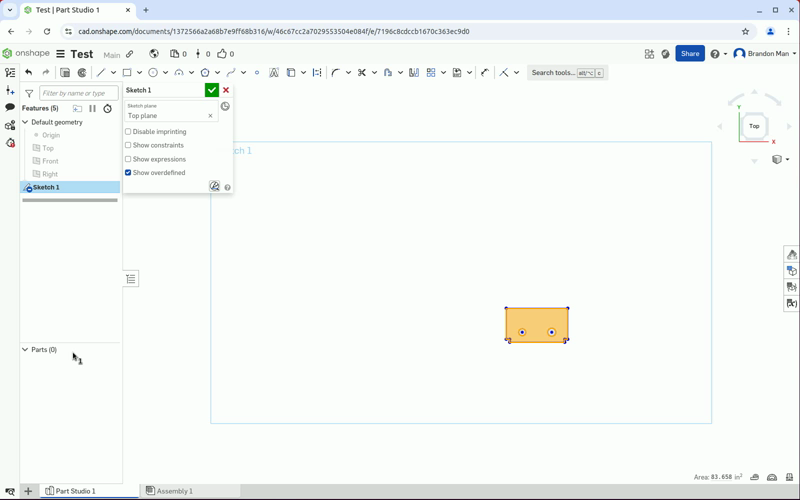
key(shift+y)
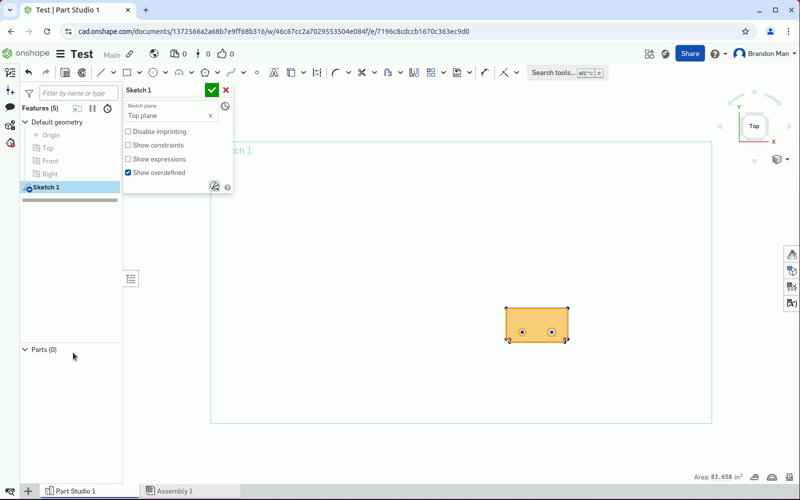
key(shift+e)
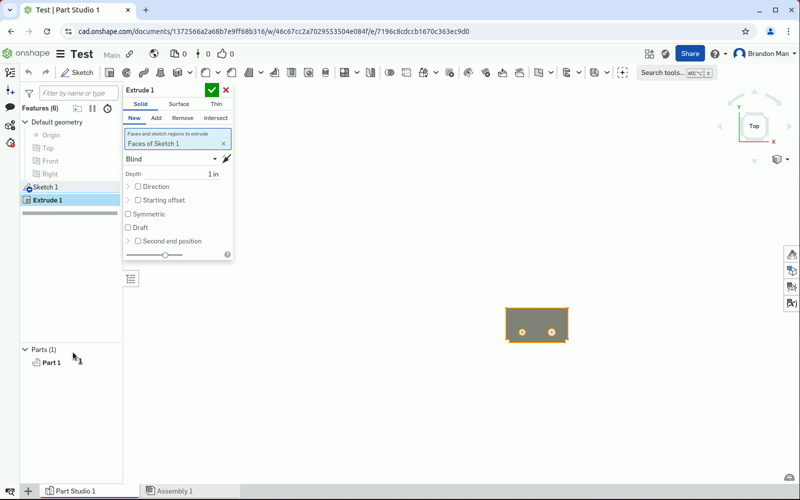
mouse_move(143, 106)
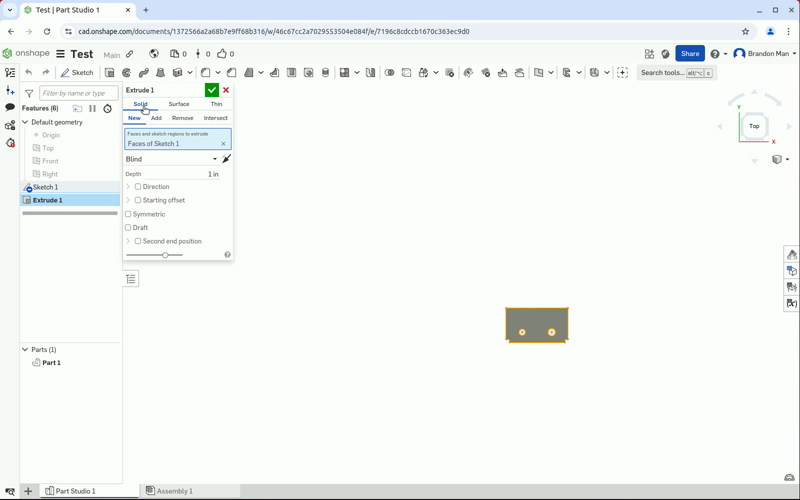
click(143, 106)
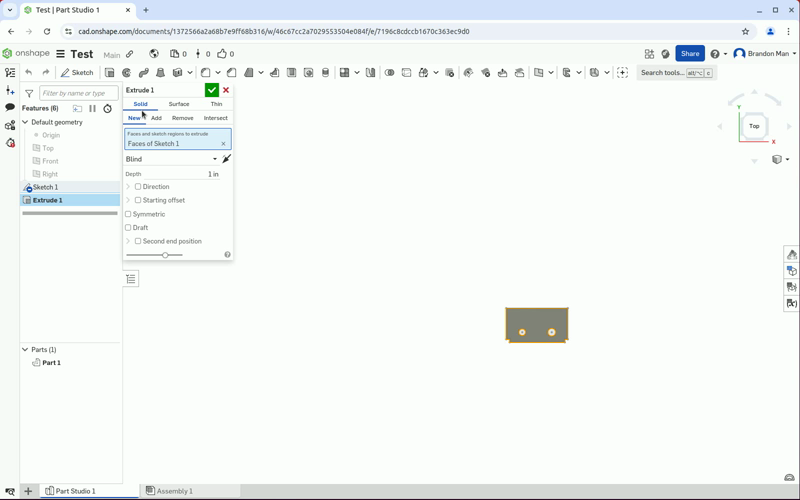
mouse_move(137, 120)
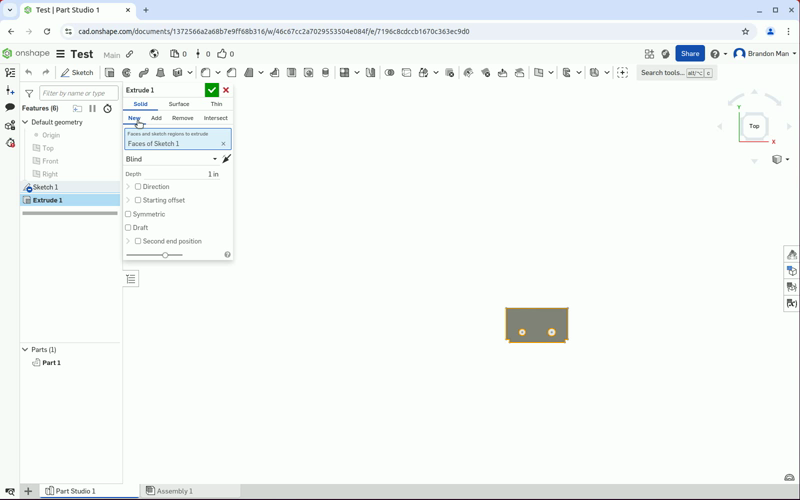
click(137, 120)
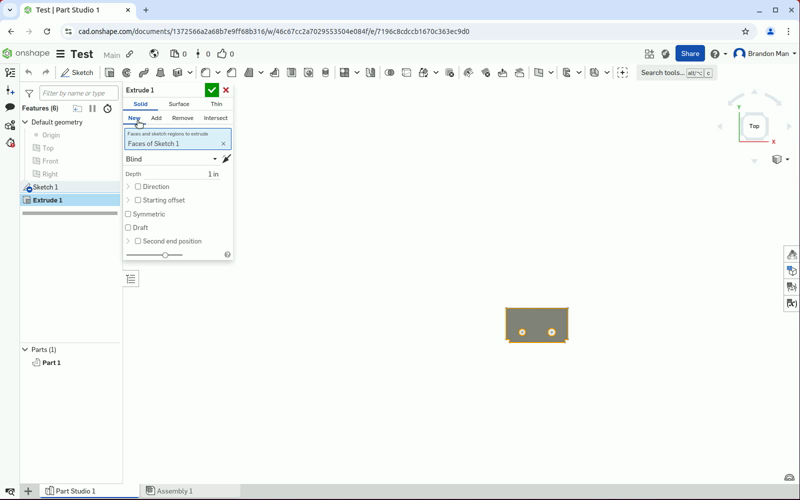
key(tab, 4)
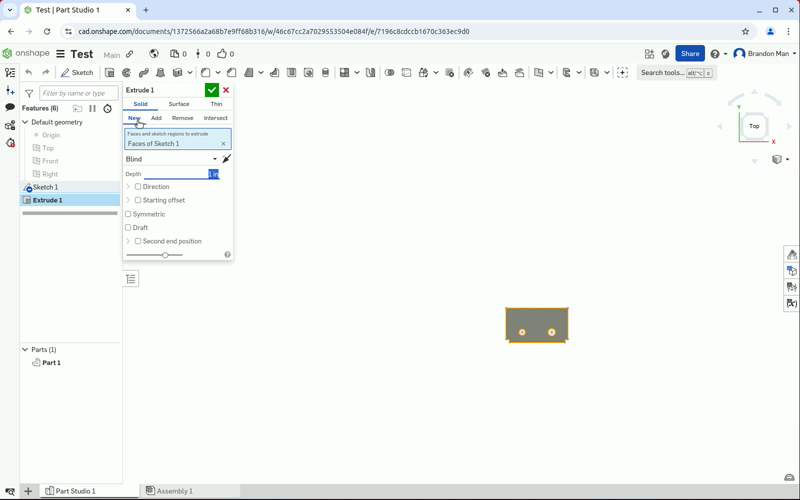
text(0.722)
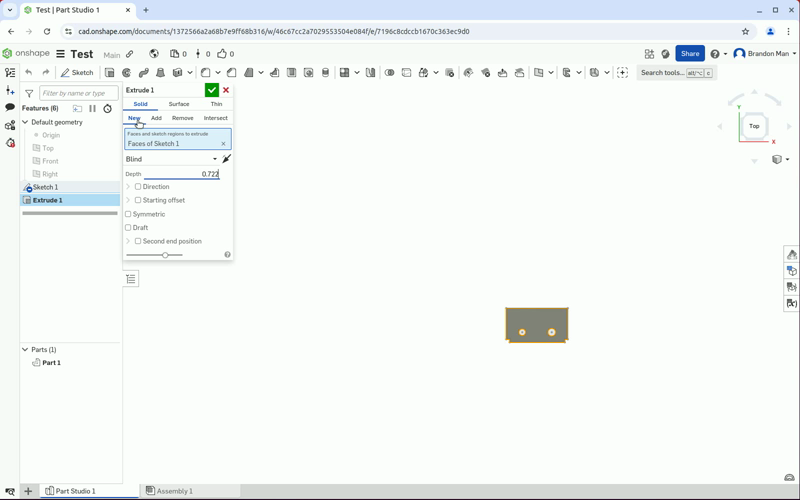
key(enter)
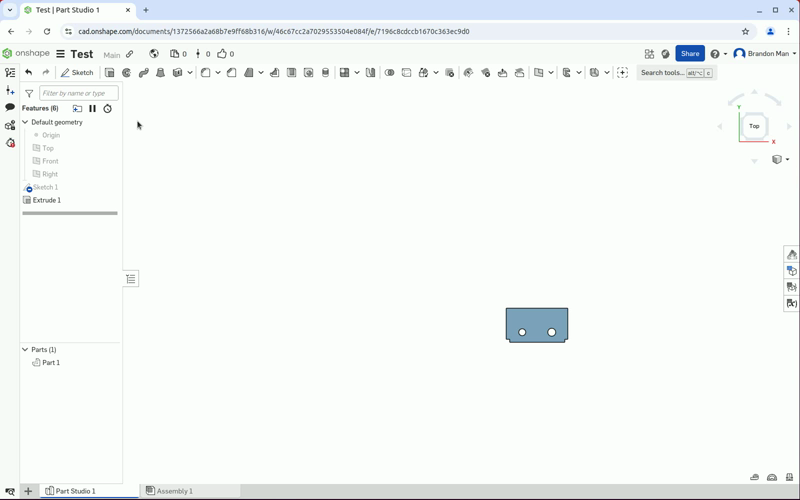
key(shift+h)
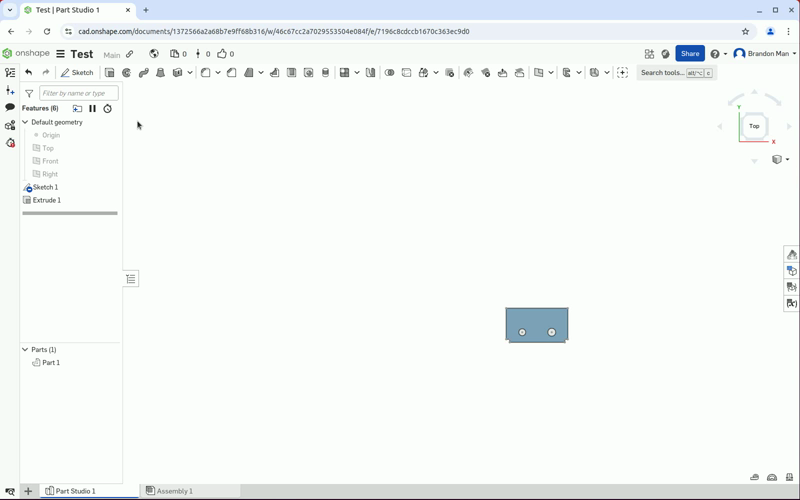
key(shift+h)
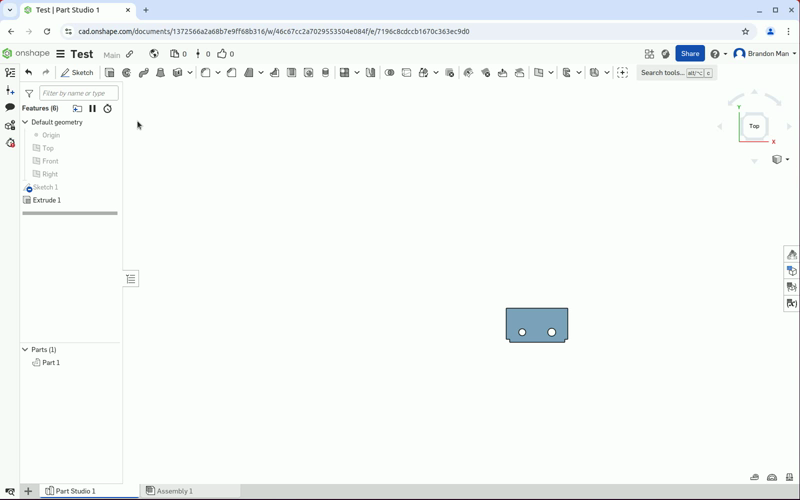
mouse_move(73, 189)
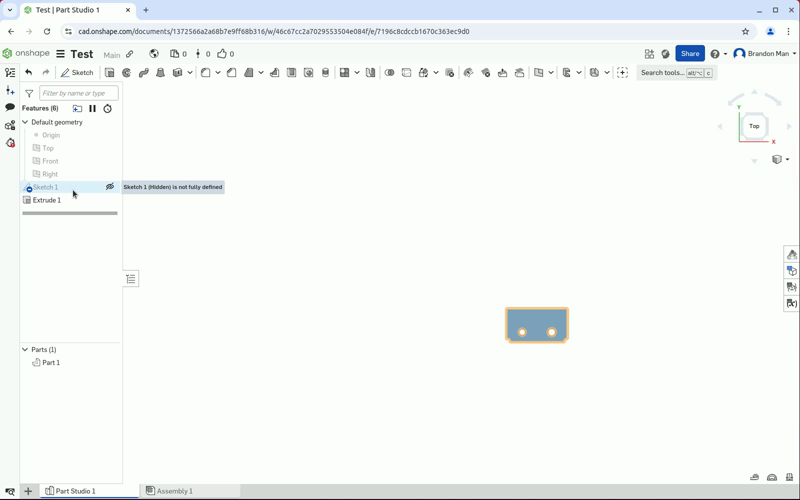
click(73, 189)
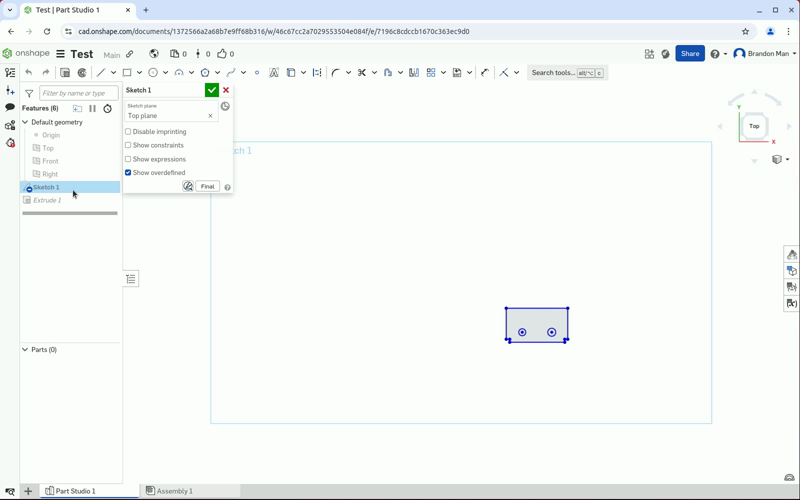
mouse_move(229, 92)
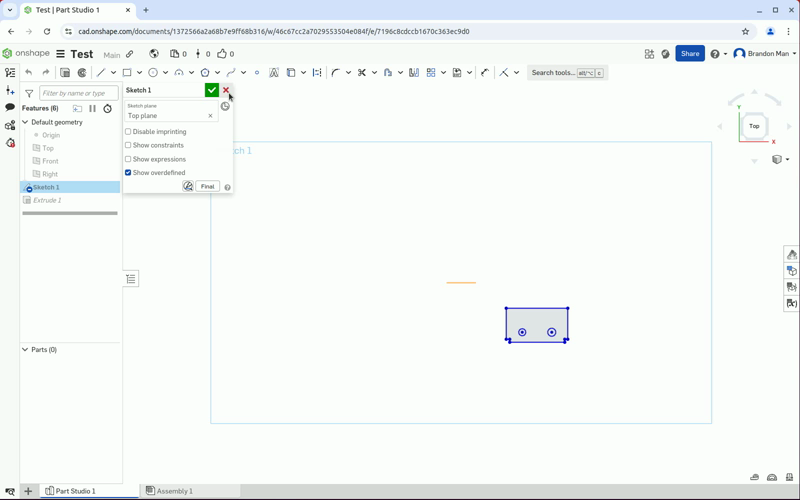
click(229, 92)
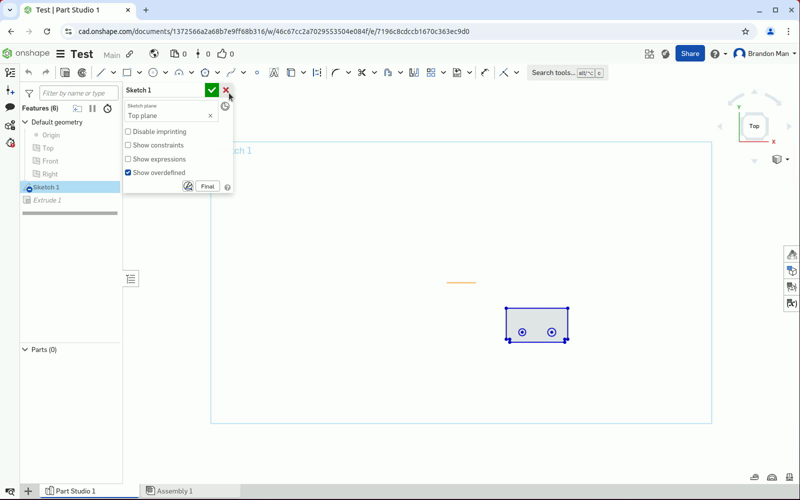
key(shift+s)
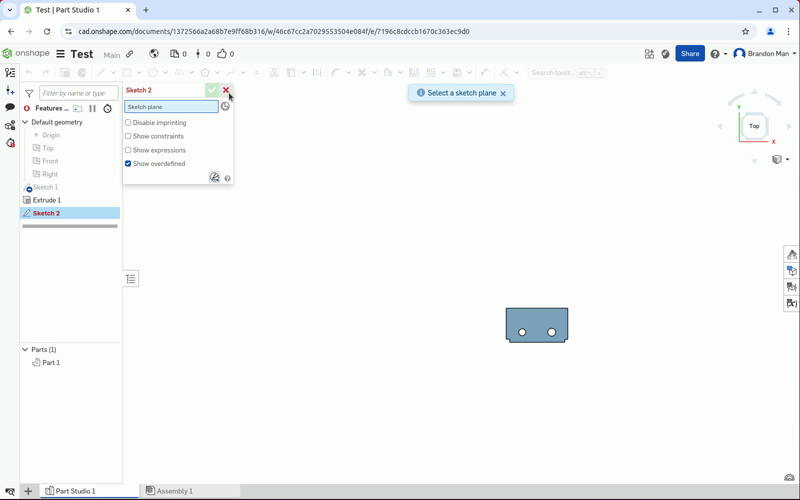
mouse_move(73, 150)
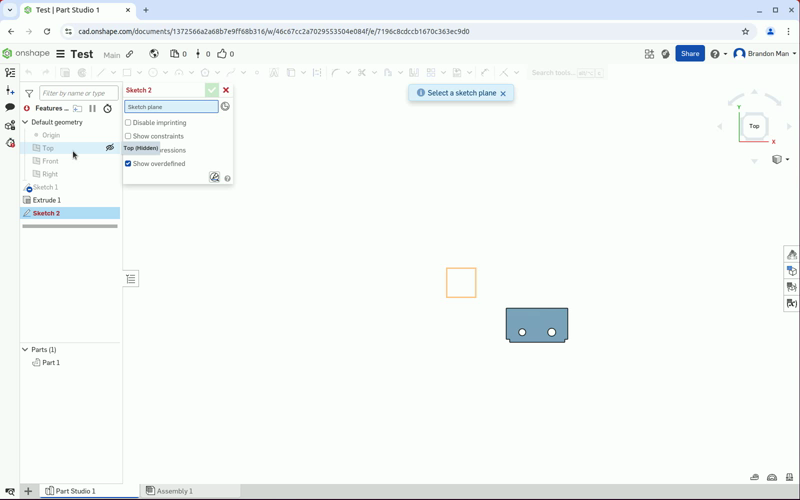
click(73, 150)
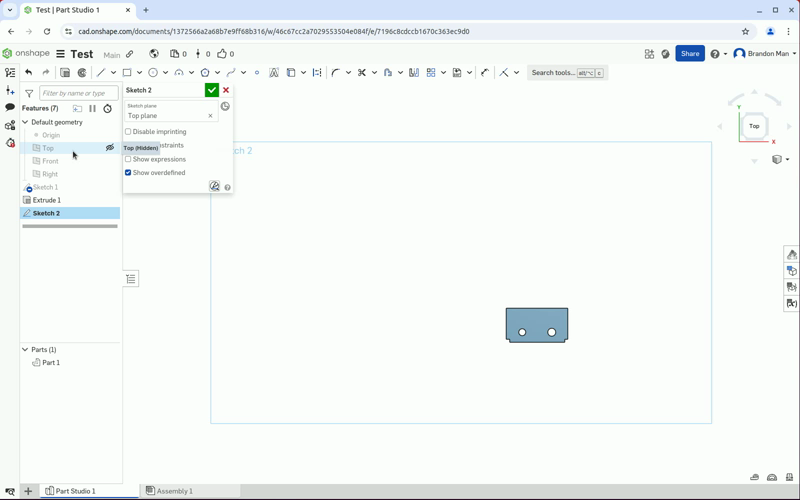
mouse_move(73, 352)
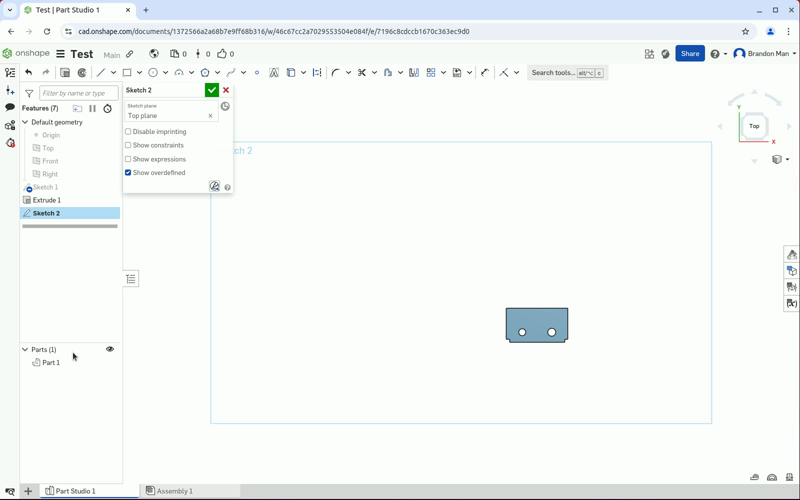
key(y)
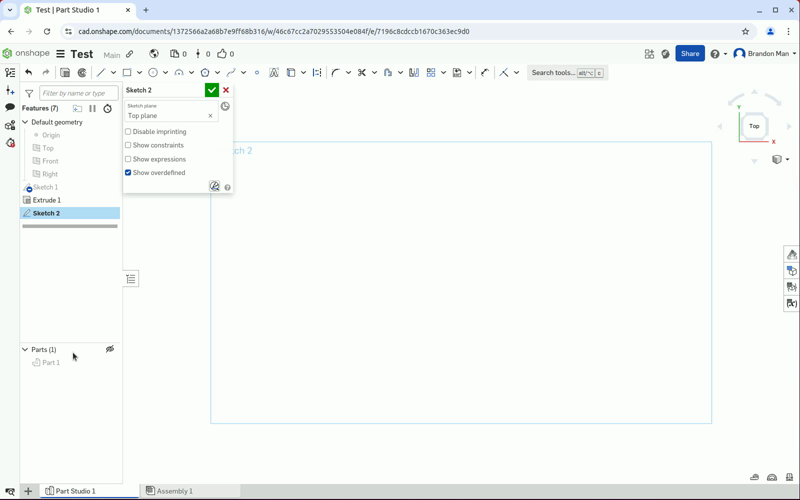
key(l)
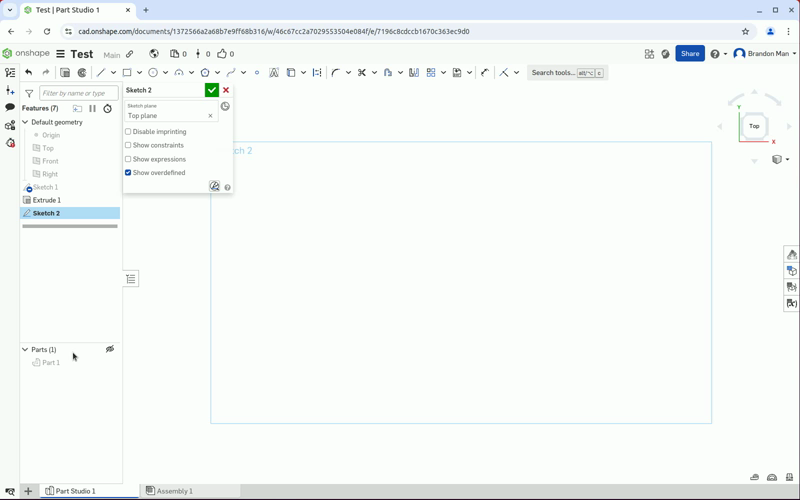
key_down(shift)
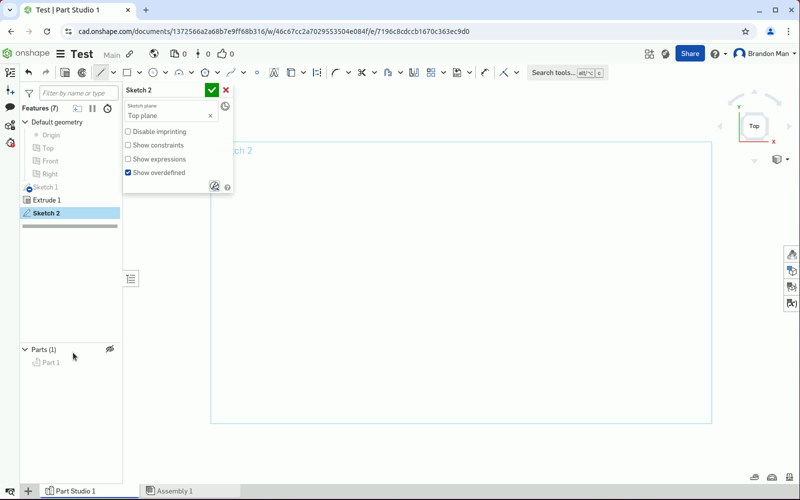
mouse_move(500, 341)
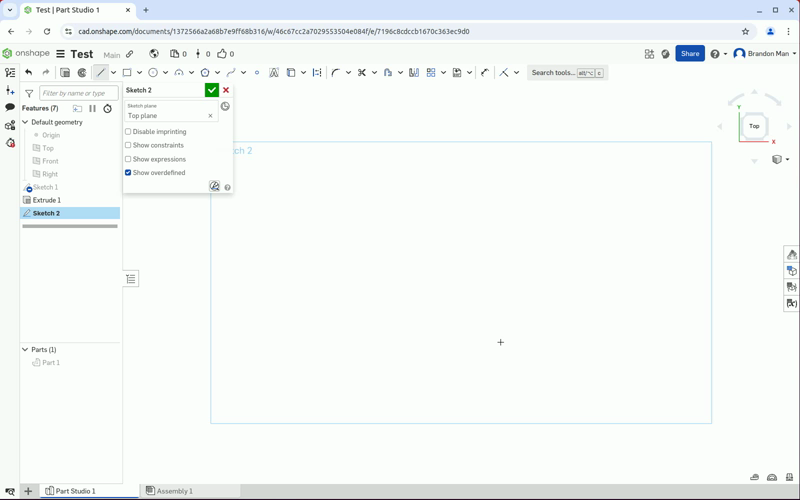
click(500, 341)
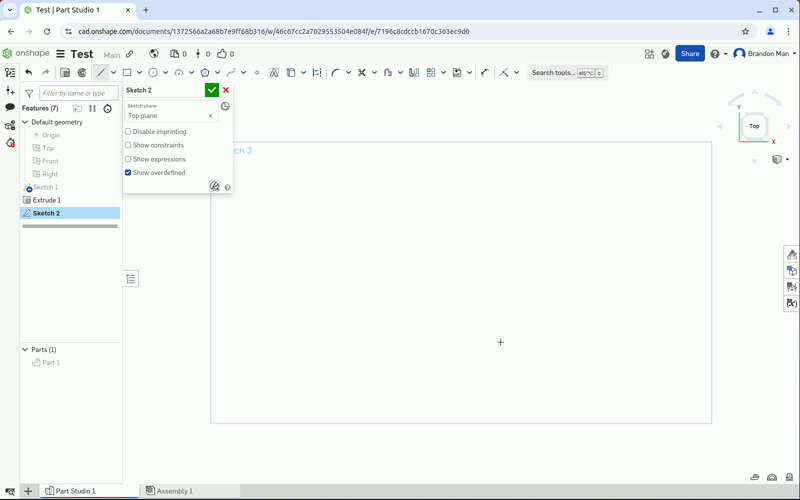
key_up(shift)
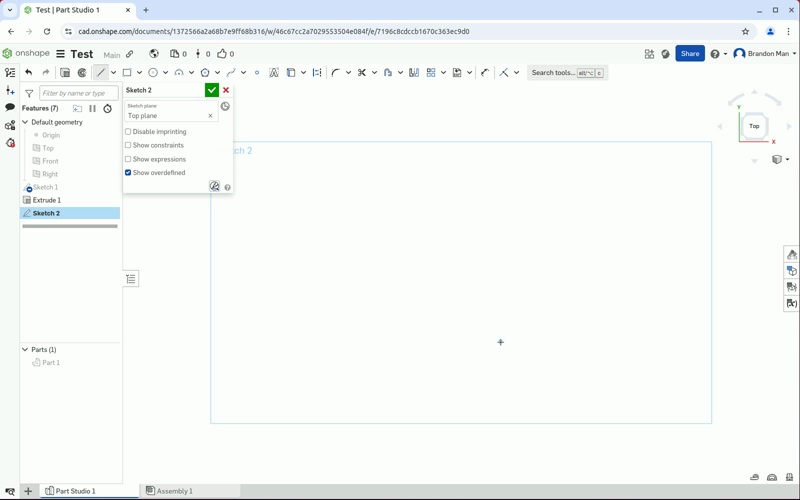
key_down(shift)
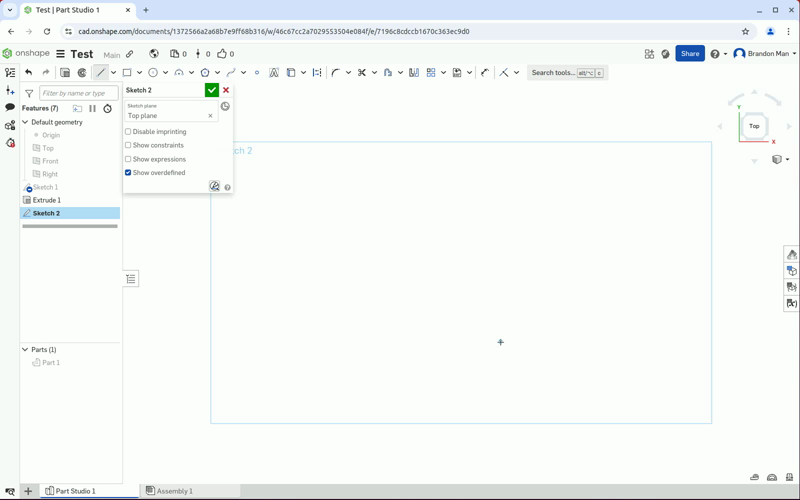
mouse_move(530, 341)
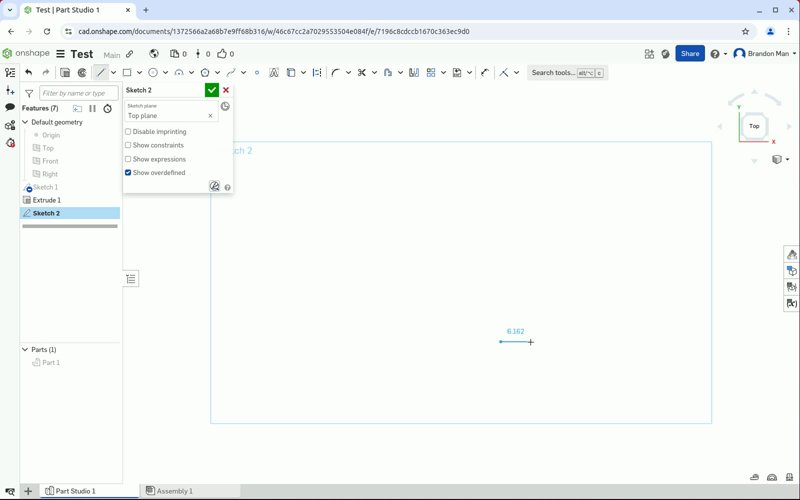
mouse_move(510, 341)
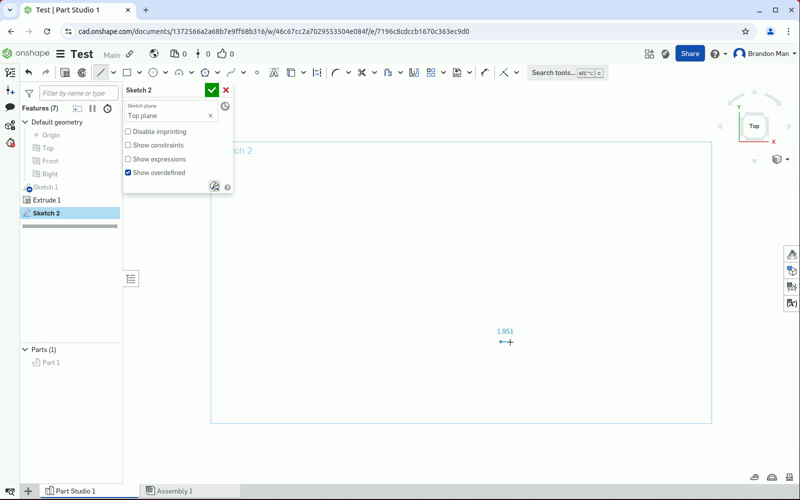
click(510, 341)
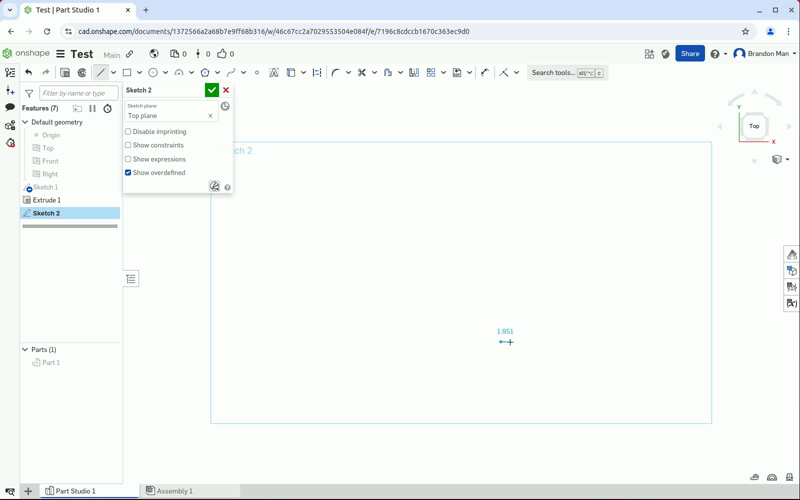
key_up(shift)
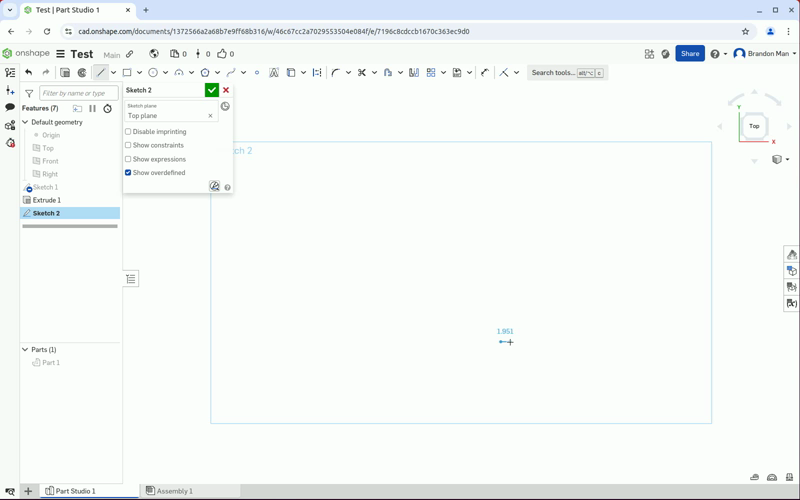
key_down(shift)
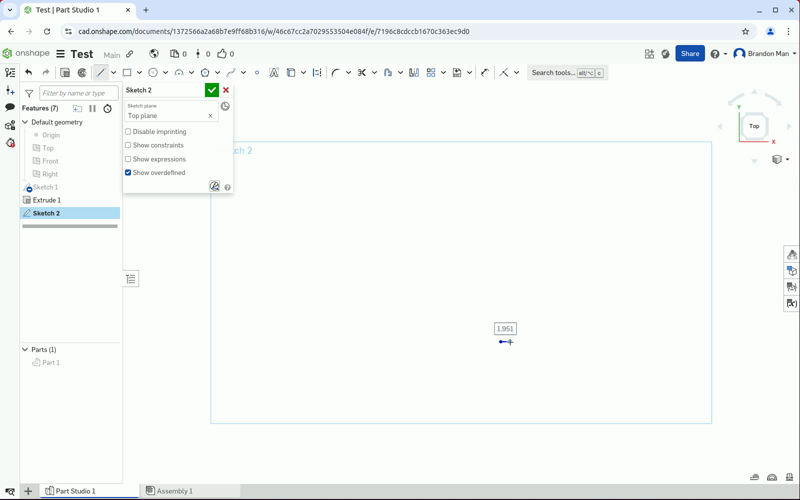
mouse_move(540, 341)
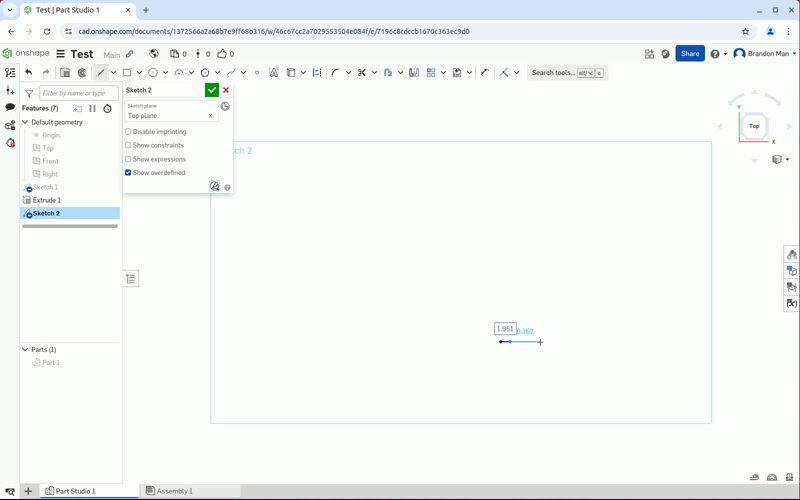
mouse_move(510, 338)
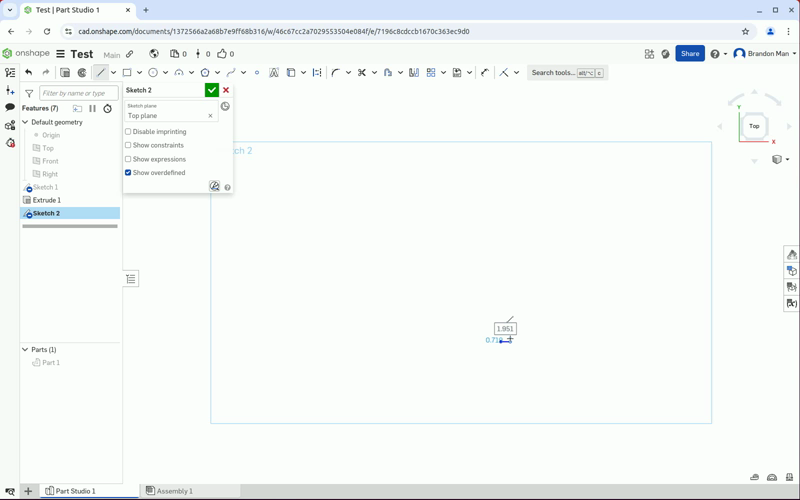
scroll(6)
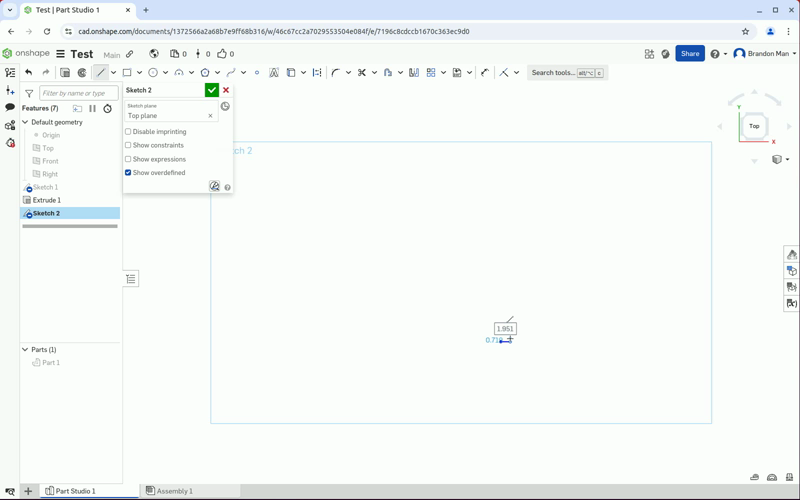
scroll(6)
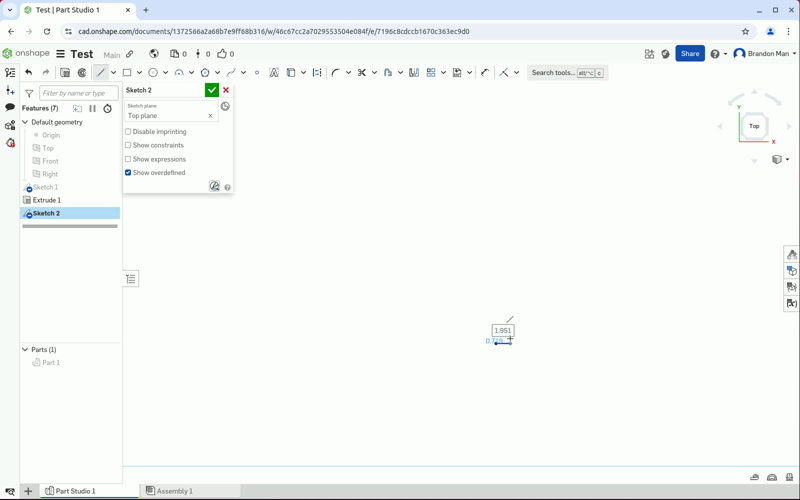
scroll(6)
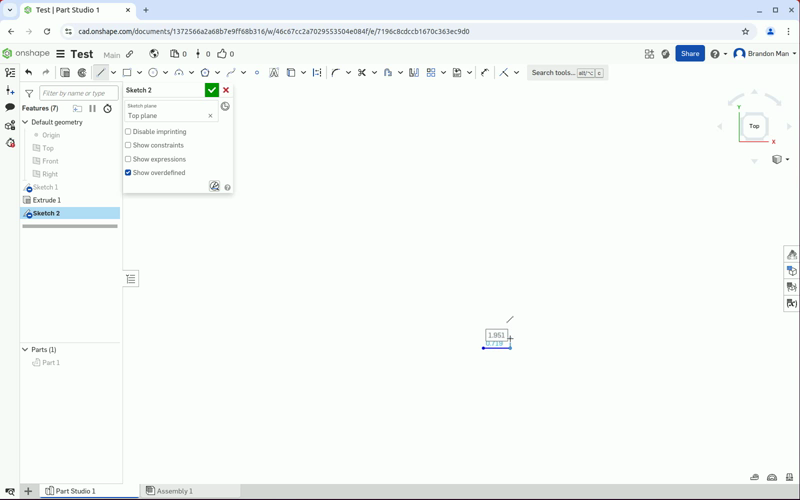
scroll(6)
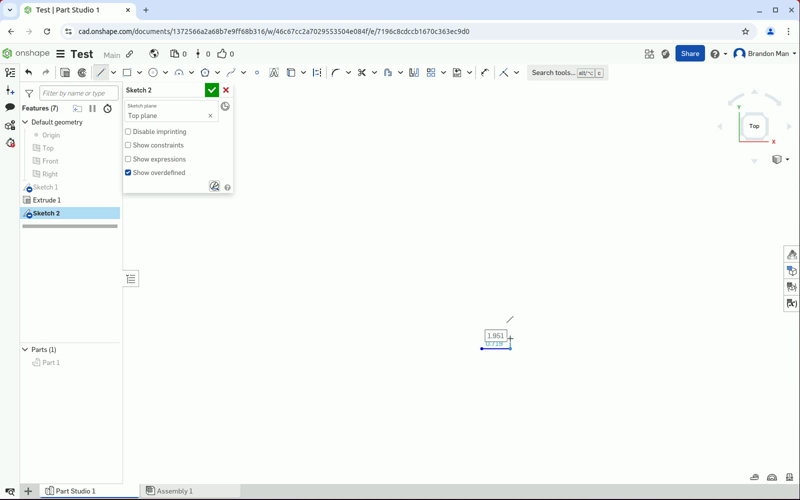
scroll(6)
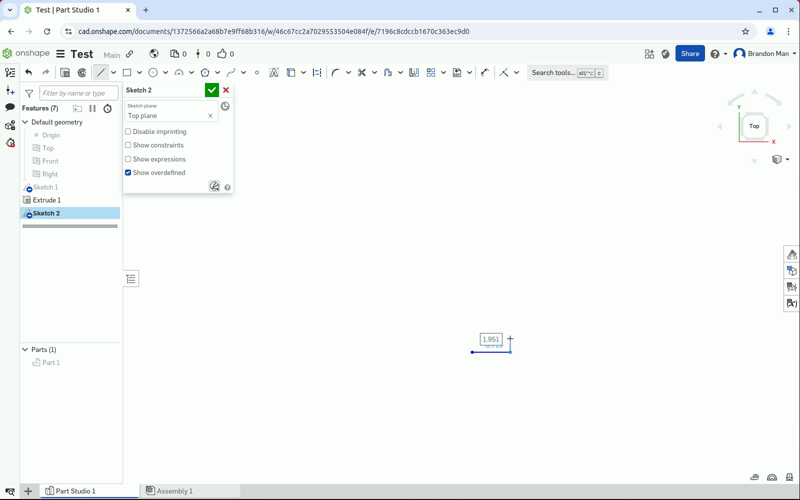
scroll(6)
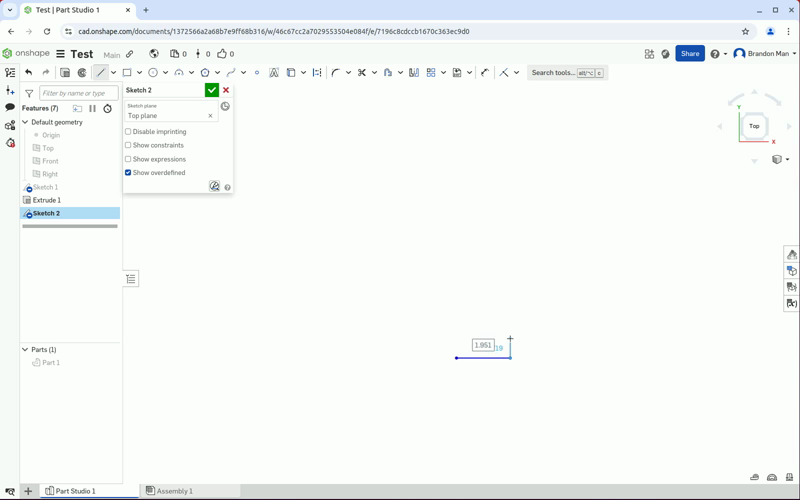
scroll(6)
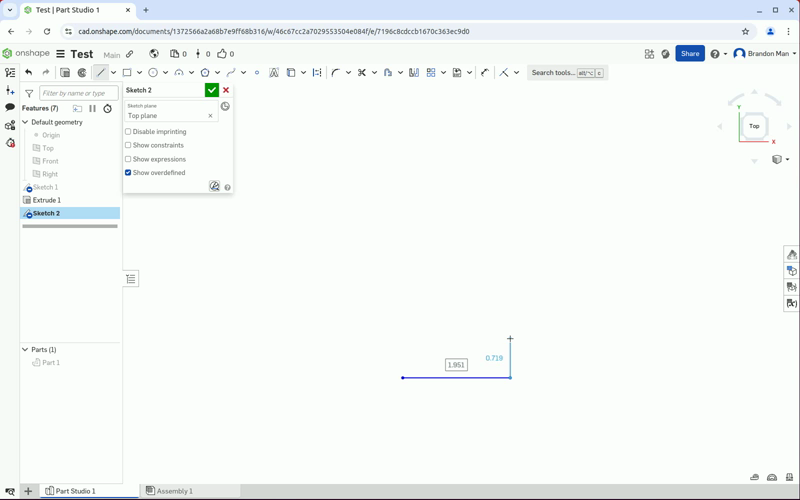
click(510, 338)
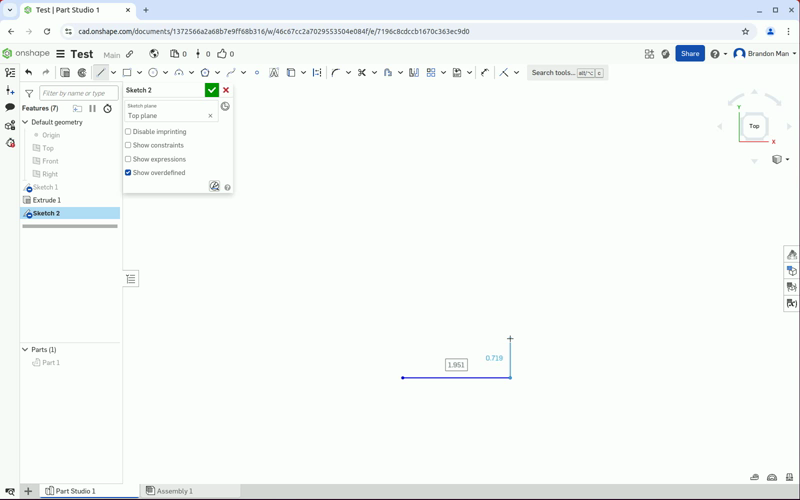
scroll(-6)
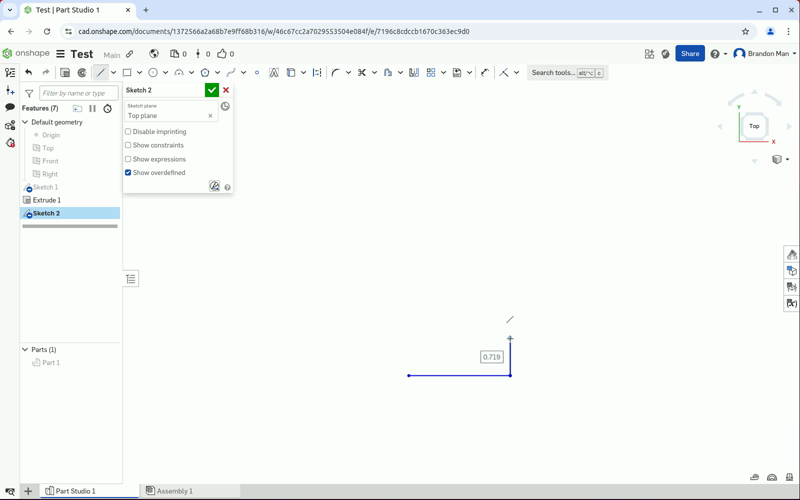
scroll(-6)
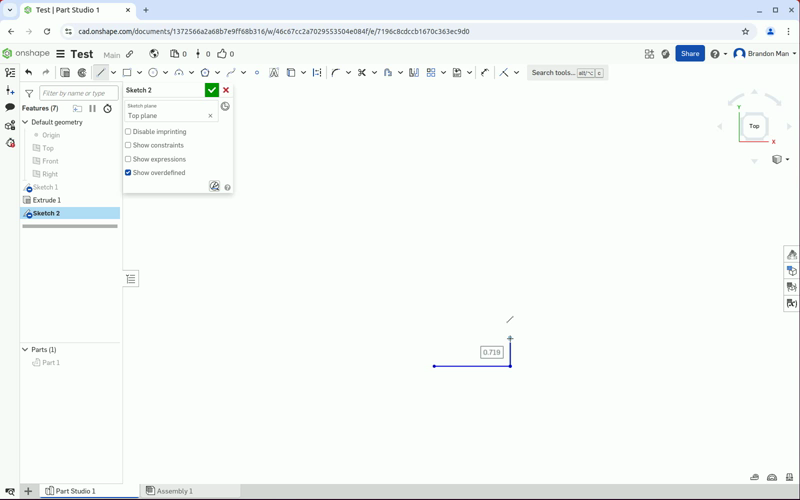
scroll(-6)
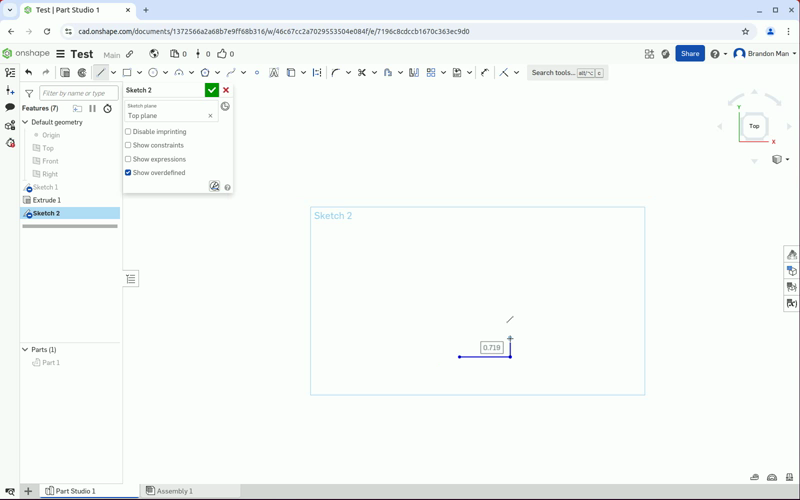
scroll(-6)
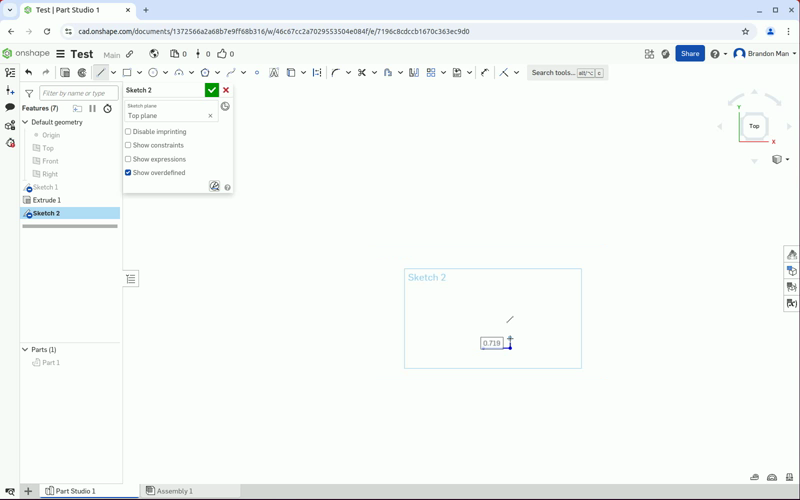
scroll(-6)
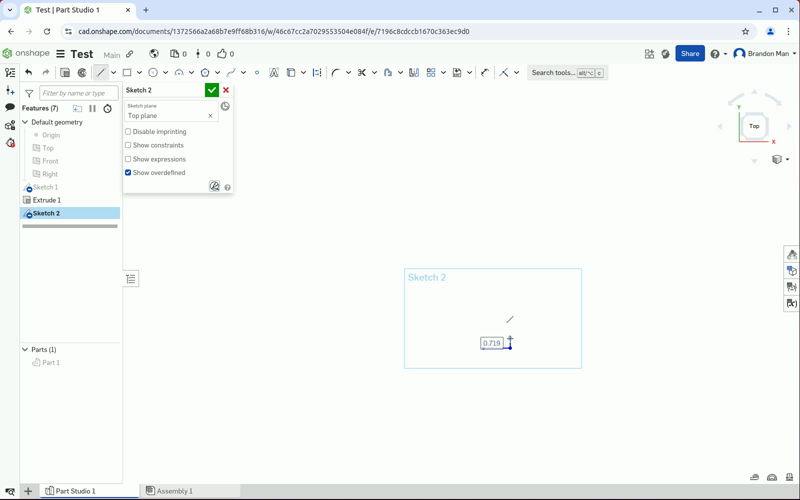
scroll(-6)
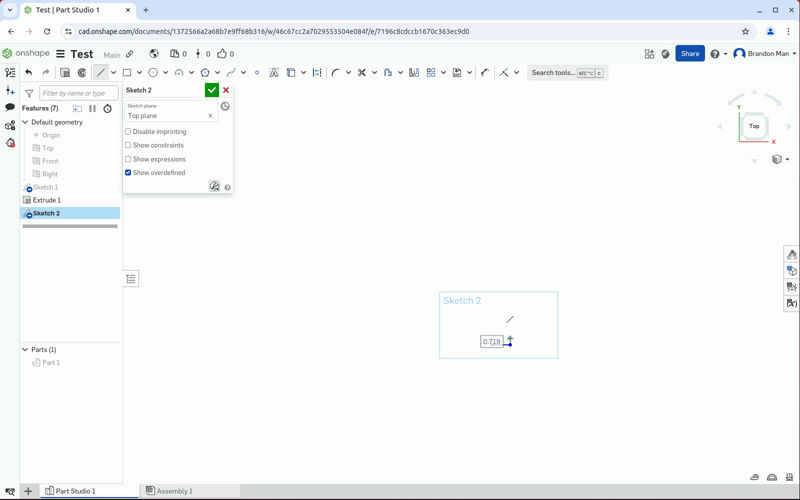
scroll(-6)
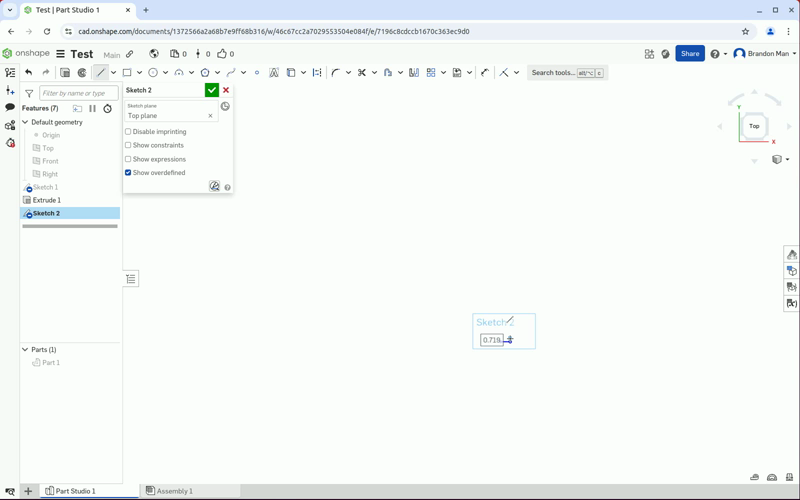
key_up(shift)
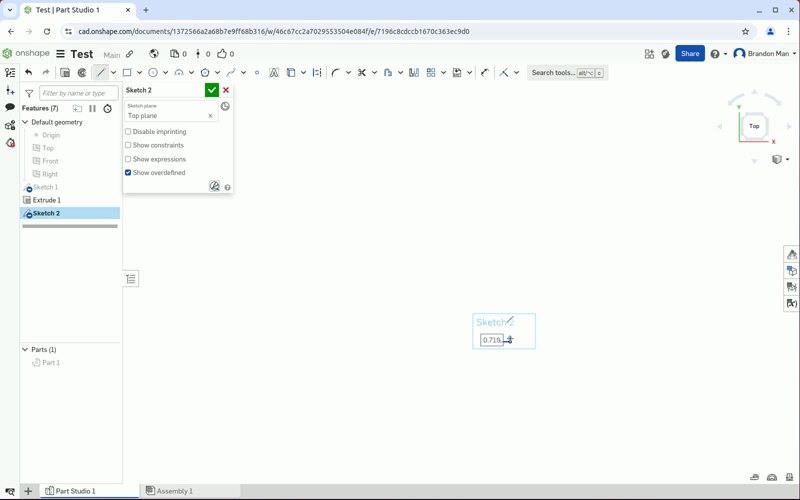
key_down(shift)
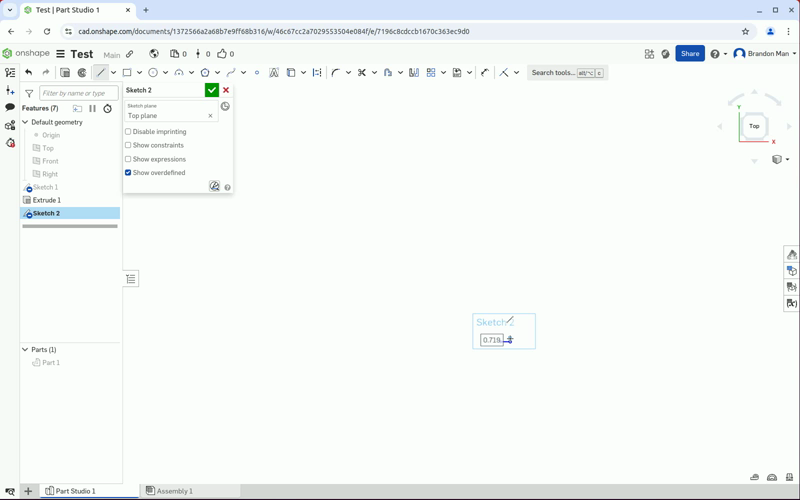
mouse_move(540, 338)
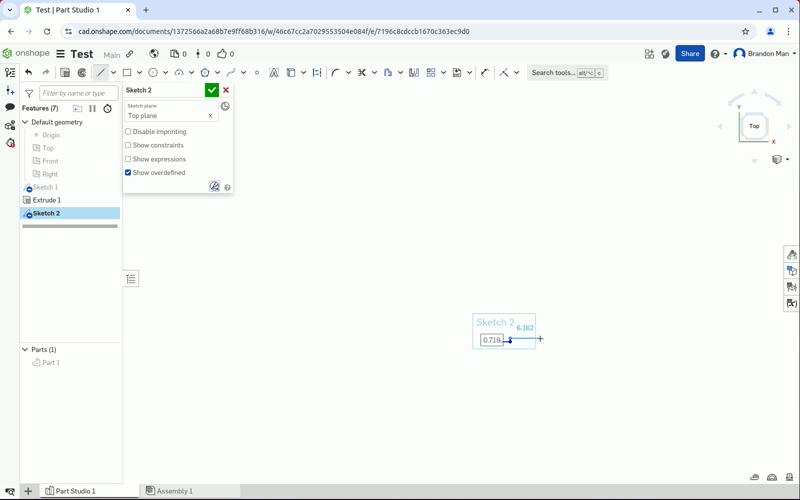
mouse_move(507, 338)
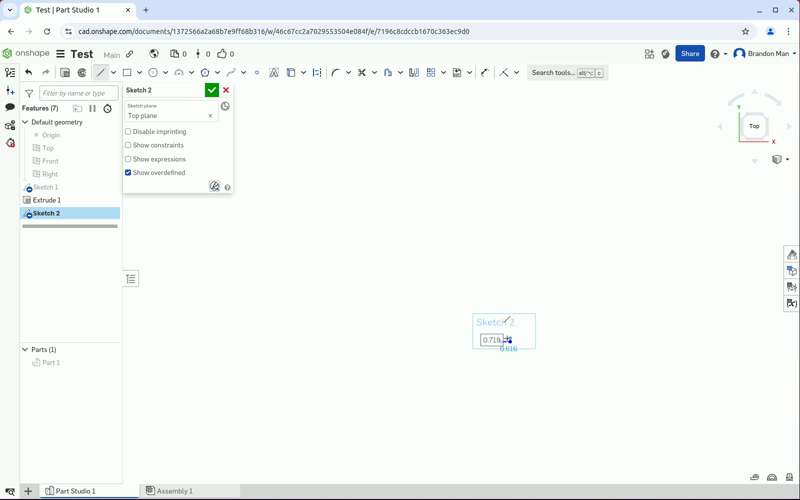
scroll(6)
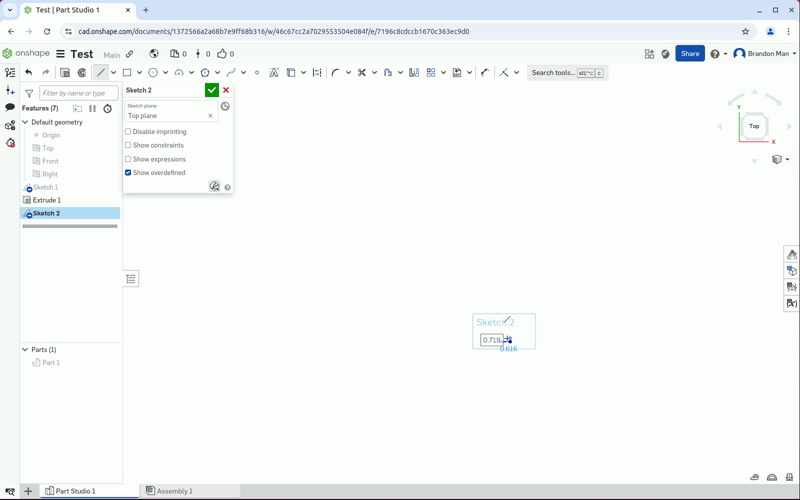
scroll(6)
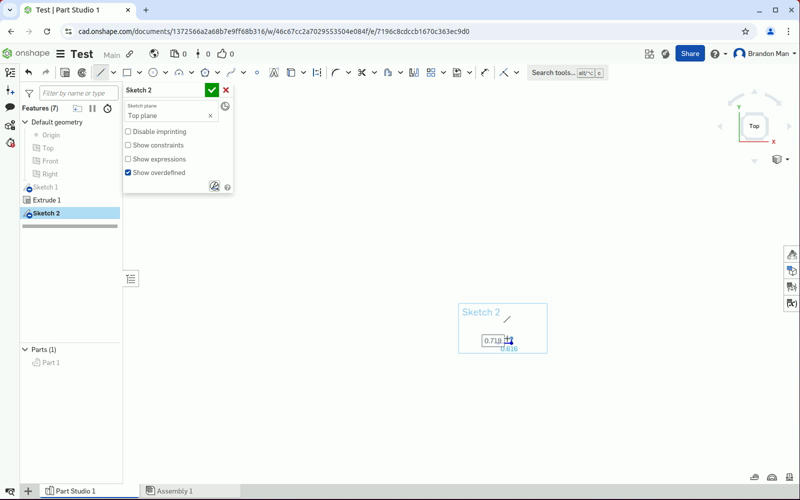
scroll(6)
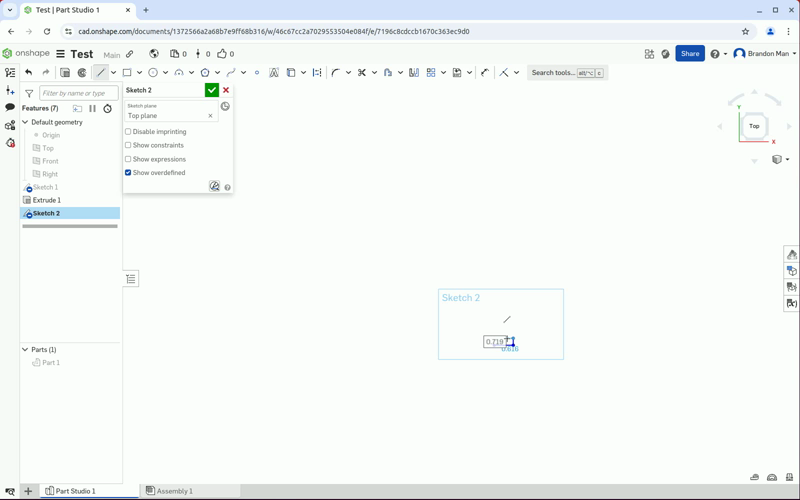
scroll(6)
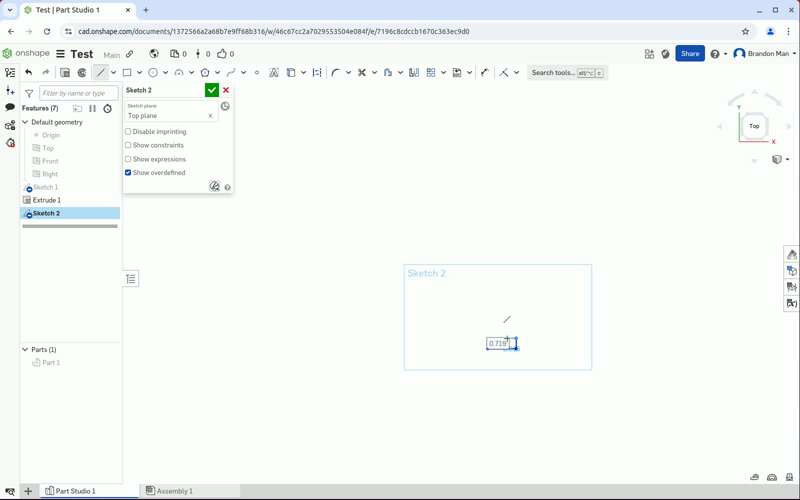
scroll(6)
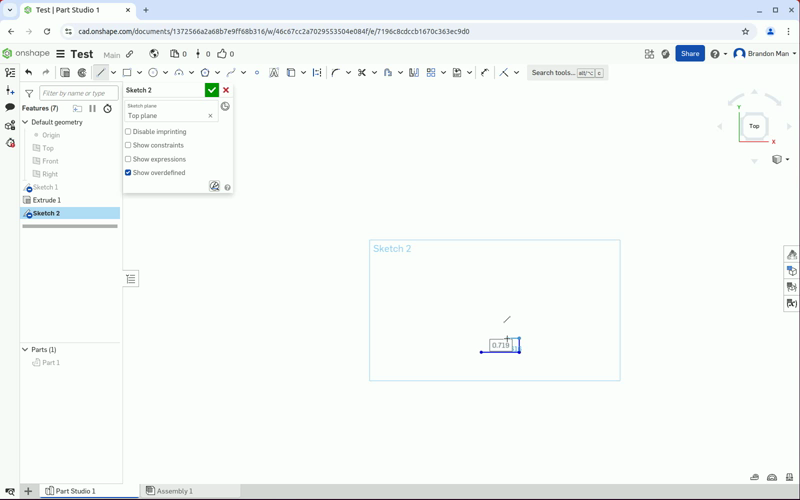
scroll(6)
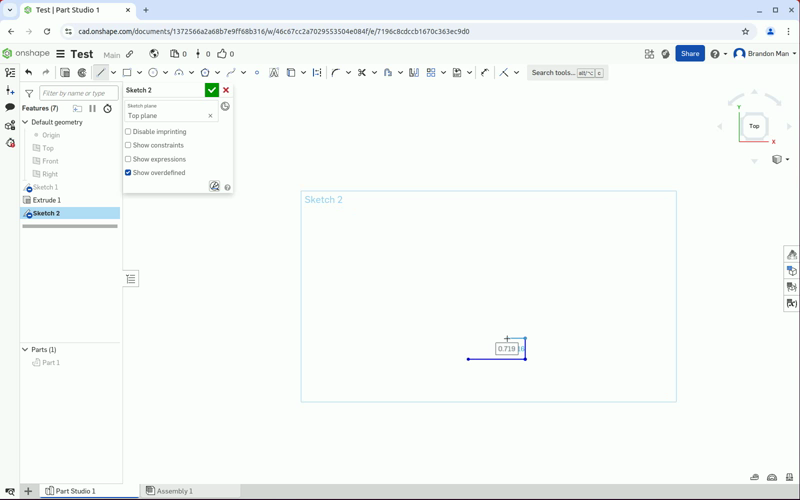
scroll(6)
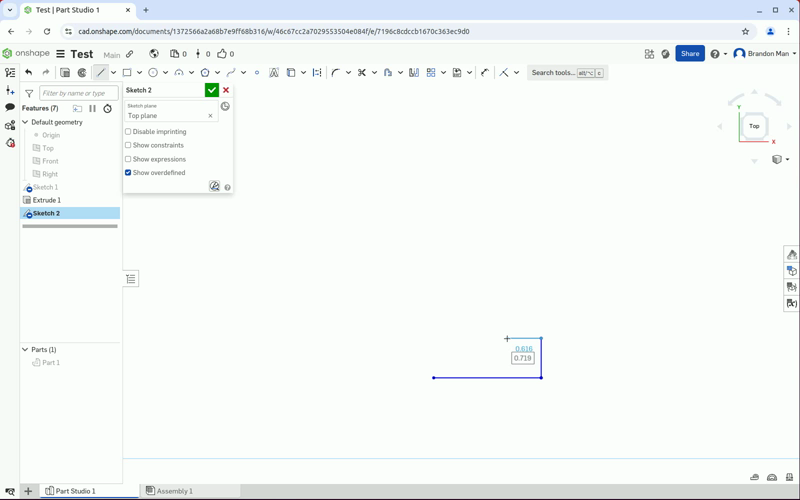
click(507, 338)
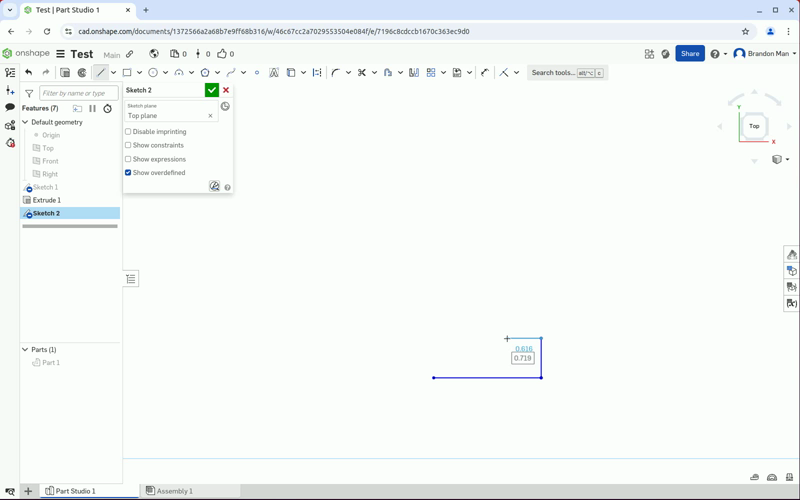
scroll(-6)
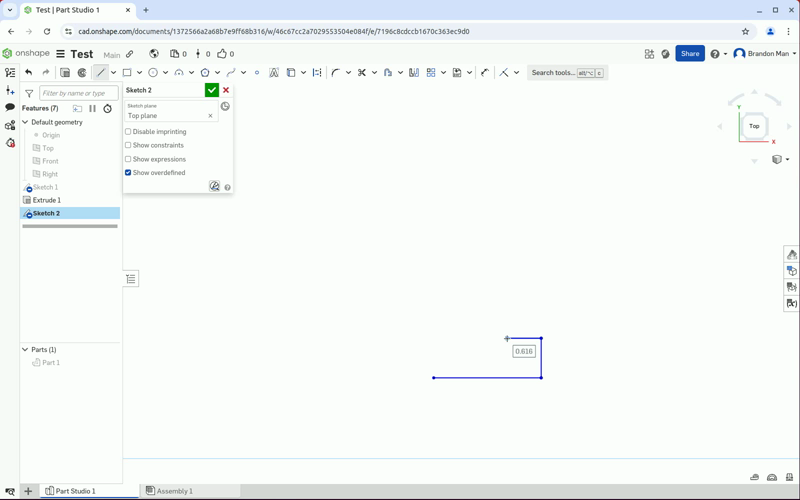
scroll(-6)
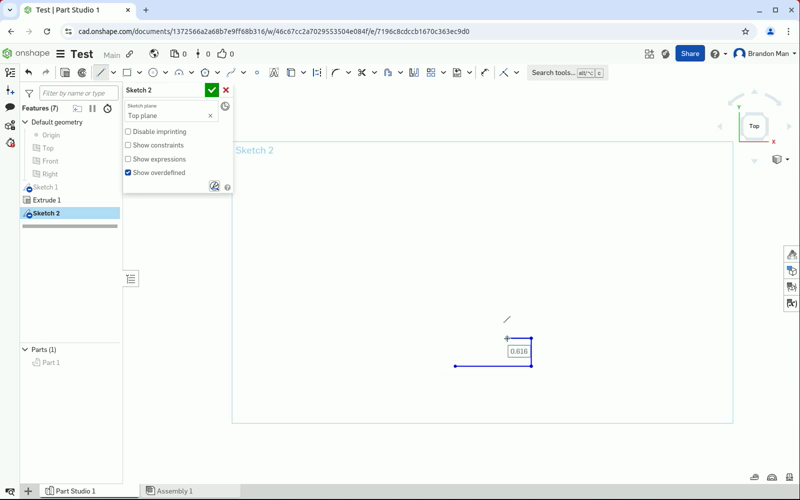
scroll(-6)
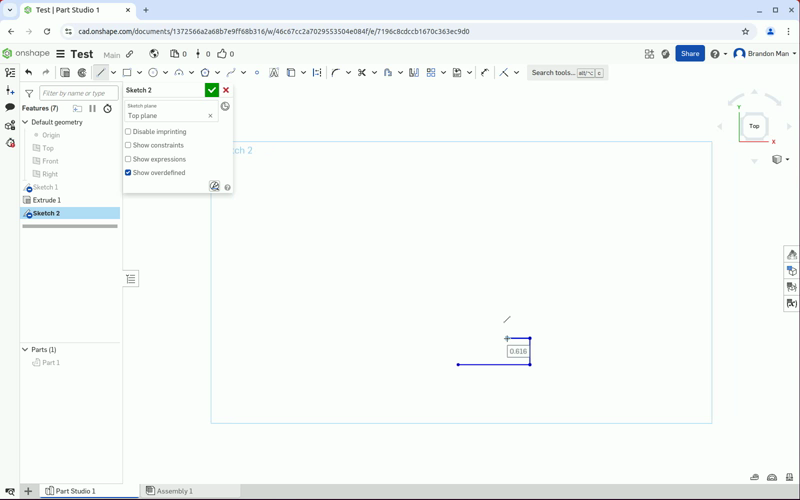
scroll(-6)
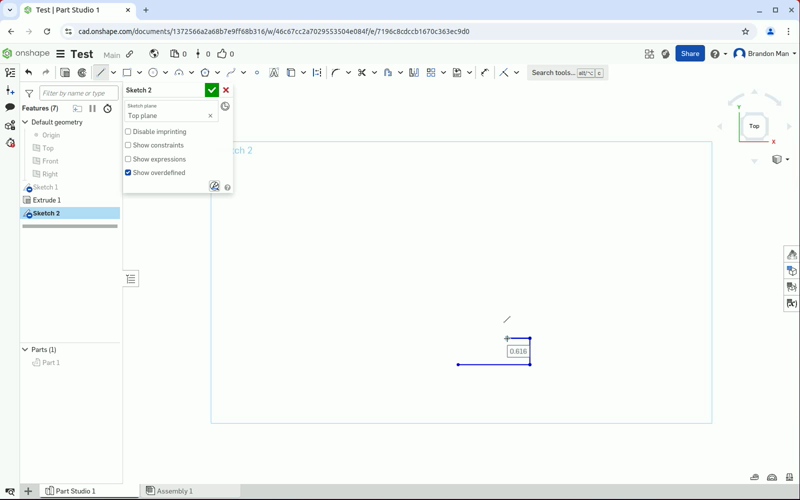
scroll(-6)
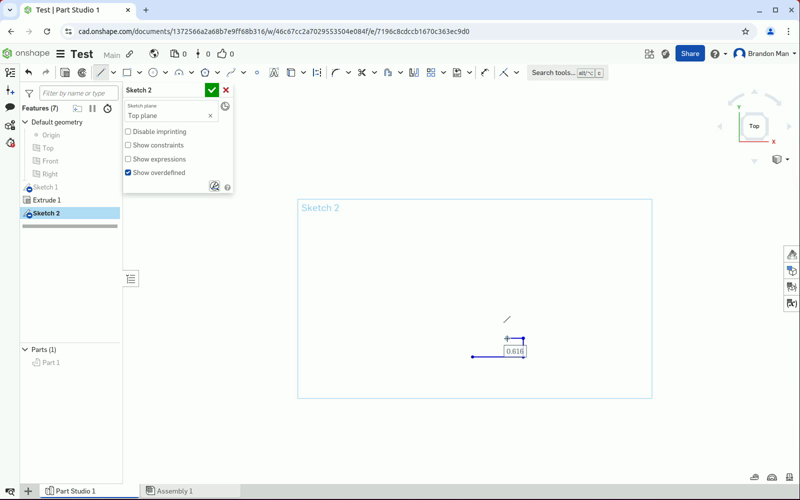
scroll(-6)
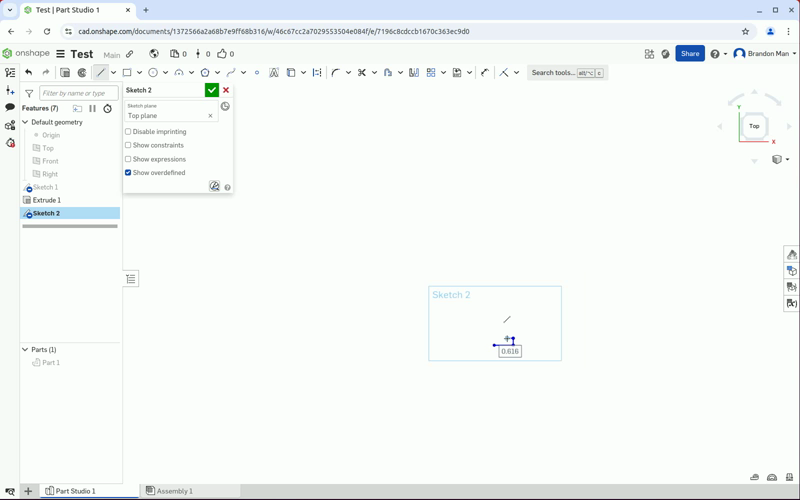
scroll(-6)
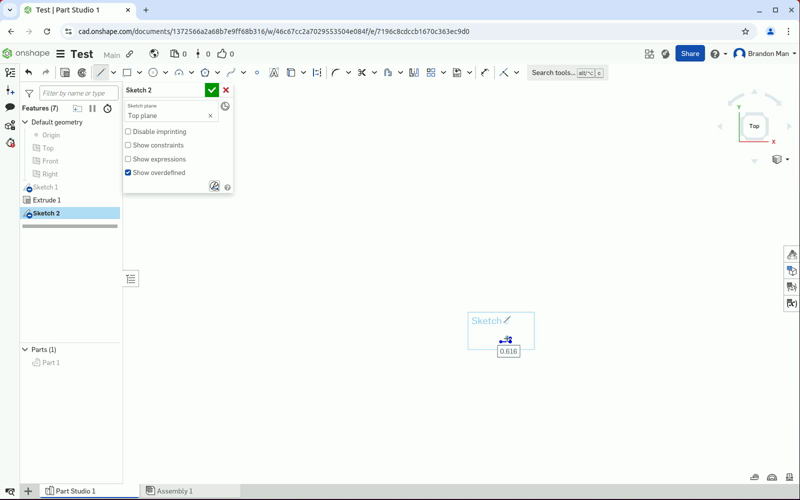
key_up(shift)
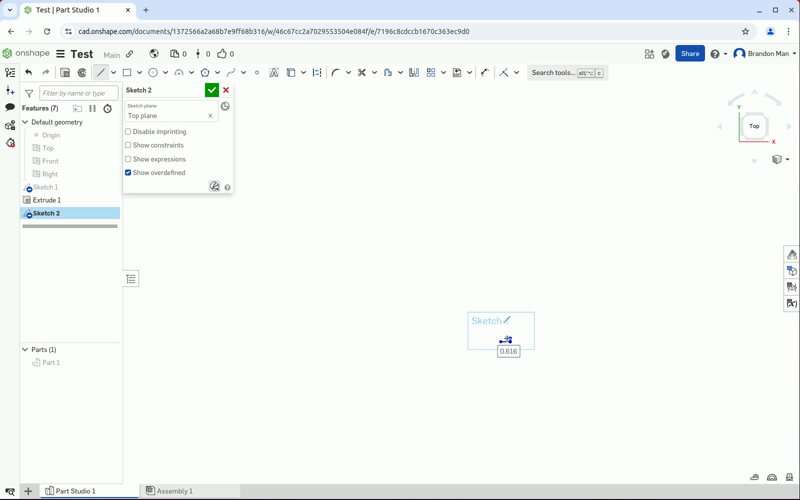
key_down(shift)
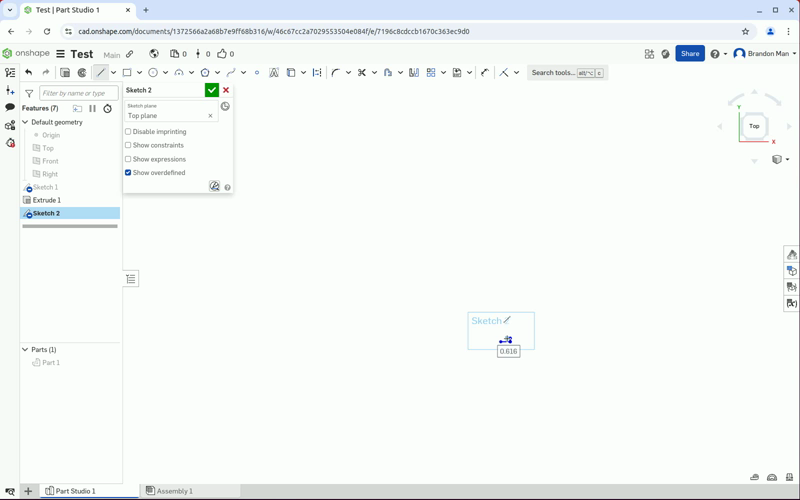
mouse_move(537, 338)
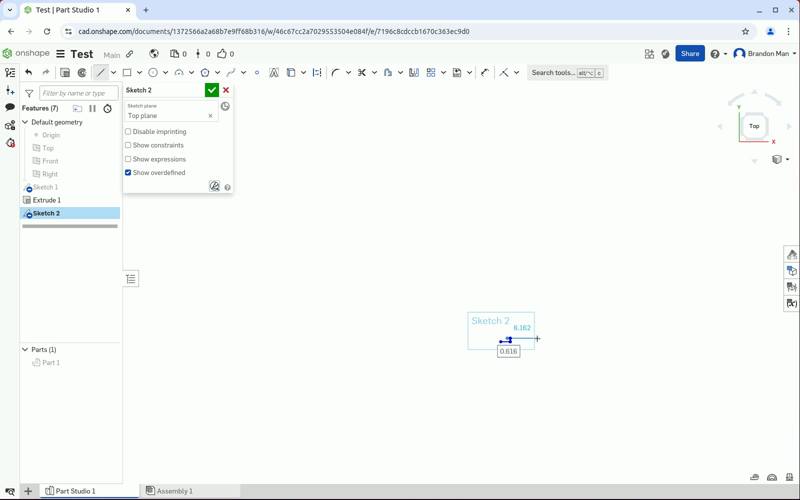
mouse_move(507, 306)
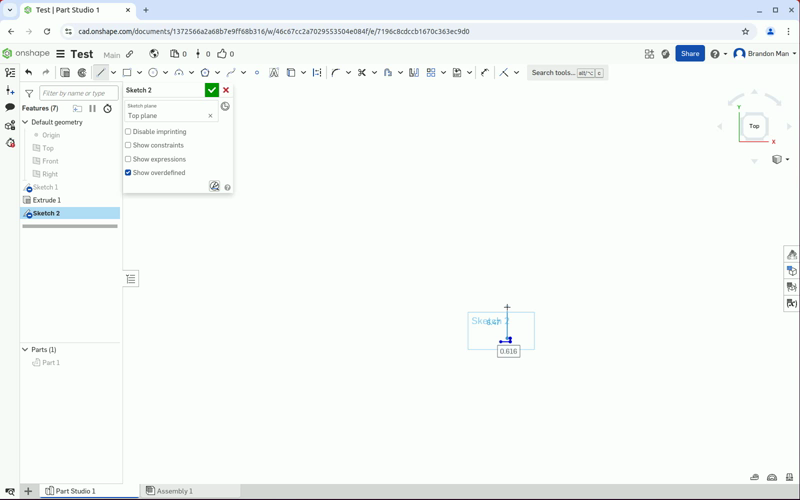
click(507, 306)
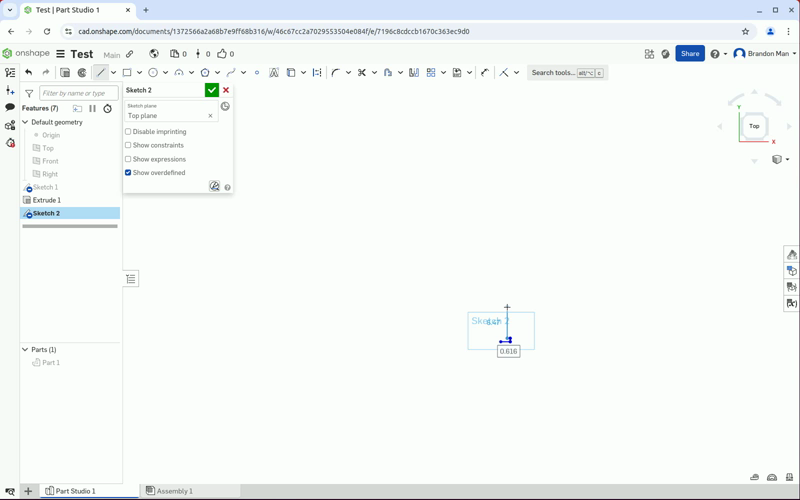
key_up(shift)
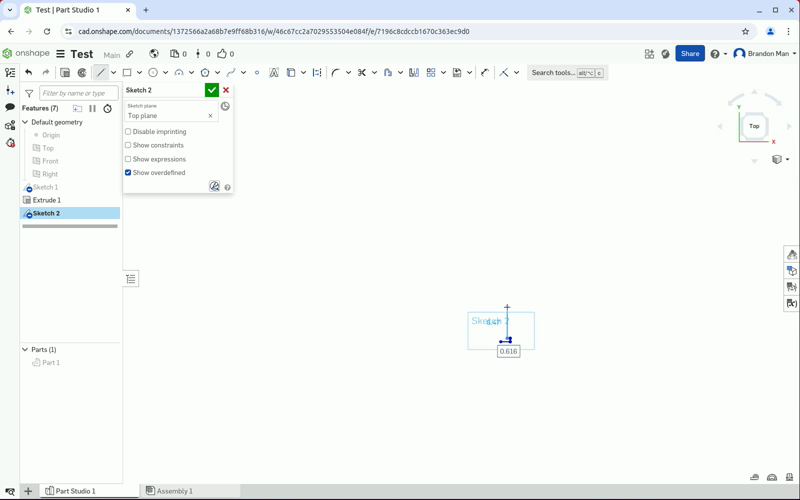
key_down(shift)
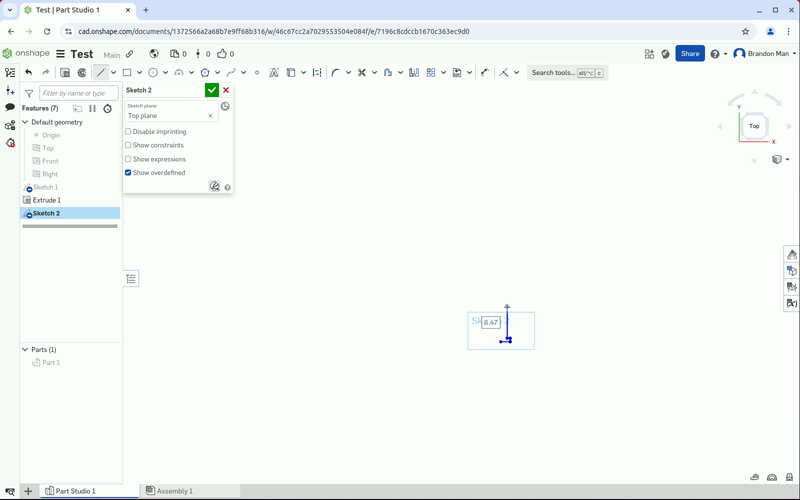
mouse_move(537, 306)
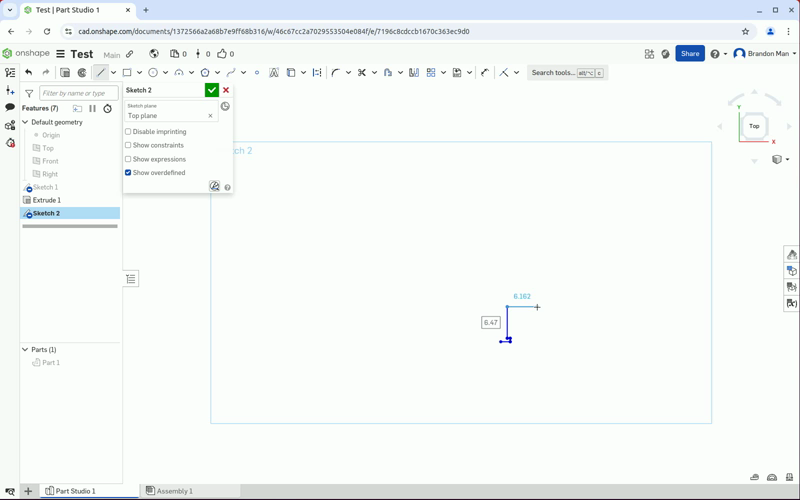
mouse_move(500, 306)
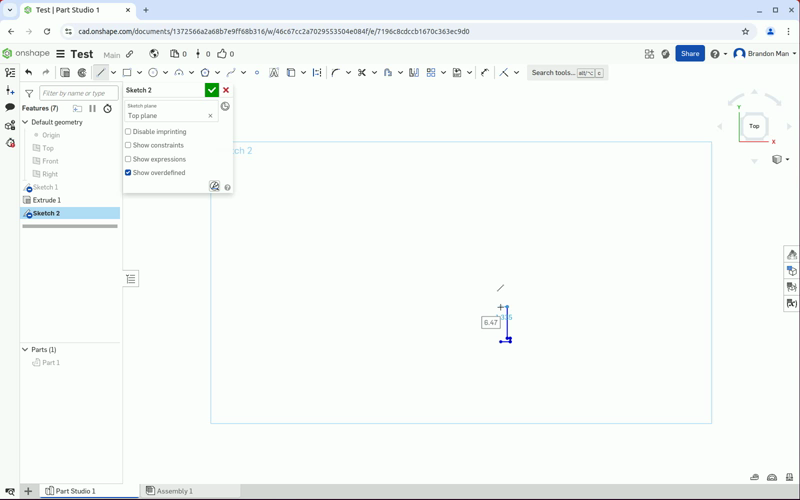
scroll(6)
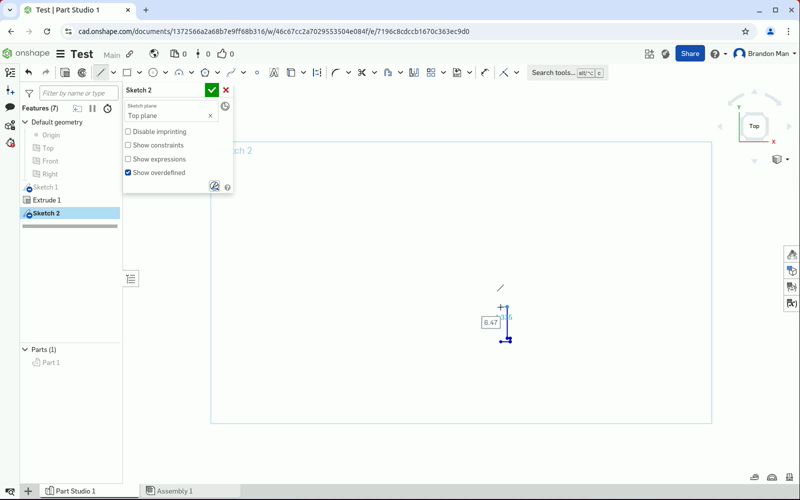
scroll(6)
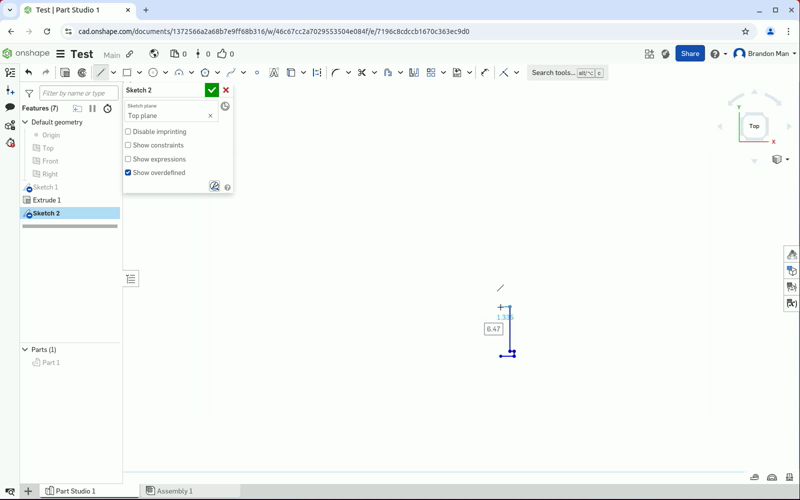
scroll(6)
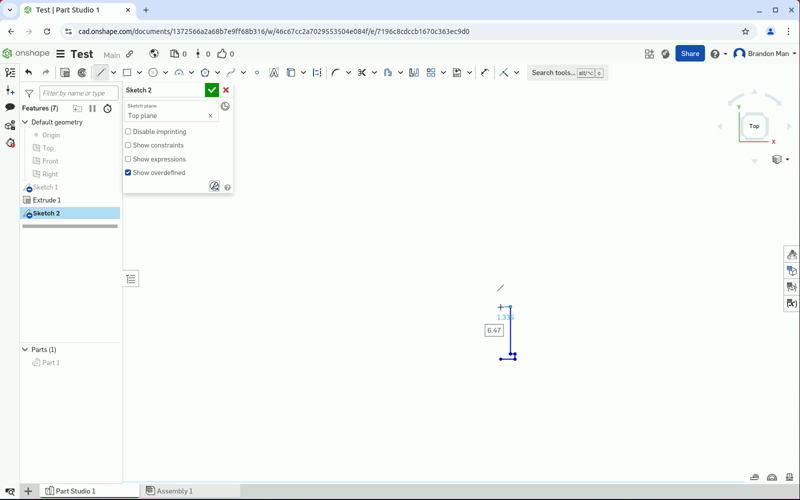
scroll(6)
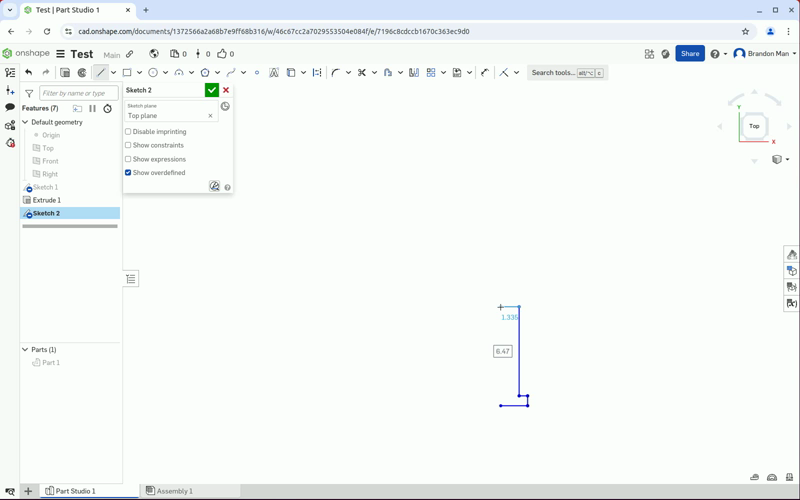
scroll(6)
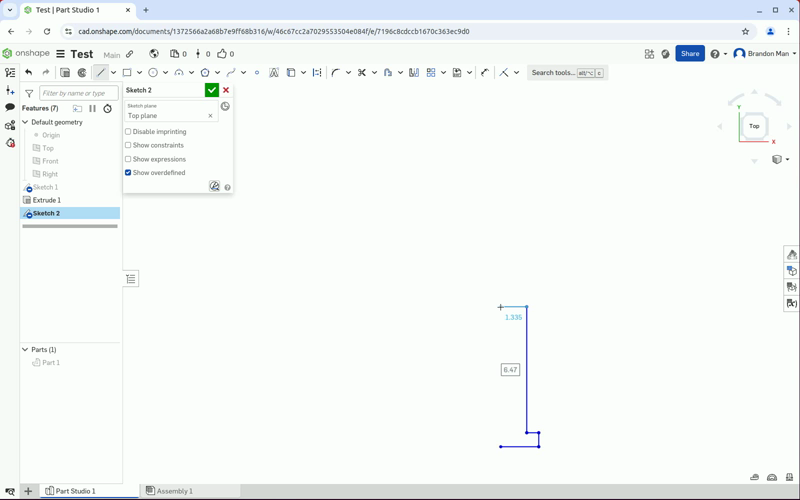
scroll(6)
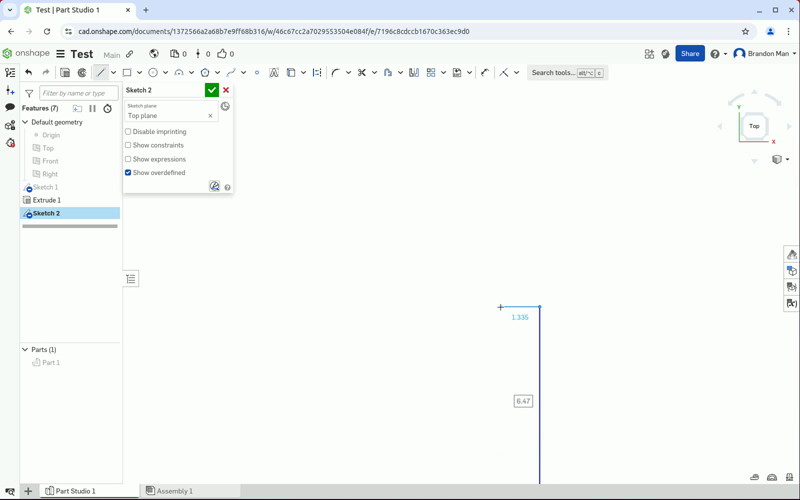
scroll(6)
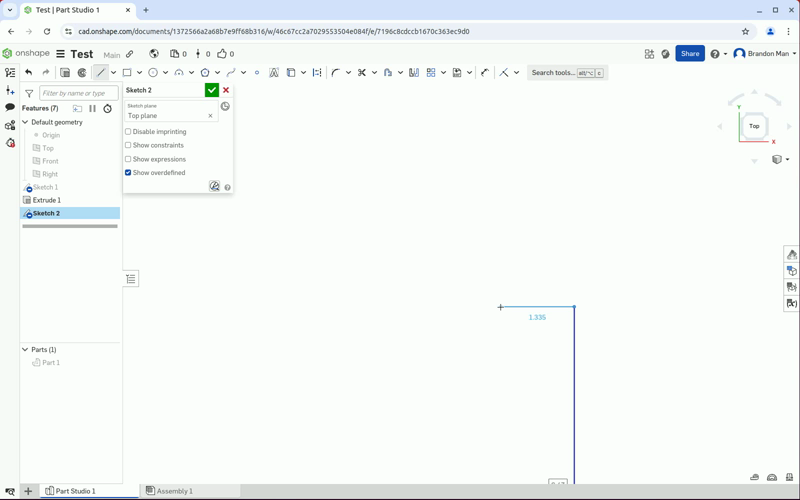
click(500, 306)
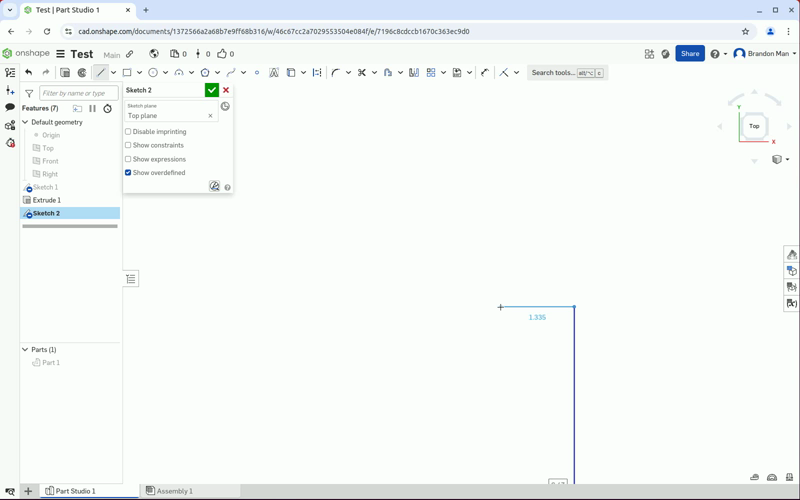
scroll(-6)
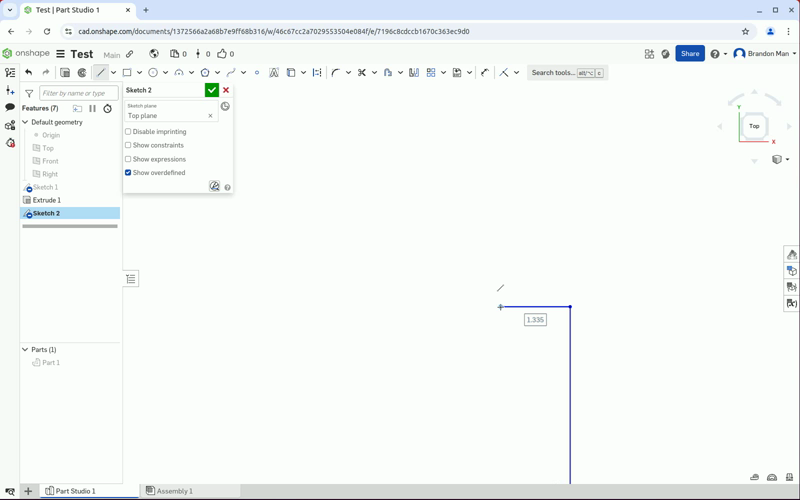
scroll(-6)
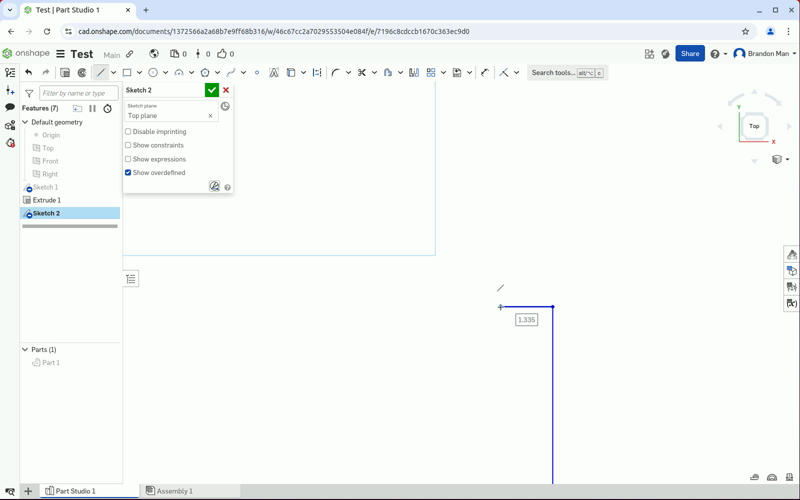
scroll(-6)
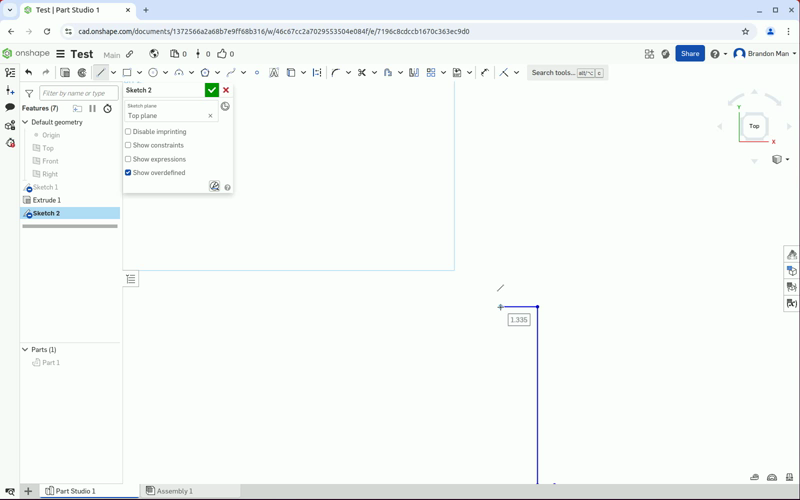
scroll(-6)
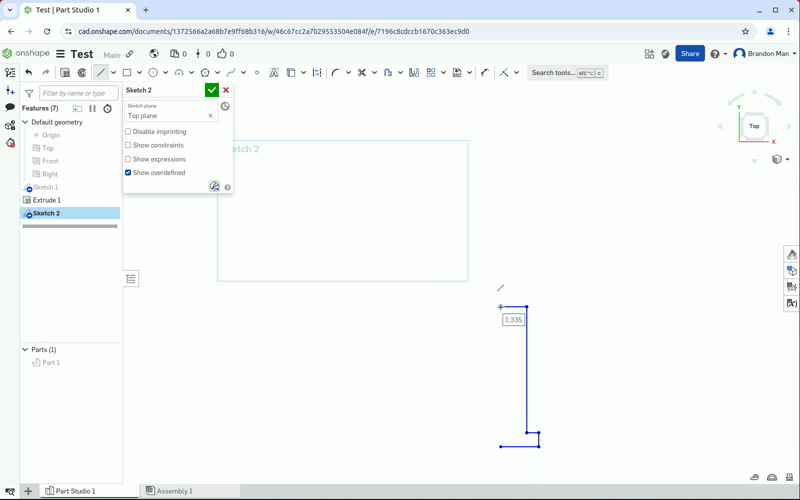
scroll(-6)
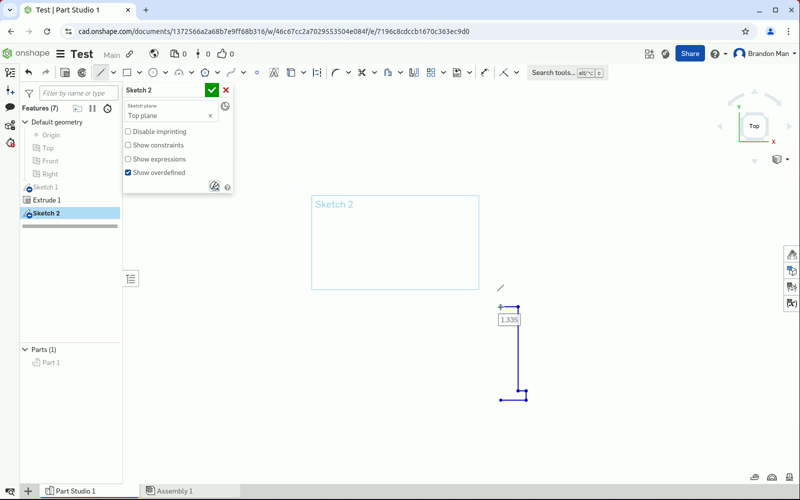
scroll(-6)
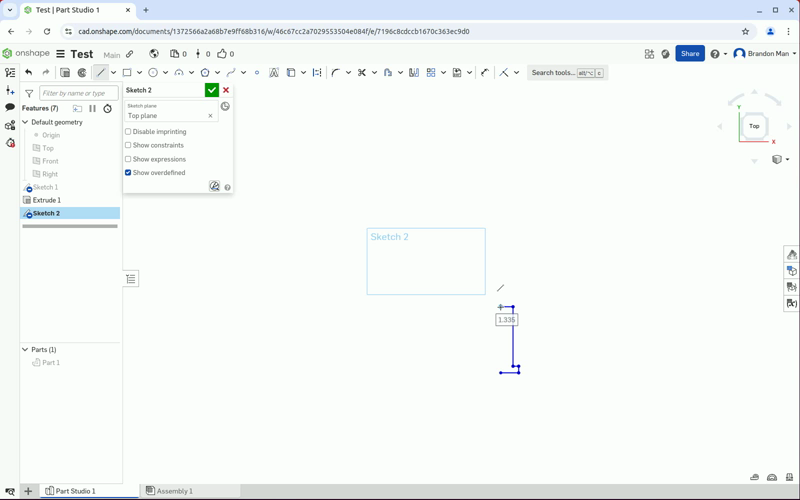
scroll(-6)
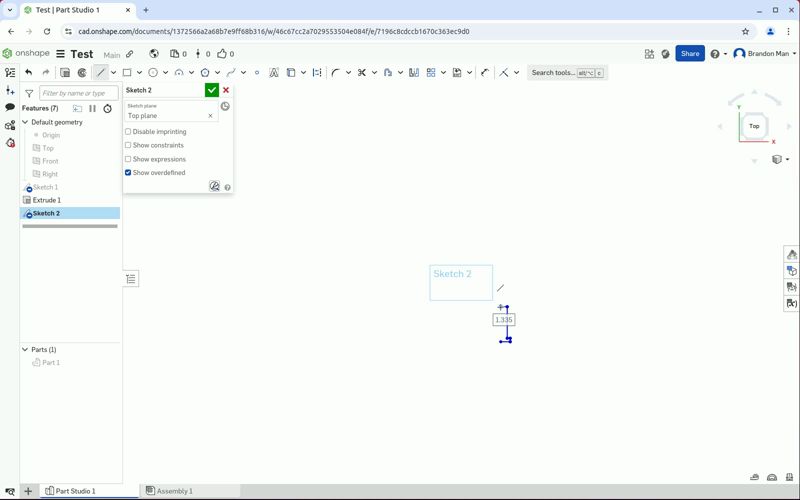
key_up(shift)
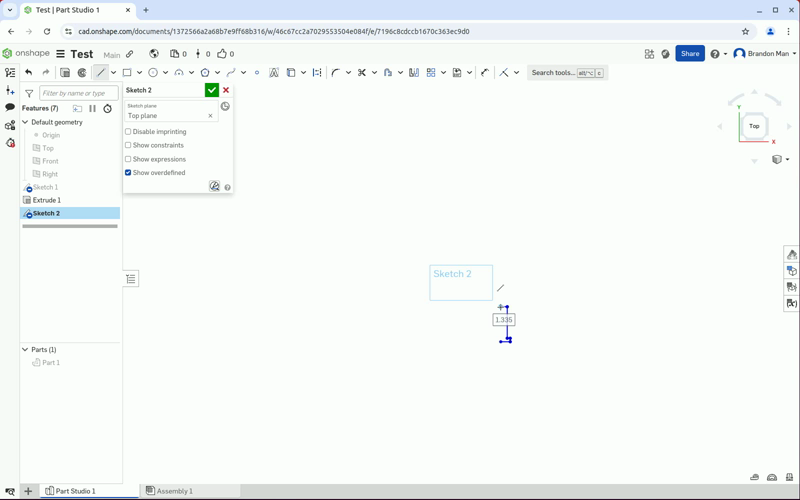
mouse_move(530, 306)
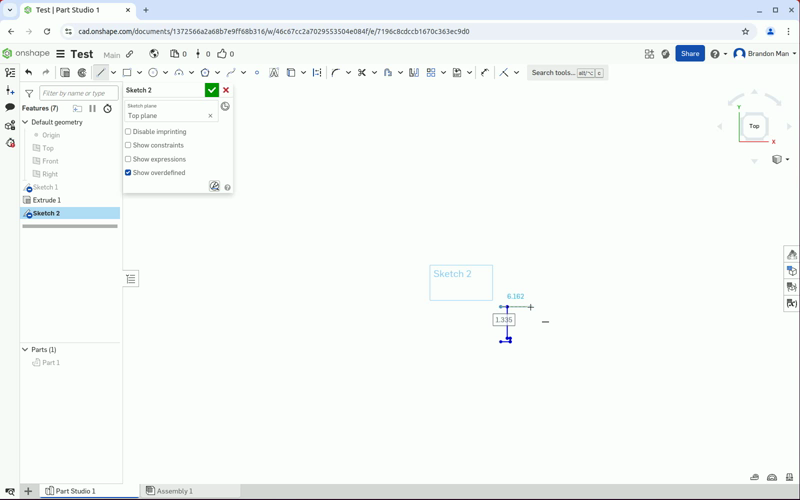
key_down(shift)
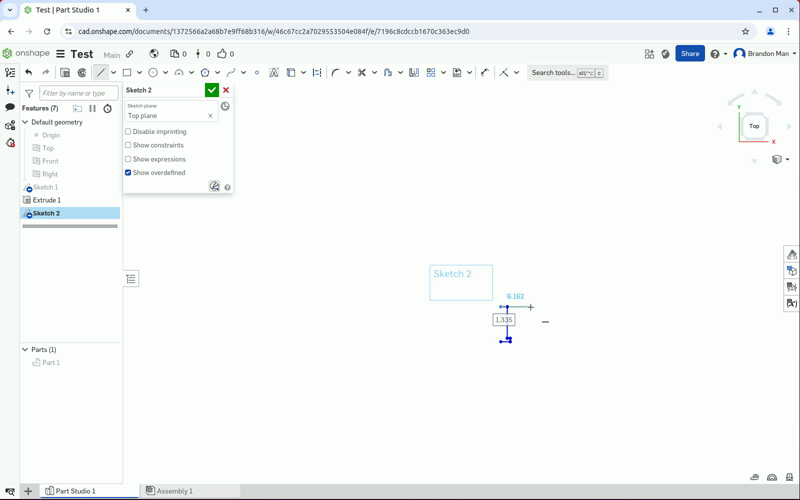
mouse_move(500, 341)
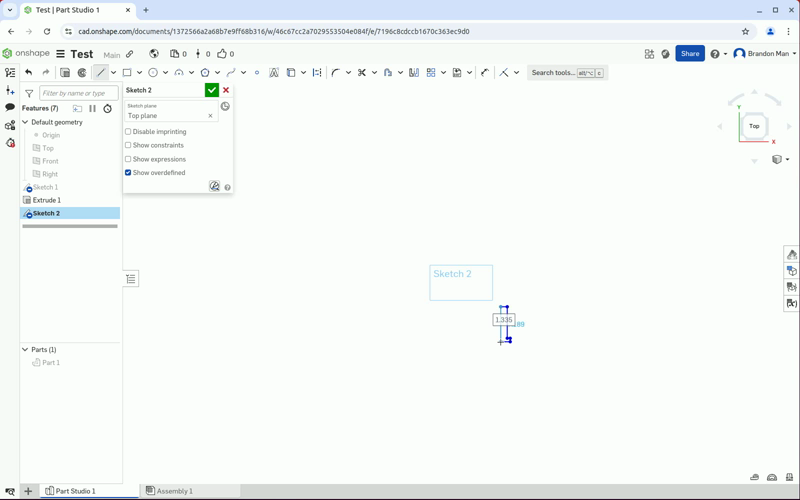
key_up(shift)
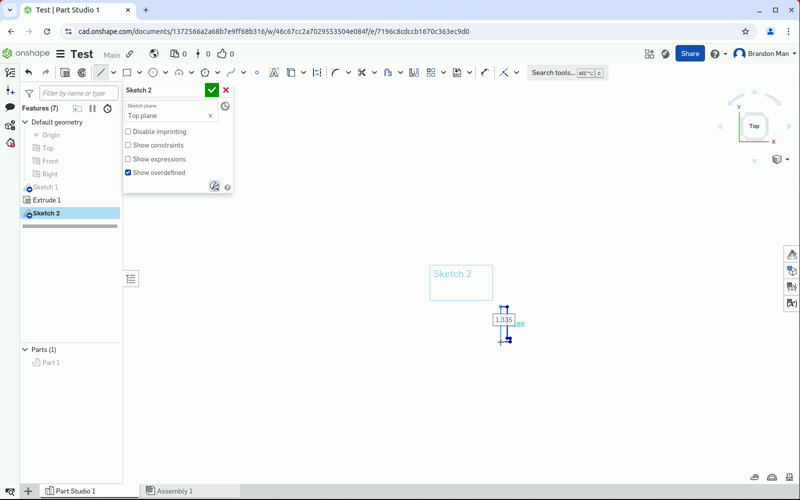
click(500, 341)
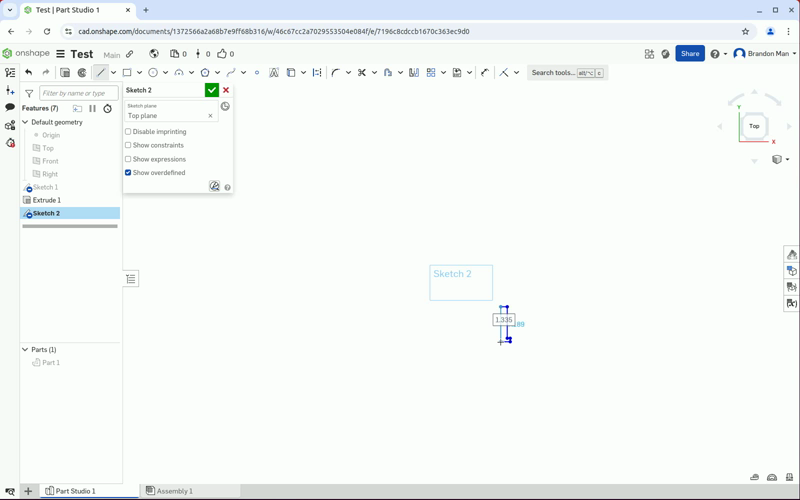
key(esc)
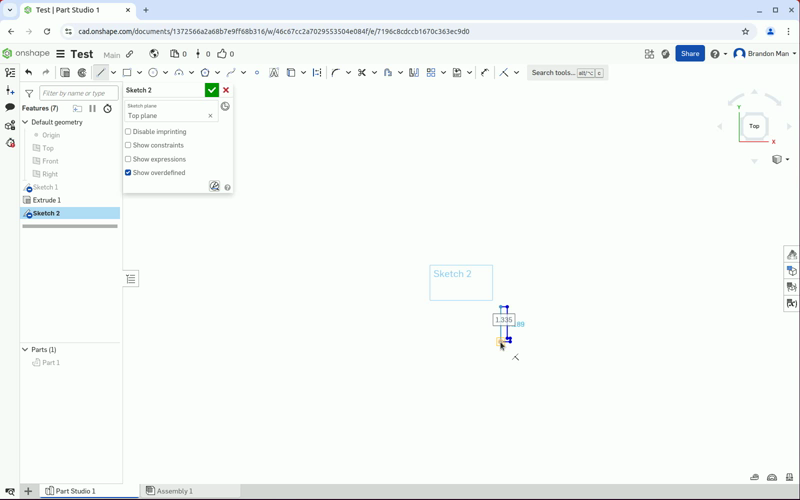
mouse_move(505, 314)
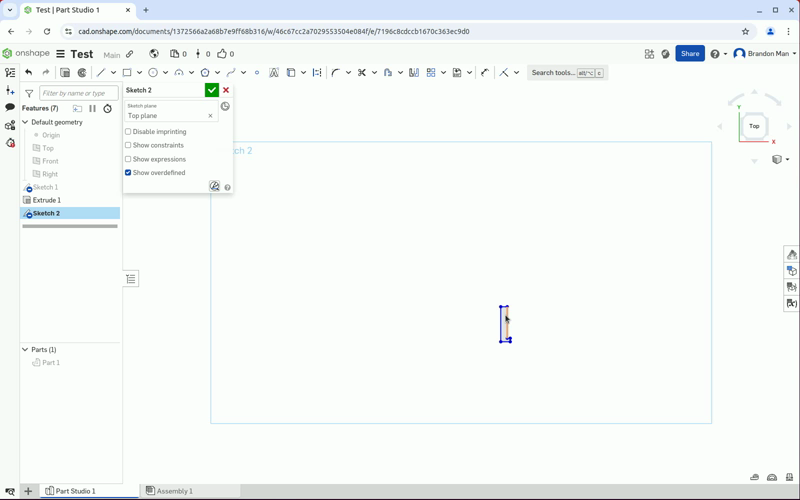
scroll(6)
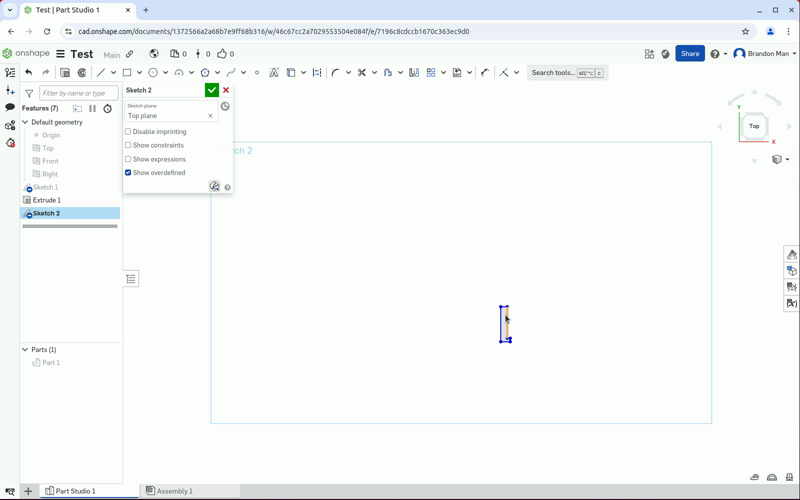
scroll(6)
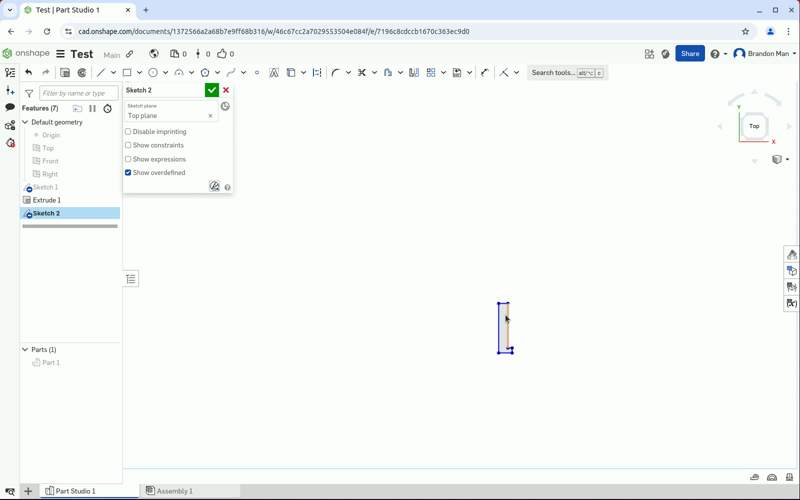
scroll(6)
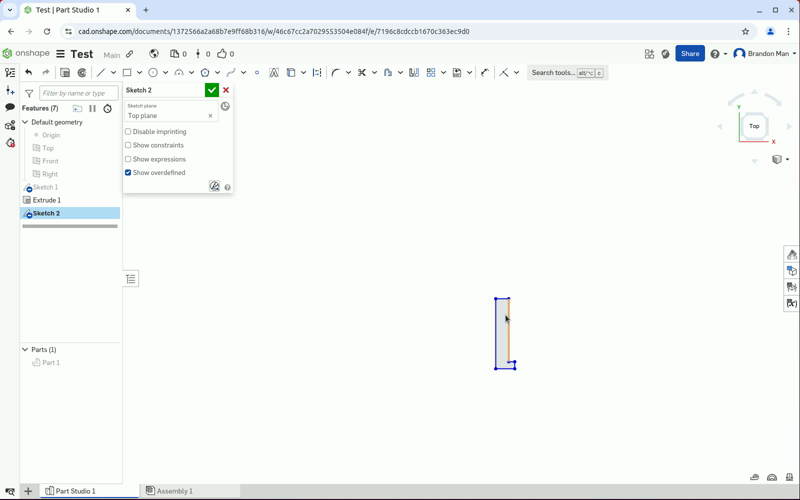
scroll(6)
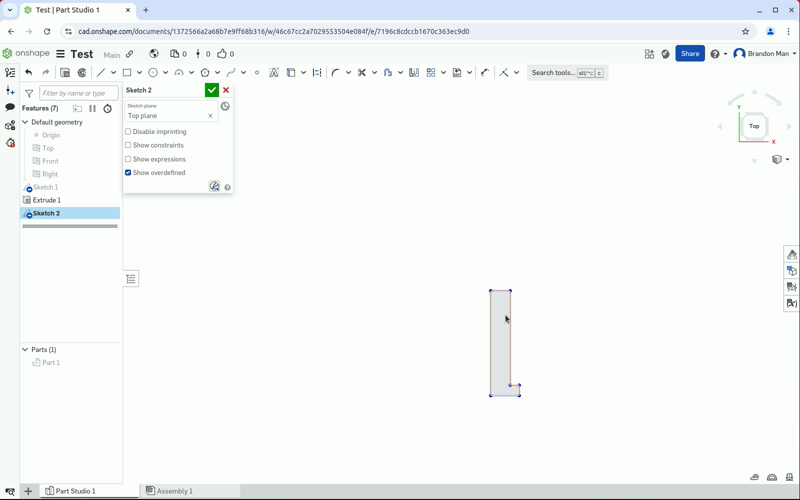
scroll(6)
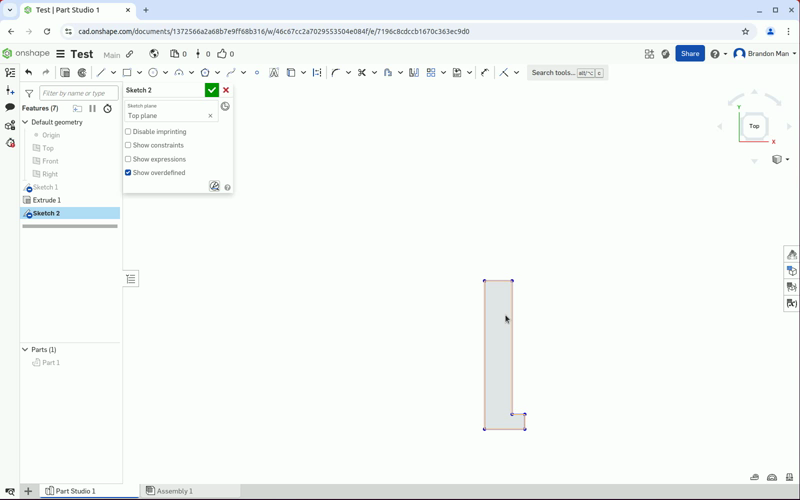
scroll(6)
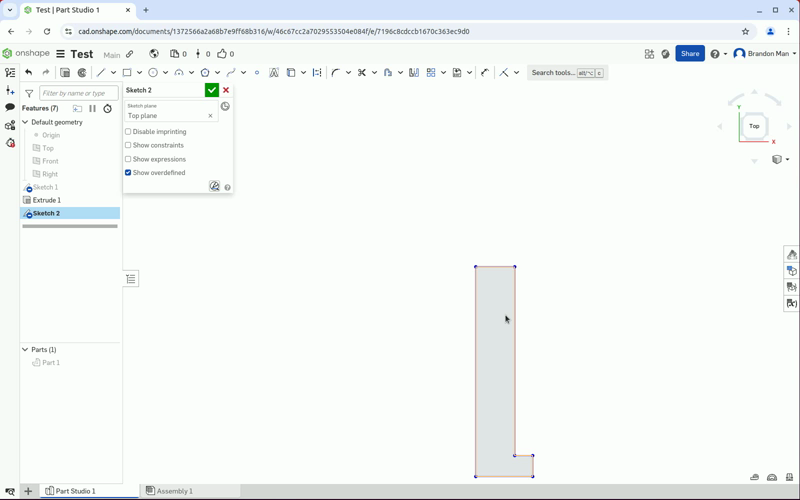
scroll(6)
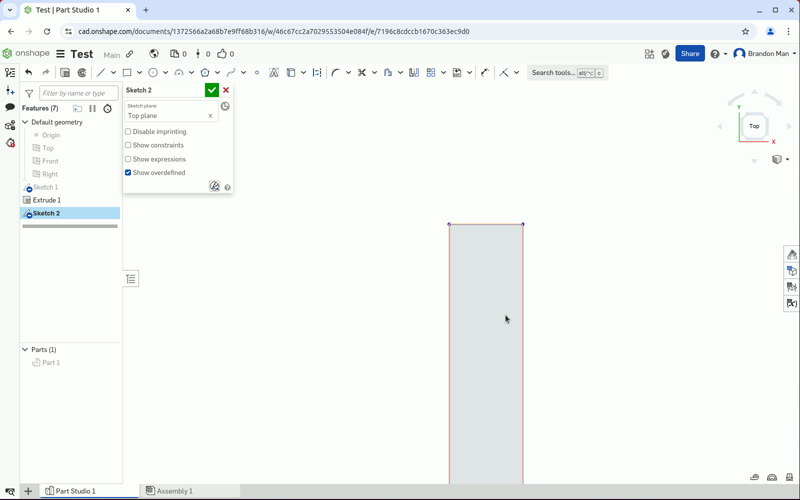
click(505, 314)
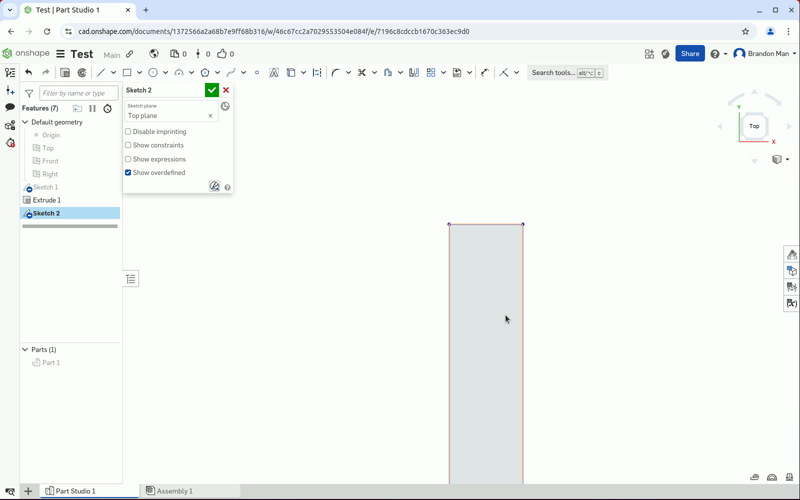
scroll(-6)
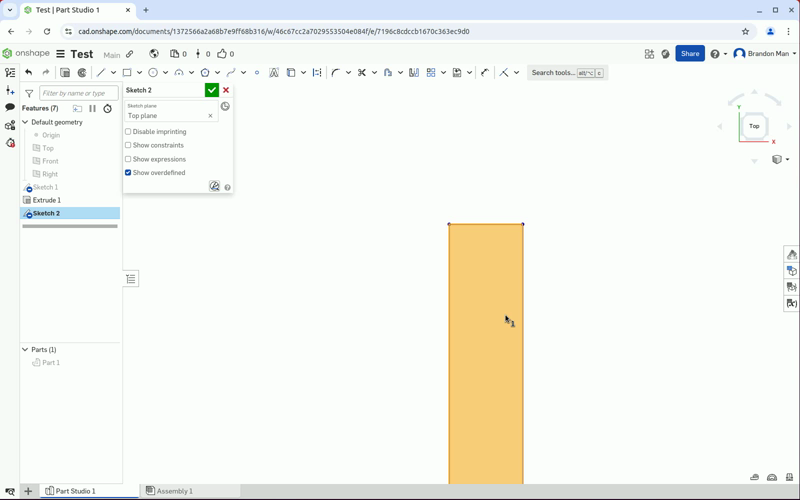
scroll(-6)
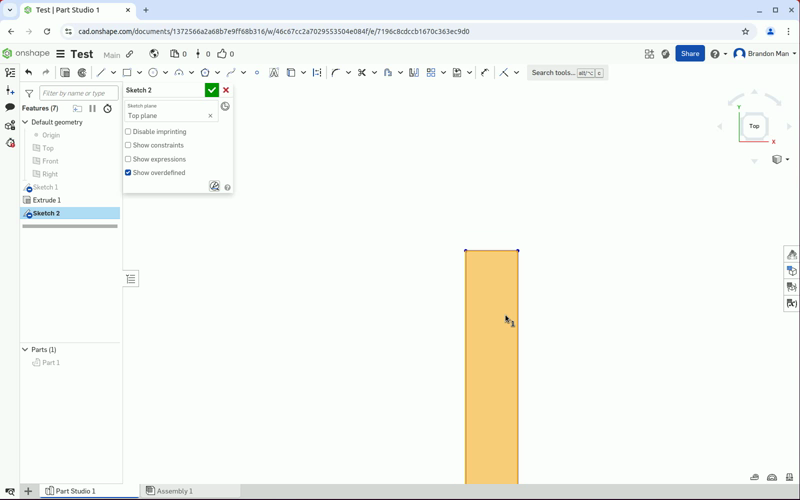
scroll(-6)
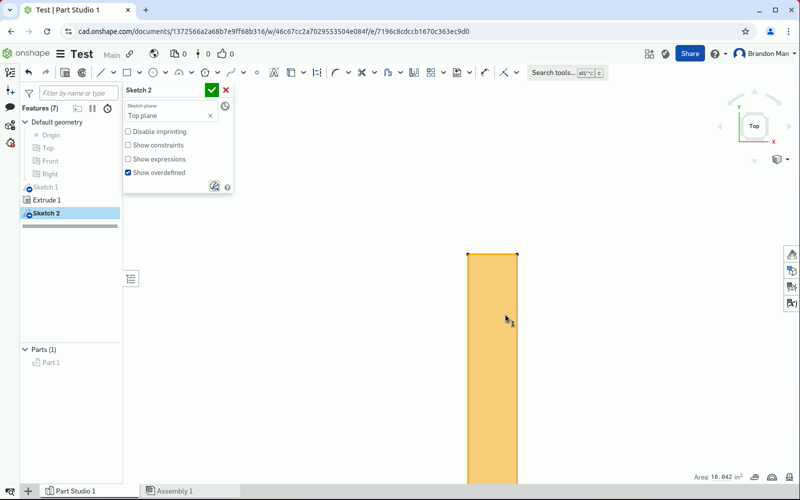
scroll(-6)
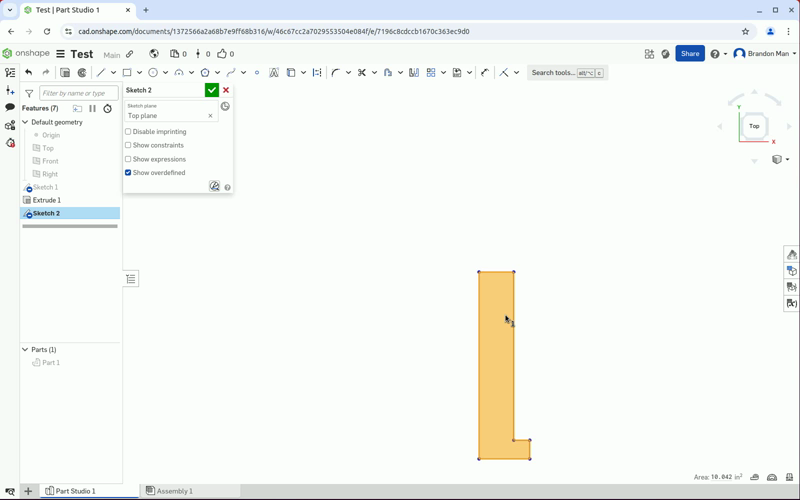
scroll(-6)
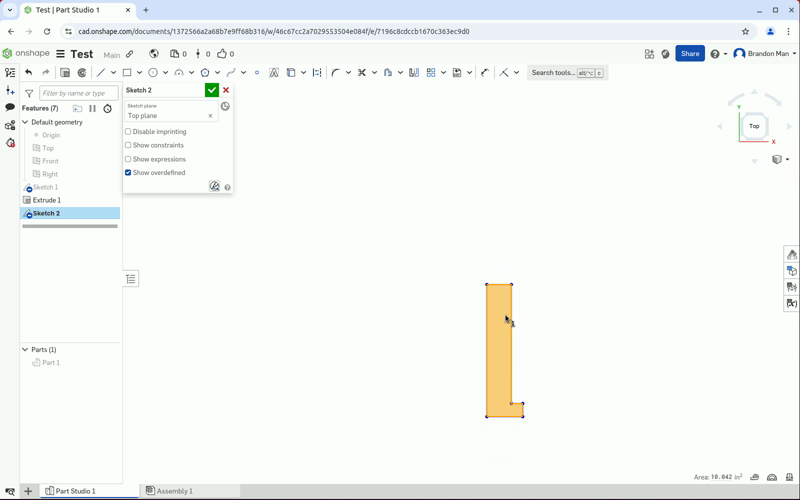
scroll(-6)
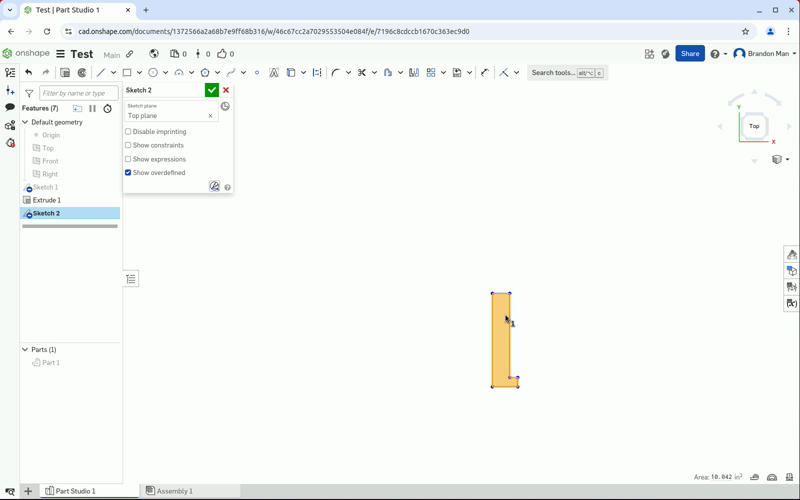
scroll(-6)
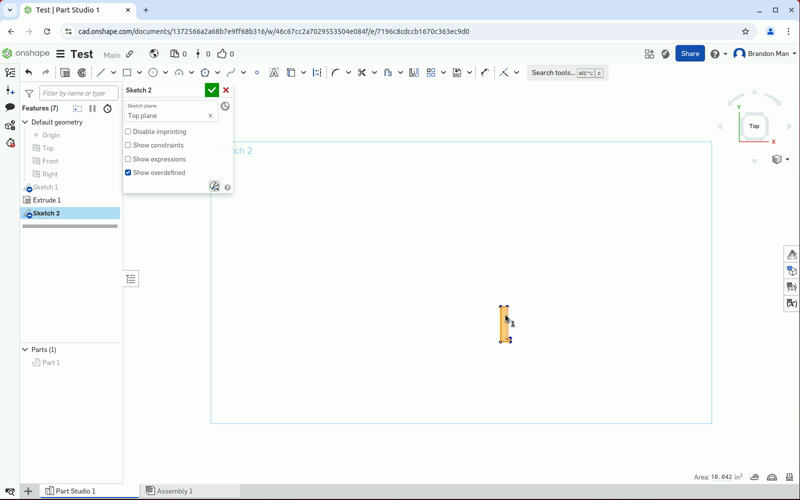
mouse_move(73, 352)
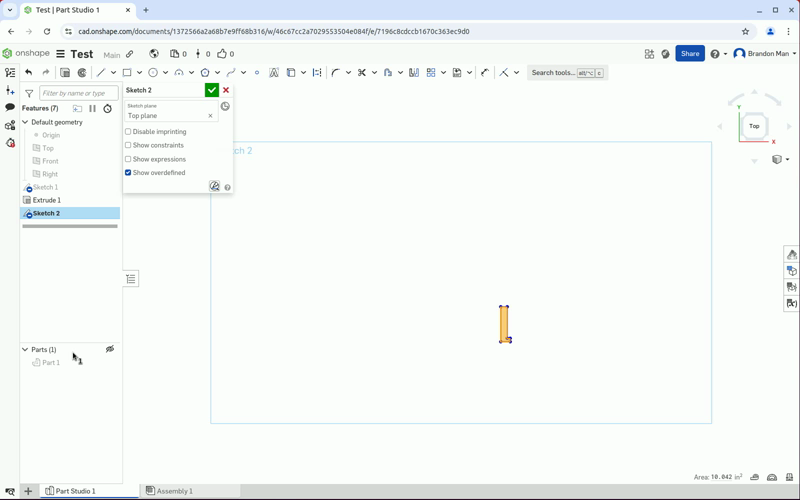
key(shift+y)
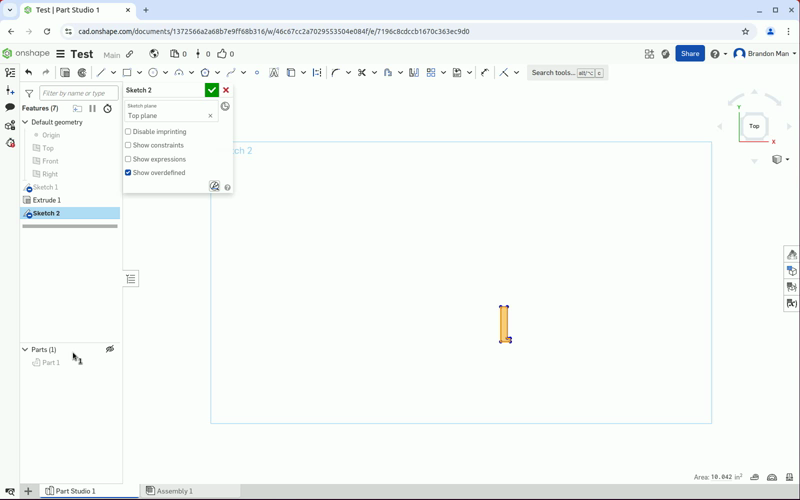
key(shift+e)
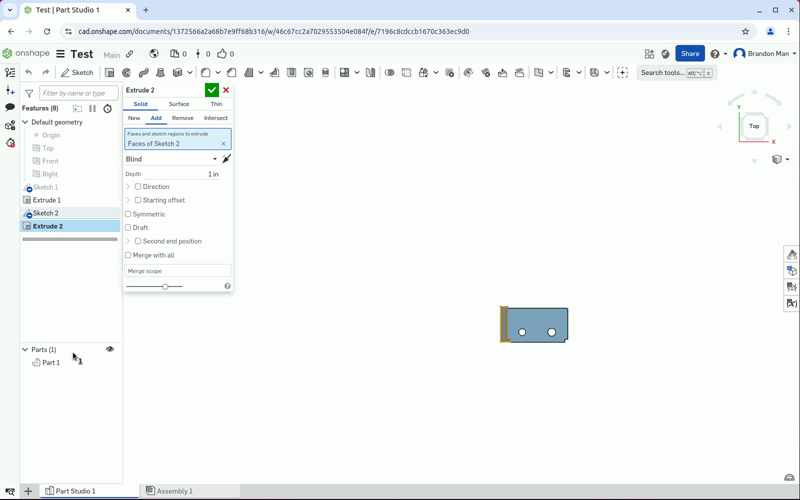
mouse_move(143, 106)
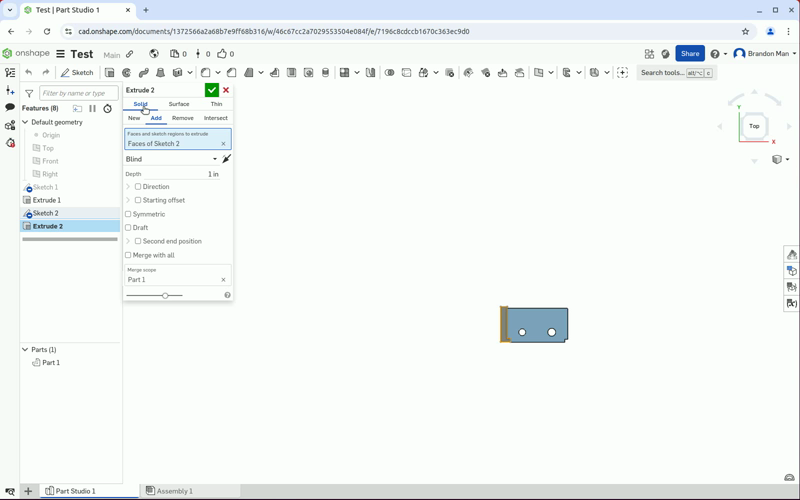
click(143, 106)
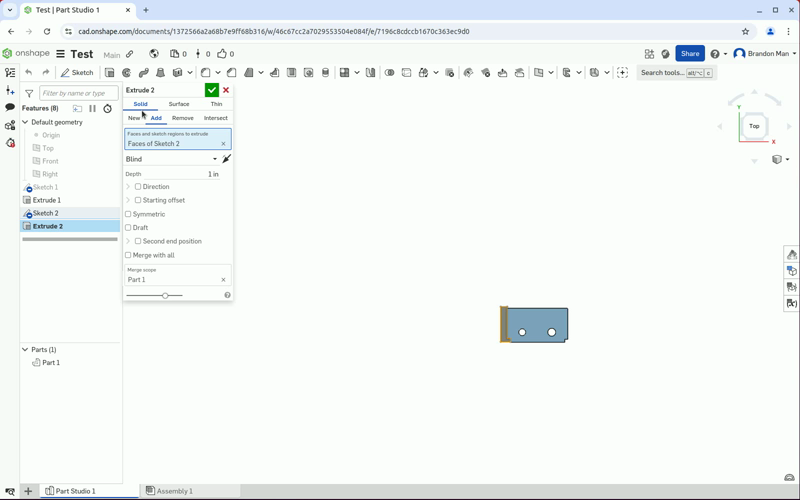
mouse_move(137, 120)
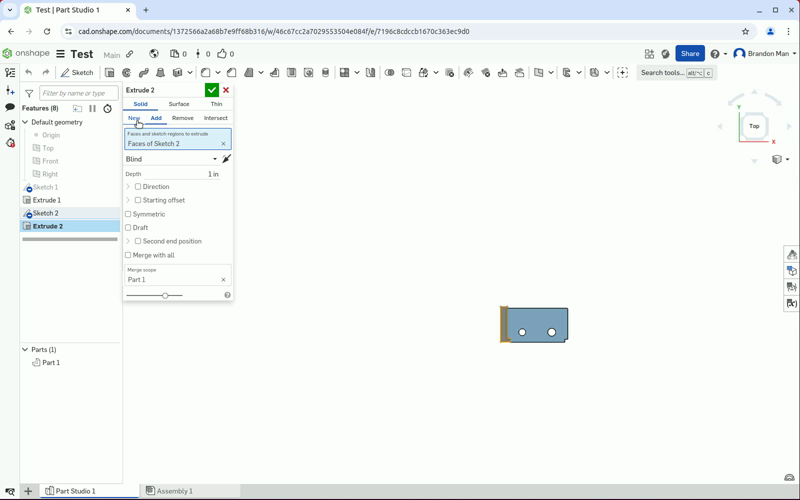
click(137, 120)
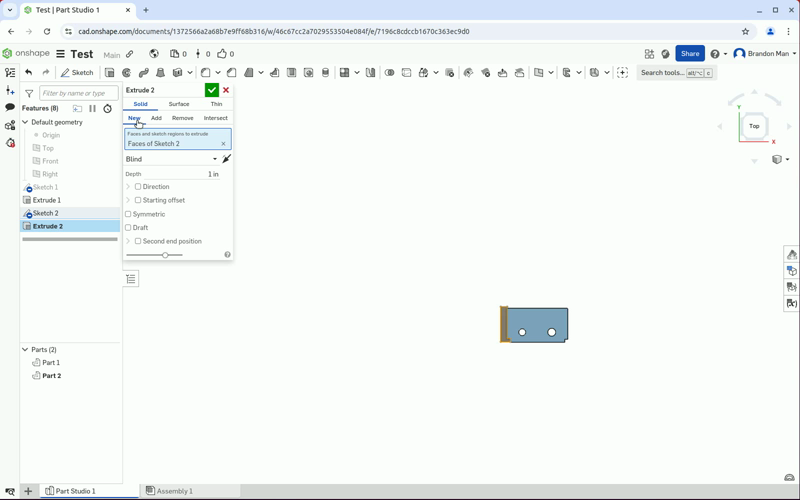
key(tab, 4)
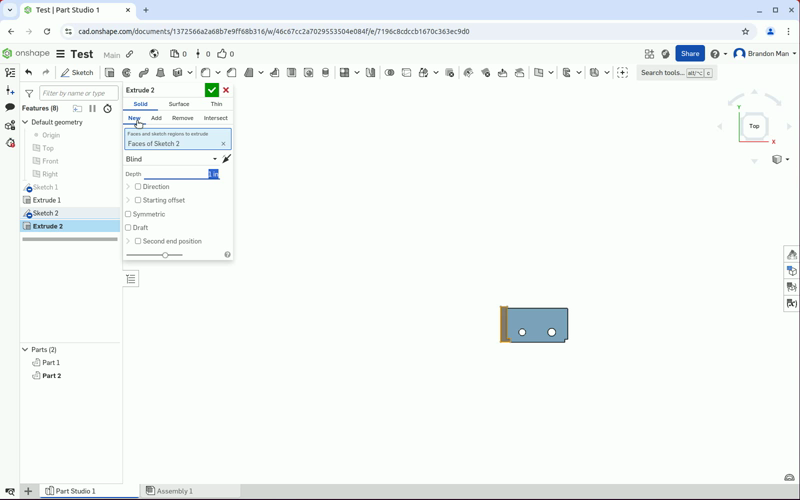
text(4.574)
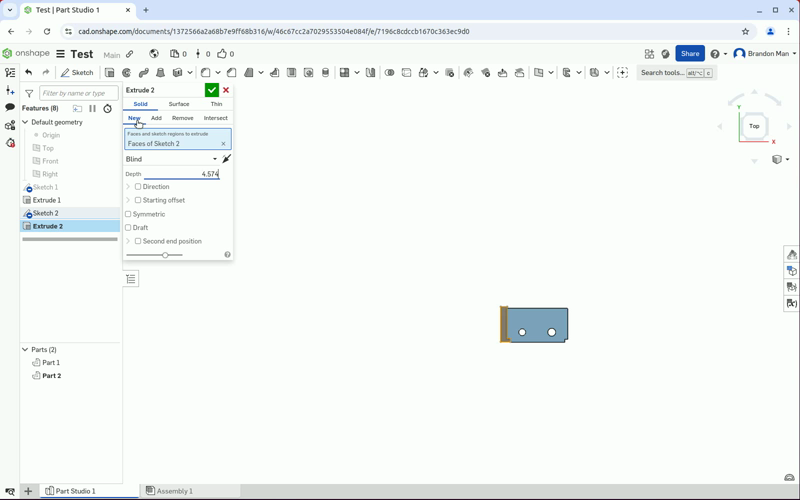
key(enter)
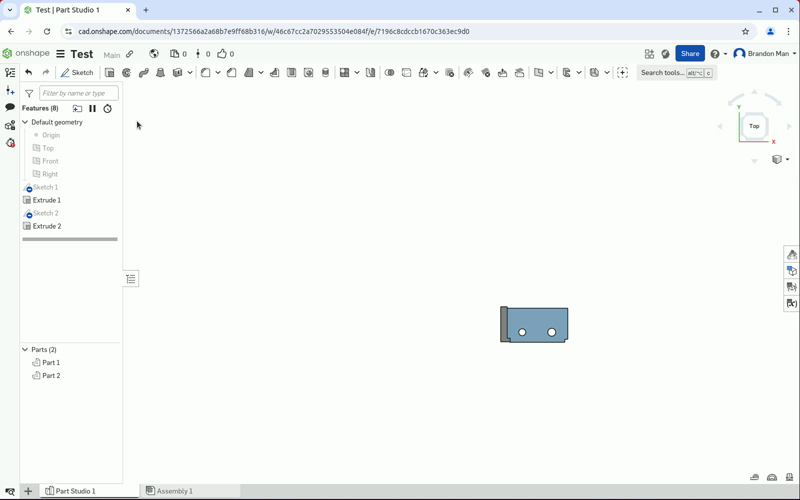
key(shift+h)
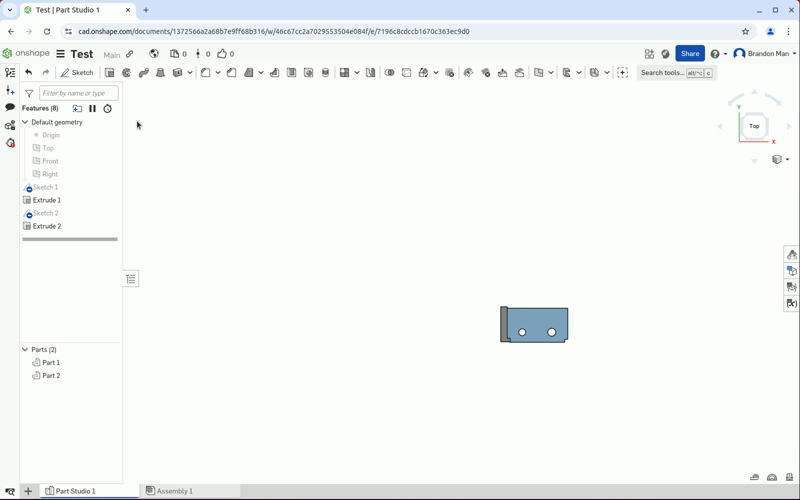
key(shift+h)
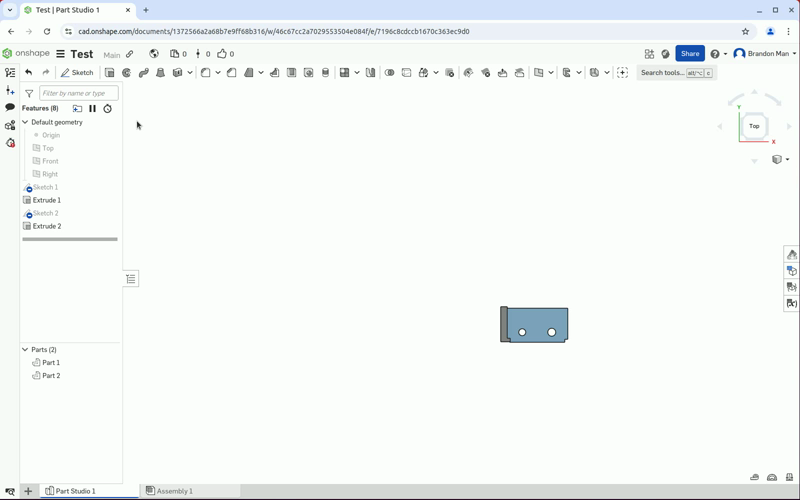
mouse_move(73, 189)
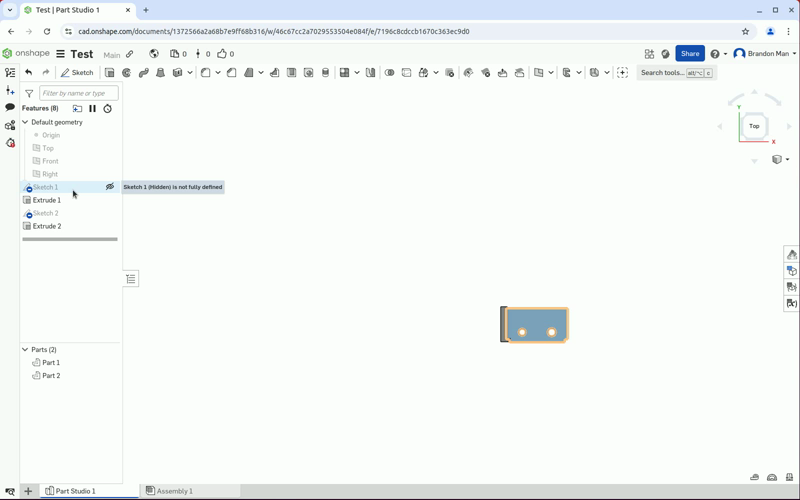
click(73, 189)
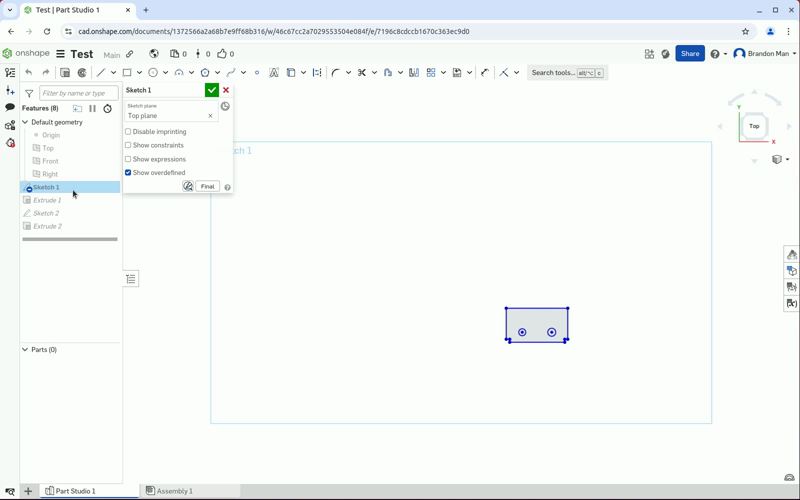
mouse_move(229, 92)
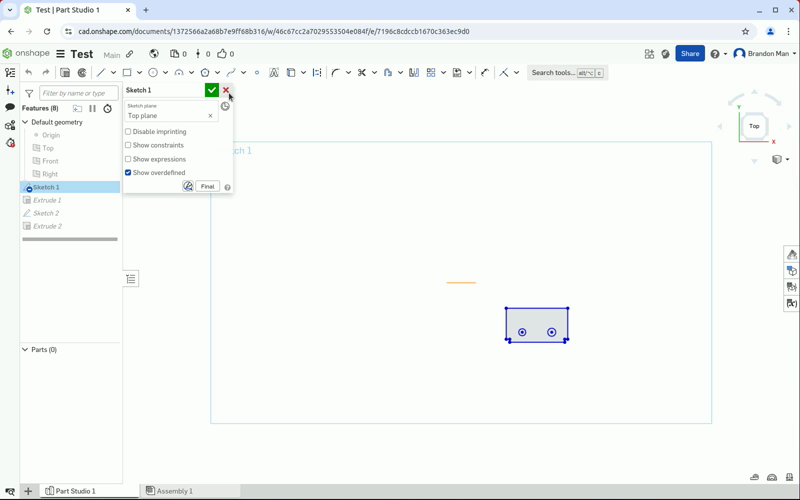
click(229, 92)
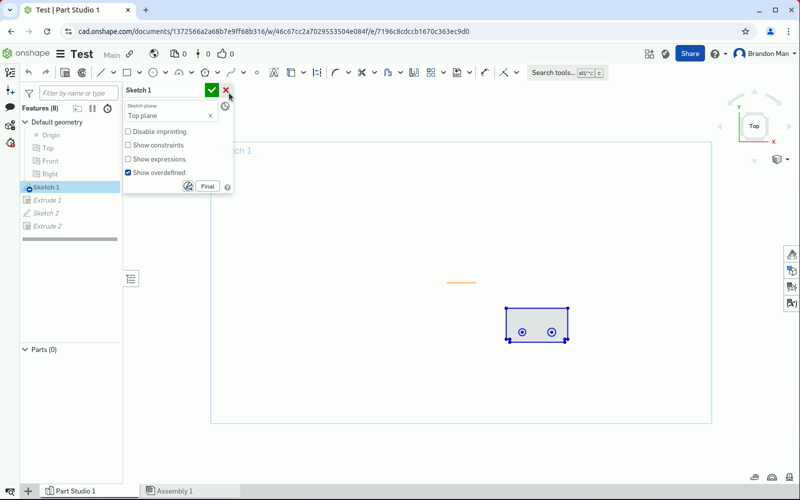
key(shift+s)
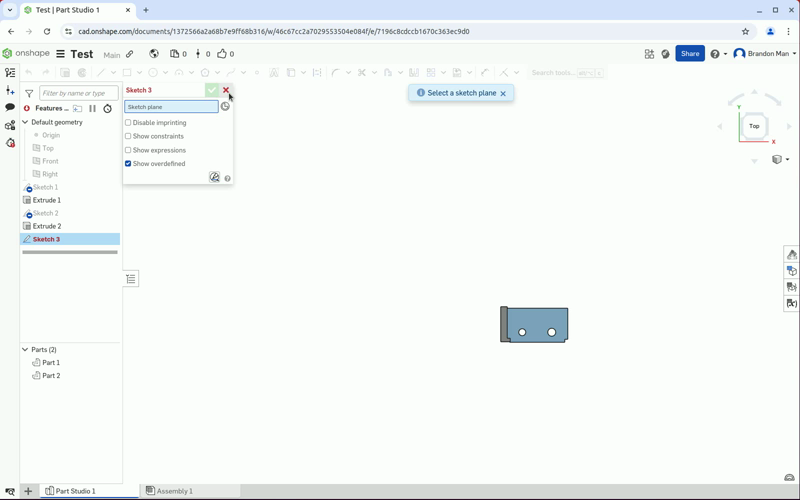
mouse_move(73, 150)
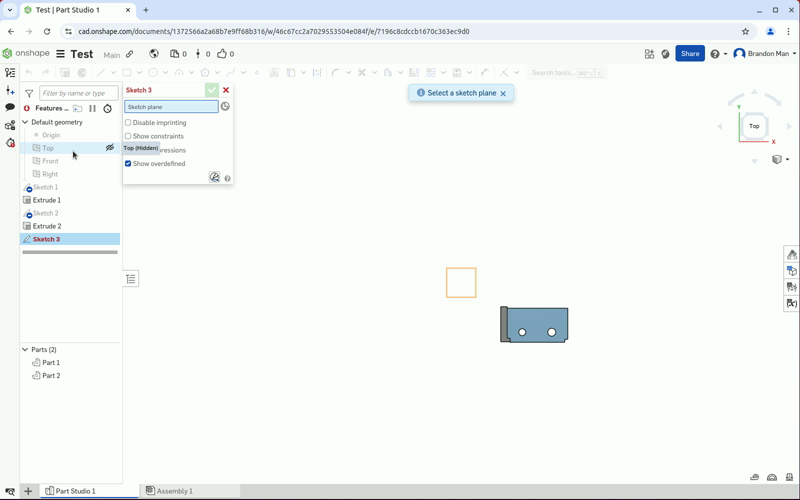
click(73, 150)
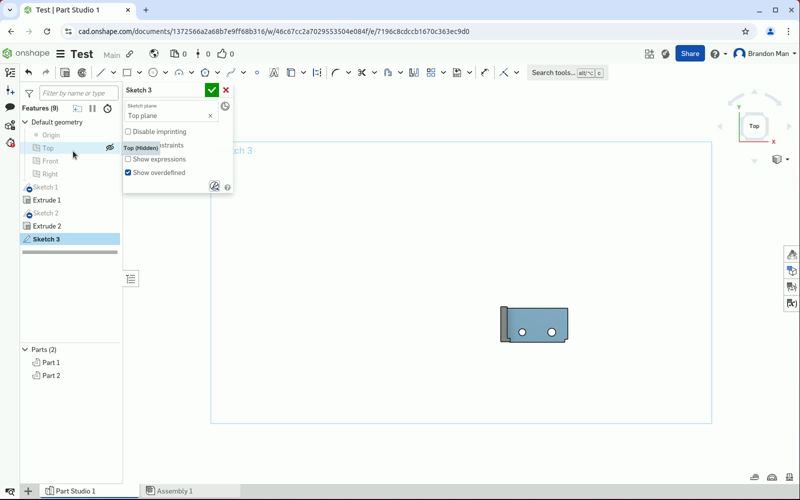
mouse_move(73, 352)
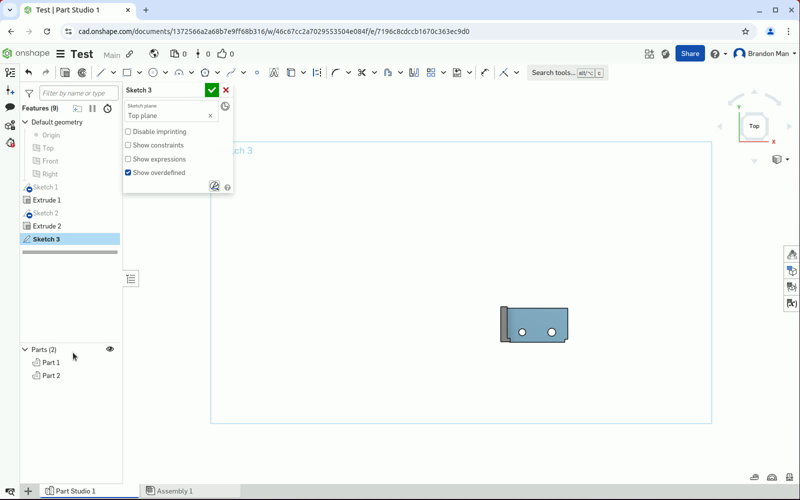
key(y)
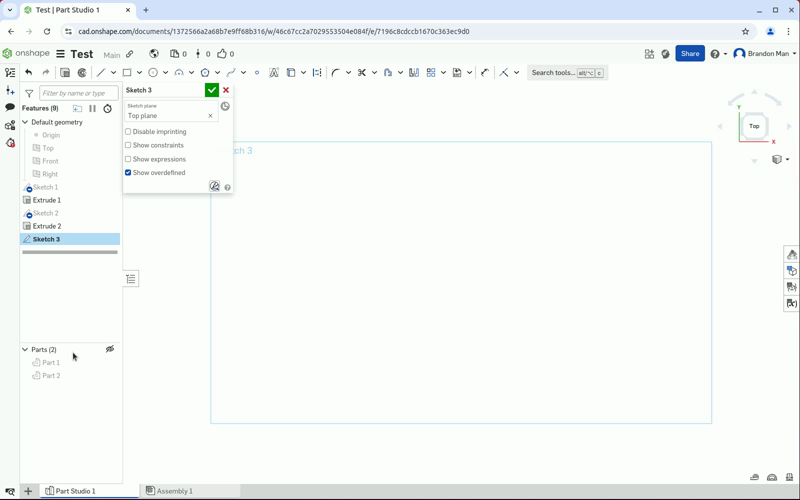
key(l)
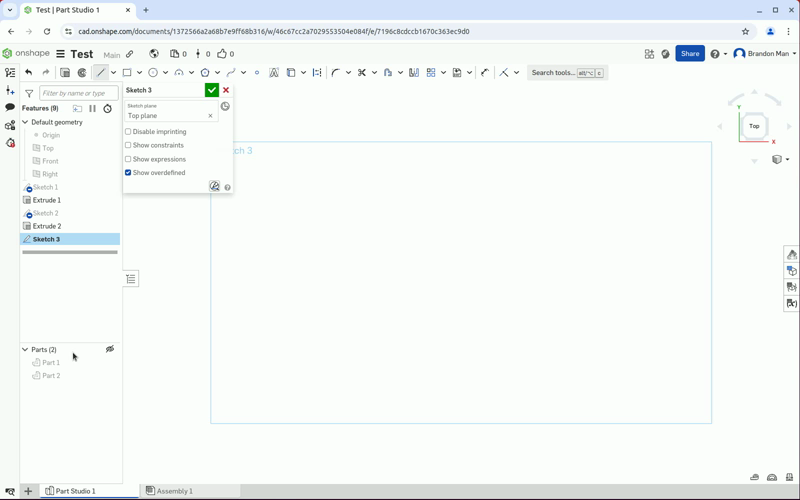
key_down(shift)
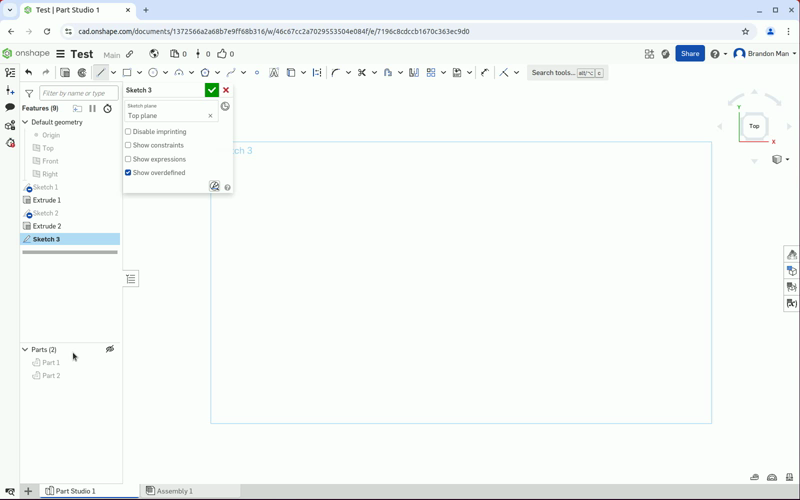
mouse_move(564, 341)
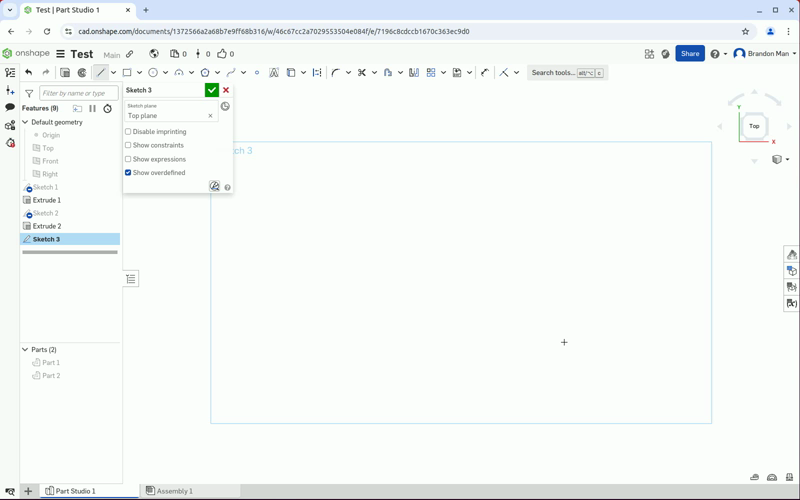
click(564, 341)
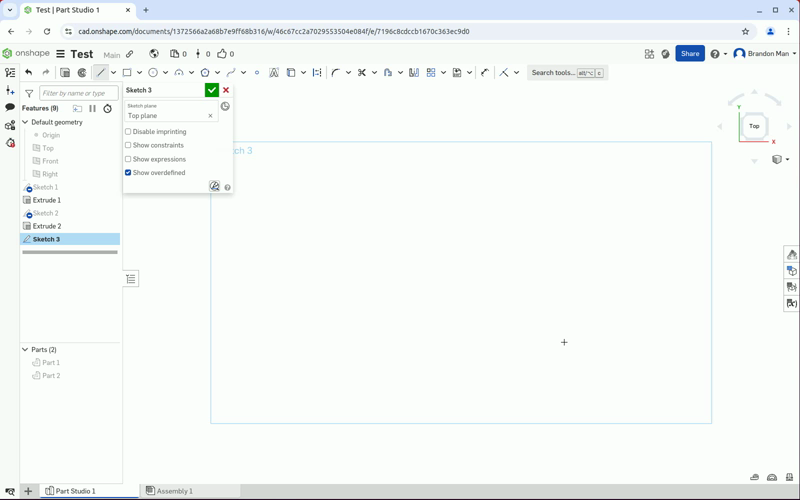
key_up(shift)
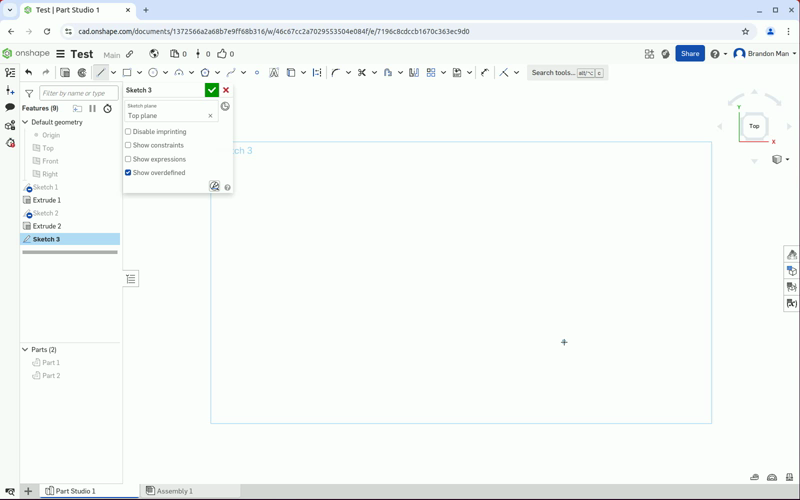
key_down(shift)
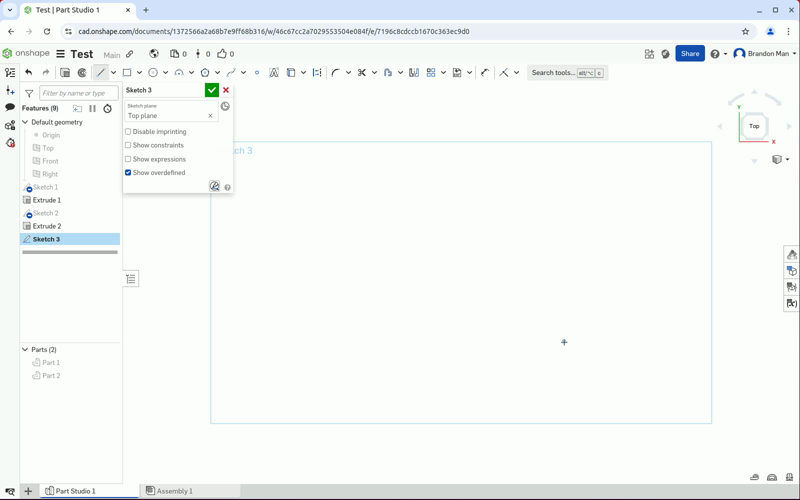
mouse_move(589, 341)
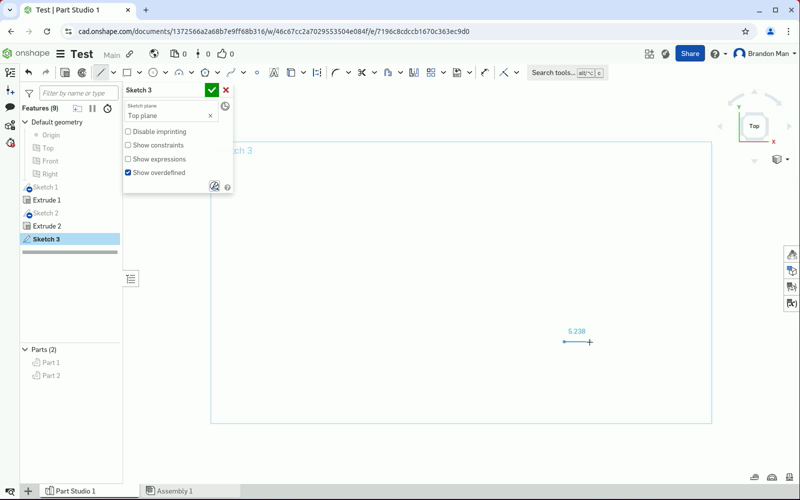
mouse_move(573, 341)
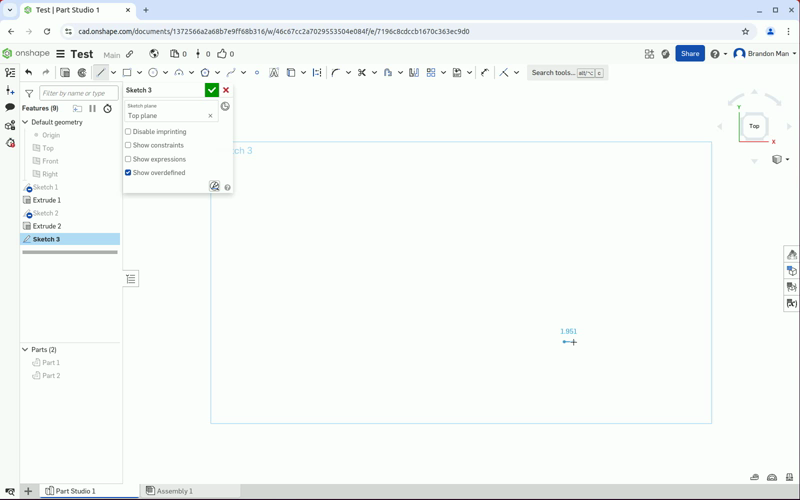
click(573, 341)
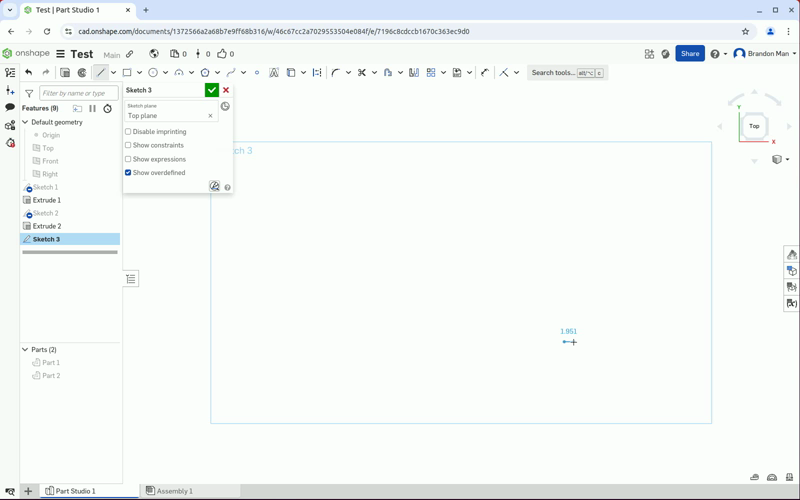
key_up(shift)
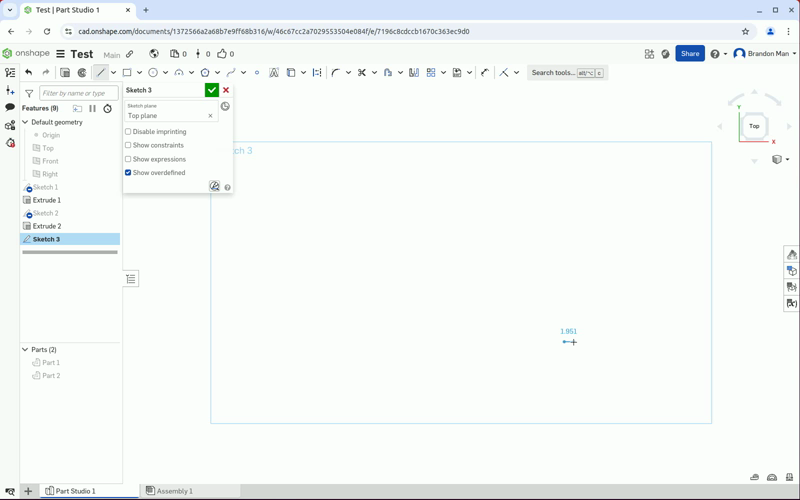
key_down(shift)
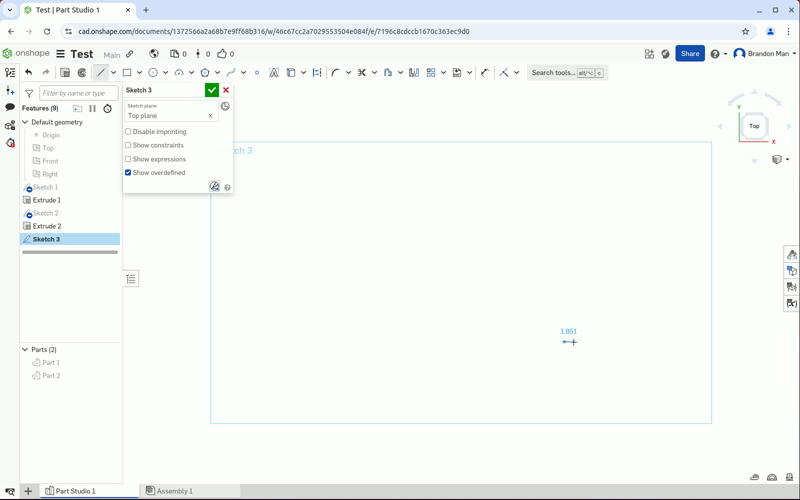
mouse_move(589, 341)
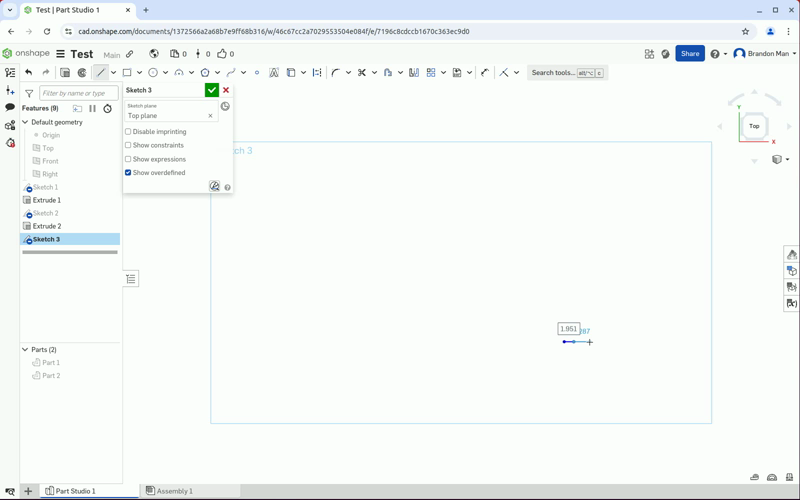
mouse_move(573, 306)
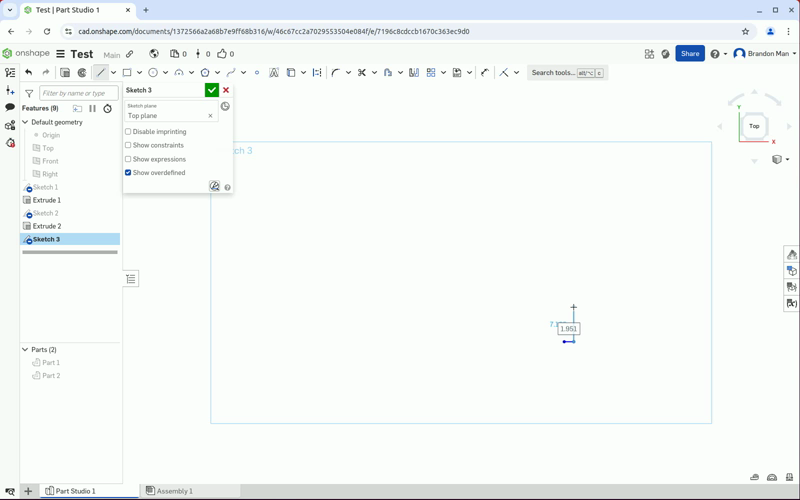
click(573, 306)
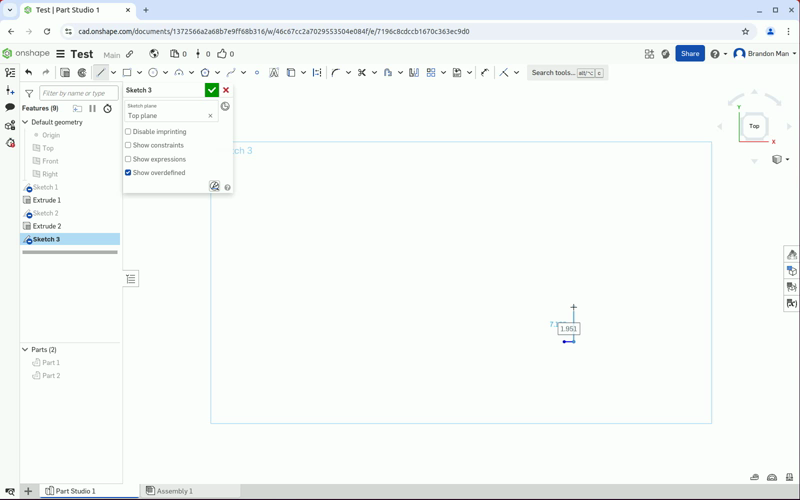
key_up(shift)
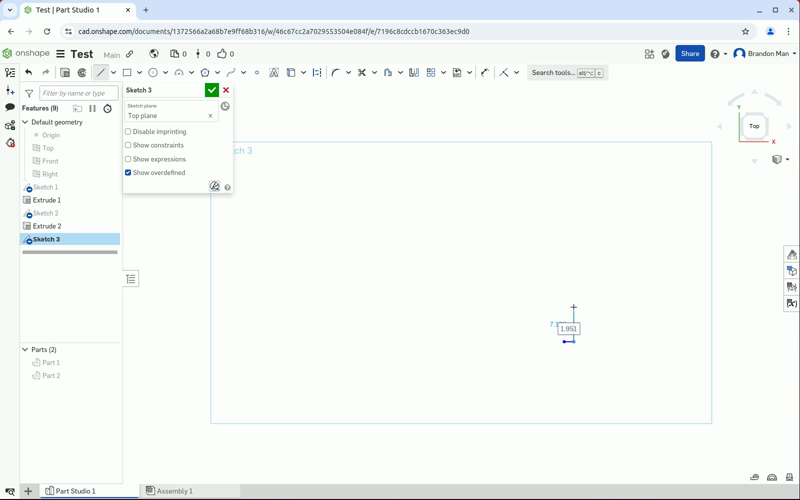
key_down(shift)
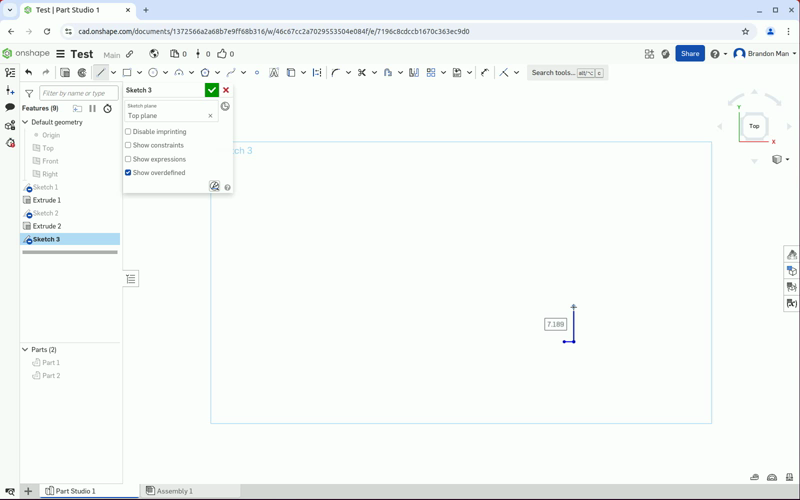
mouse_move(589, 306)
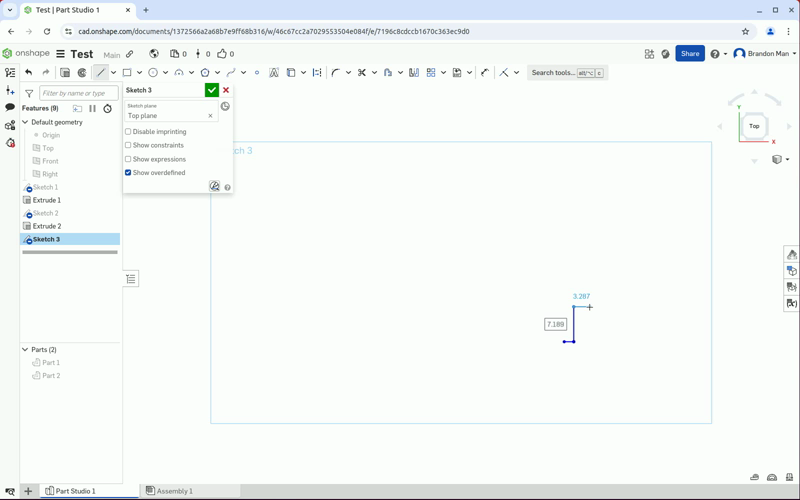
mouse_move(567, 306)
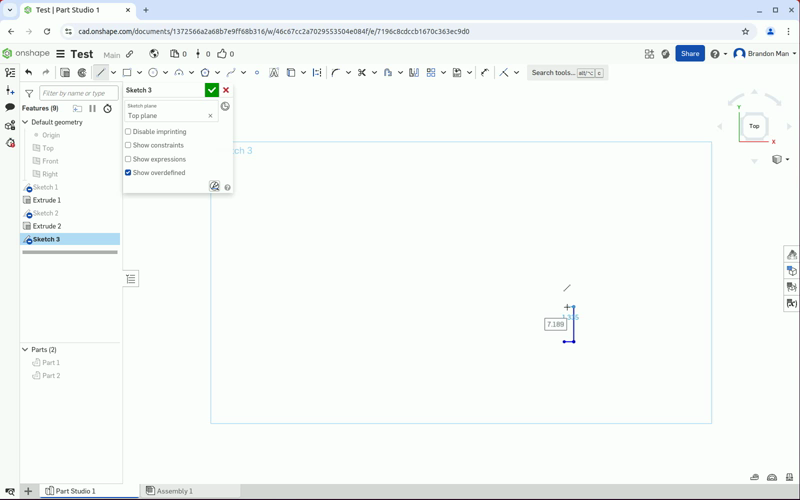
scroll(6)
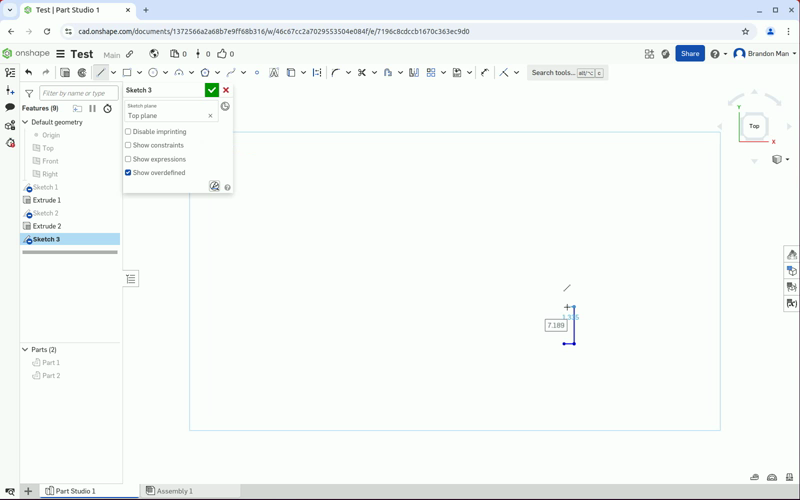
scroll(6)
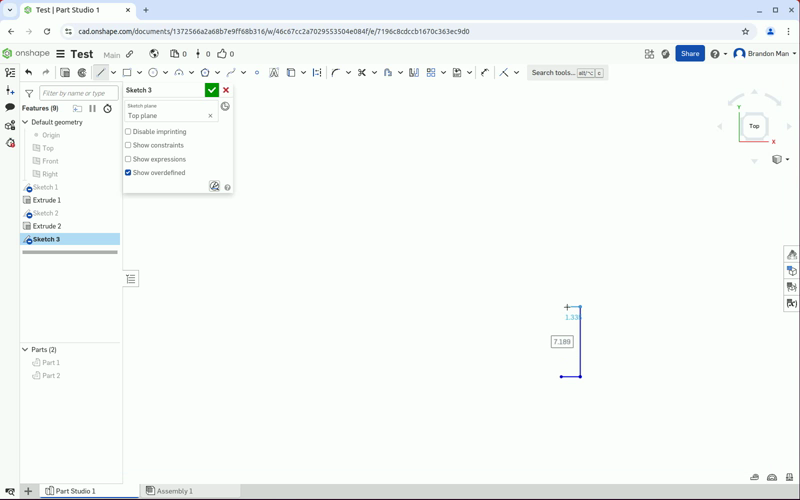
scroll(6)
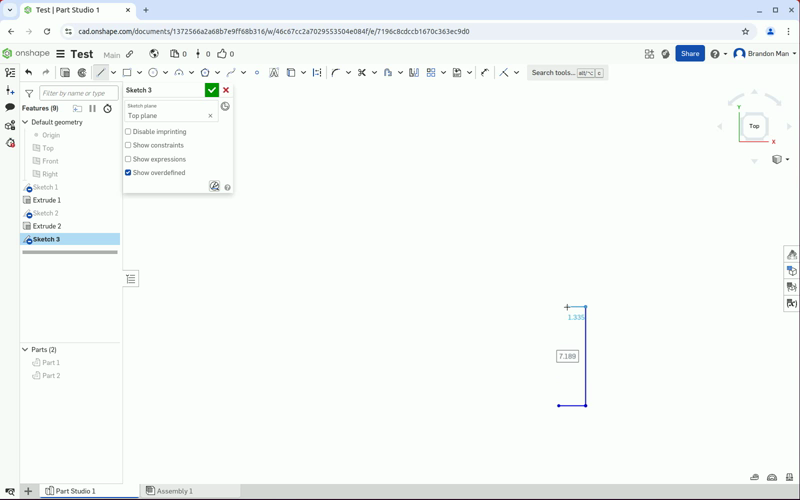
scroll(6)
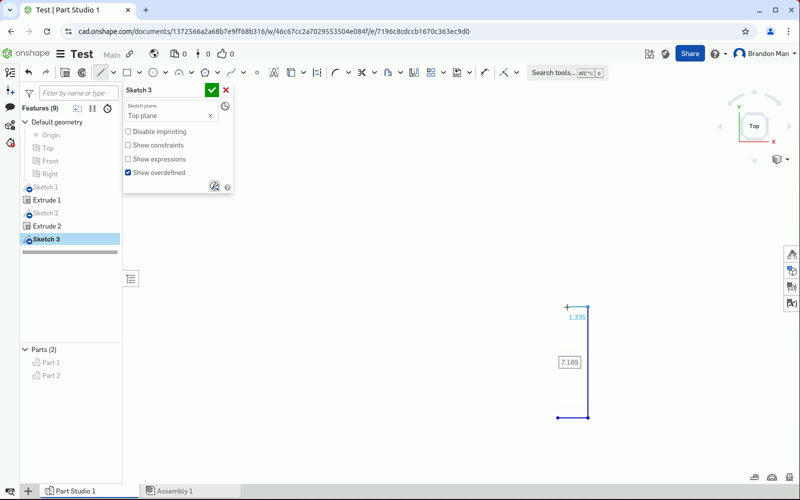
scroll(6)
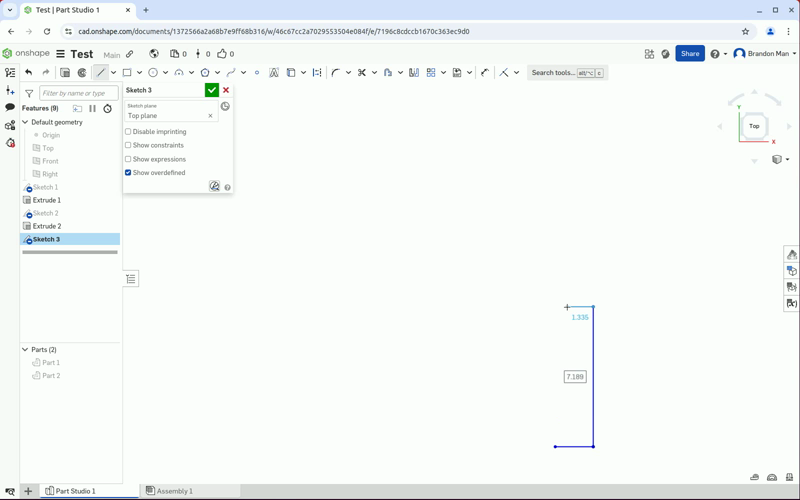
scroll(6)
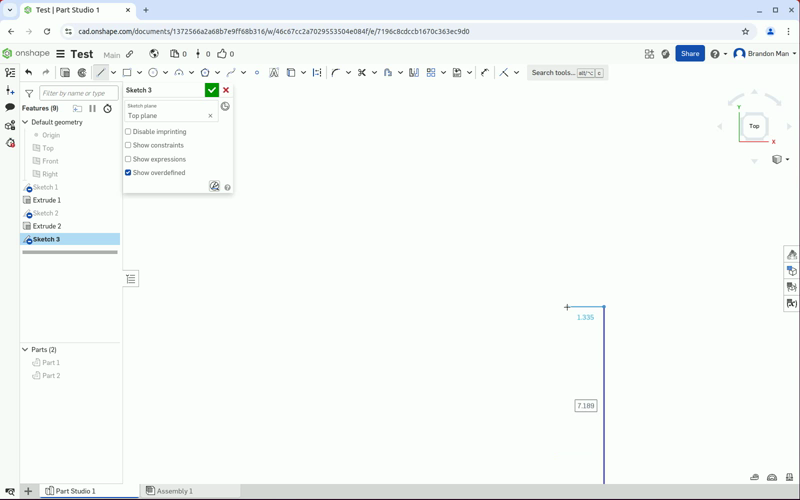
scroll(6)
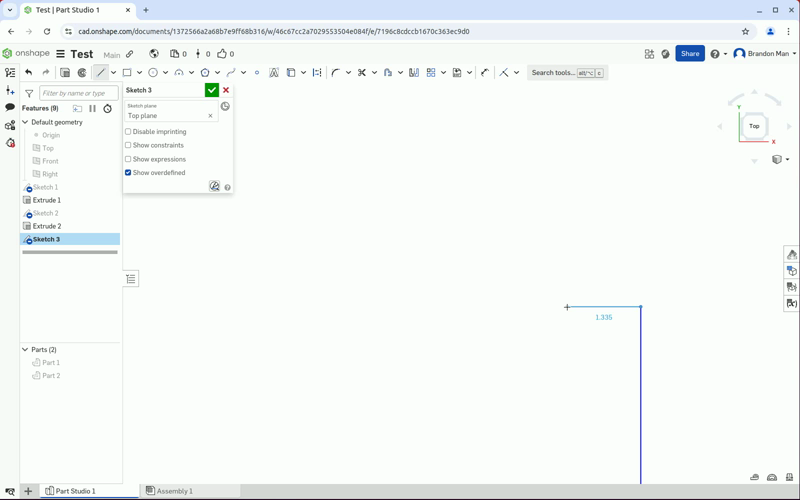
click(567, 306)
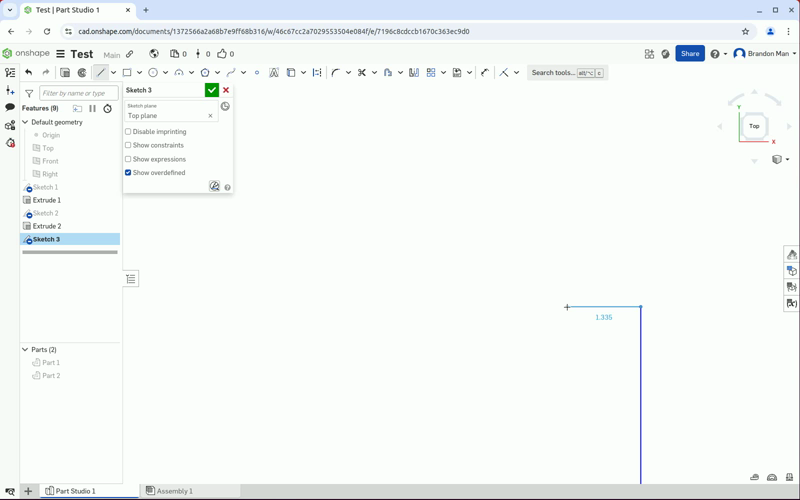
scroll(-6)
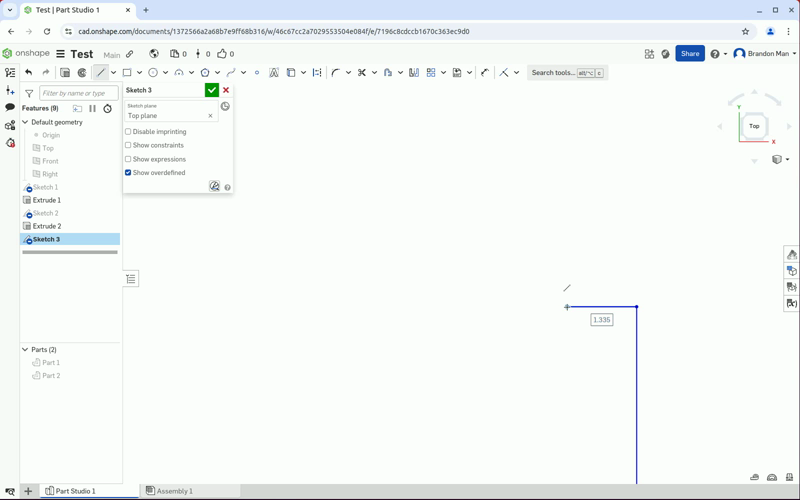
scroll(-6)
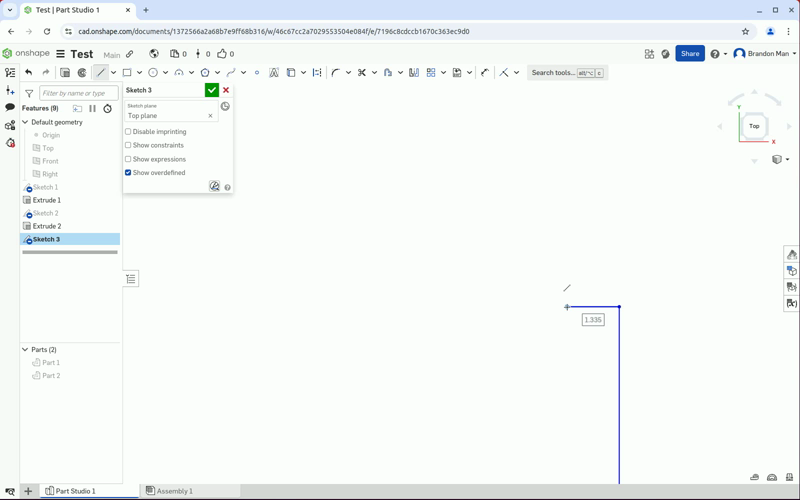
scroll(-6)
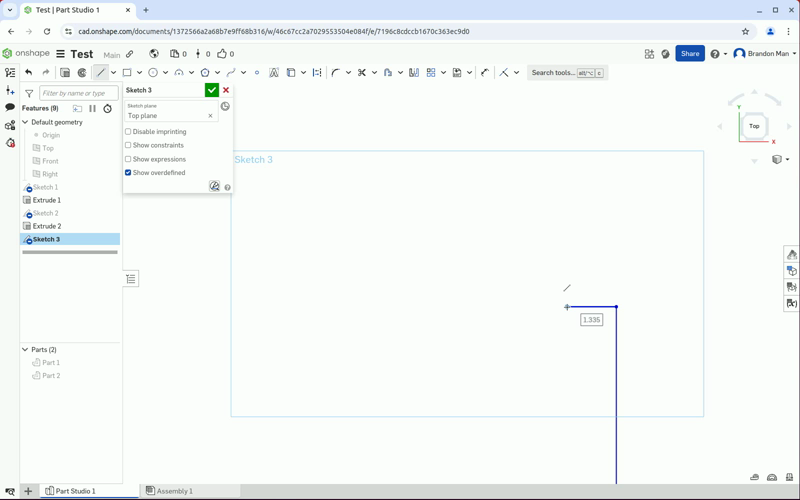
scroll(-6)
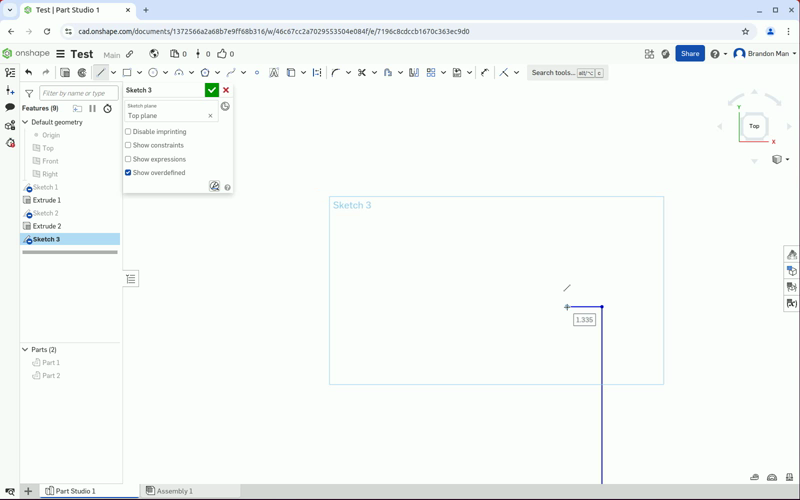
scroll(-6)
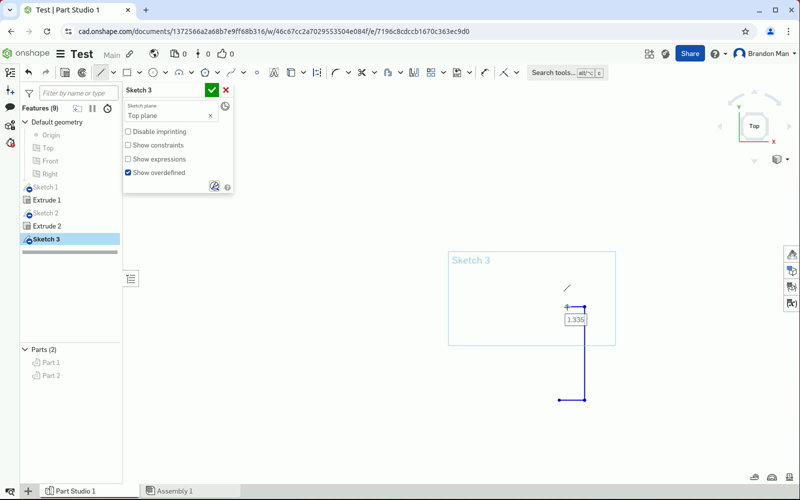
scroll(-6)
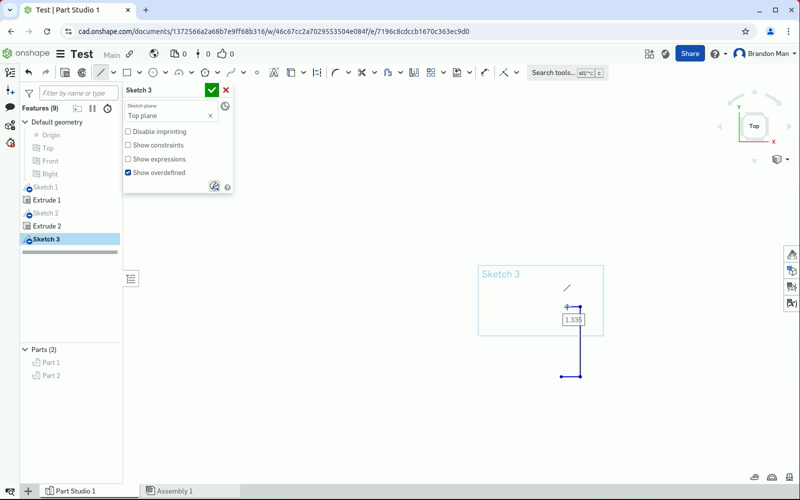
scroll(-6)
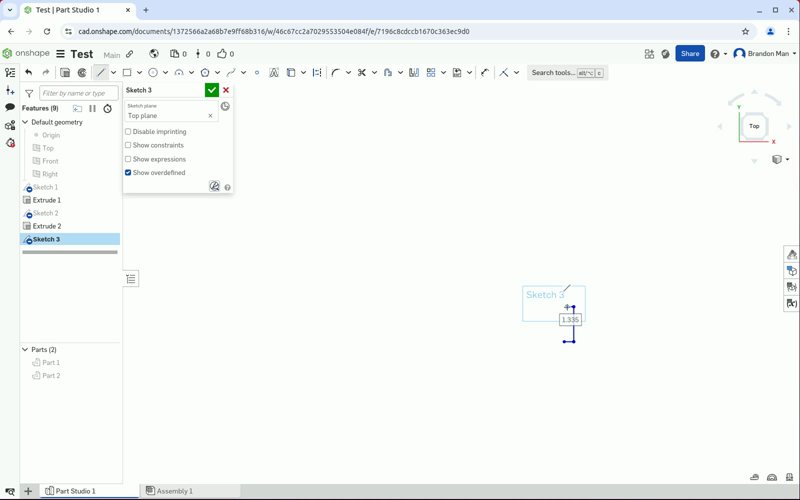
key_up(shift)
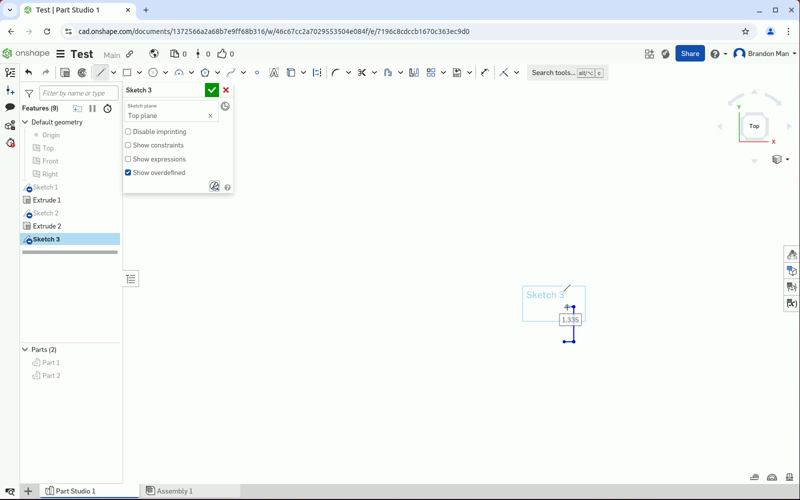
key_down(shift)
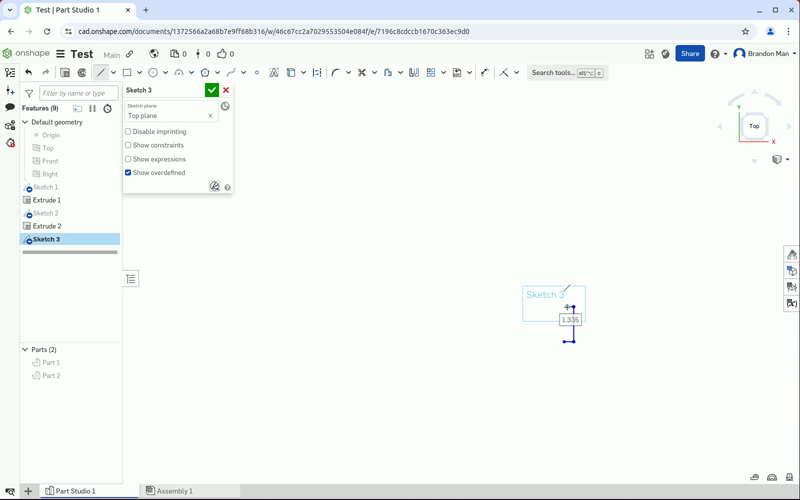
mouse_move(589, 306)
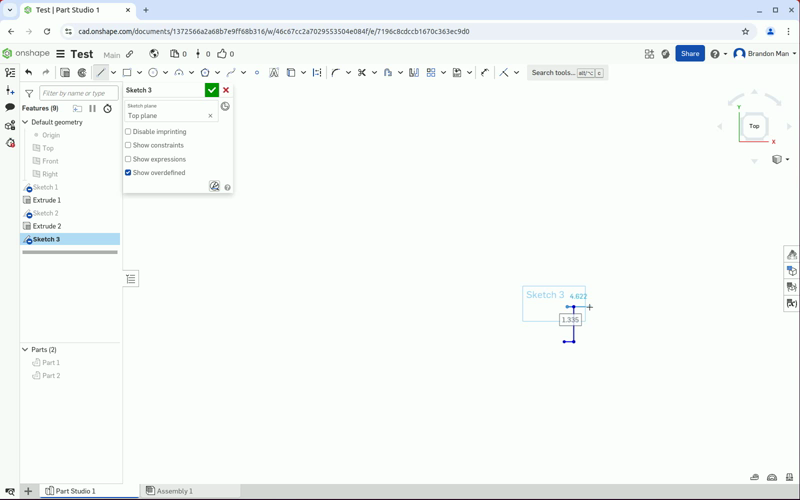
mouse_move(567, 338)
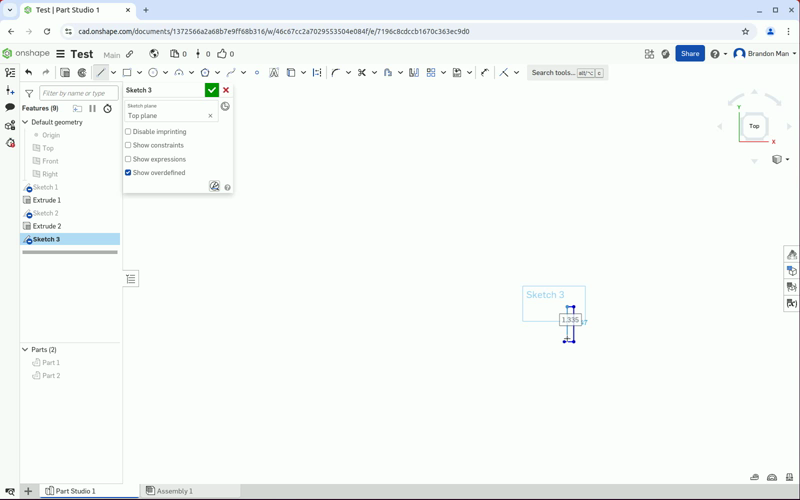
click(567, 338)
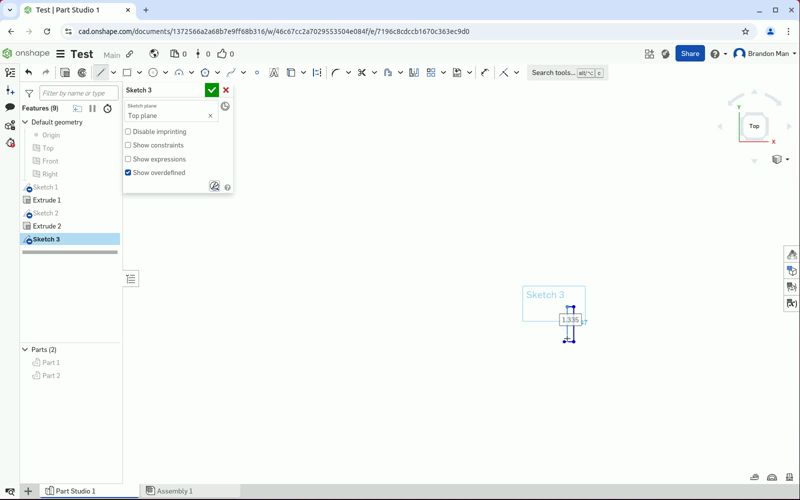
key_up(shift)
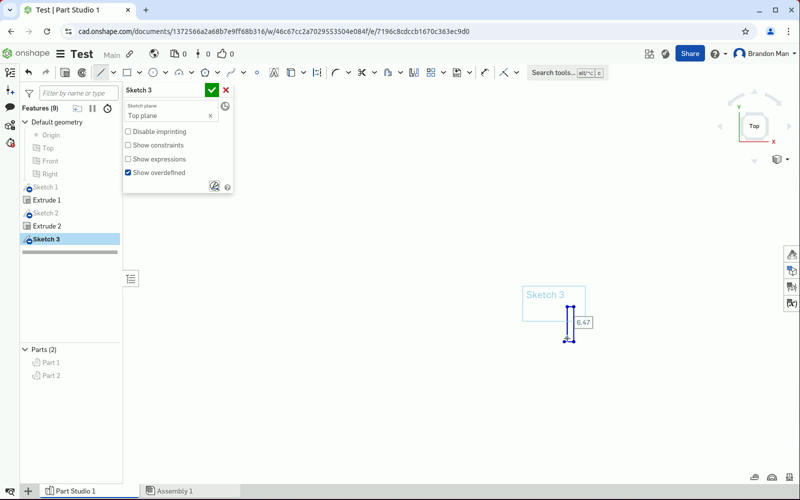
key_down(shift)
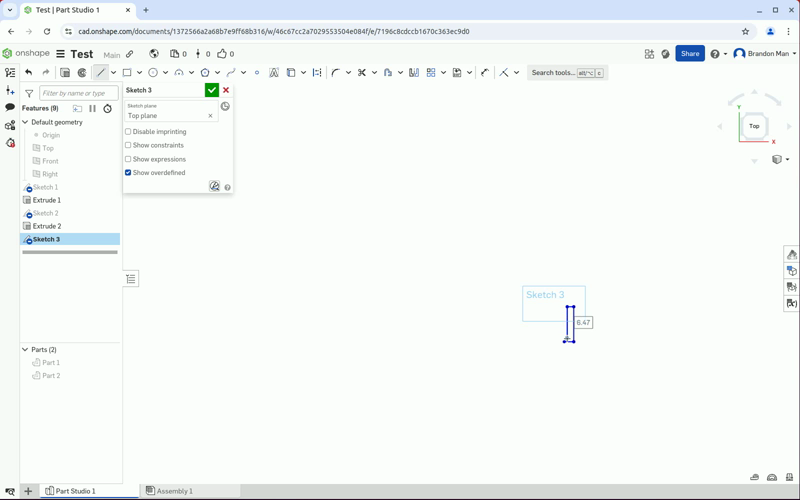
mouse_move(589, 338)
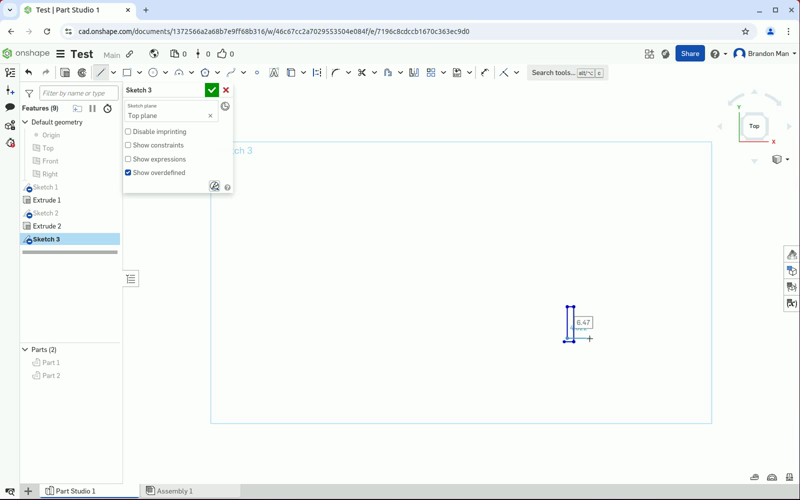
mouse_move(564, 338)
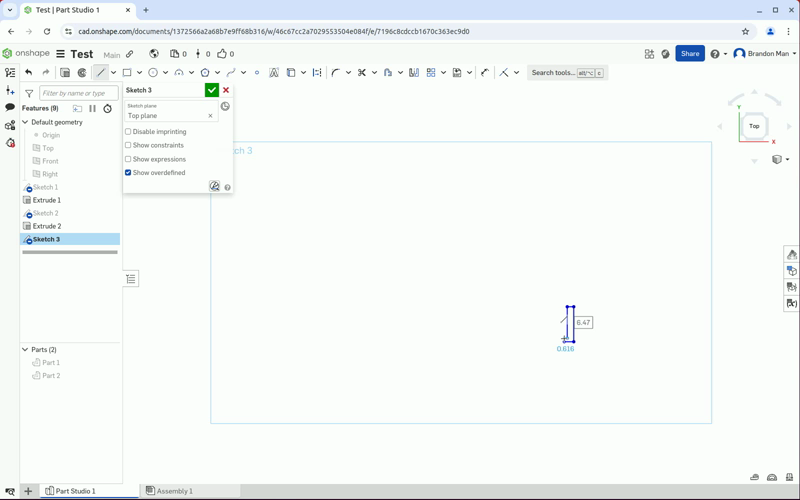
scroll(6)
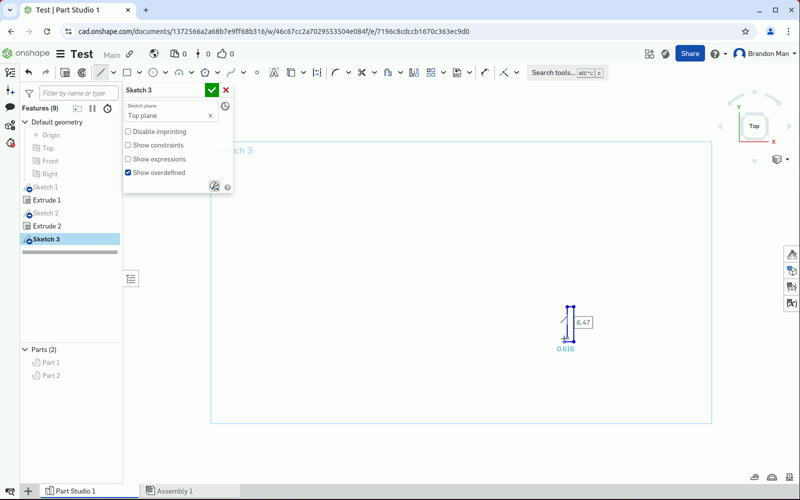
scroll(6)
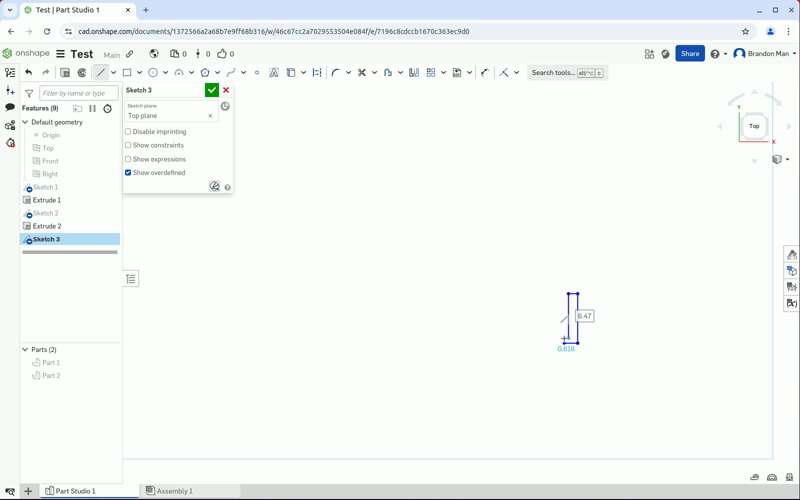
scroll(6)
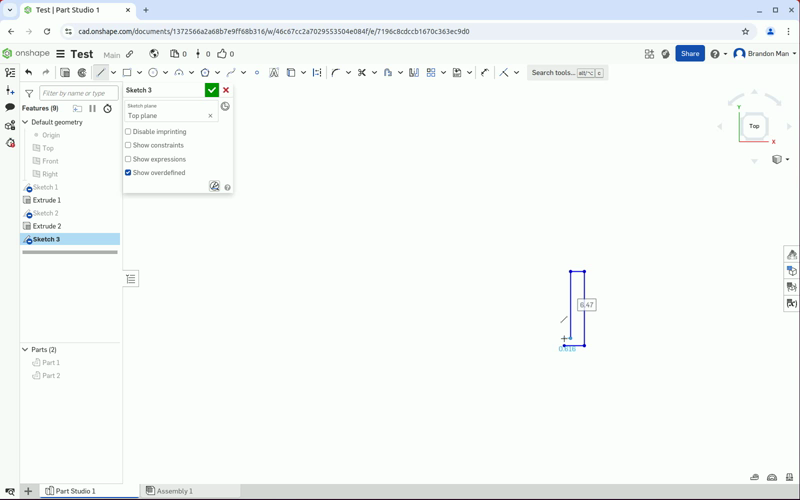
scroll(6)
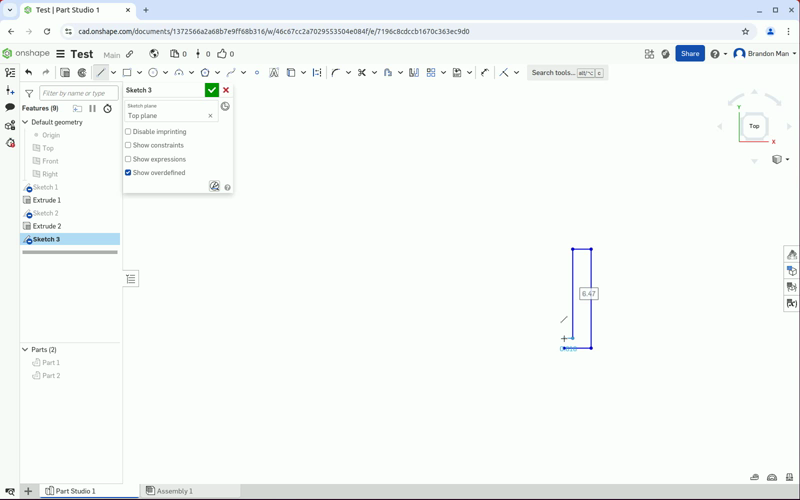
scroll(6)
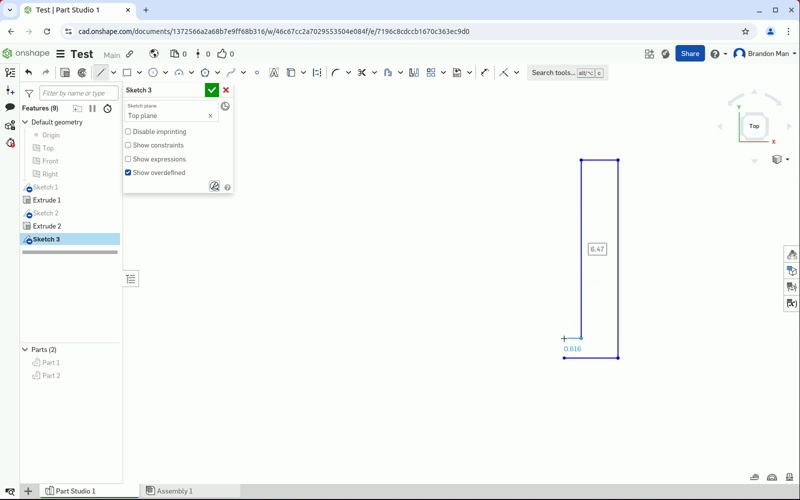
scroll(6)
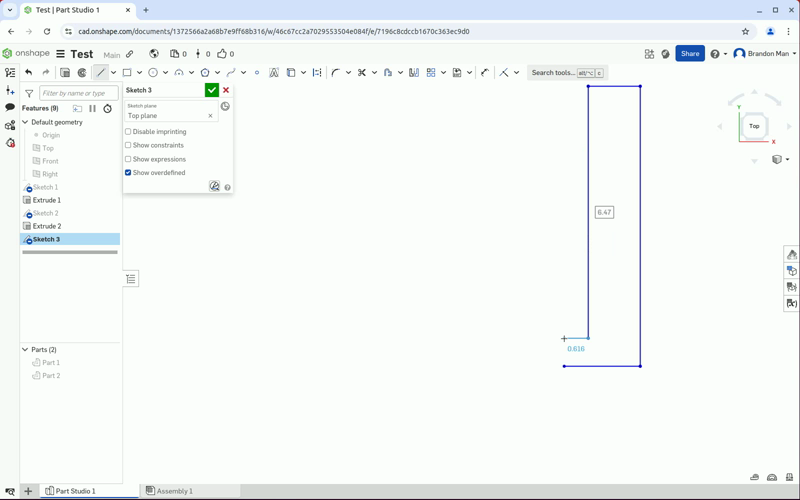
scroll(6)
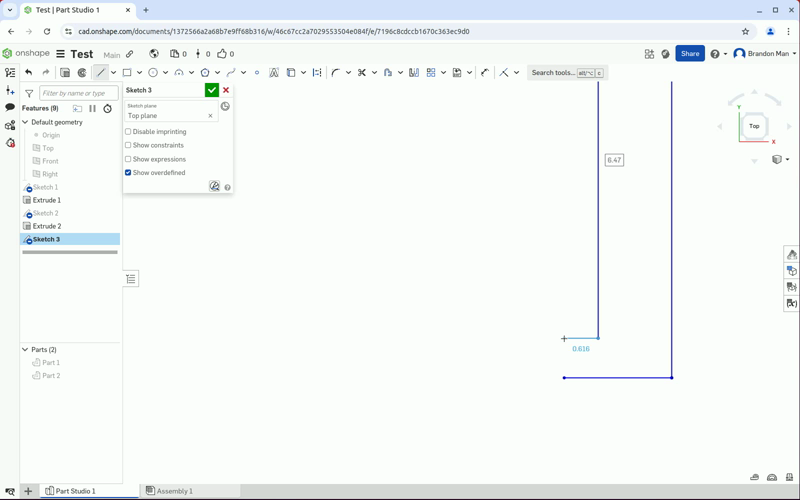
click(564, 338)
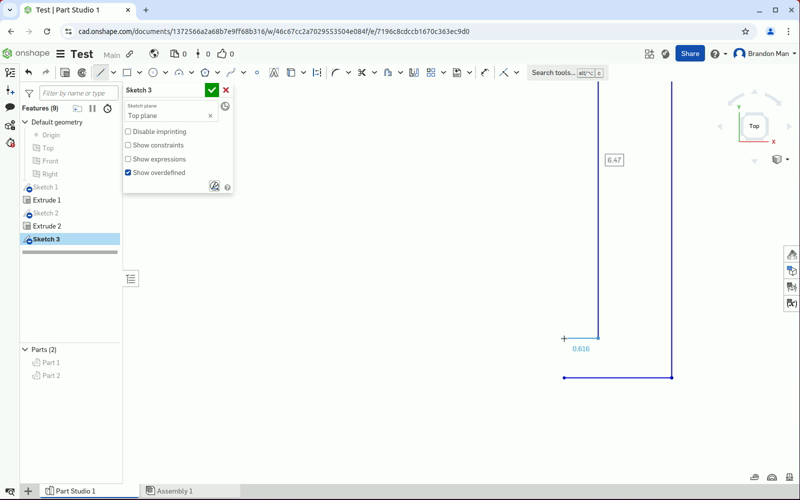
scroll(-6)
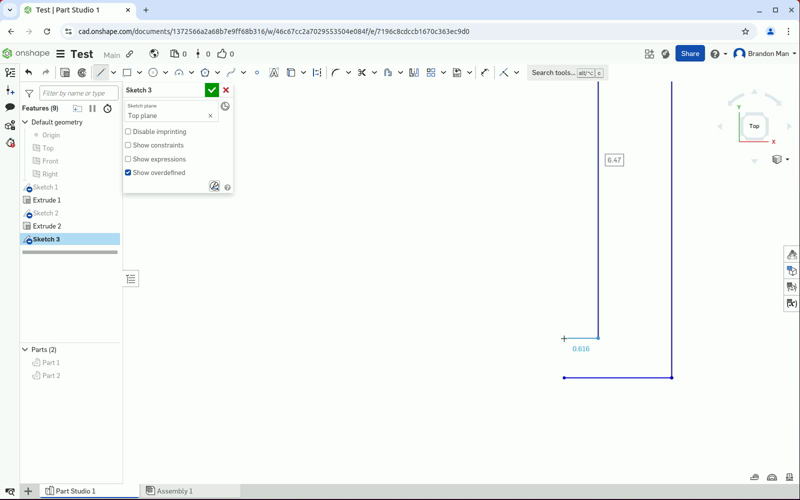
scroll(-6)
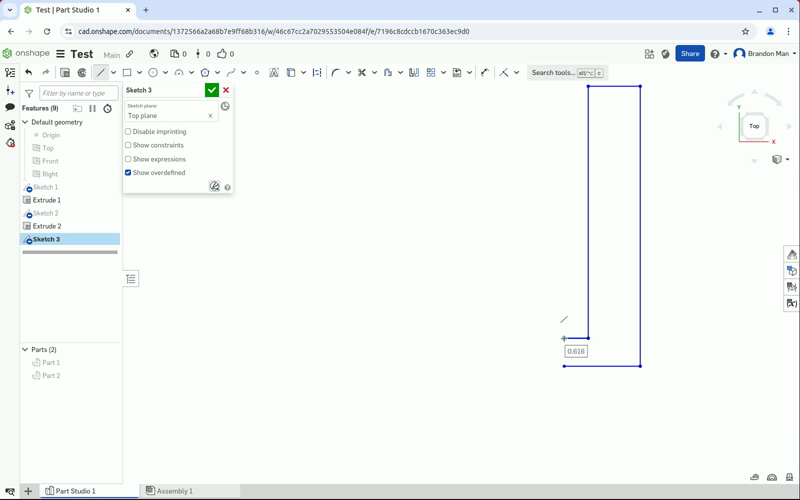
scroll(-6)
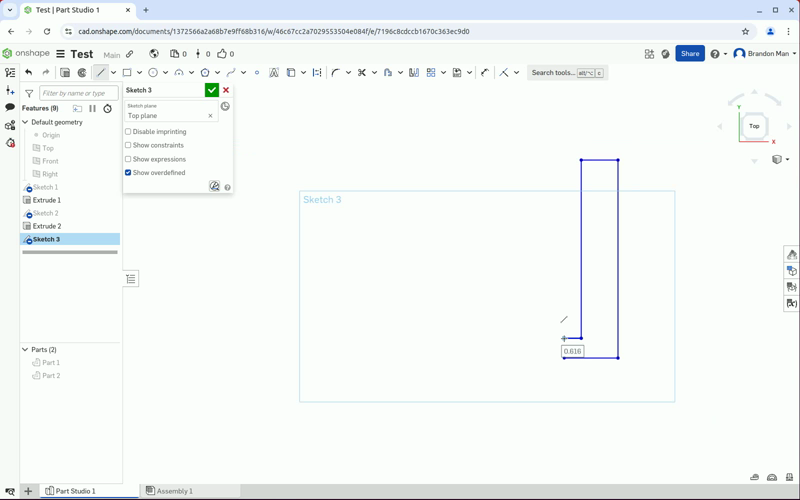
scroll(-6)
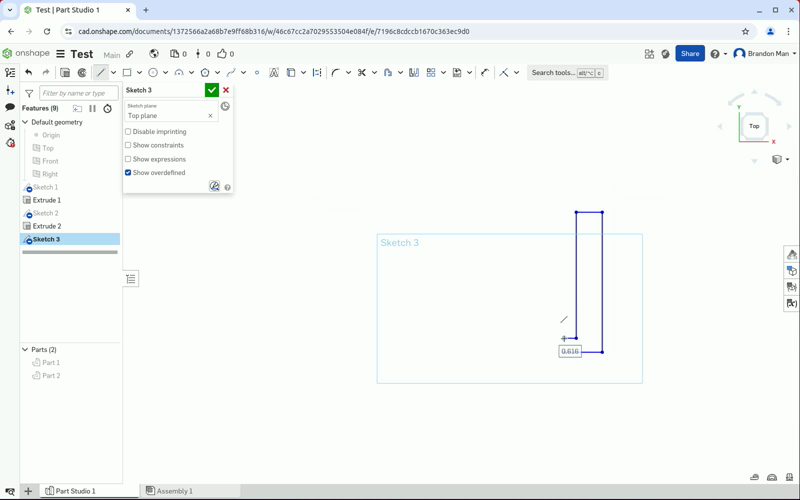
scroll(-6)
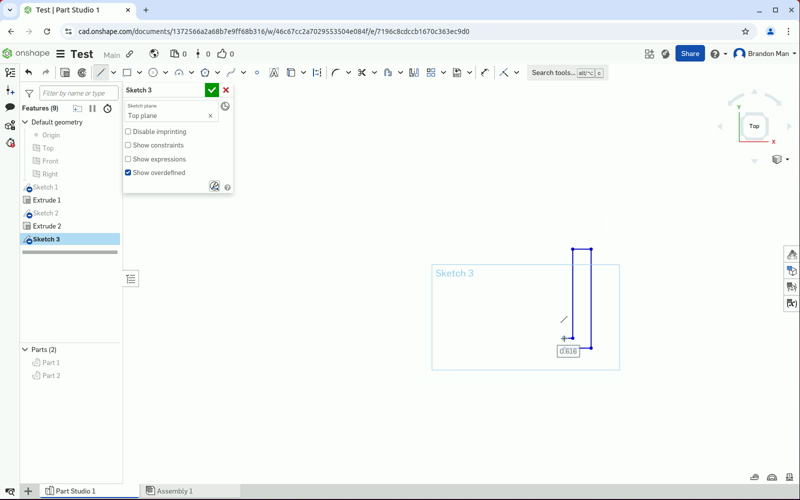
scroll(-6)
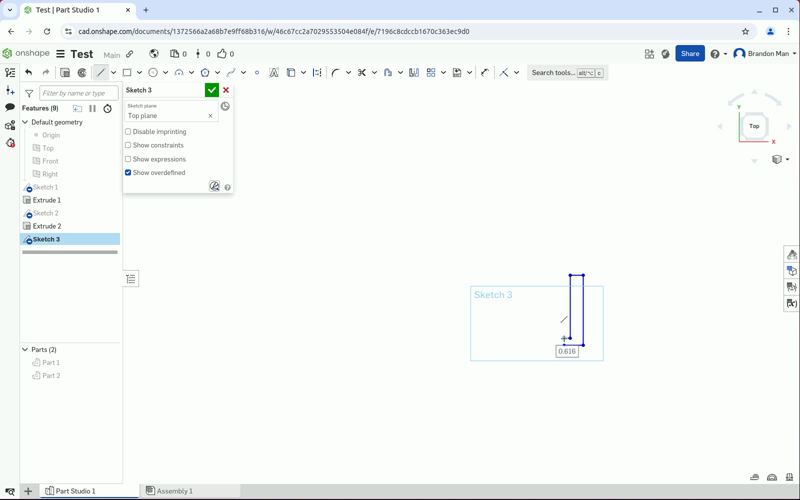
scroll(-6)
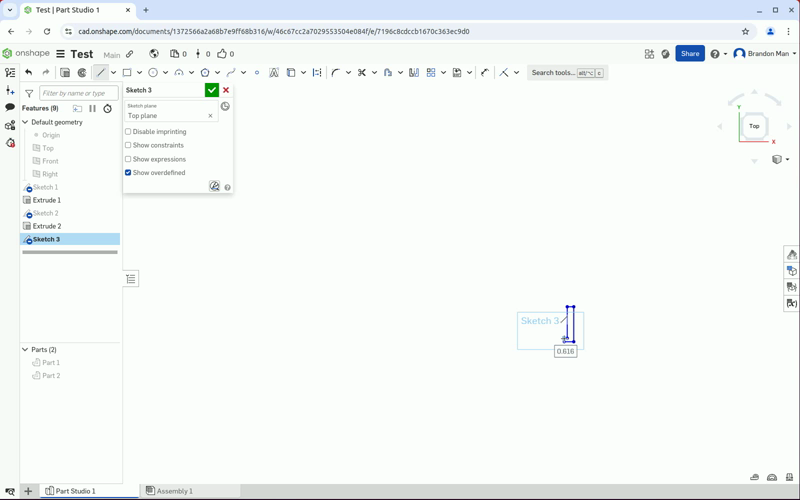
key_up(shift)
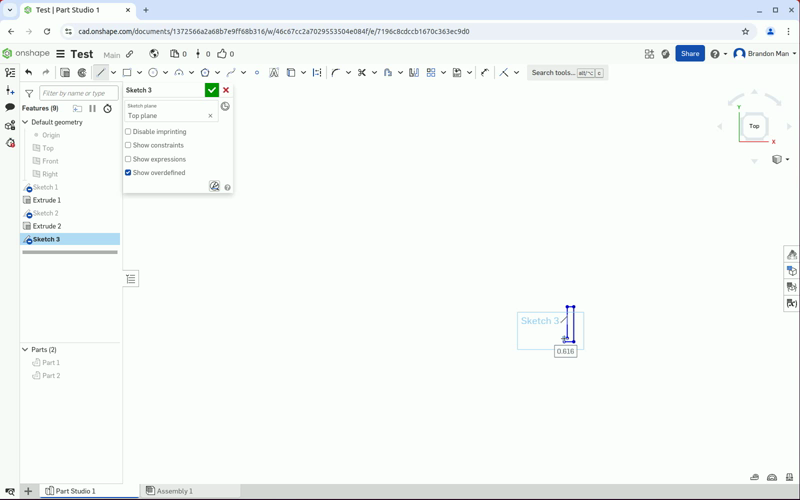
mouse_move(589, 338)
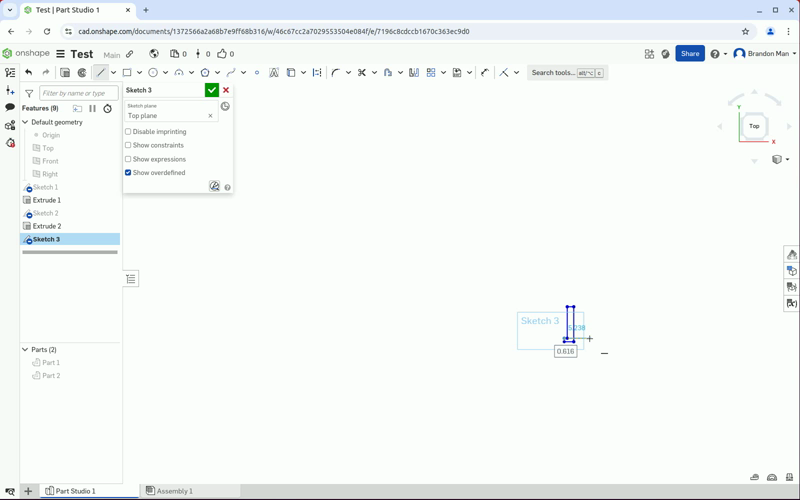
key_down(shift)
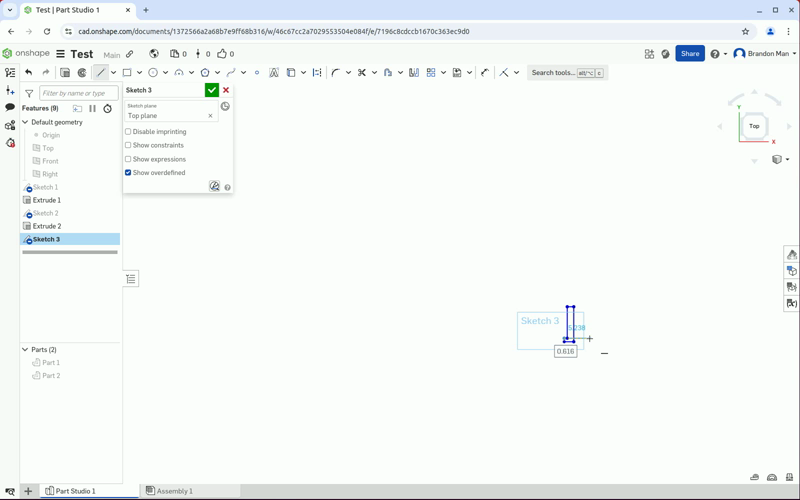
mouse_move(564, 341)
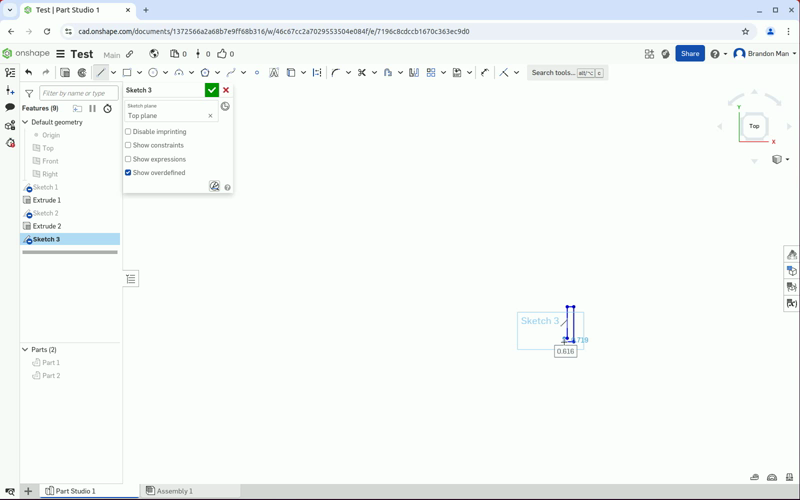
scroll(6)
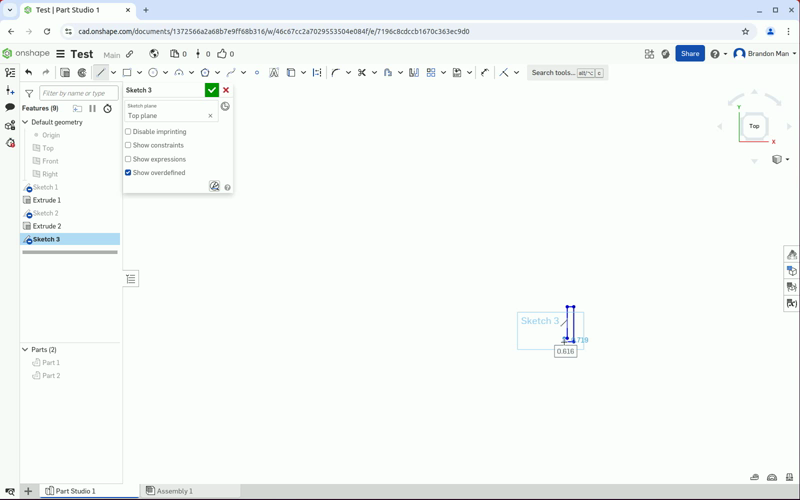
scroll(6)
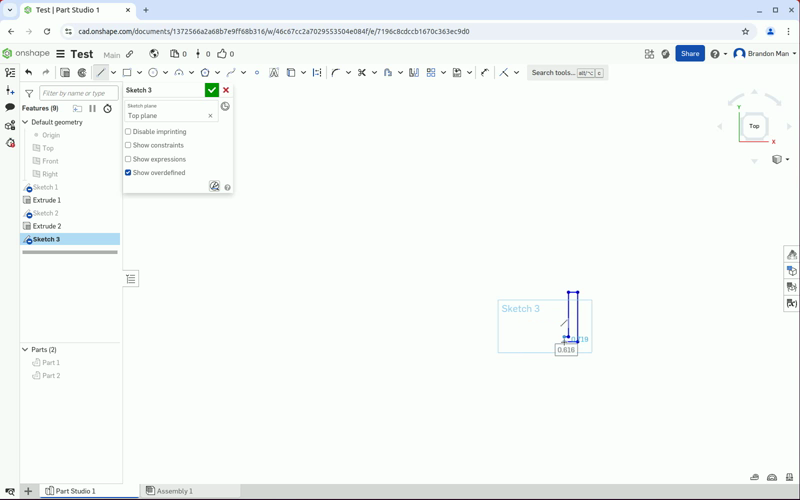
scroll(6)
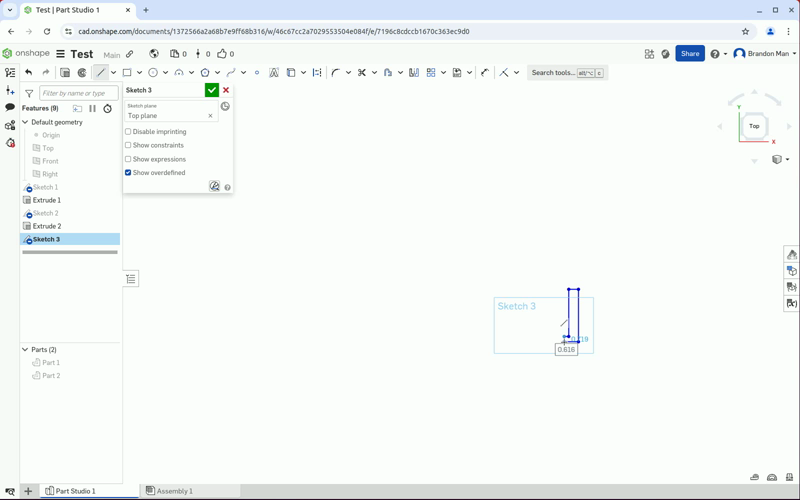
scroll(6)
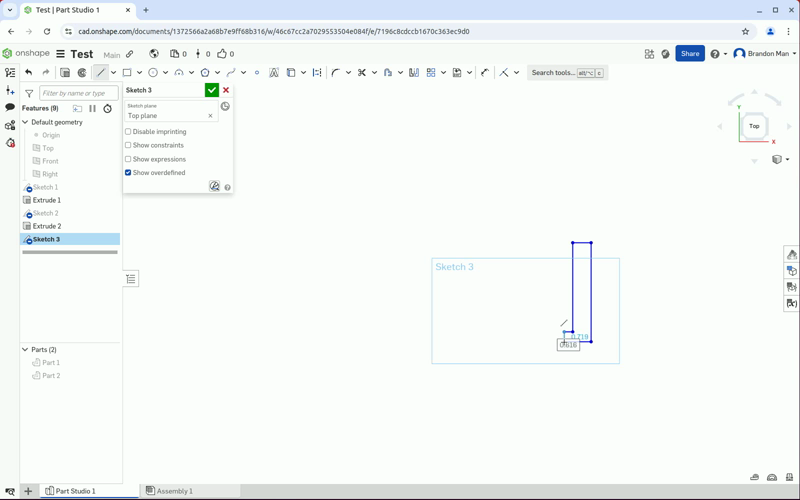
scroll(6)
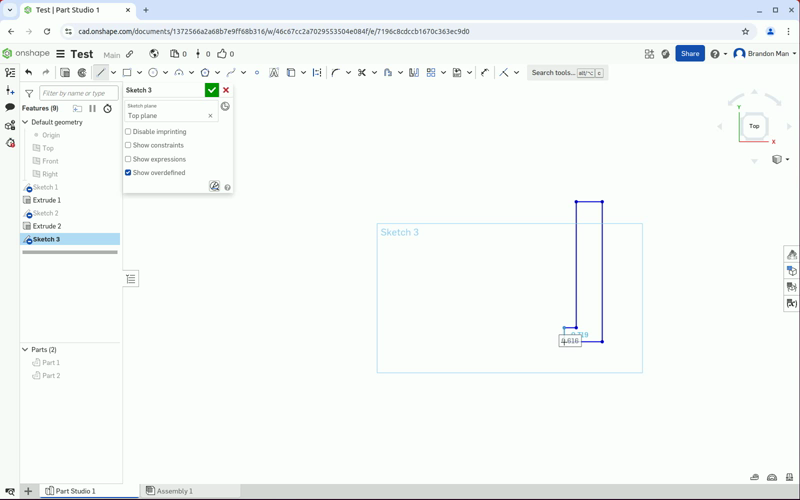
scroll(6)
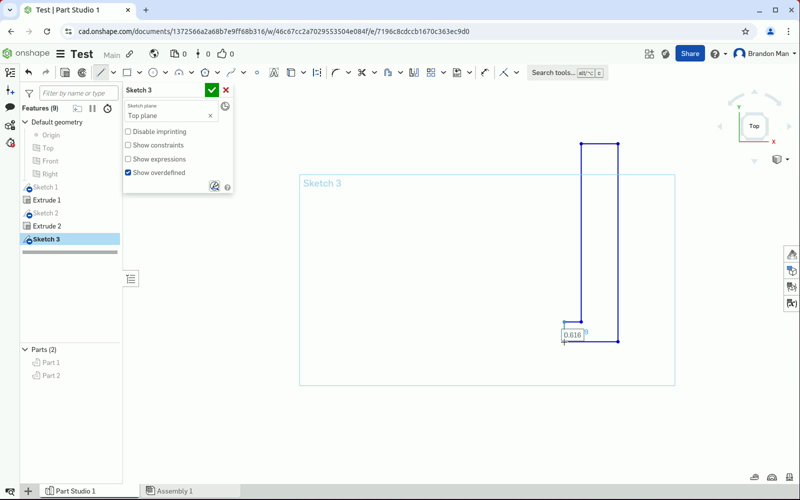
scroll(6)
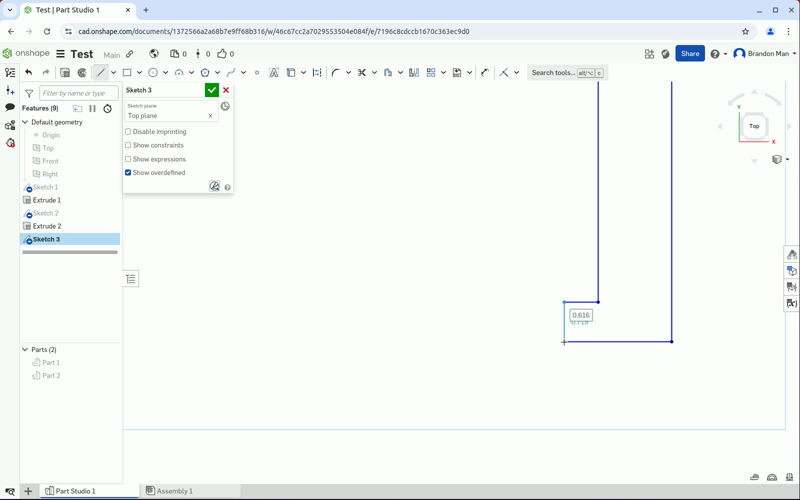
key_up(shift)
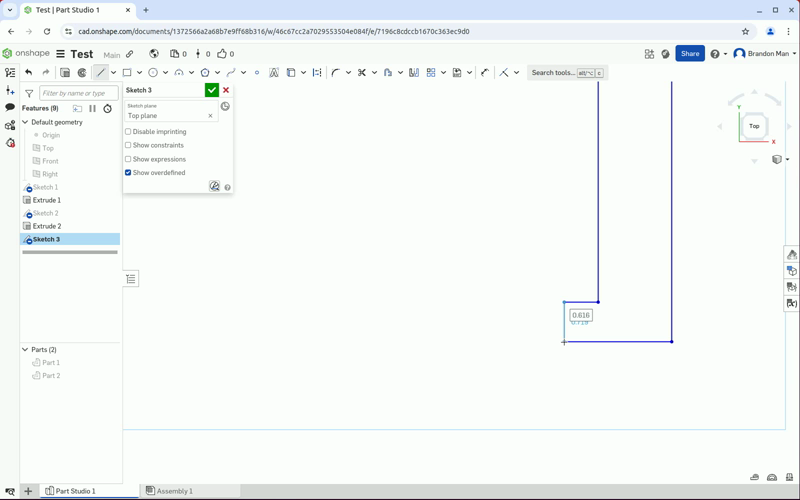
click(564, 341)
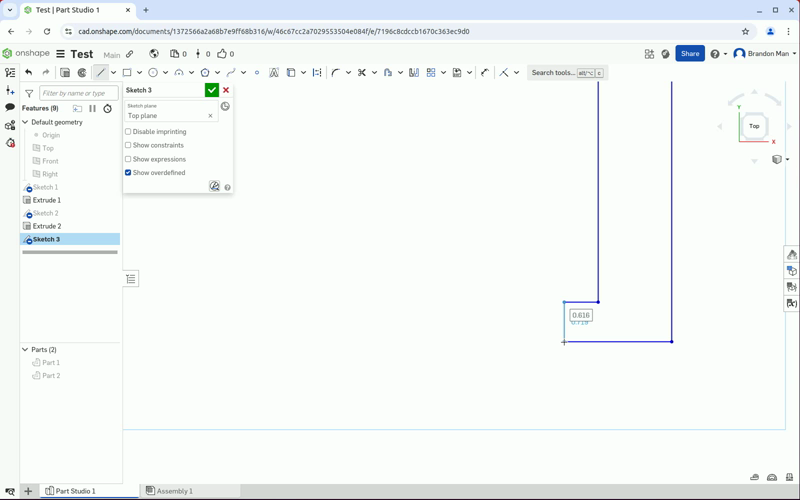
scroll(-6)
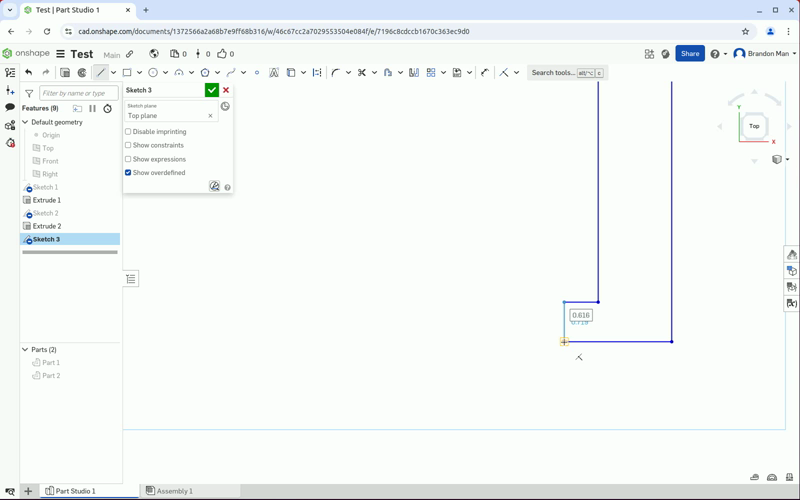
scroll(-6)
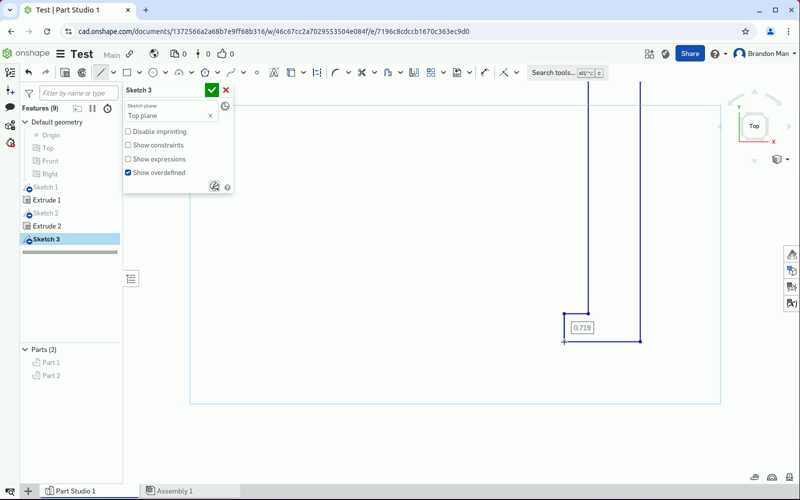
scroll(-6)
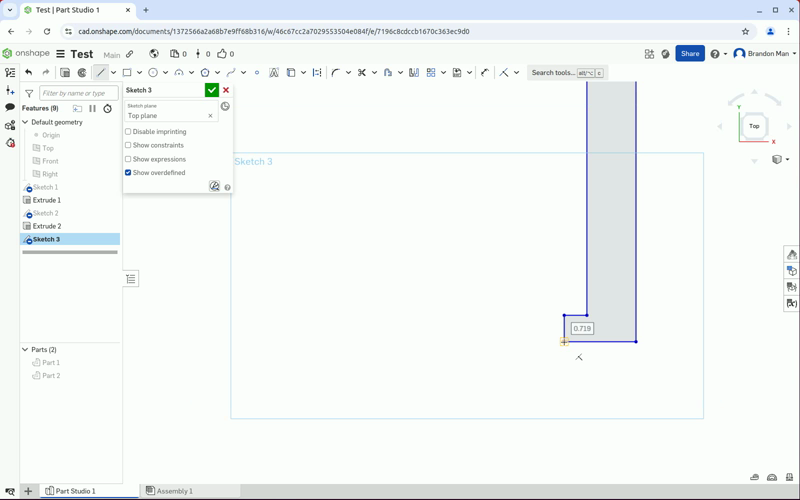
scroll(-6)
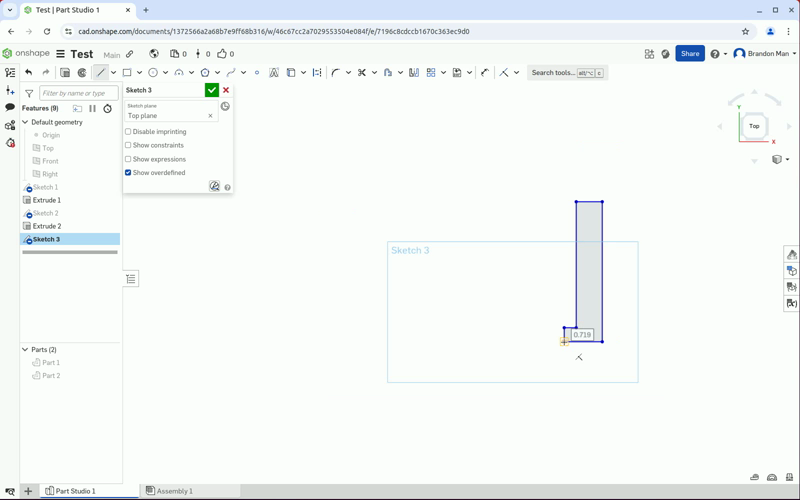
scroll(-6)
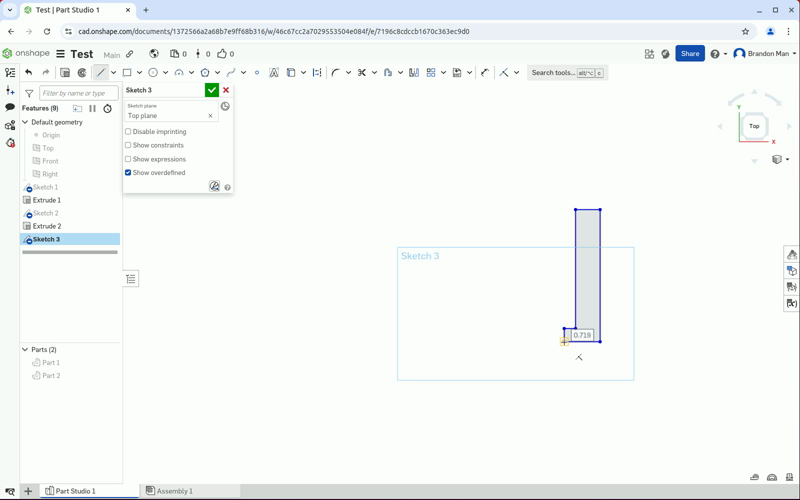
scroll(-6)
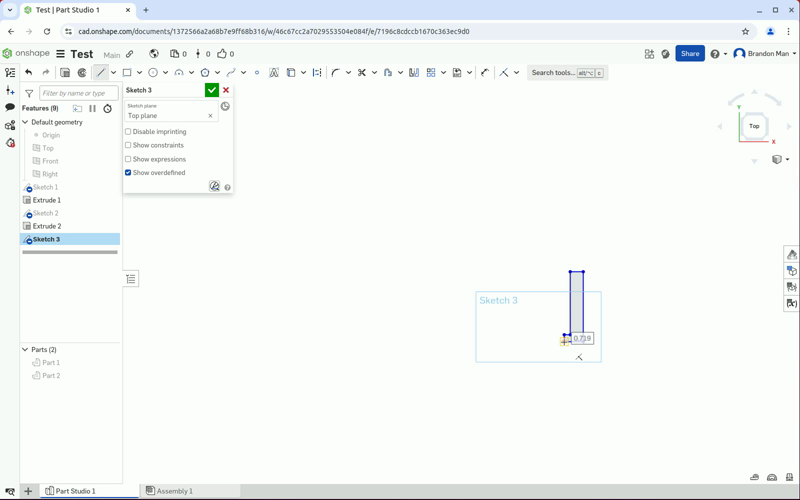
scroll(-6)
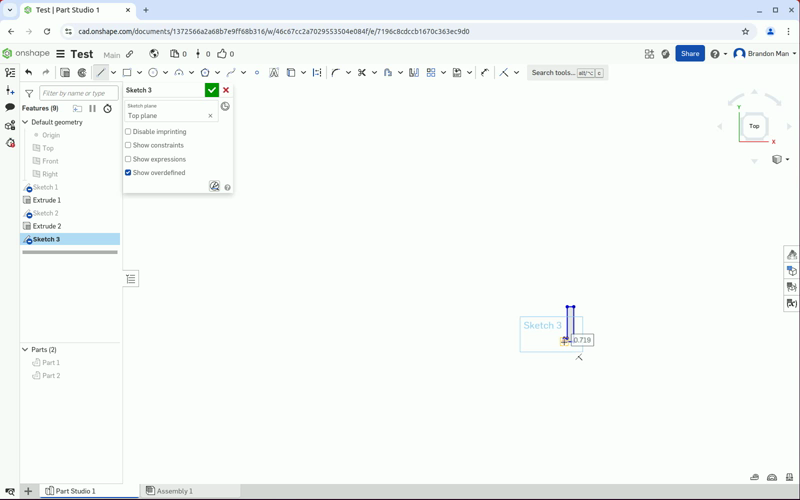
key(esc)
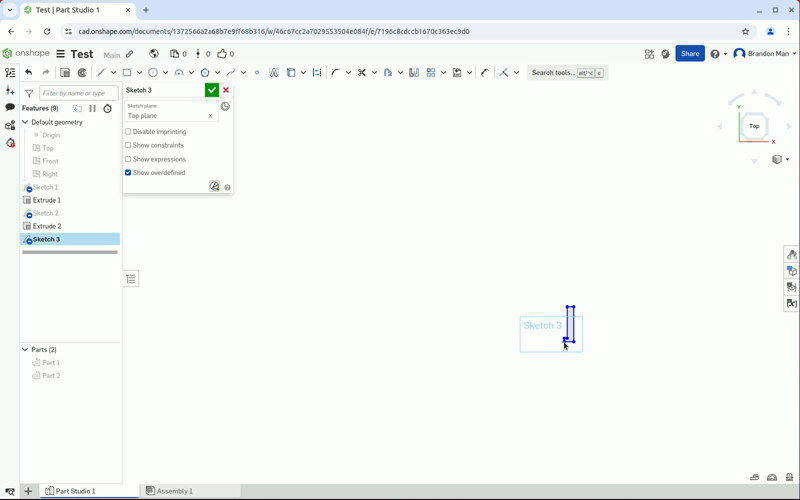
mouse_move(568, 312)
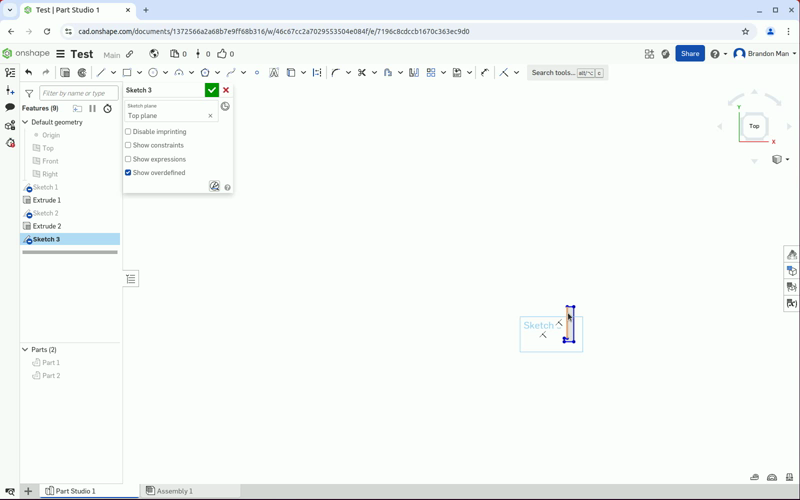
scroll(6)
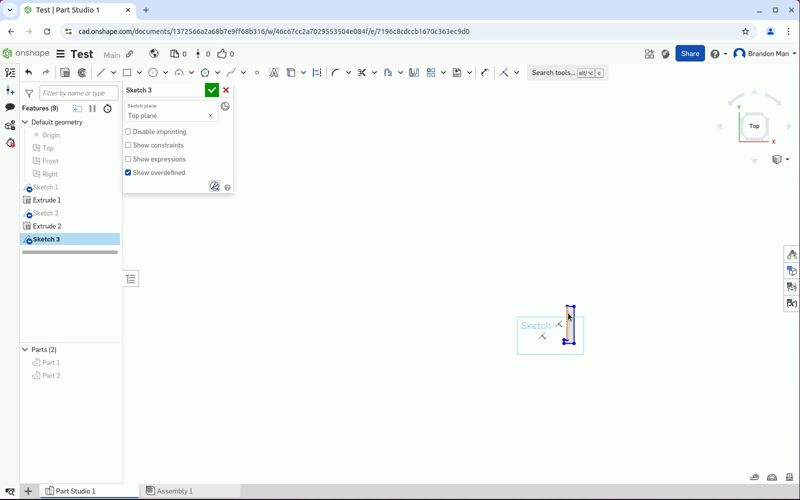
scroll(6)
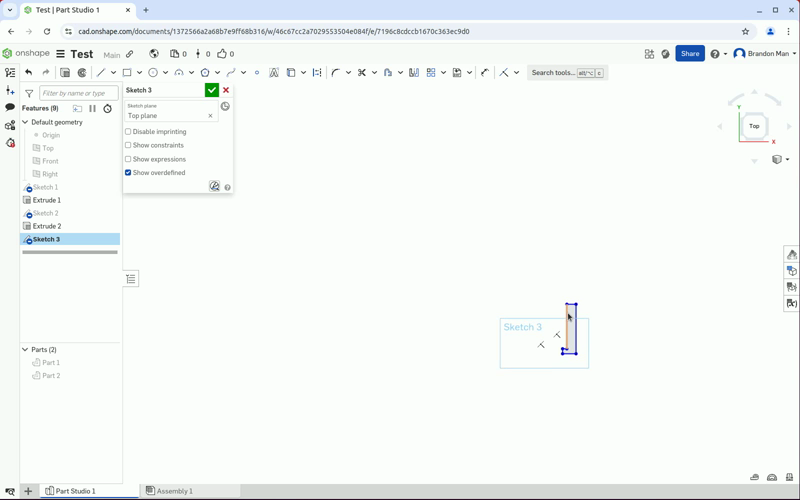
scroll(6)
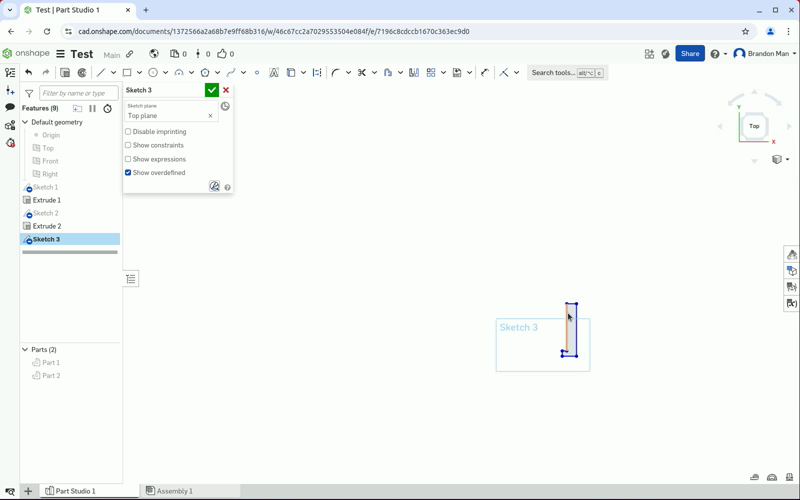
scroll(6)
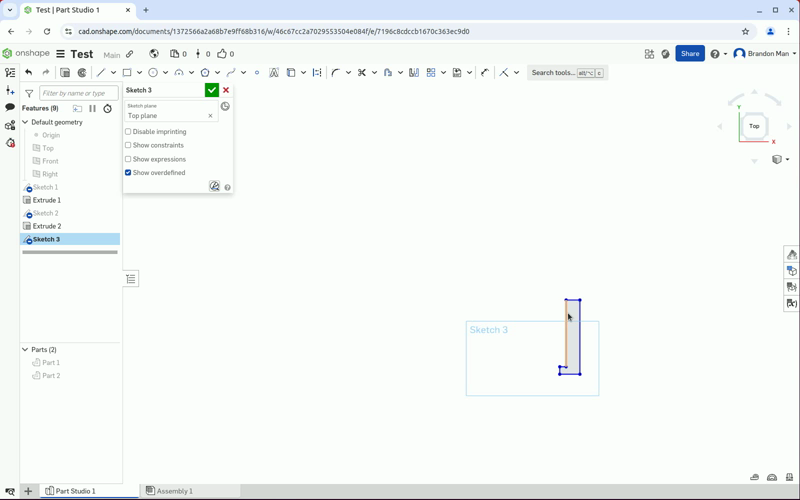
scroll(6)
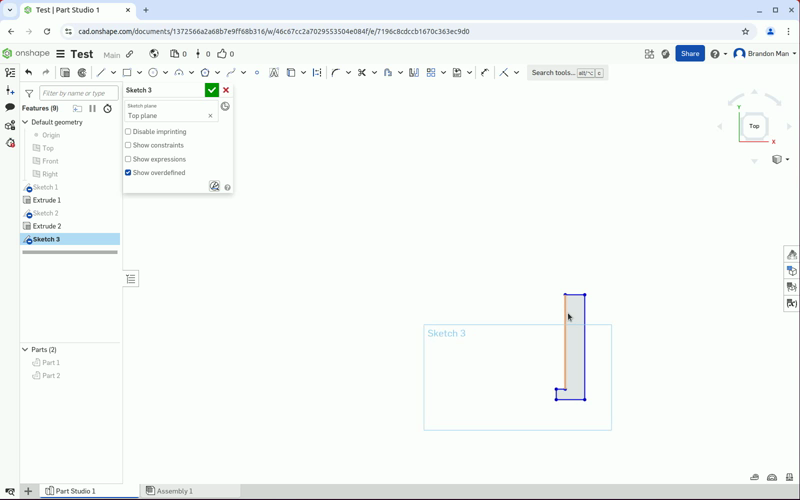
scroll(6)
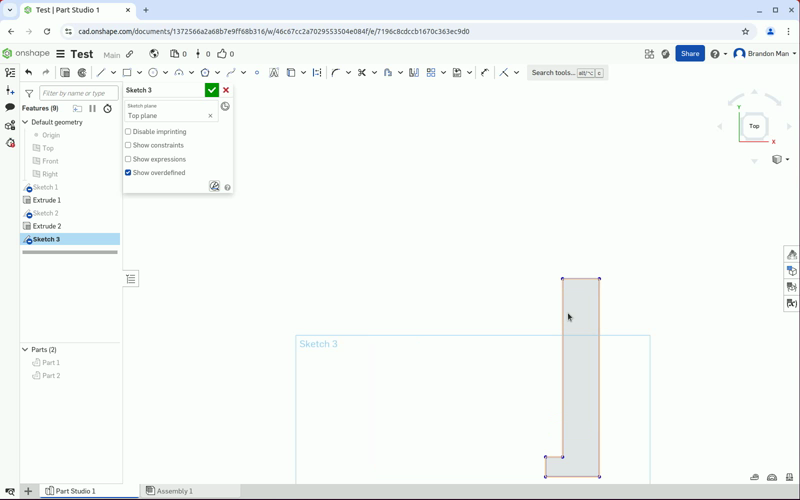
scroll(6)
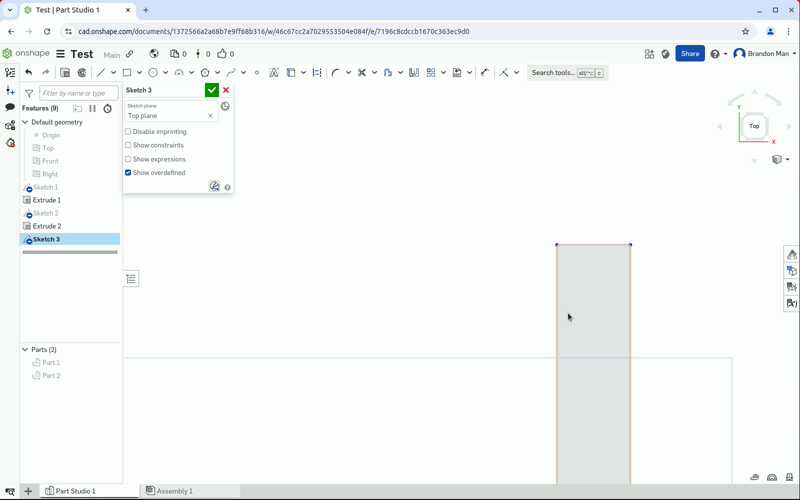
click(568, 312)
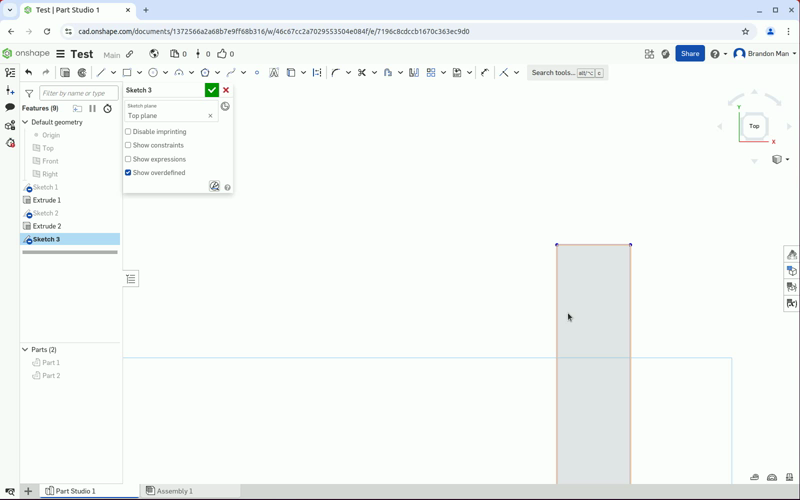
scroll(-6)
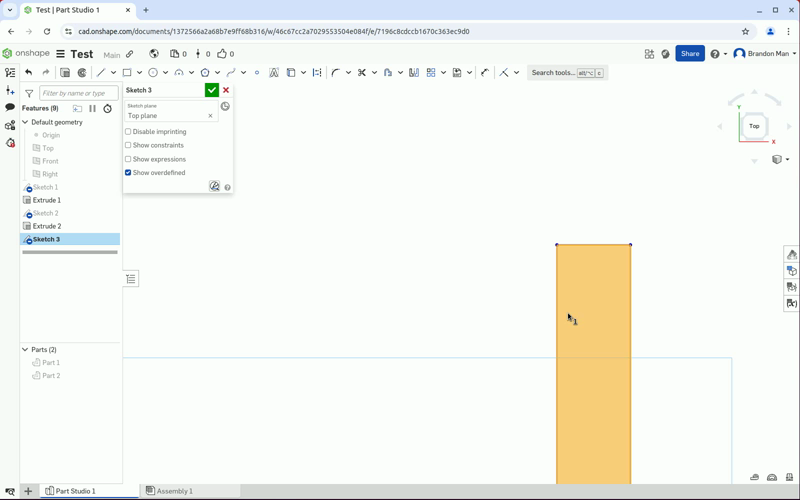
scroll(-6)
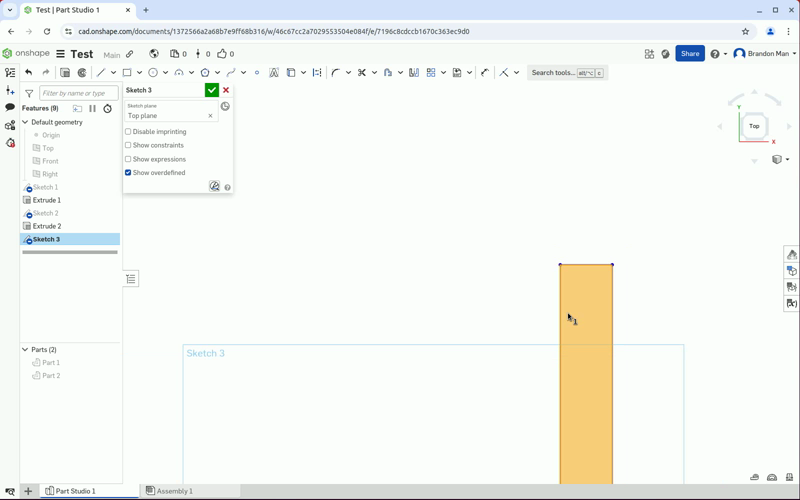
scroll(-6)
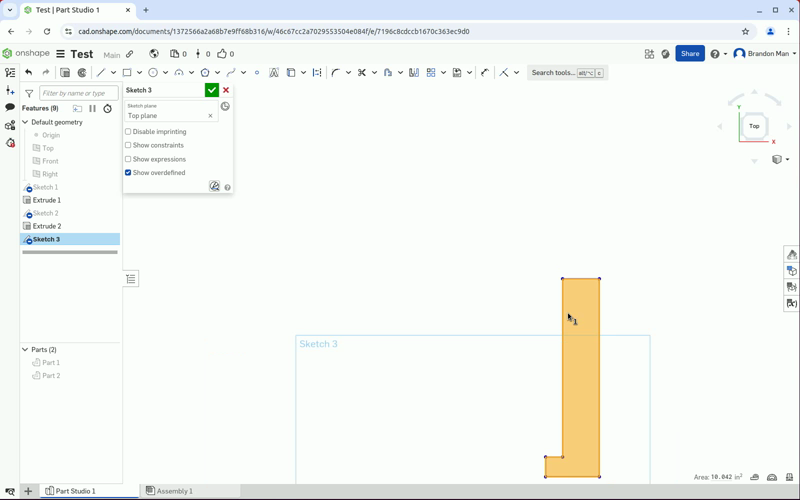
scroll(-6)
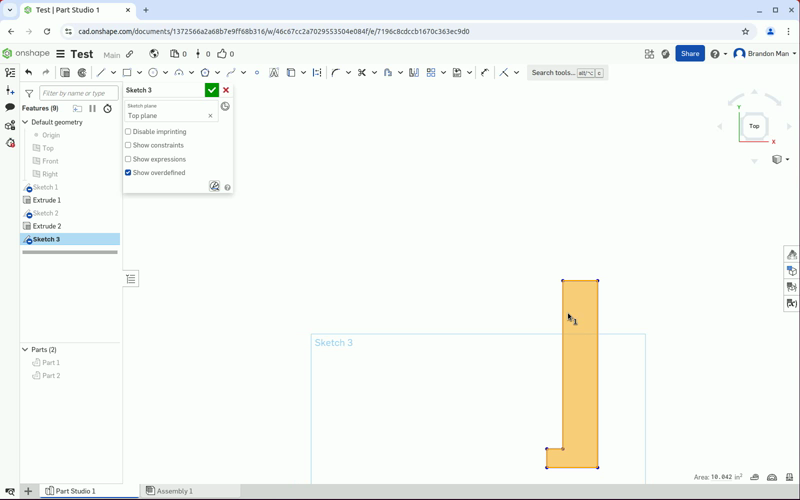
scroll(-6)
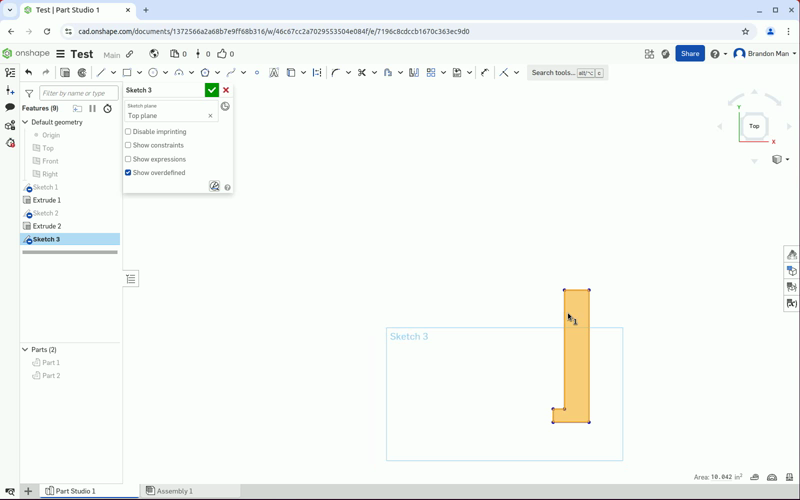
scroll(-6)
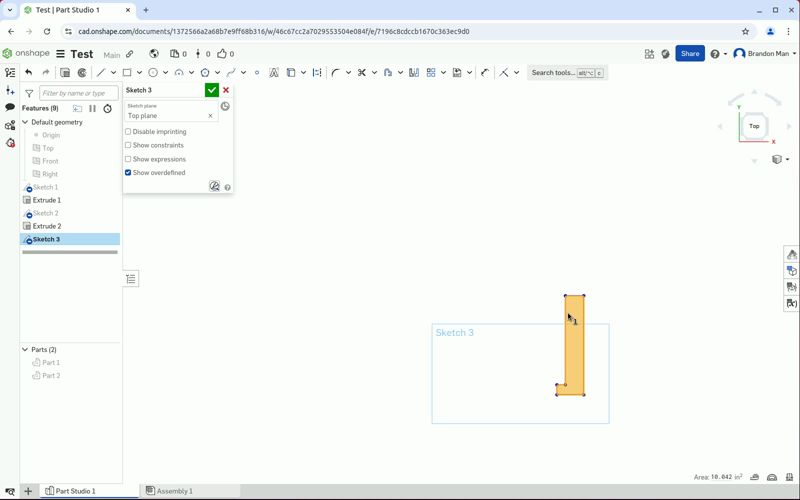
scroll(-6)
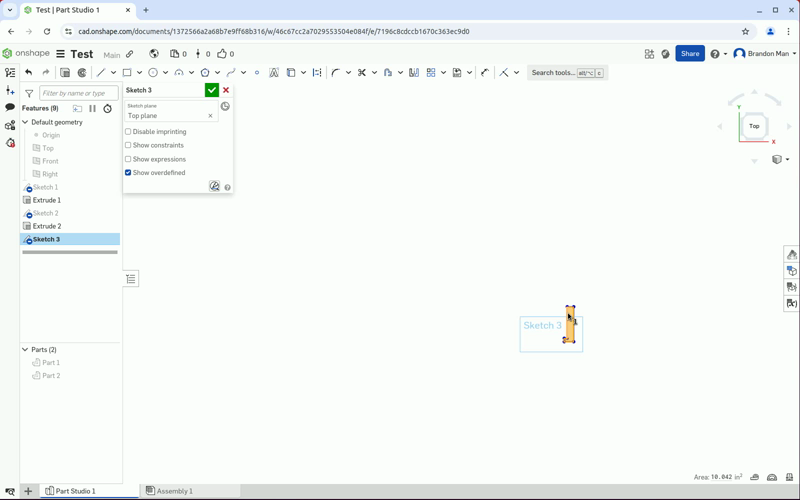
mouse_move(73, 352)
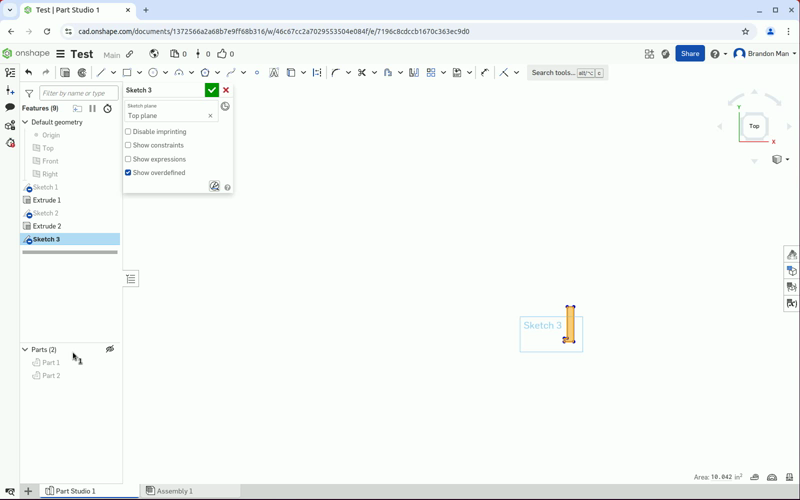
key(shift+y)
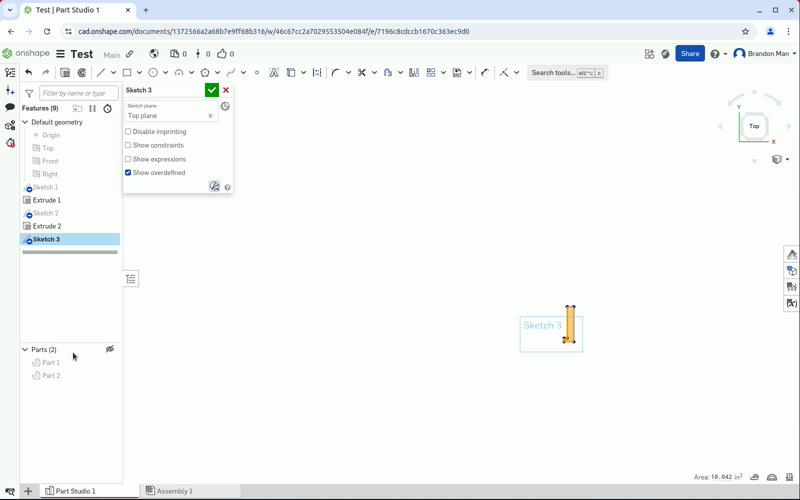
key(shift+e)
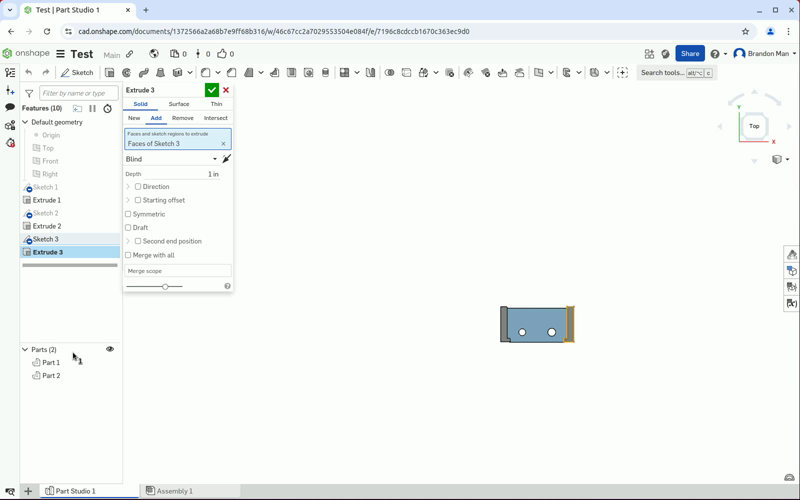
mouse_move(143, 106)
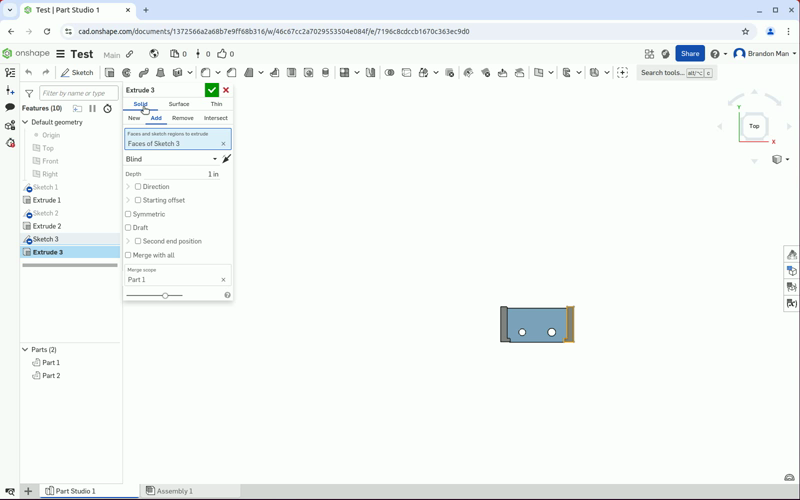
click(143, 106)
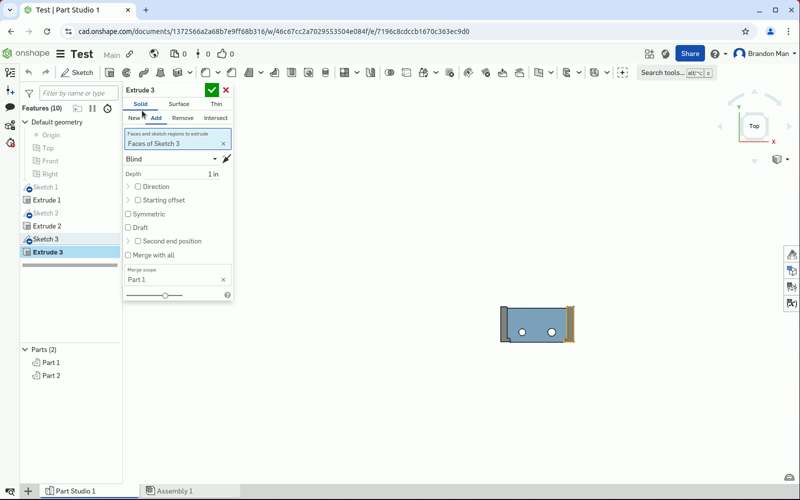
mouse_move(137, 120)
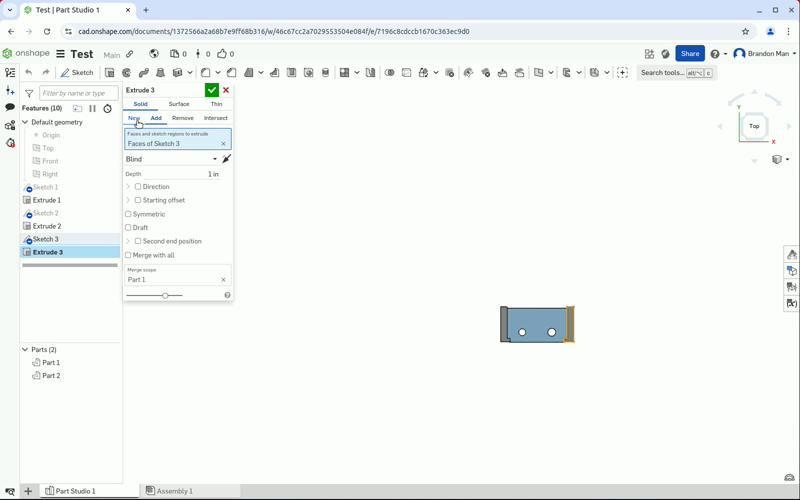
click(137, 120)
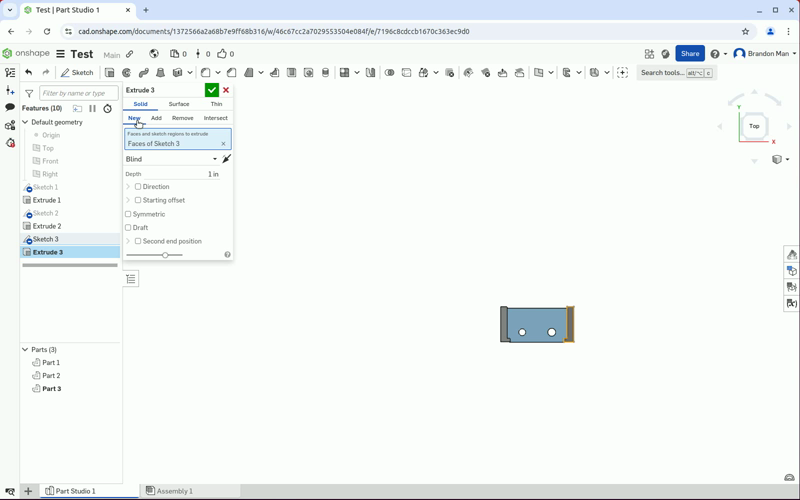
key(tab, 4)
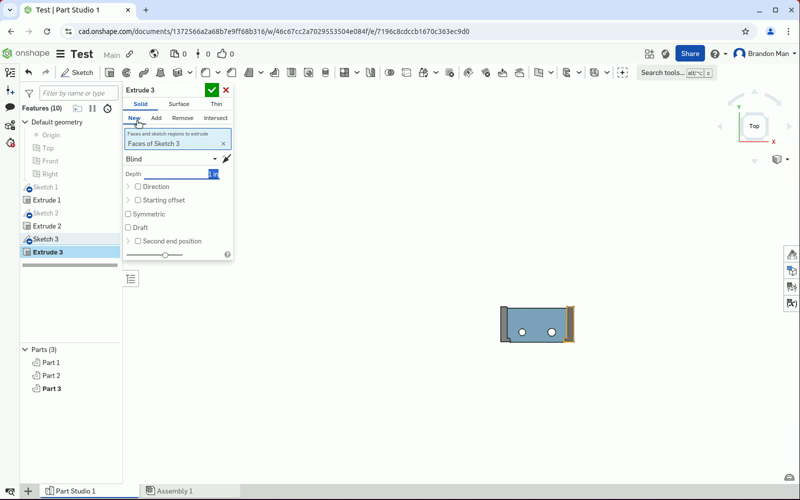
text(4.574)
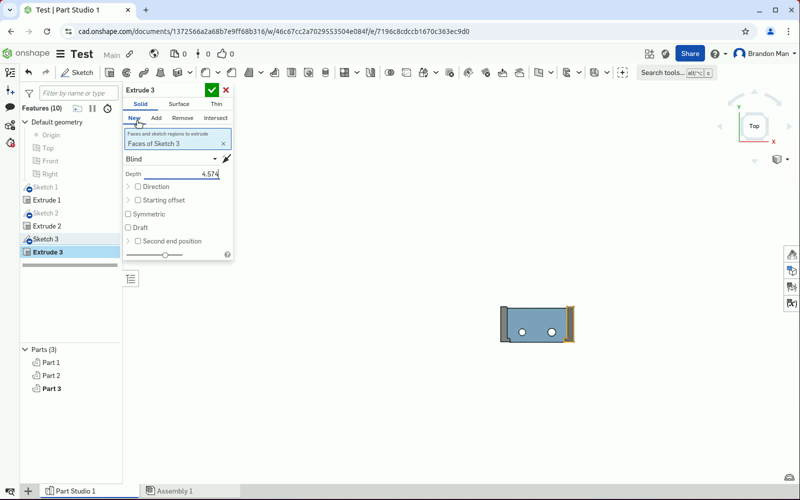
key(enter)
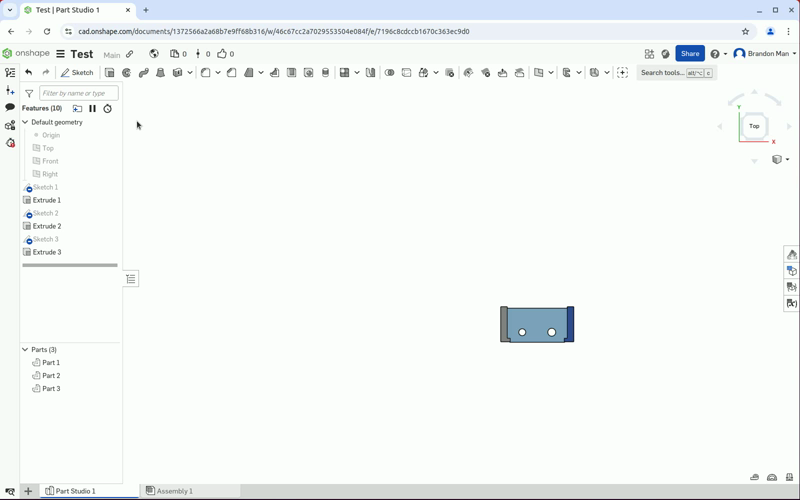
key(shift+h)
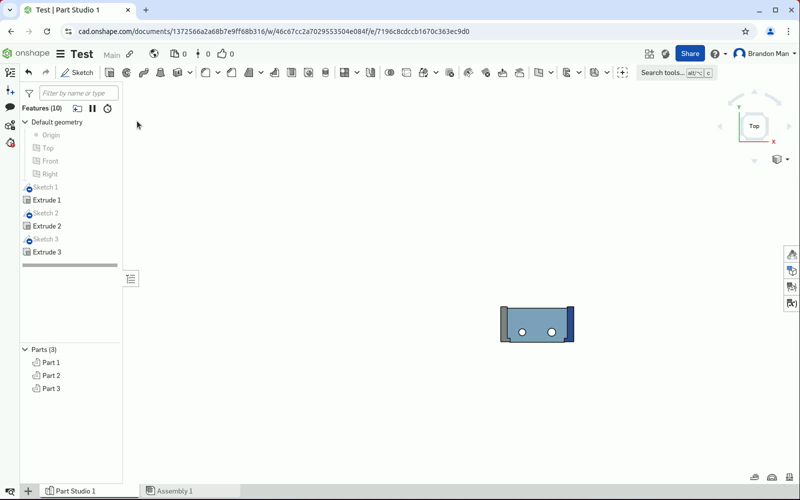
key(shift+h)
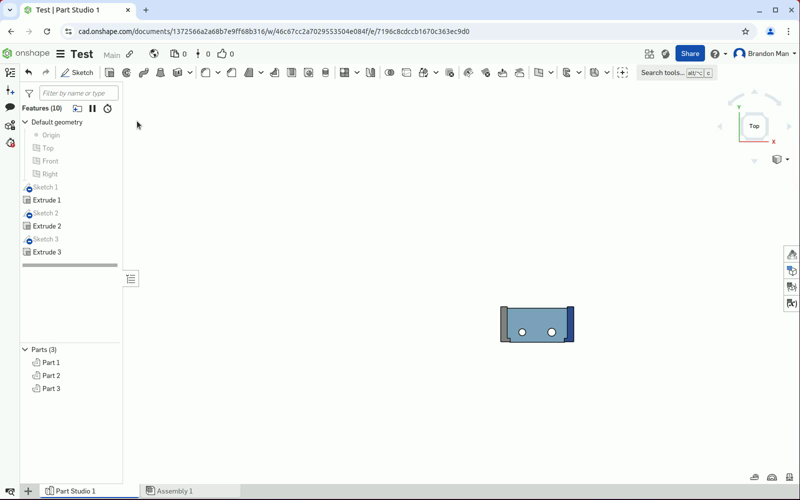
mouse_move(73, 189)
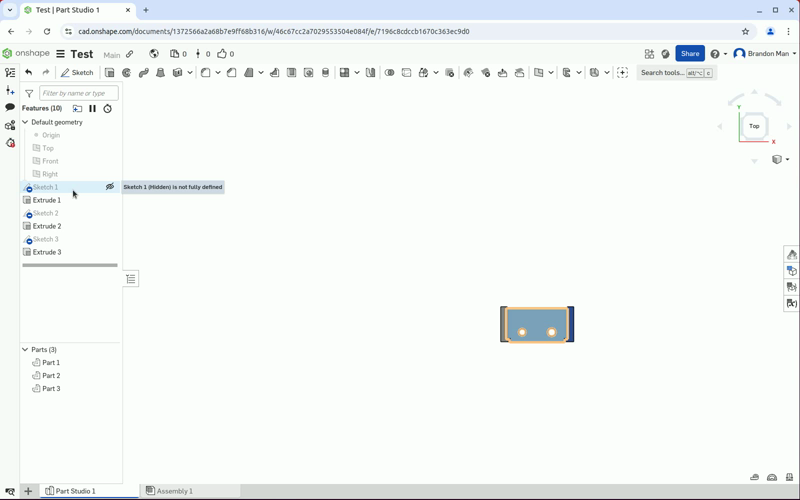
click(73, 189)
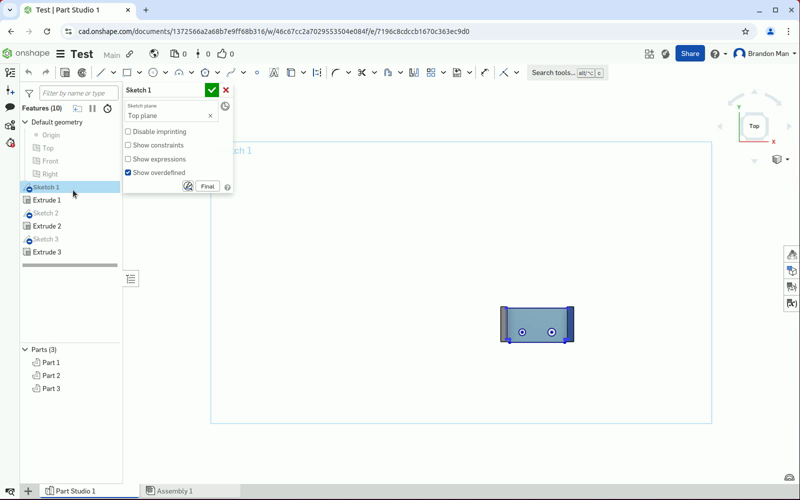
mouse_move(229, 92)
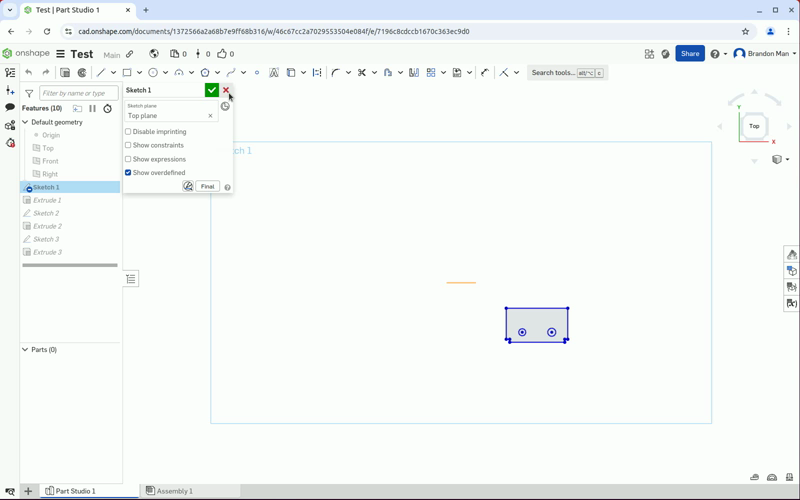
click(229, 92)
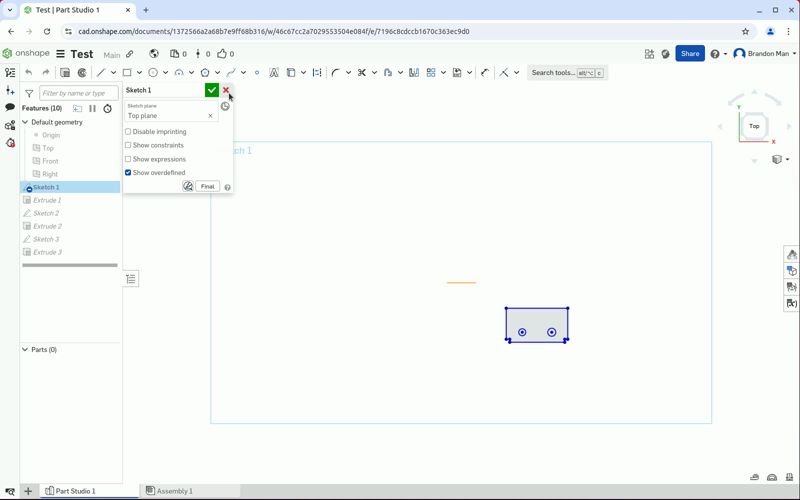
key(shift+s)
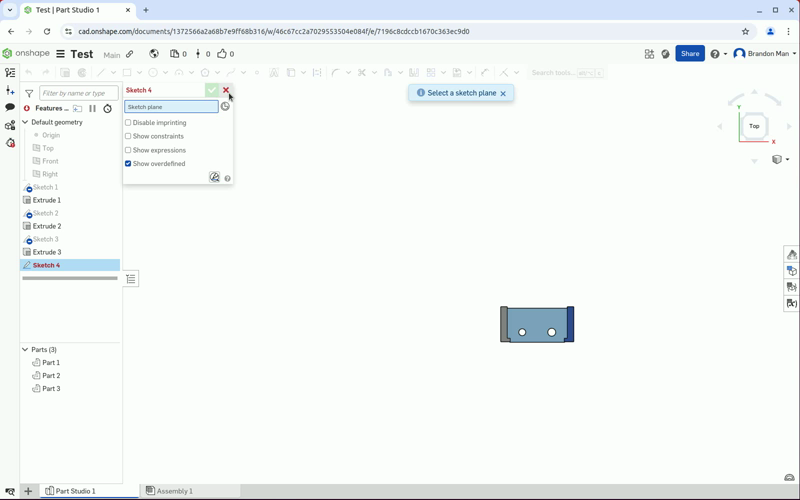
mouse_move(73, 150)
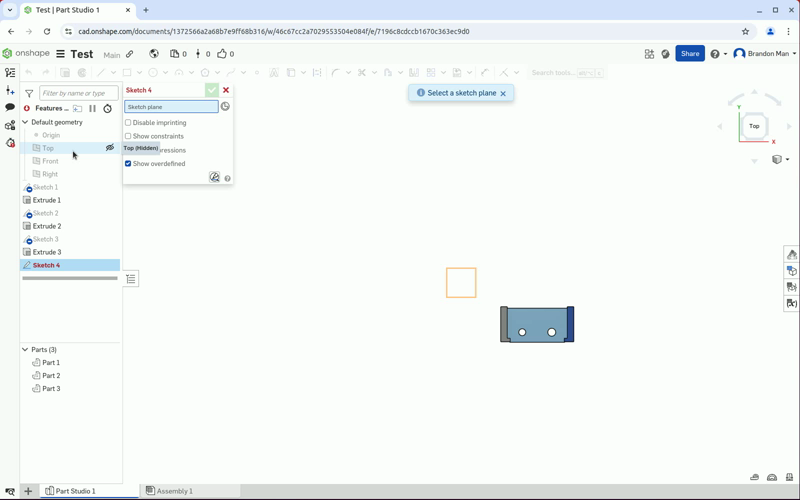
click(73, 150)
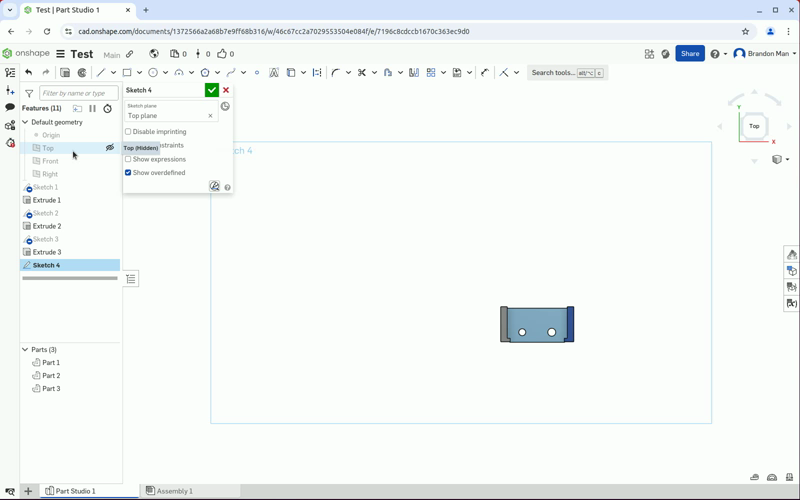
mouse_move(73, 352)
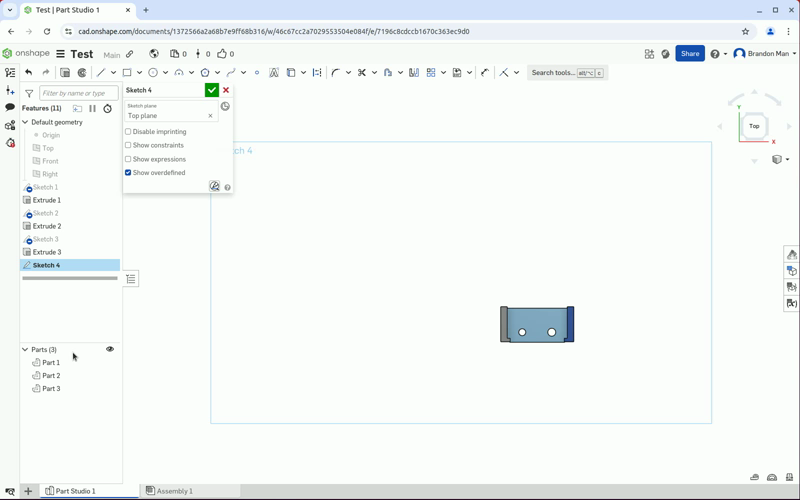
key(y)
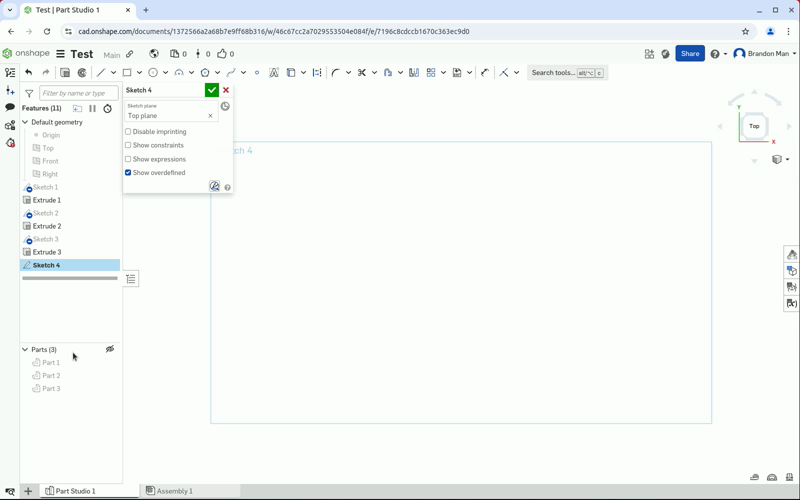
key(c)
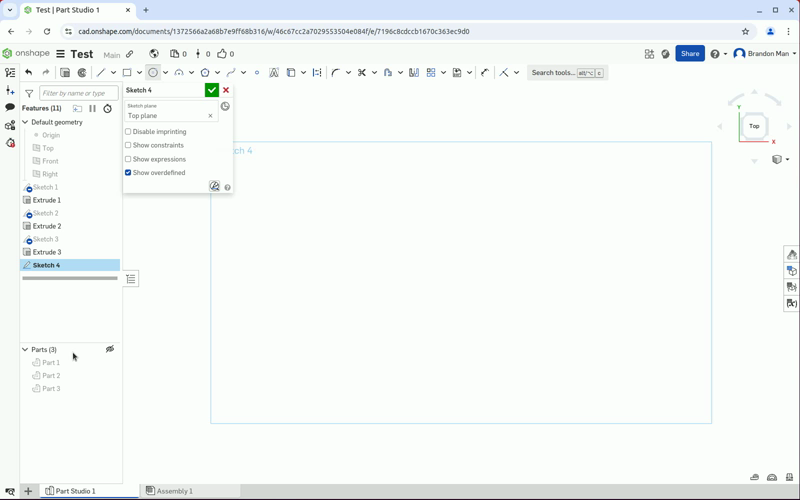
key_down(shift)
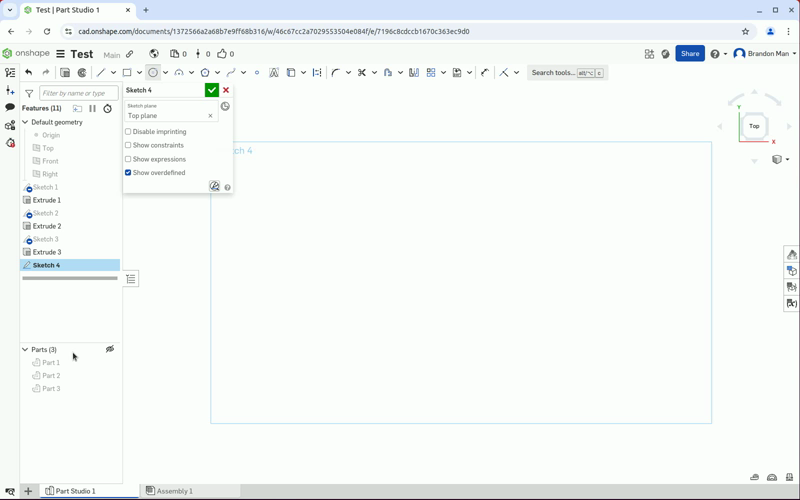
mouse_move(522, 332)
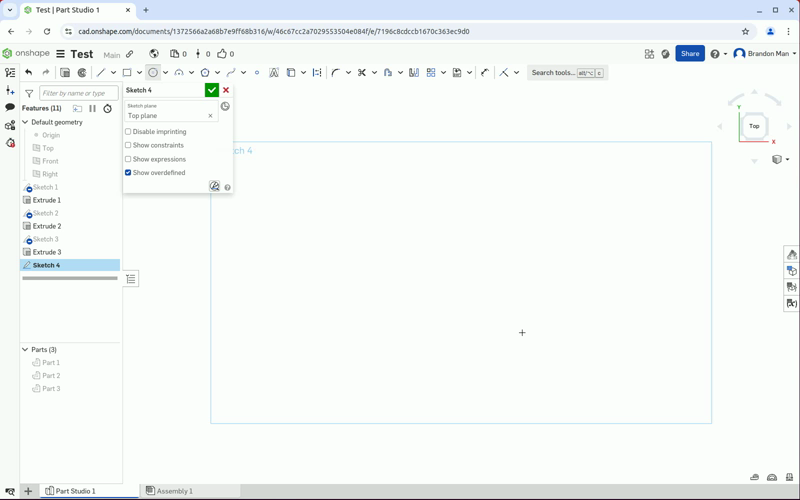
click(522, 332)
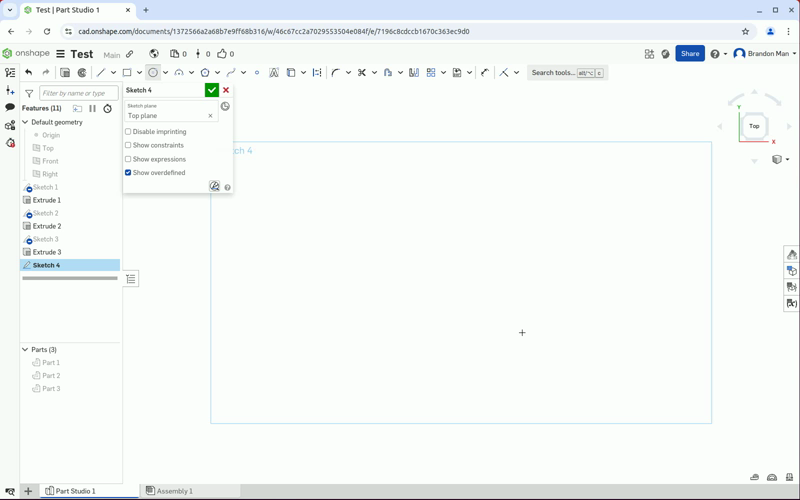
key_up(shift)
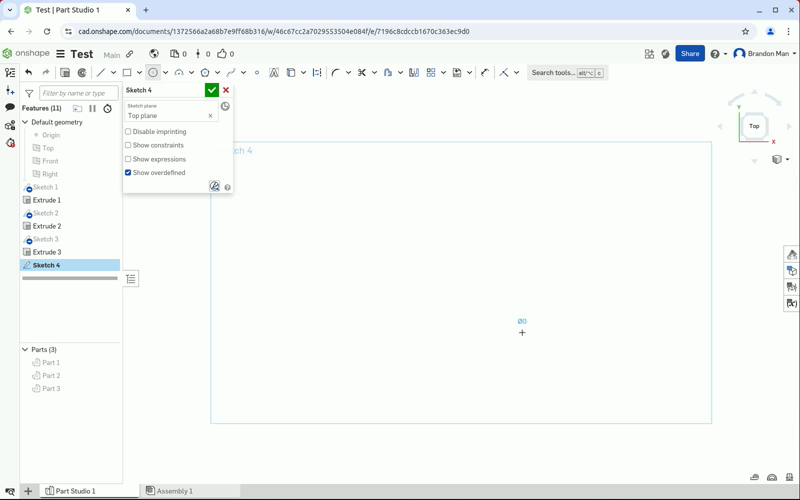
mouse_move(526, 332)
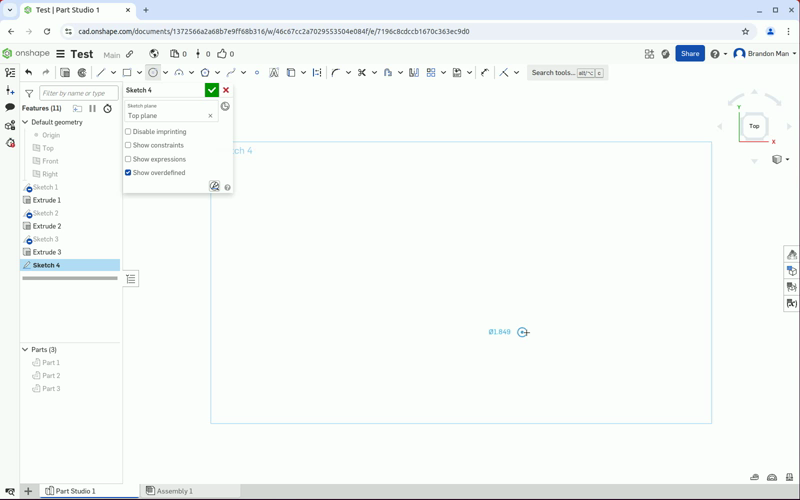
click(526, 332)
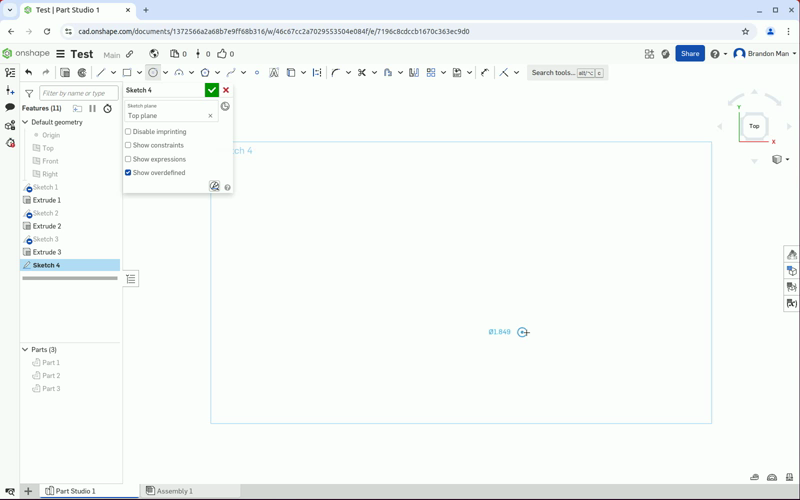
key(esc)
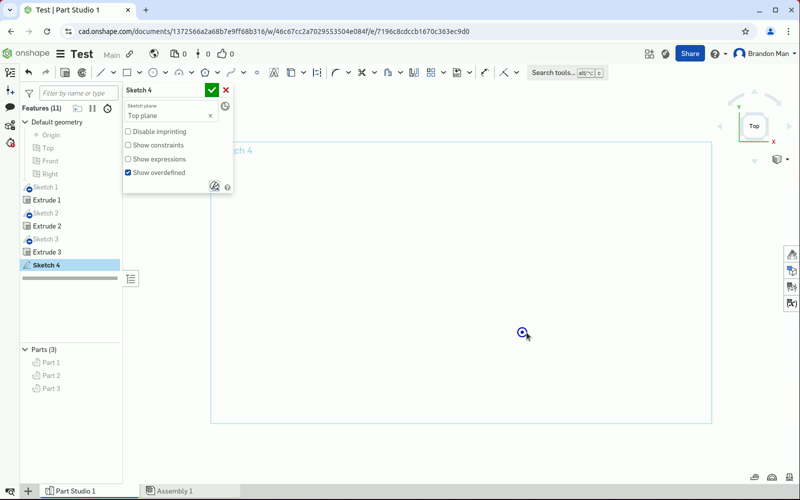
mouse_move(522, 335)
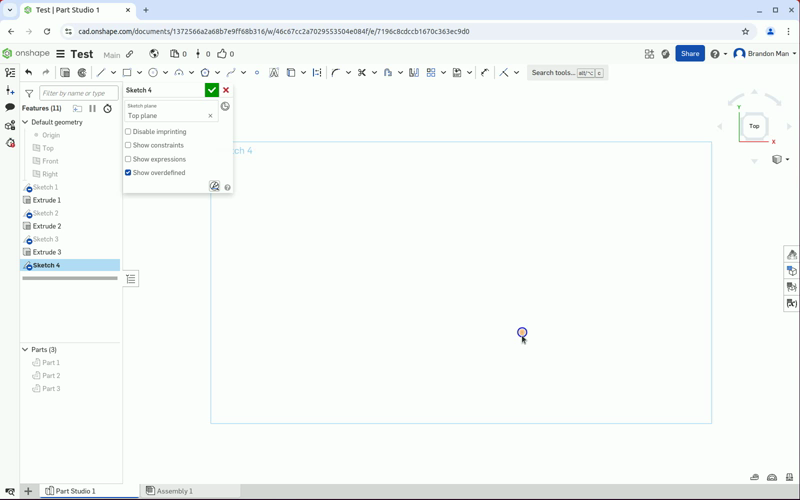
scroll(6)
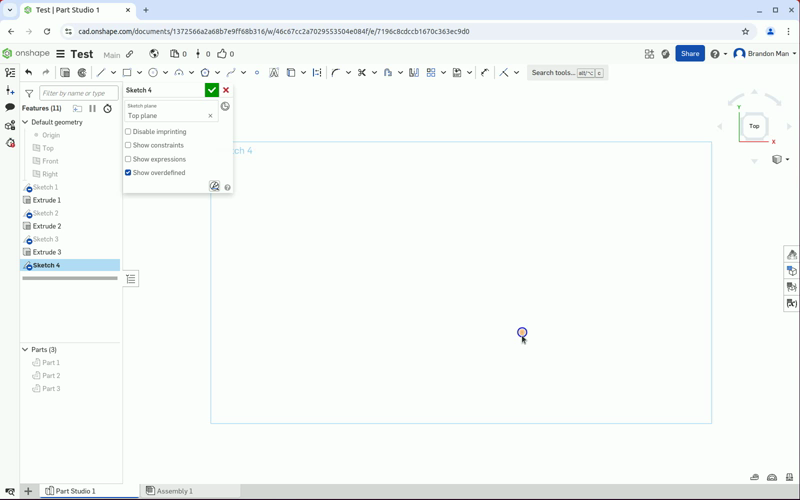
scroll(6)
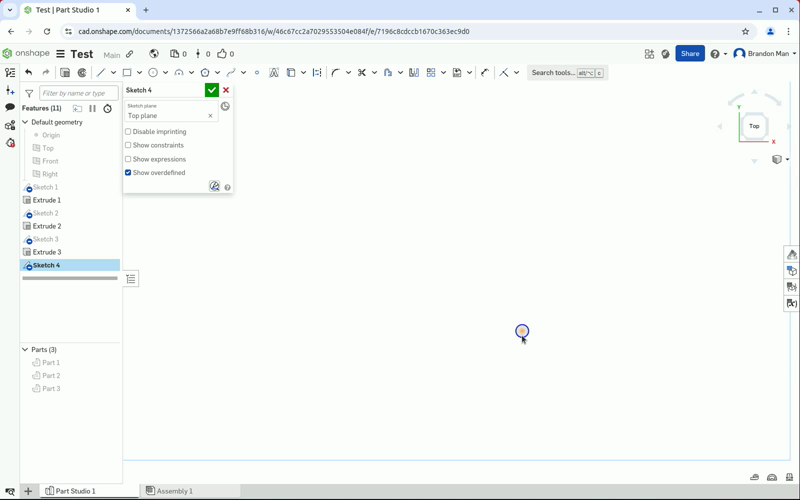
scroll(6)
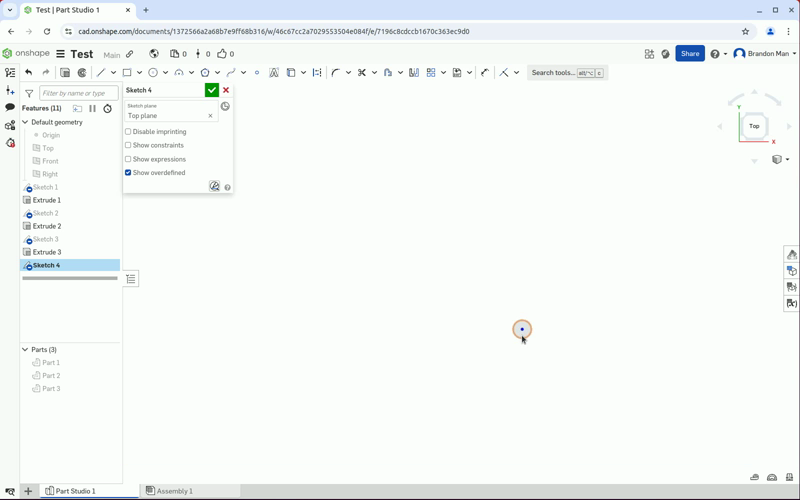
scroll(6)
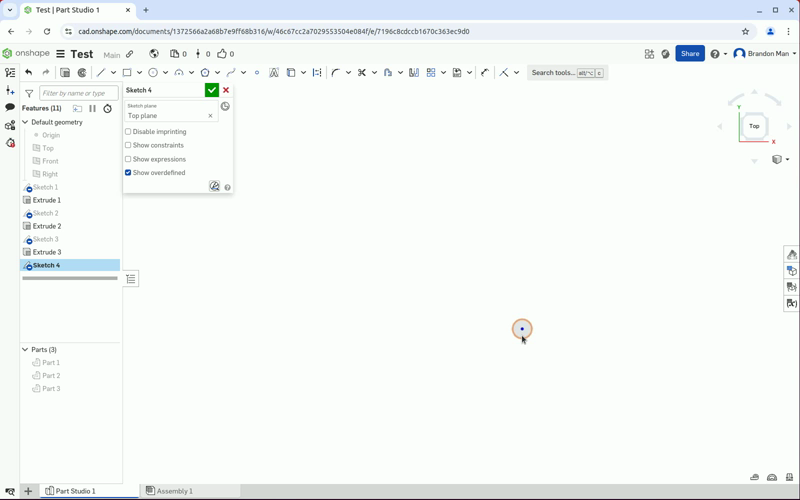
scroll(6)
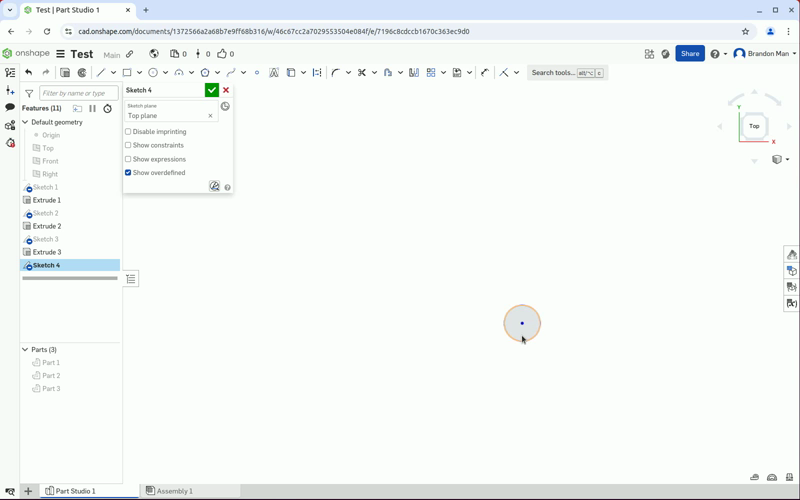
scroll(6)
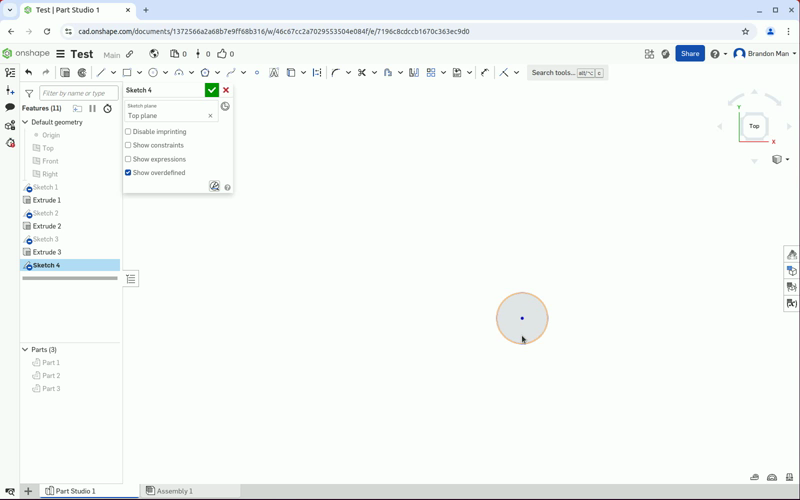
scroll(6)
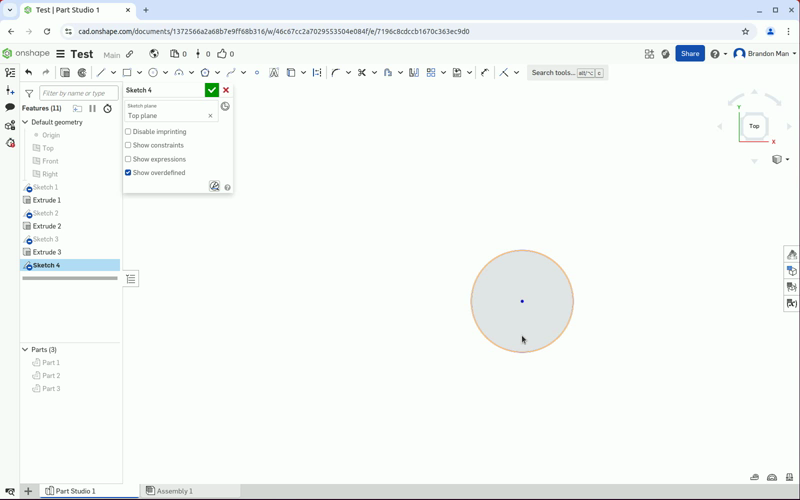
click(522, 335)
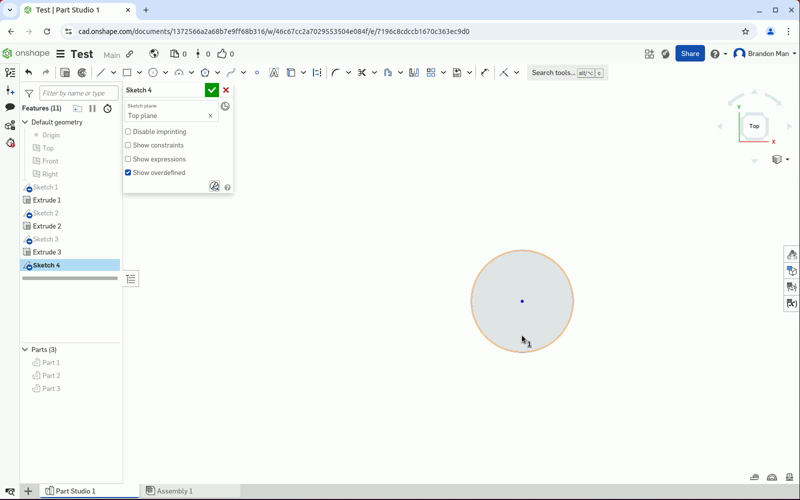
scroll(-6)
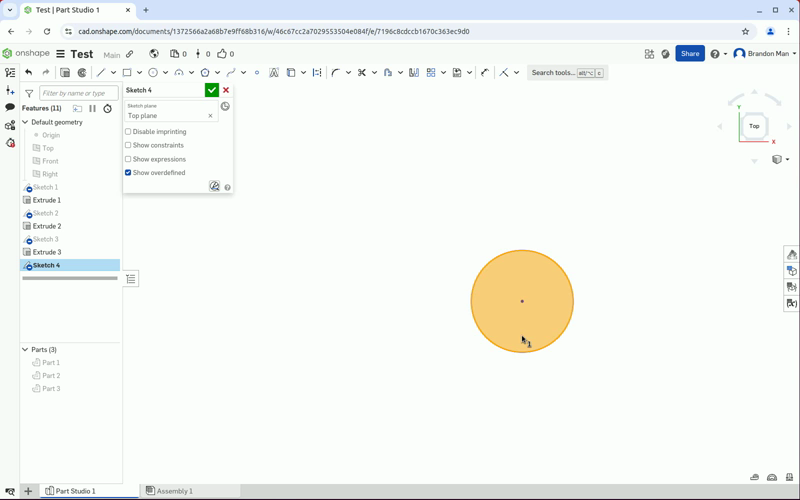
scroll(-6)
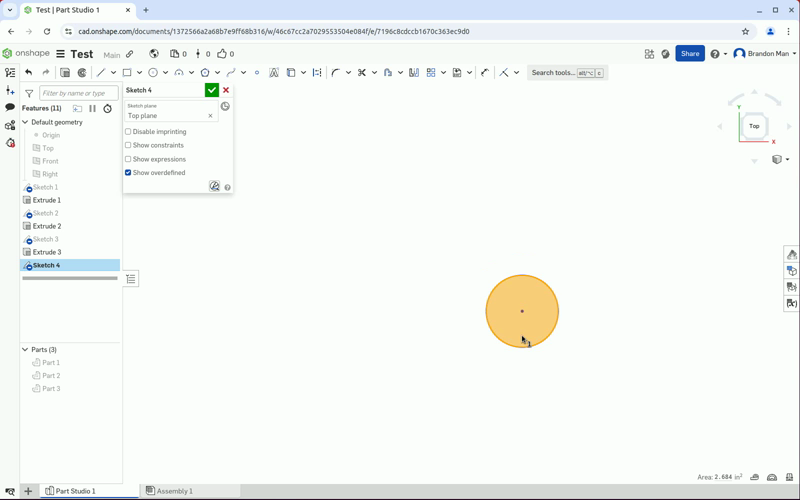
scroll(-6)
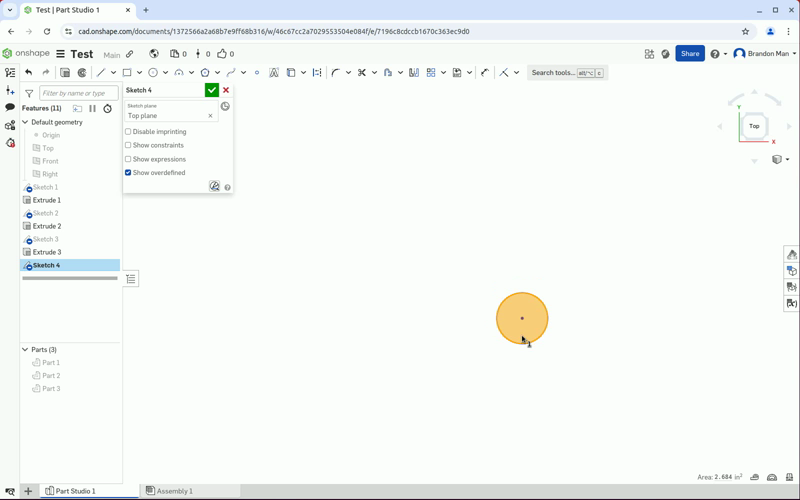
scroll(-6)
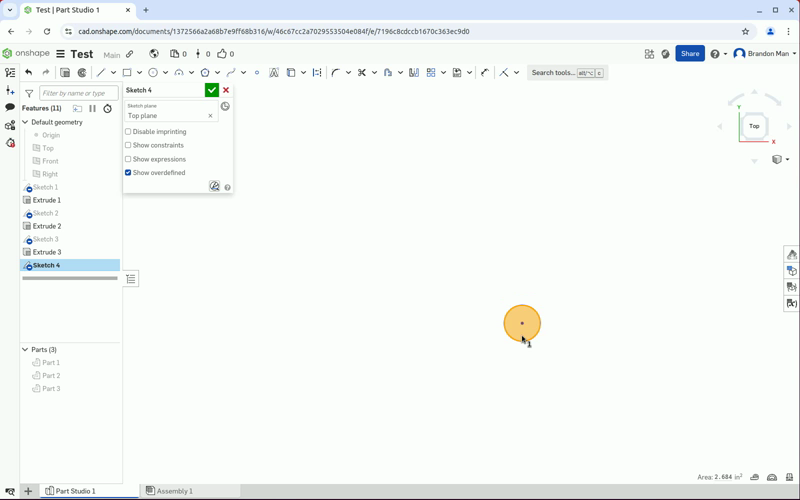
scroll(-6)
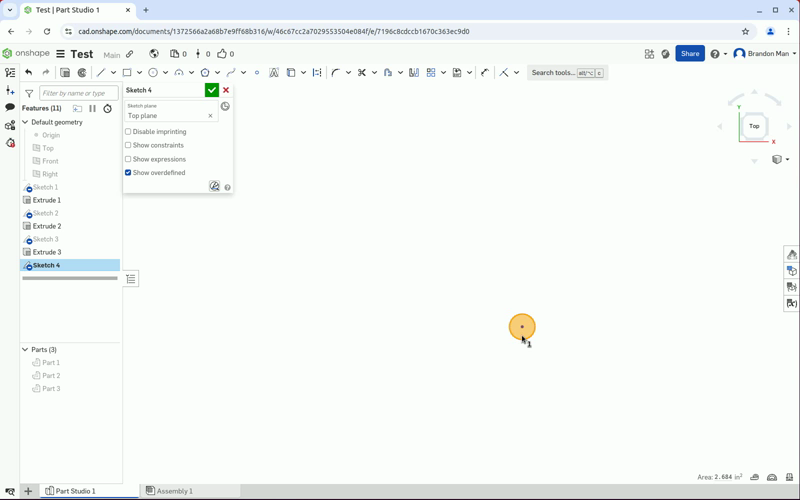
scroll(-6)
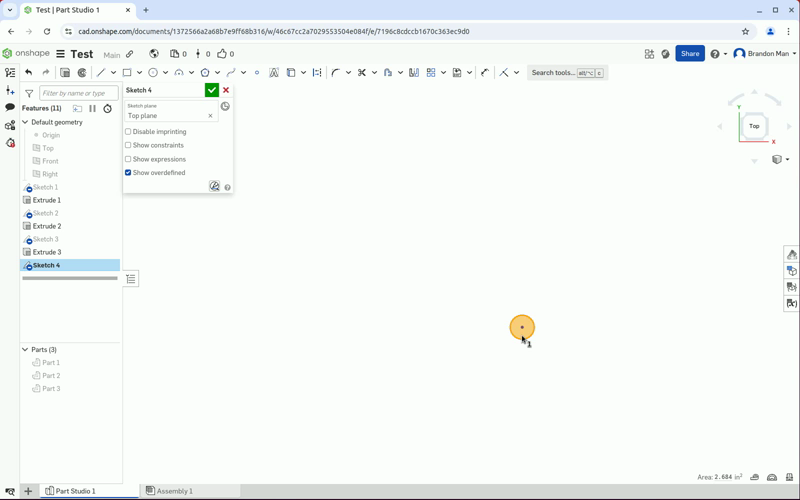
scroll(-6)
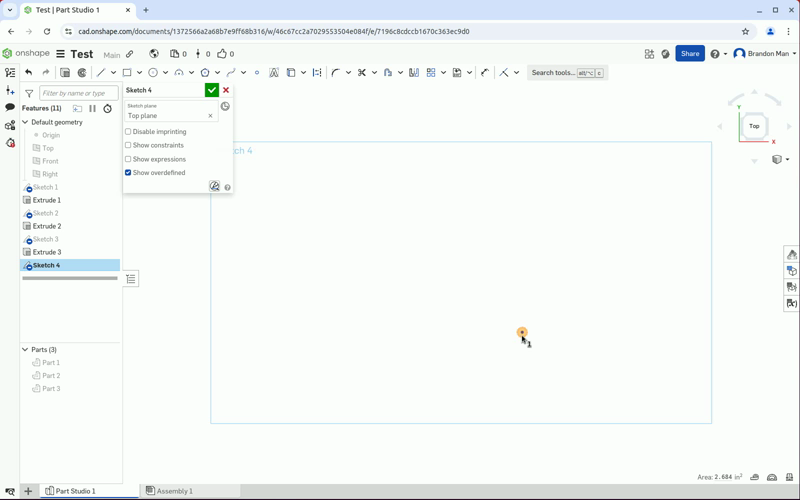
mouse_move(73, 352)
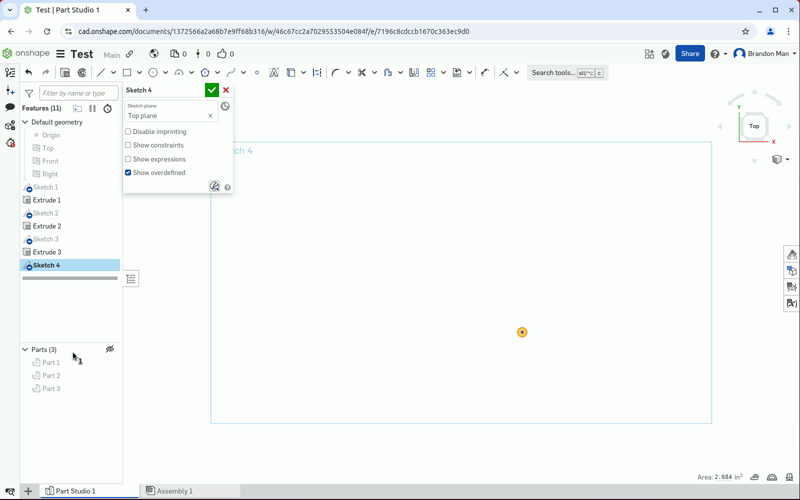
key(shift+y)
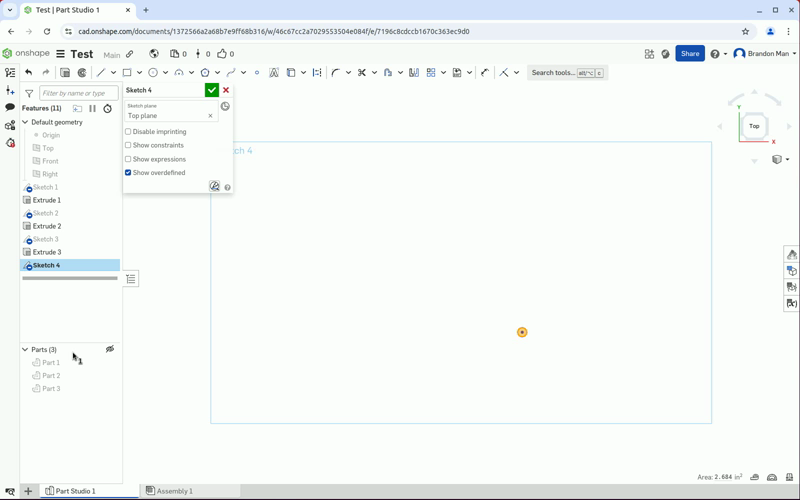
key(shift+e)
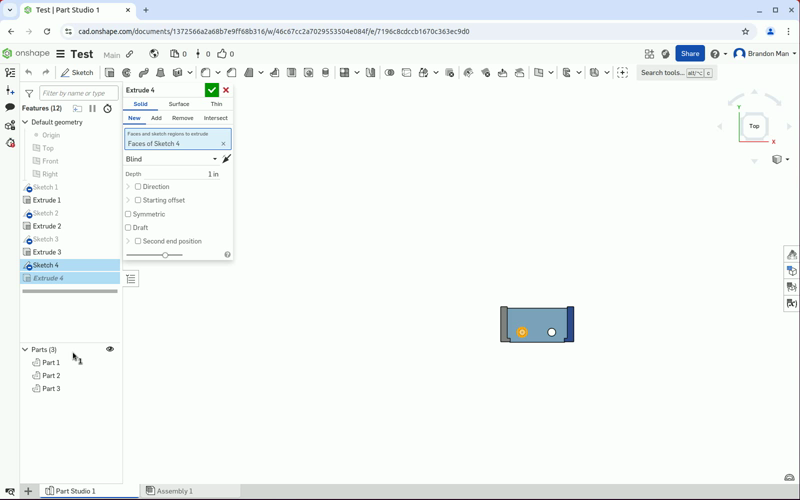
mouse_move(143, 106)
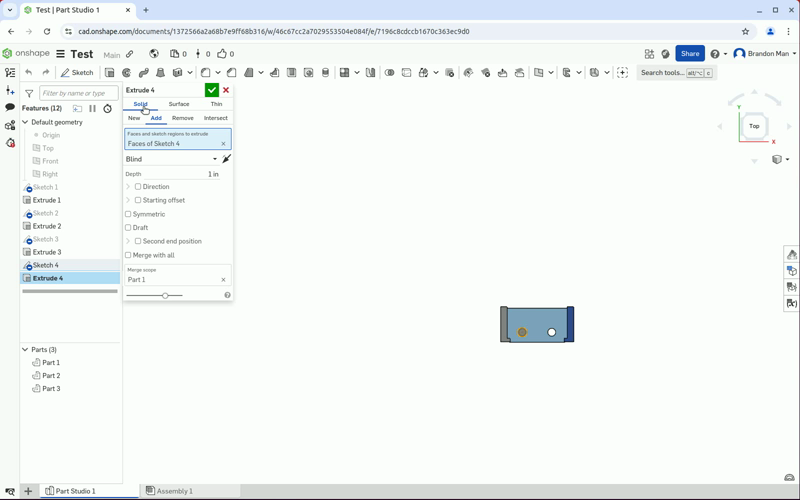
click(143, 106)
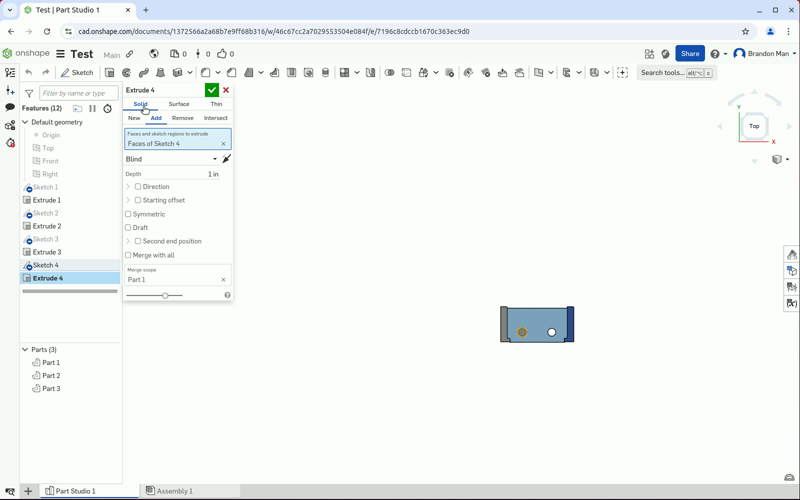
mouse_move(137, 120)
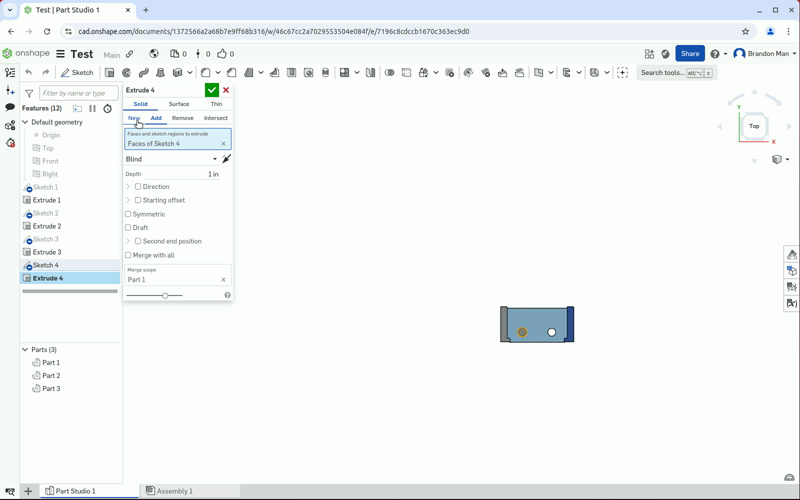
click(137, 120)
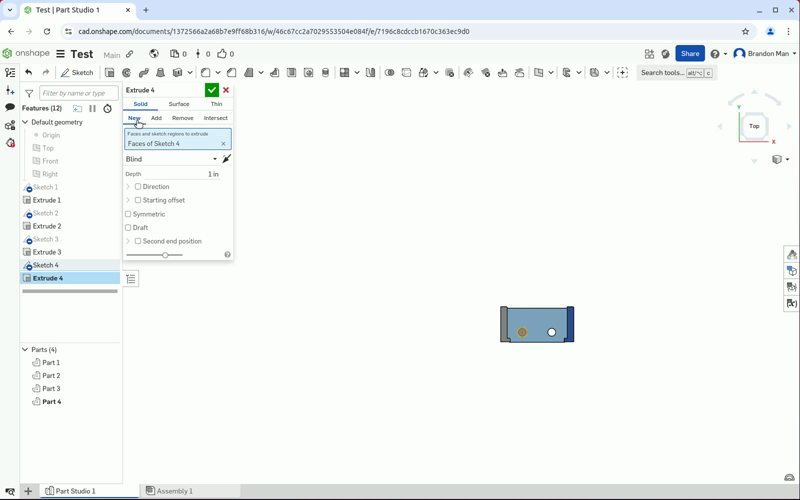
key(tab, 4)
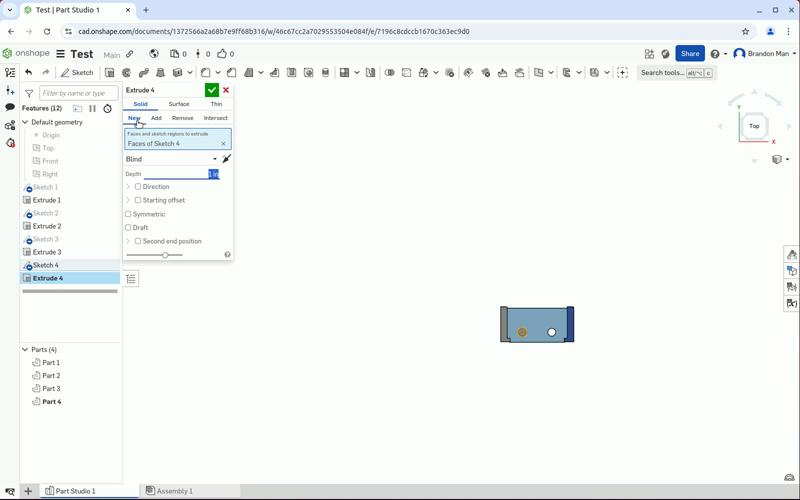
text(3.129)
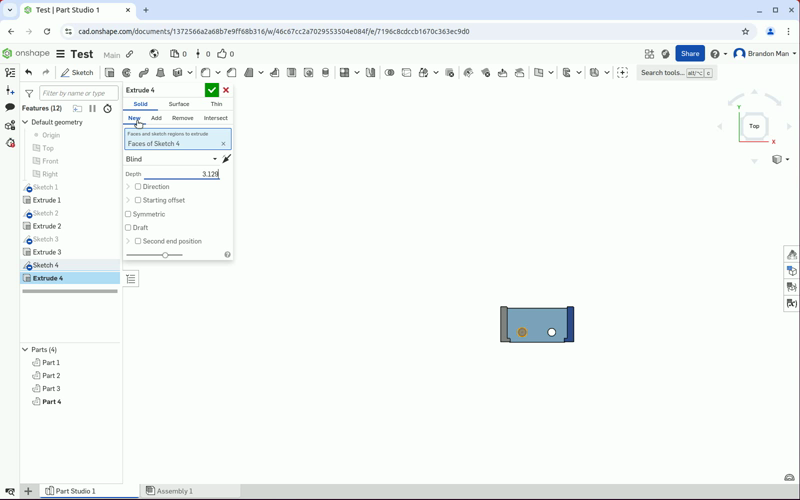
key(enter)
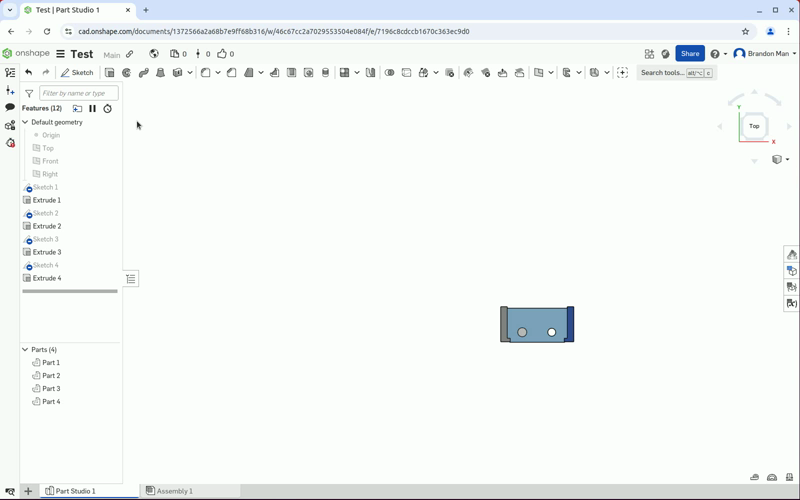
key(shift+h)
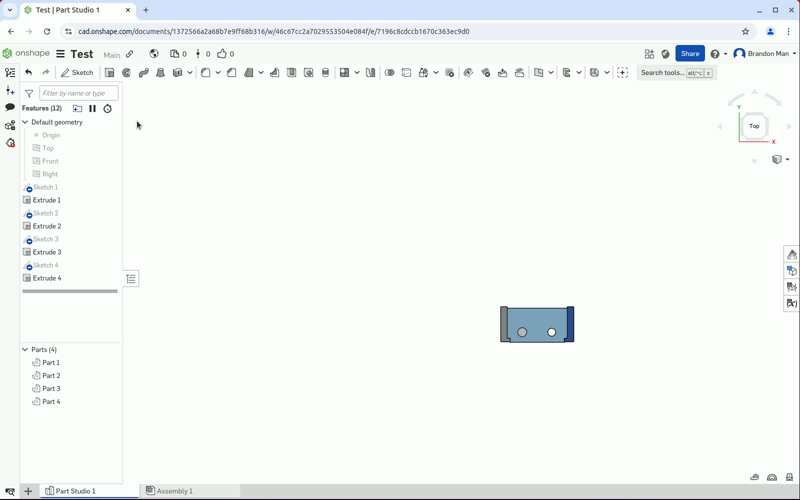
key(shift+h)
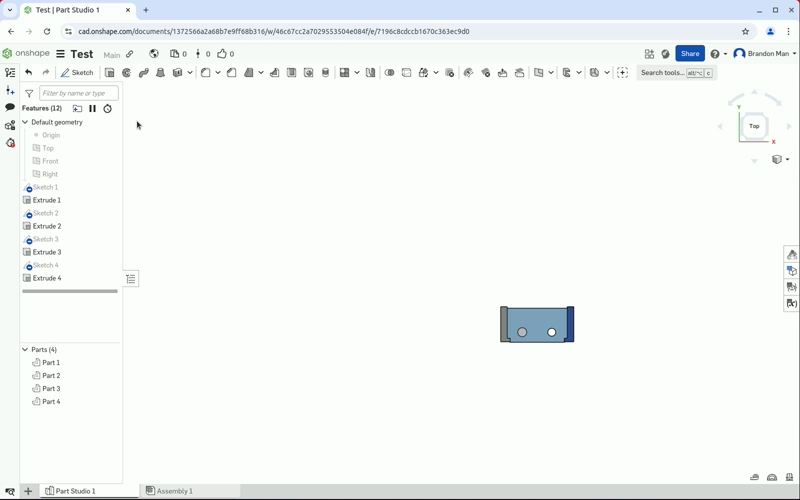
mouse_move(73, 189)
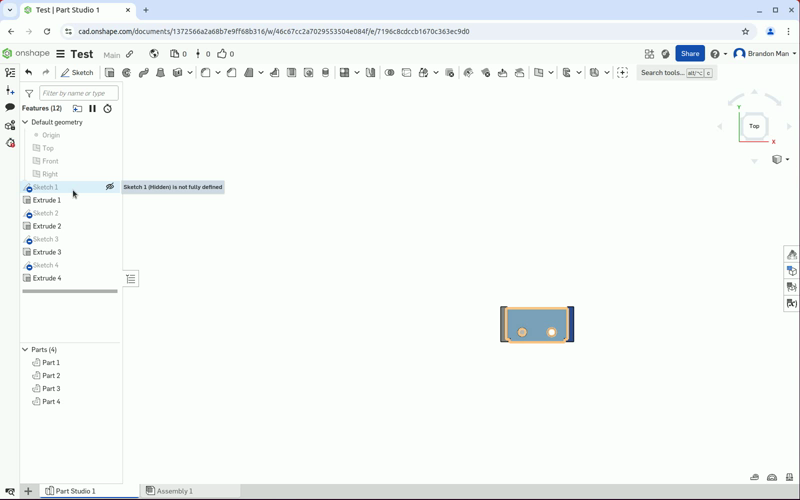
click(73, 189)
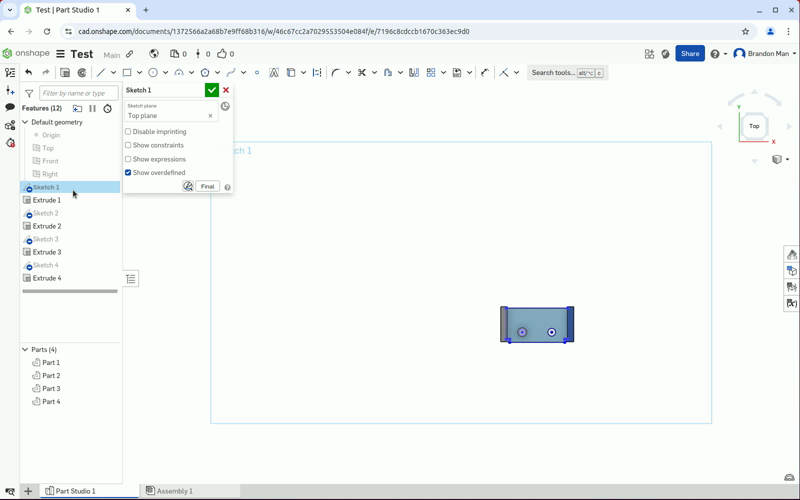
mouse_move(229, 92)
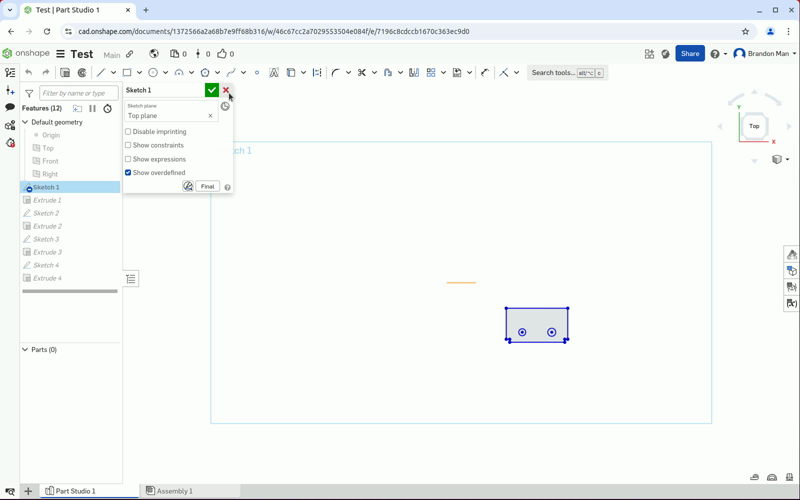
click(229, 92)
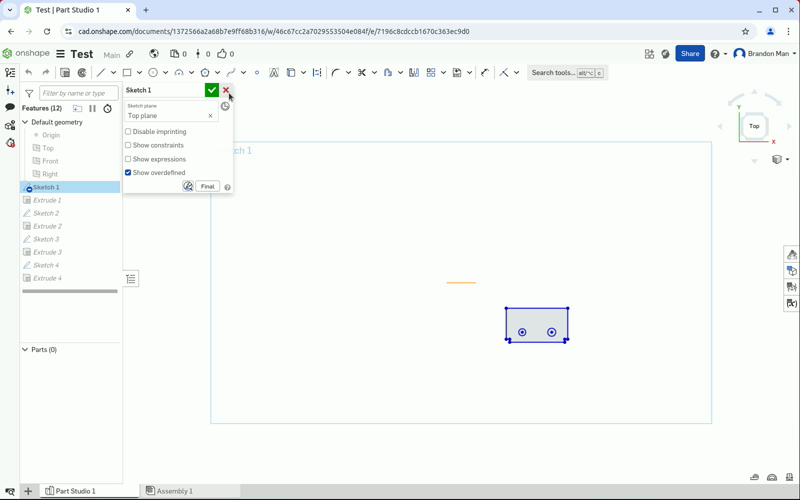
key(shift+s)
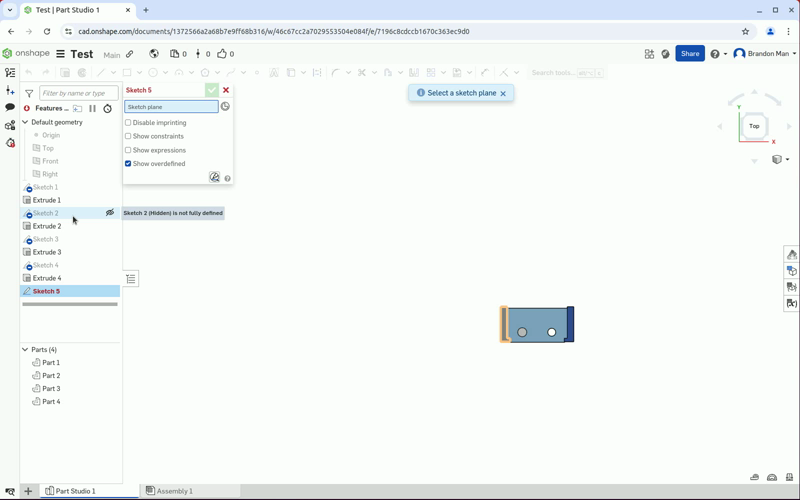
scroll(3)
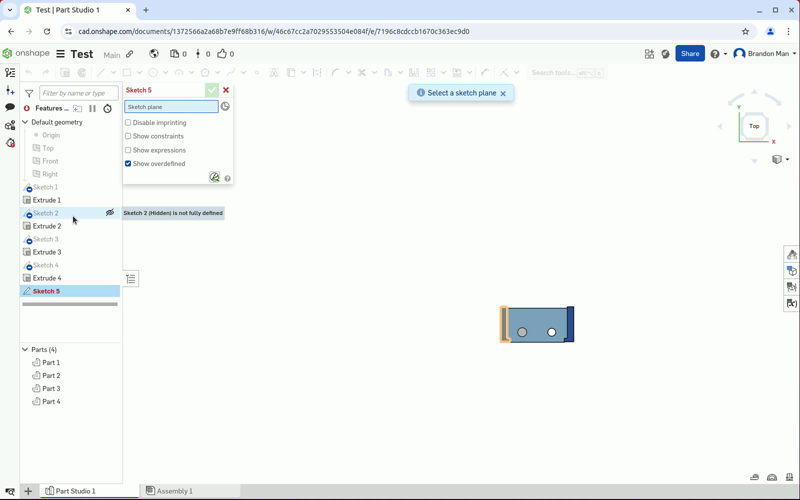
mouse_move(73, 150)
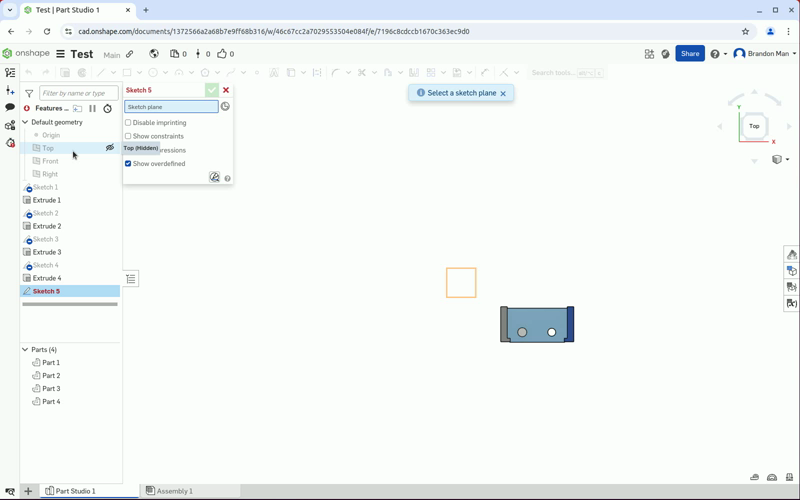
click(73, 150)
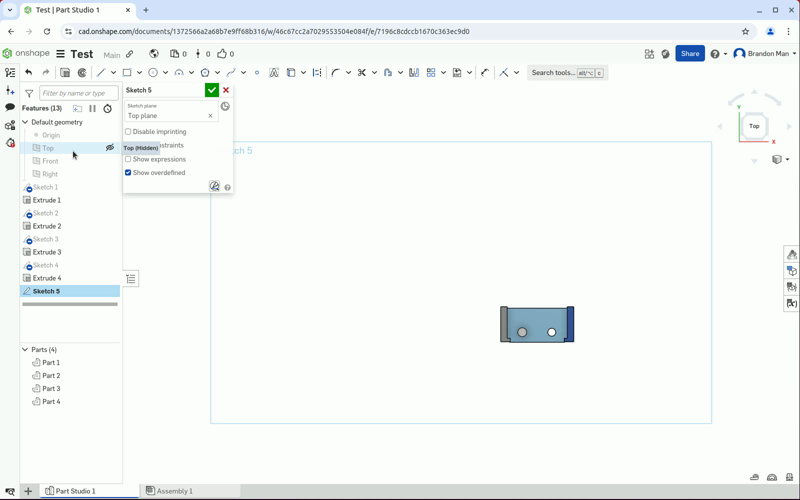
mouse_move(73, 352)
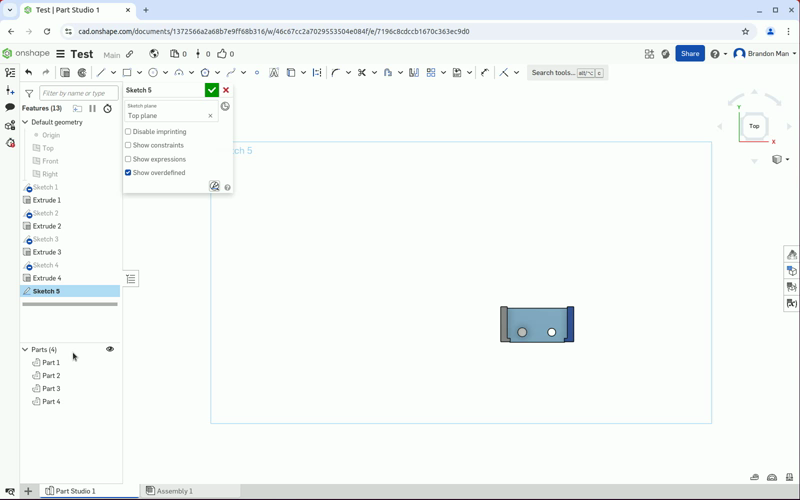
key(y)
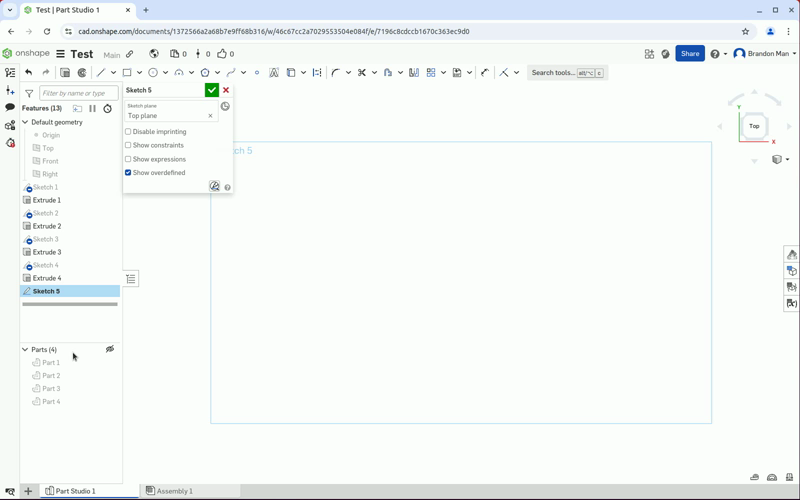
key(c)
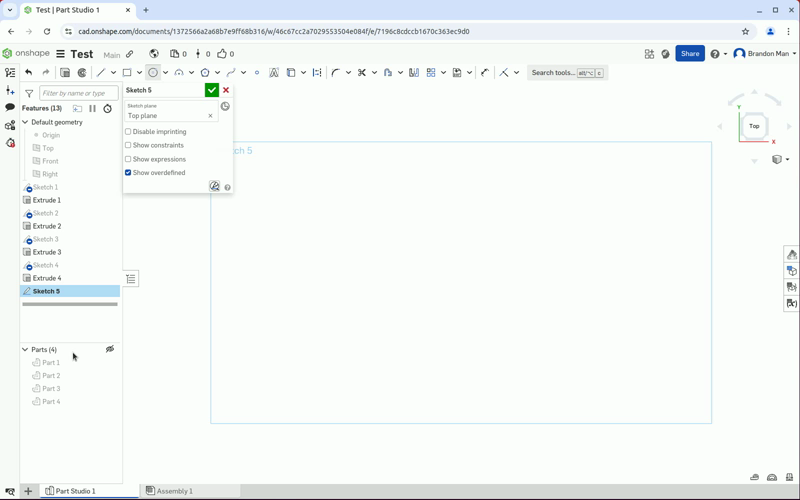
key_down(shift)
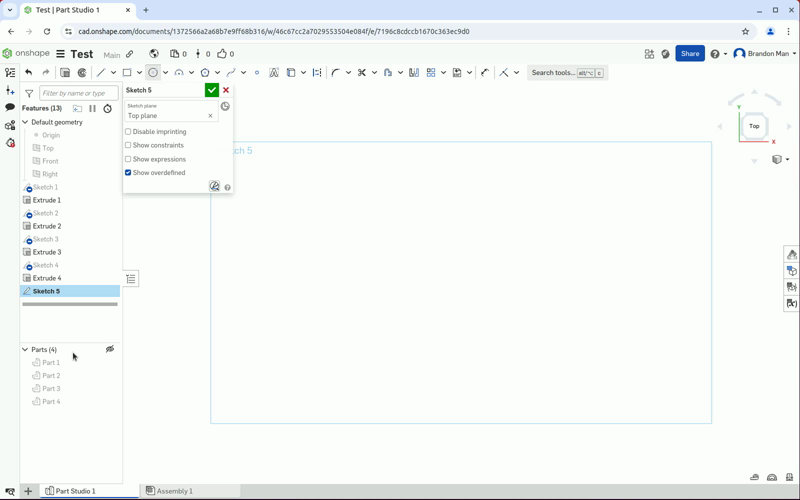
mouse_move(551, 332)
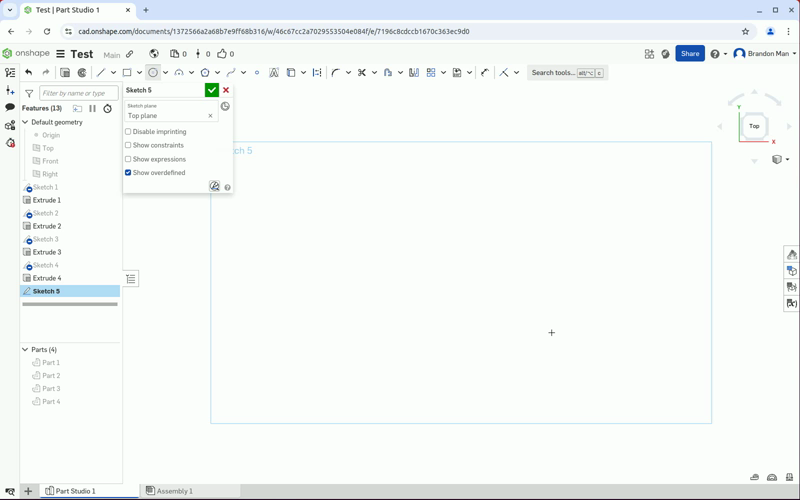
click(551, 332)
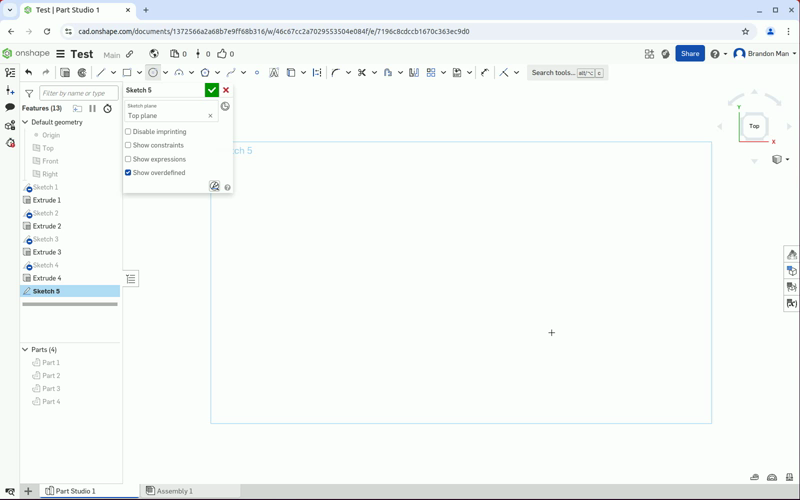
key_up(shift)
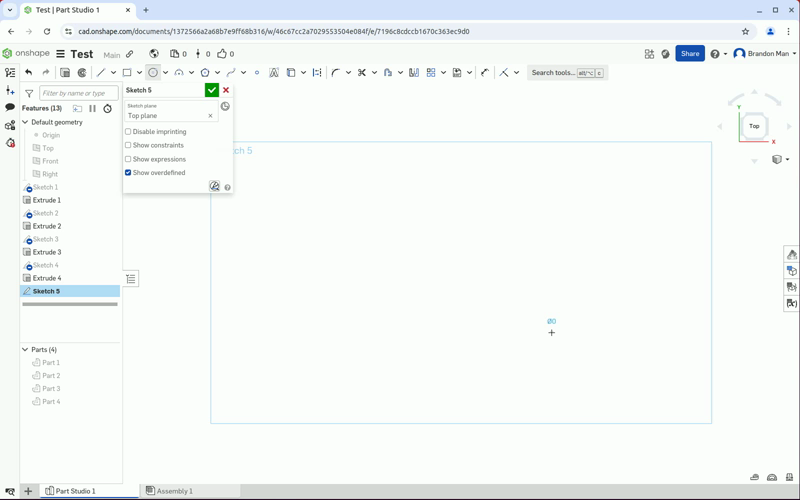
mouse_move(555, 332)
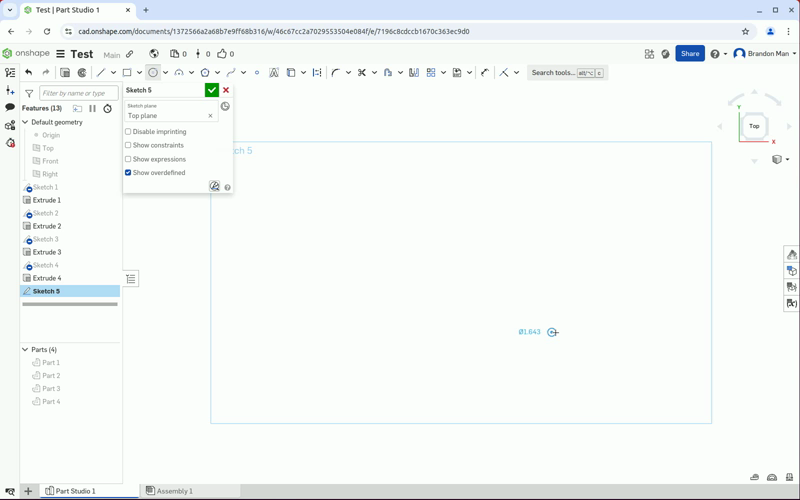
click(555, 332)
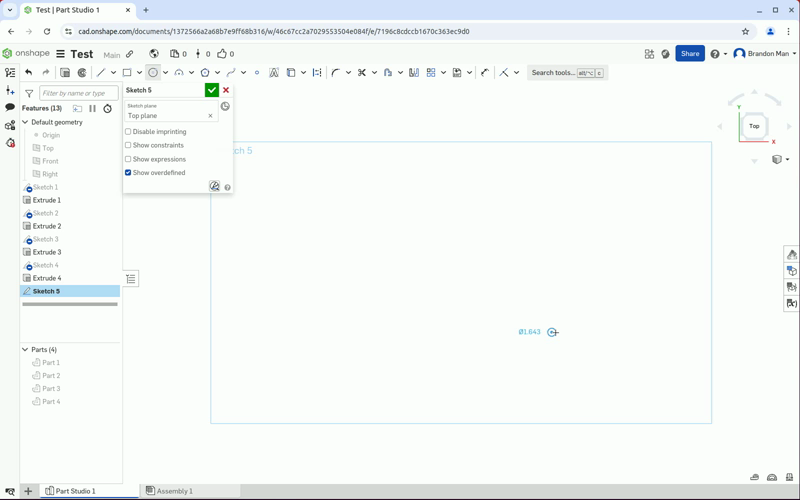
key(esc)
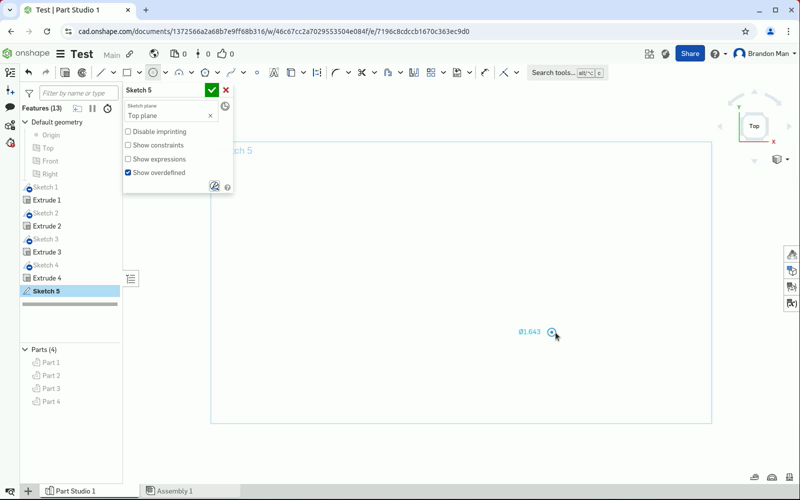
mouse_move(552, 334)
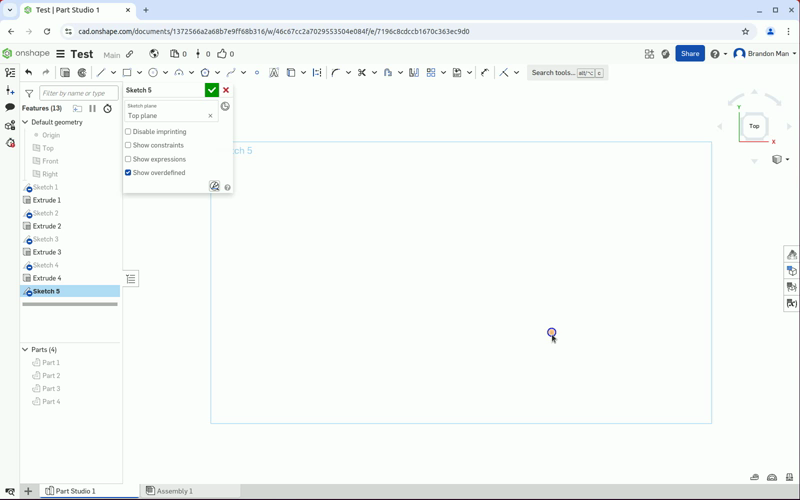
scroll(6)
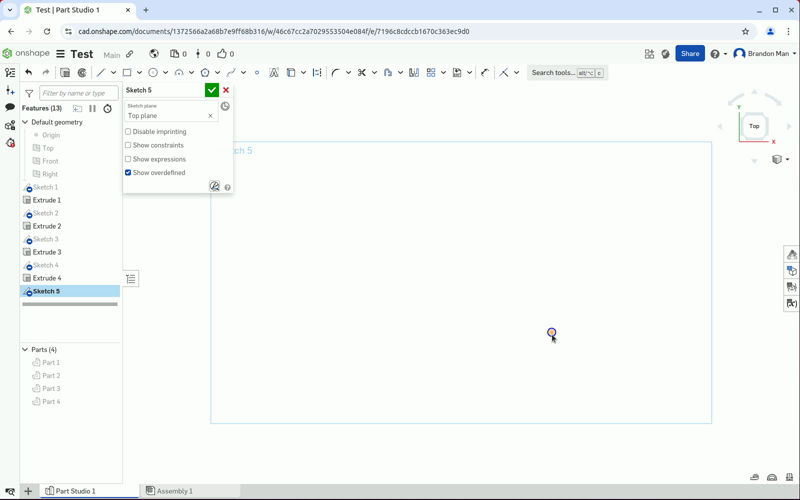
scroll(6)
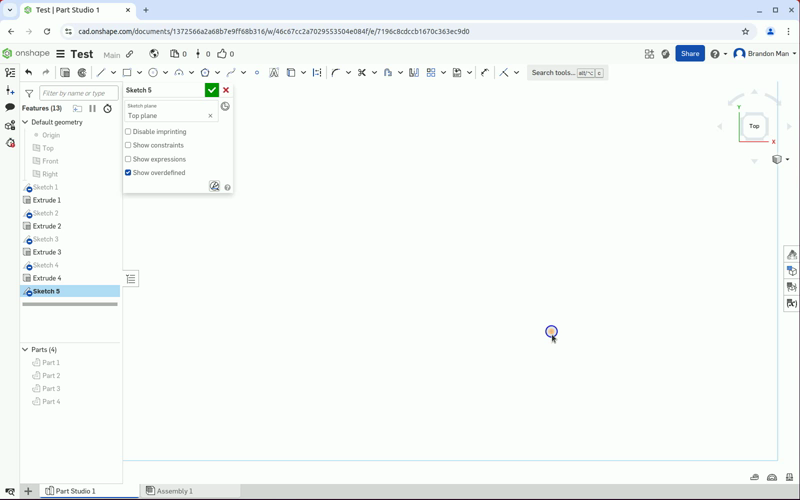
scroll(6)
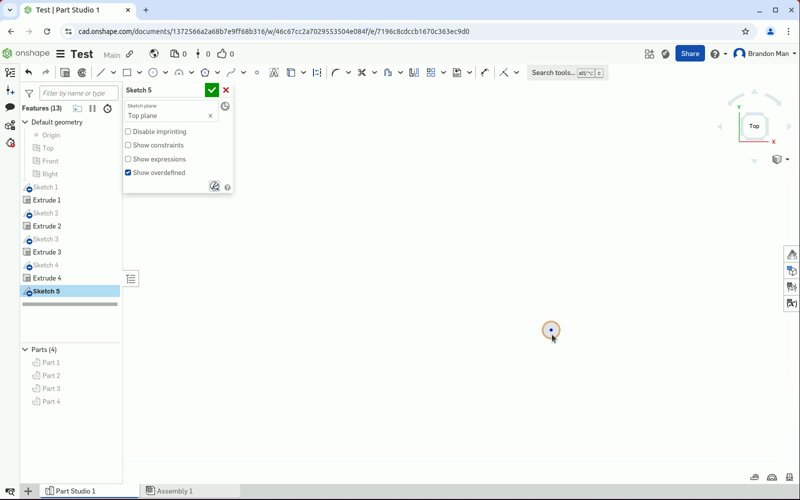
scroll(6)
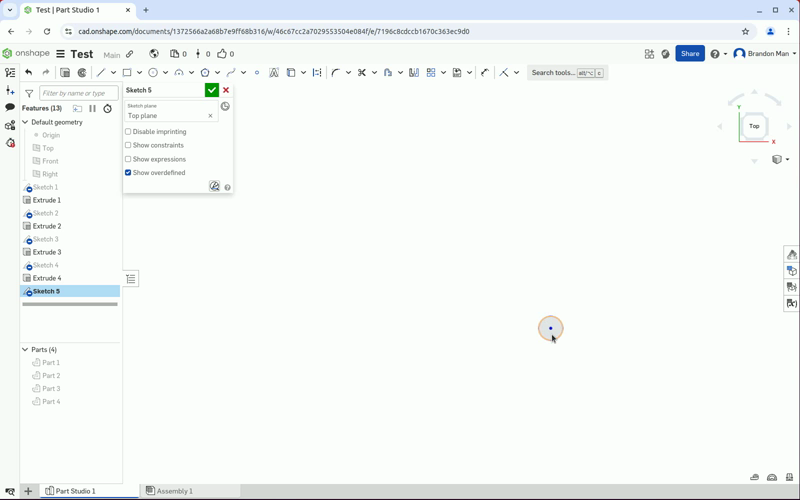
scroll(6)
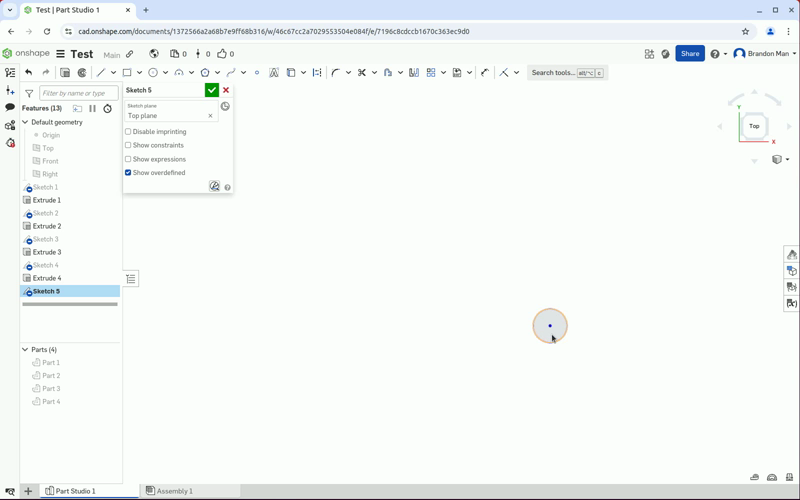
scroll(6)
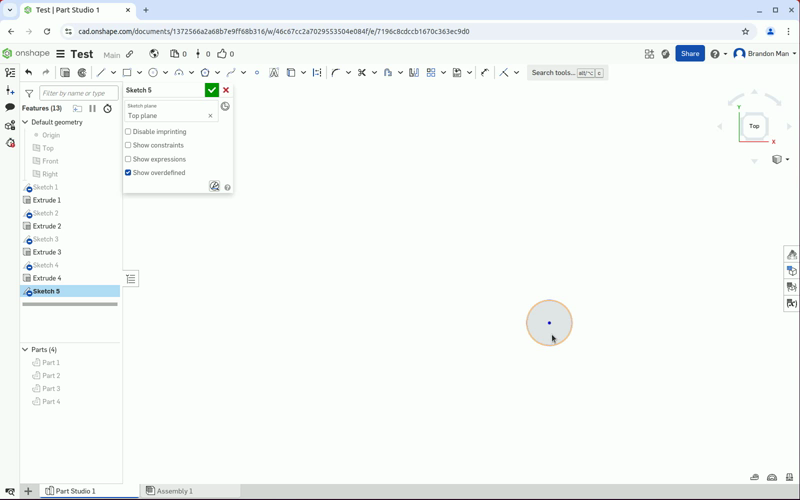
scroll(6)
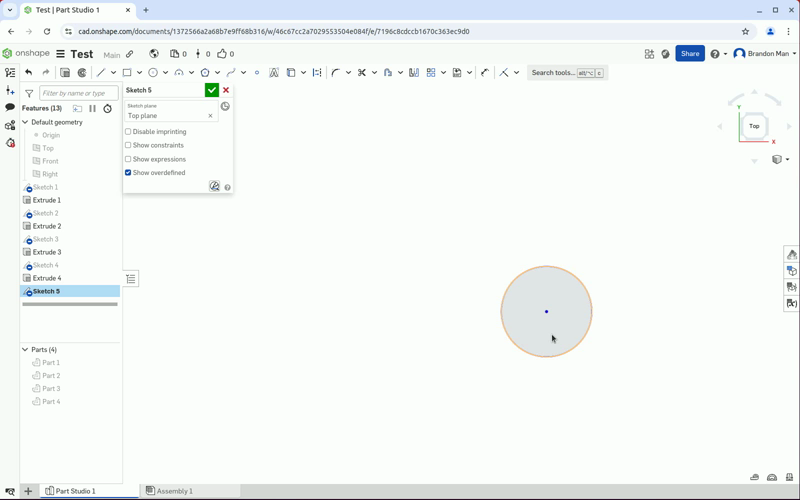
click(552, 334)
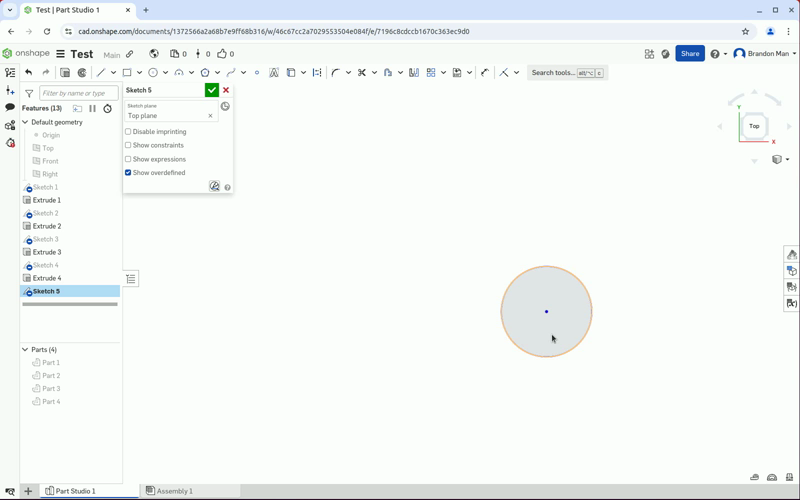
scroll(-6)
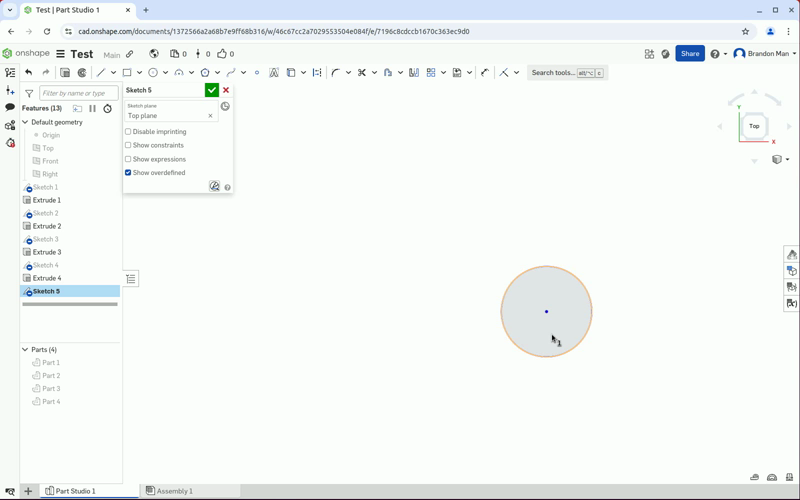
scroll(-6)
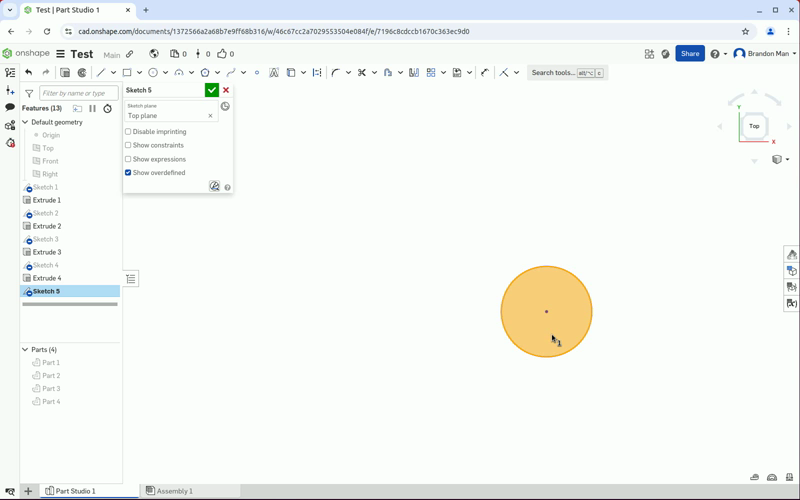
scroll(-6)
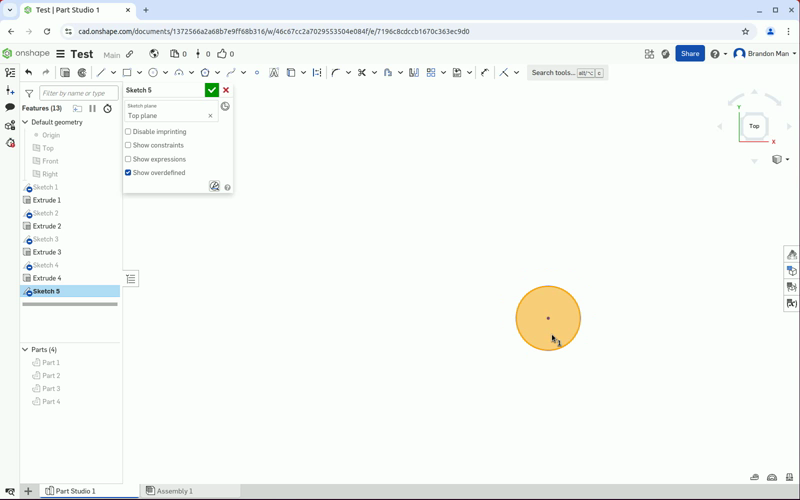
scroll(-6)
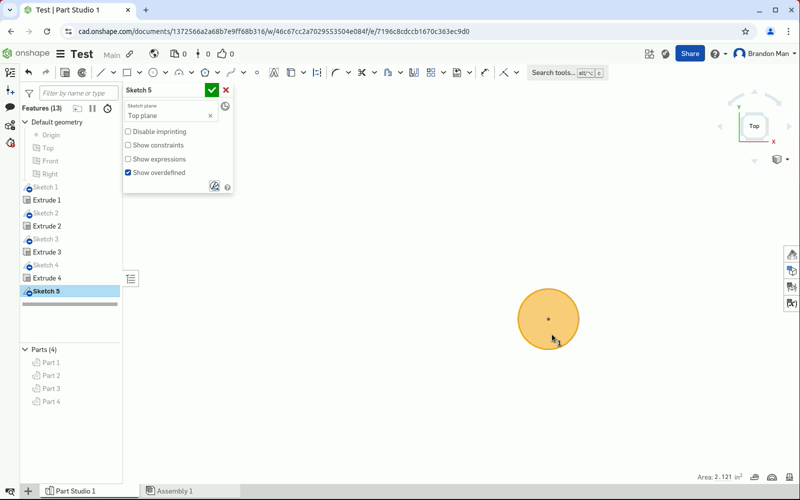
scroll(-6)
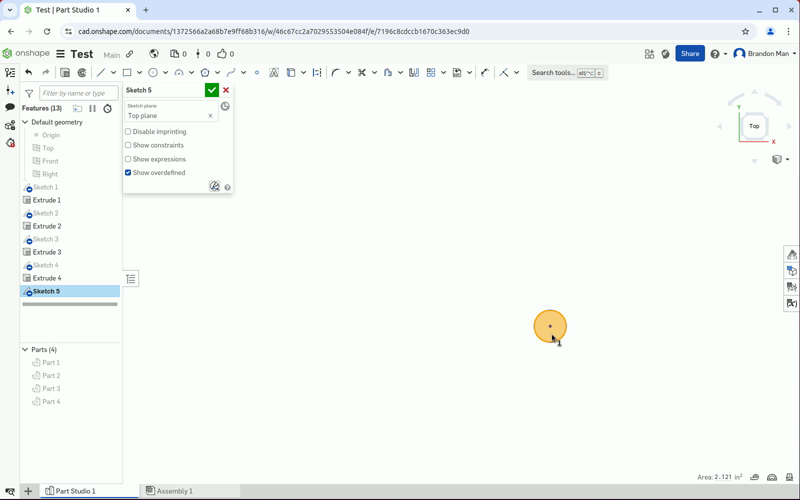
scroll(-6)
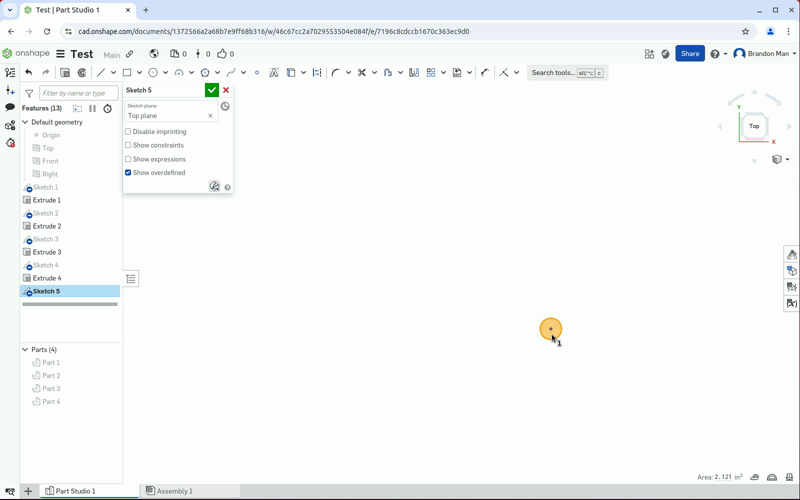
scroll(-6)
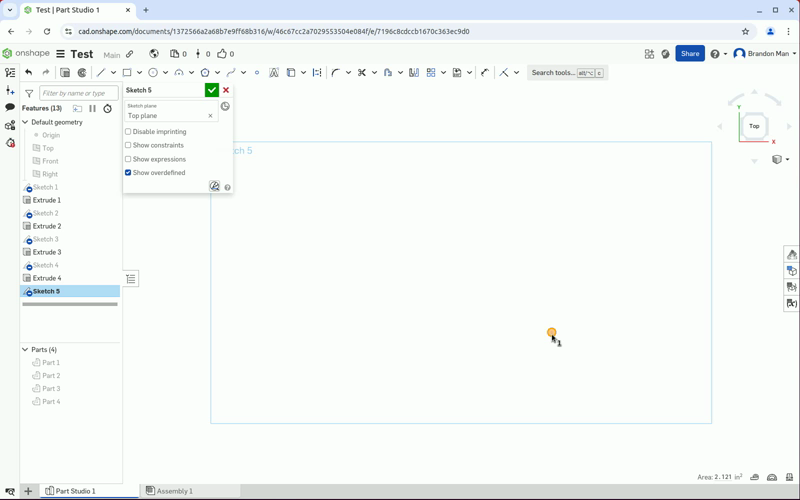
mouse_move(73, 352)
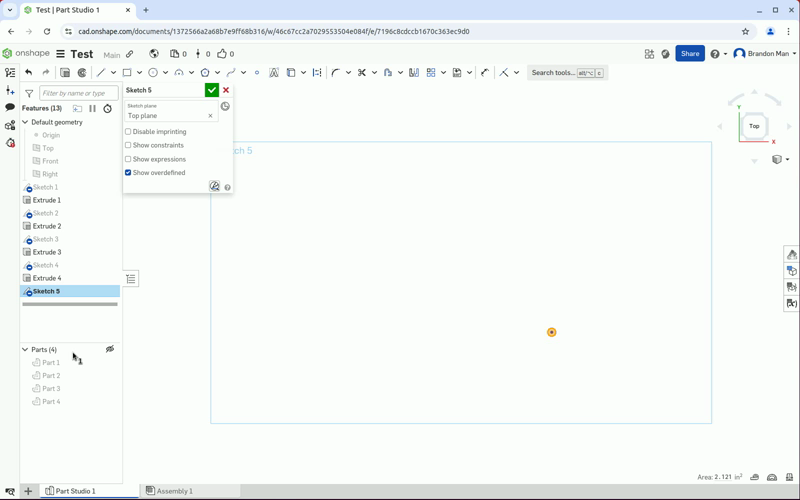
key(shift+y)
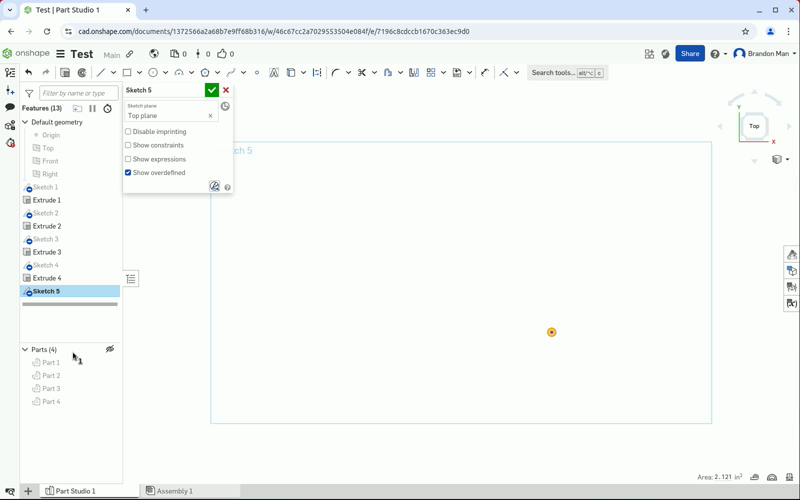
key(shift+e)
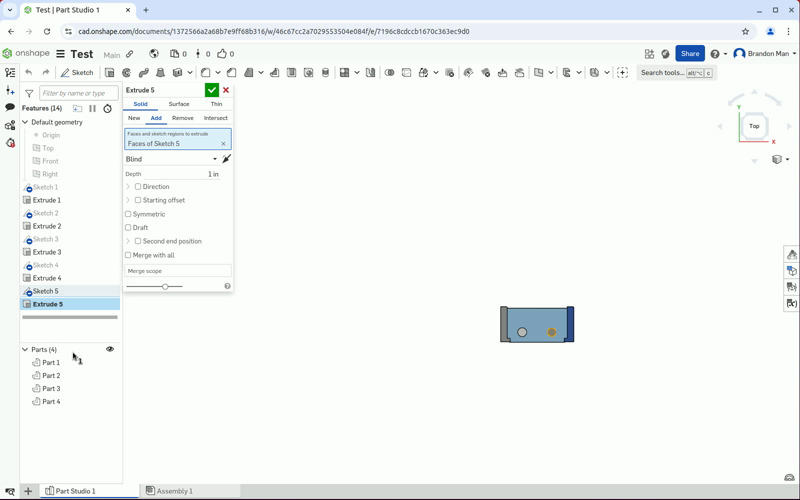
mouse_move(143, 106)
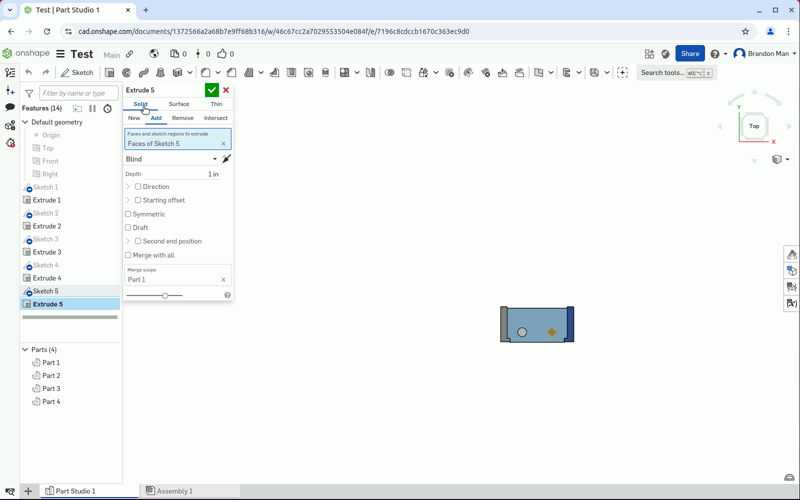
click(143, 106)
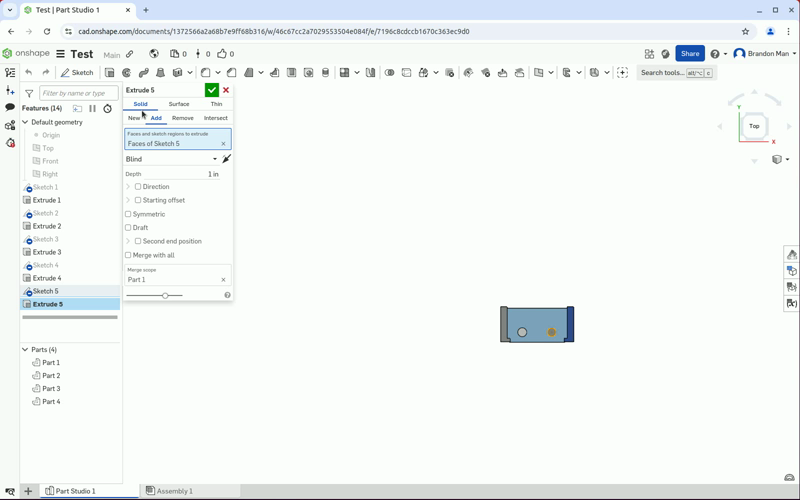
mouse_move(137, 120)
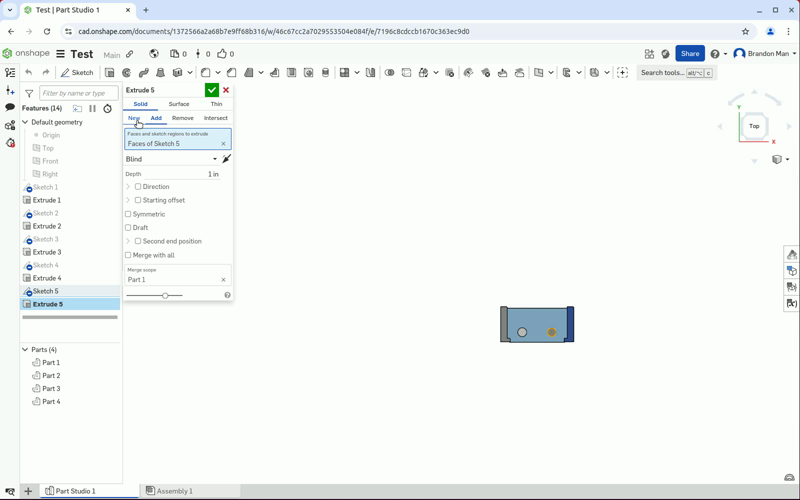
click(137, 120)
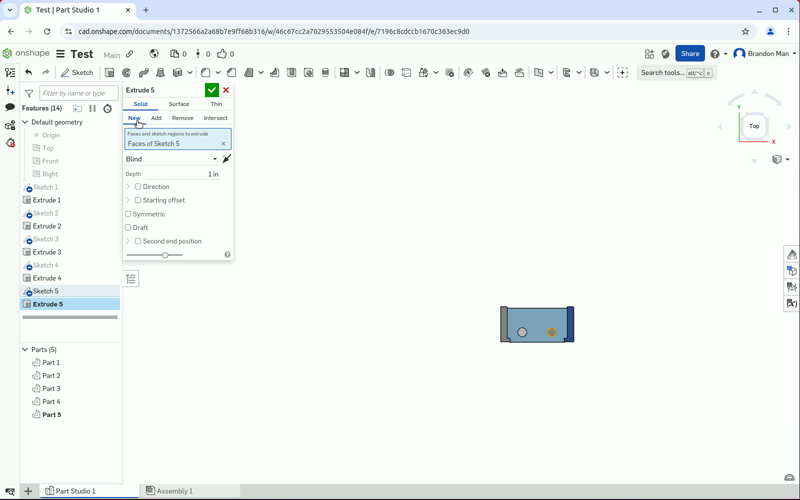
key(tab, 4)
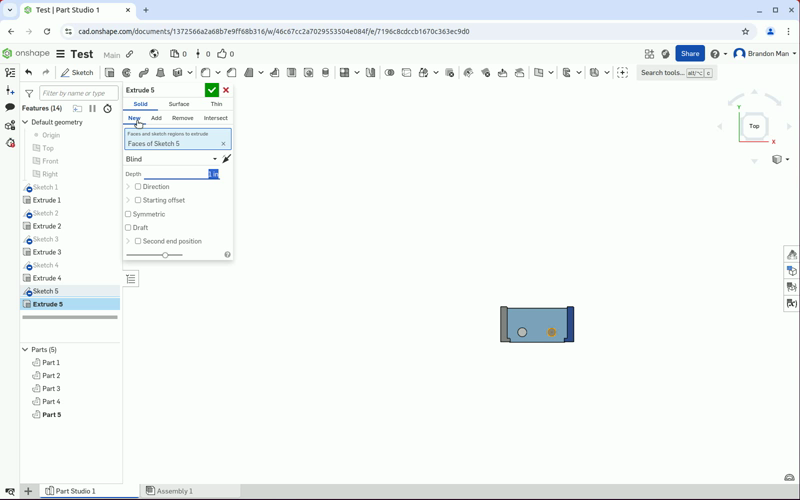
text(3.129)
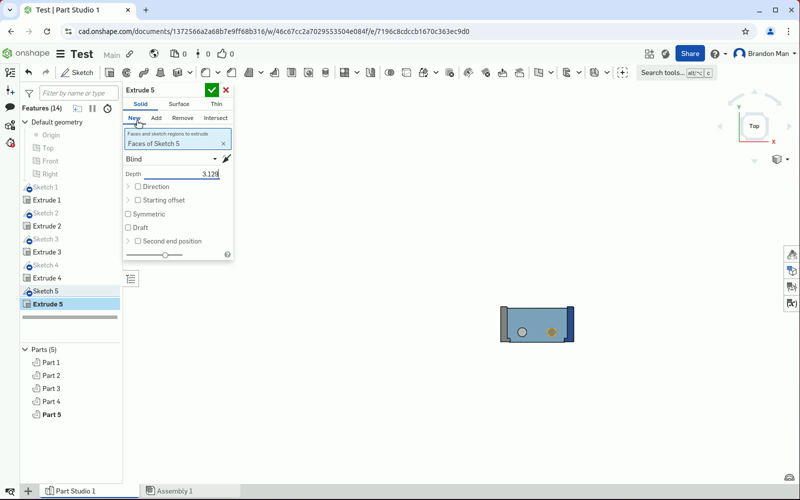
key(enter)
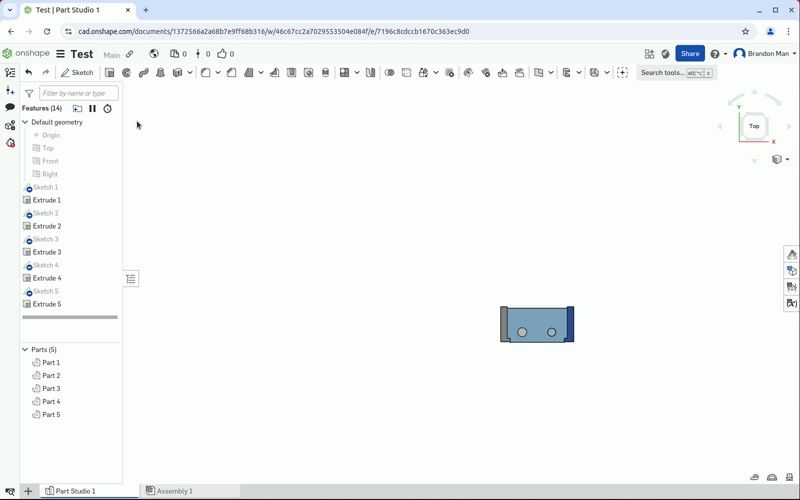
key(shift+h)
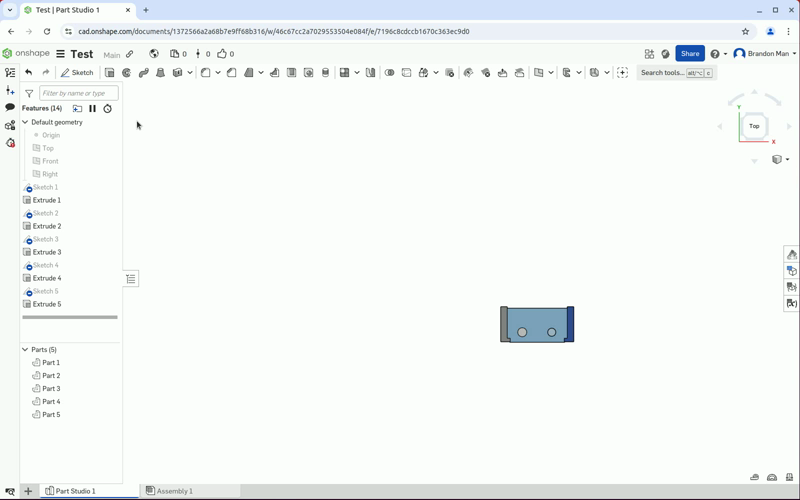
key(shift+h)
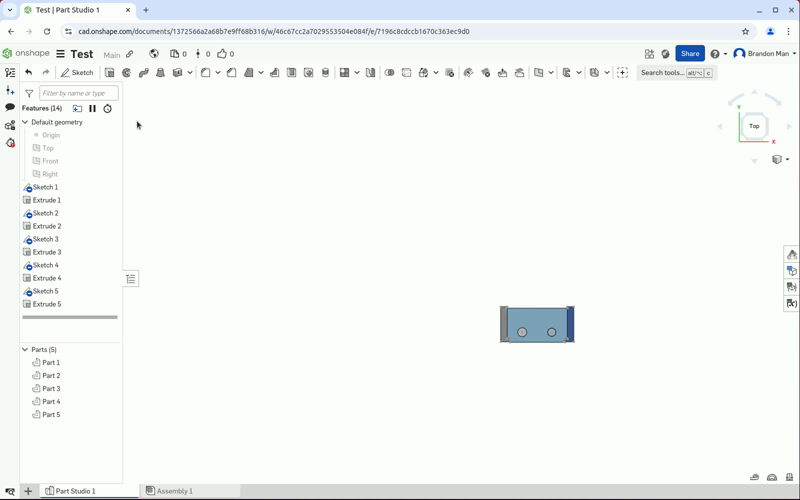
key(shift+7)
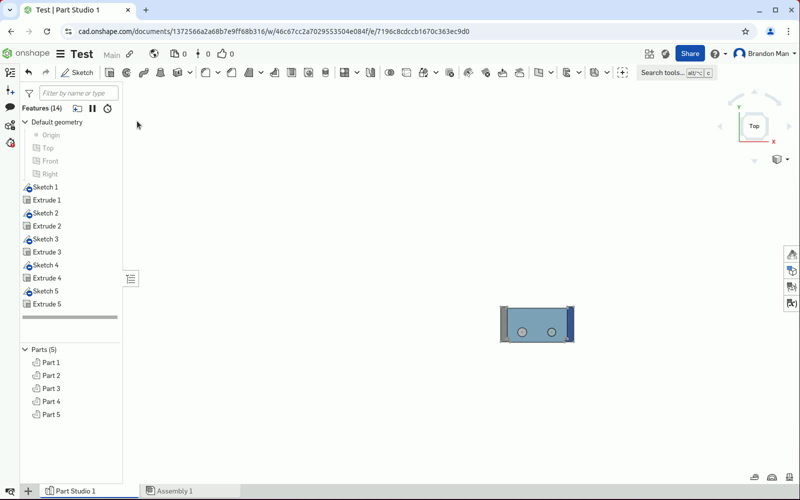
key(up, 3)
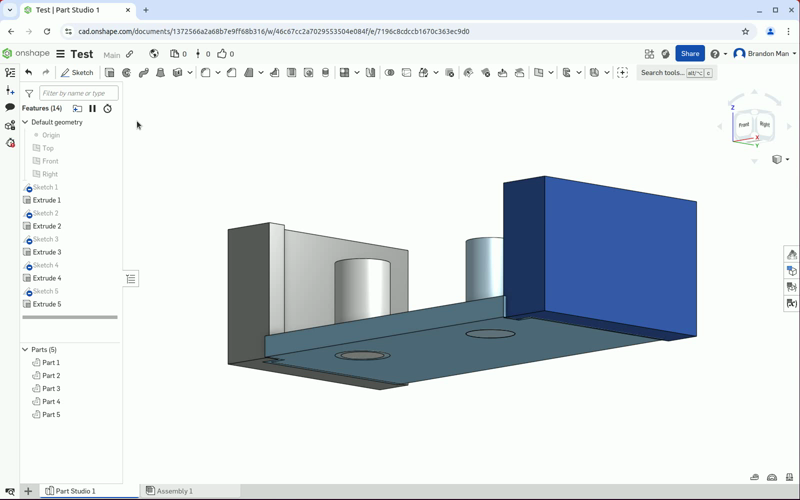
key(left, 3)
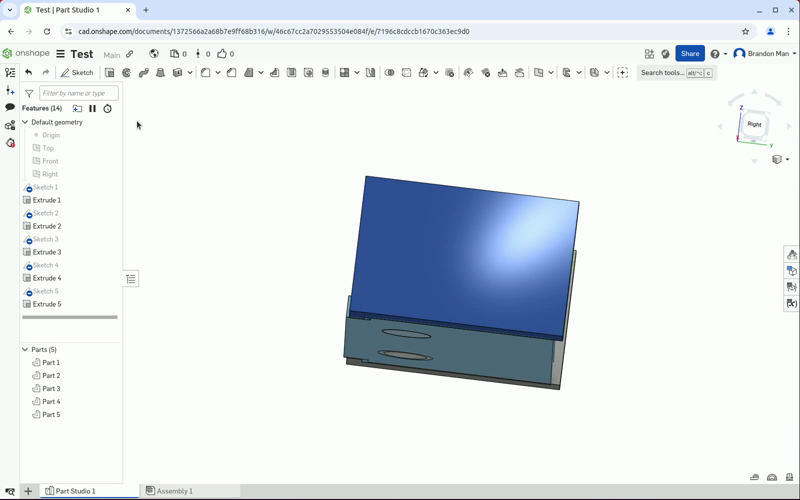
key(right, 3)
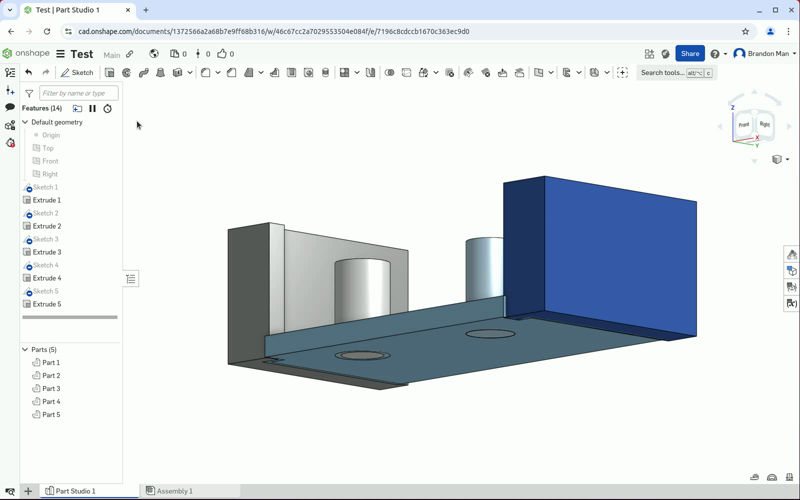
key(down, 3)
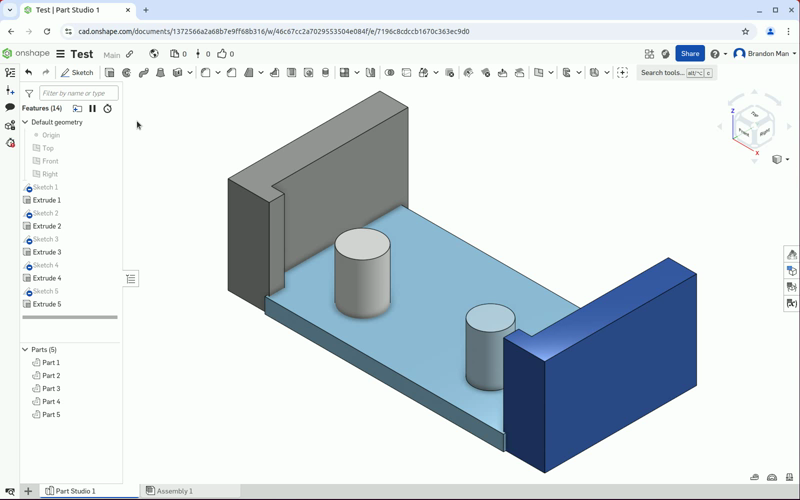
mouse_move(73, 189)
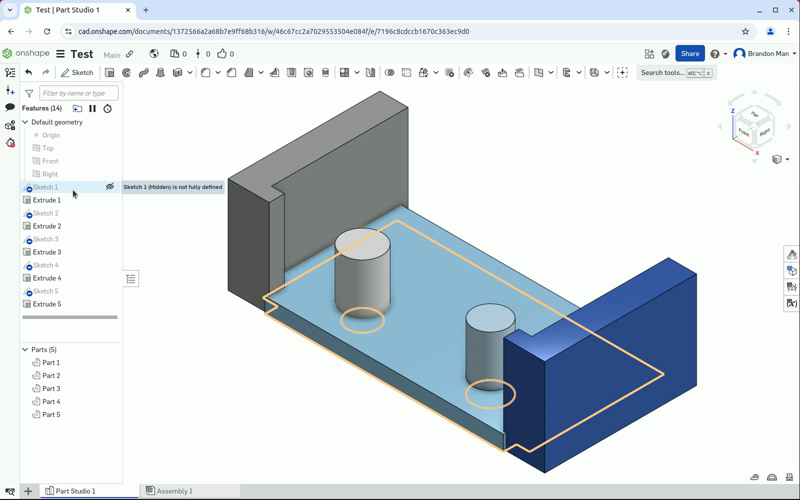
click(73, 189)